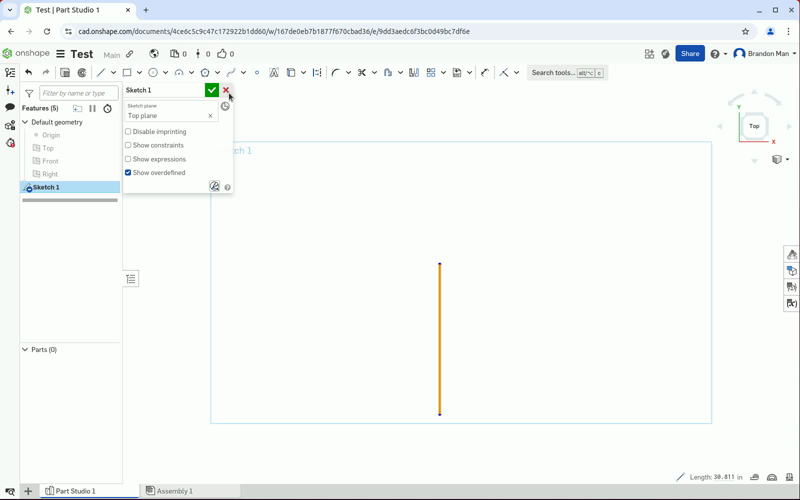
key(shift+h)
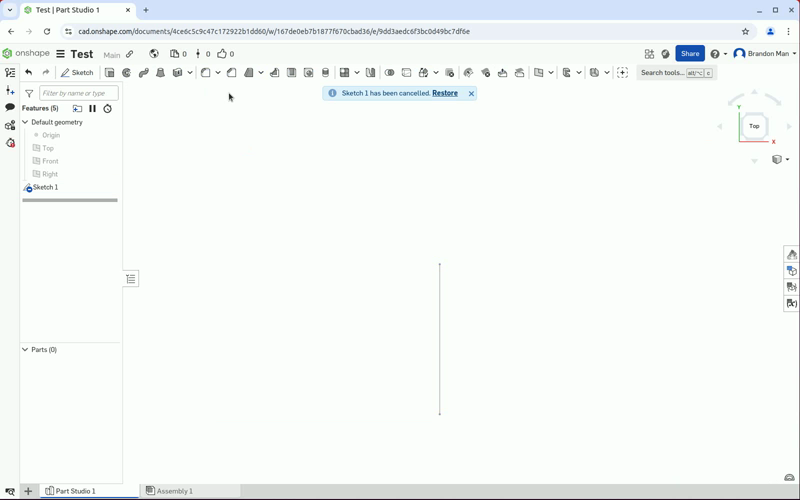
key(shift+s)
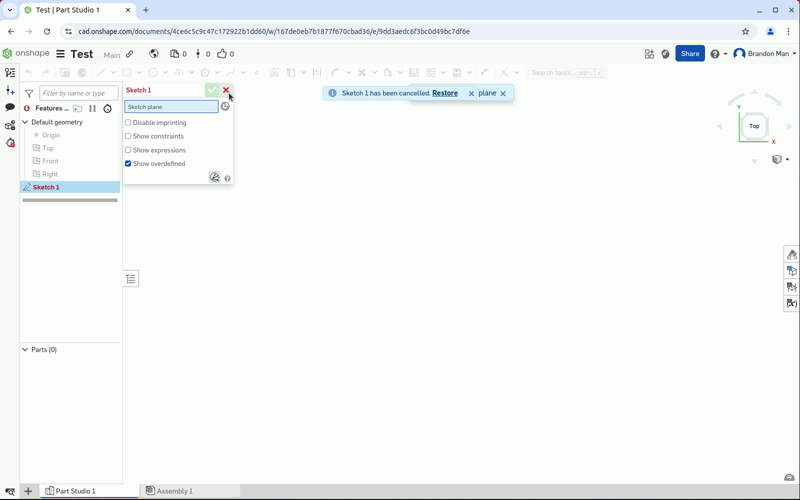
mouse_move(73, 150)
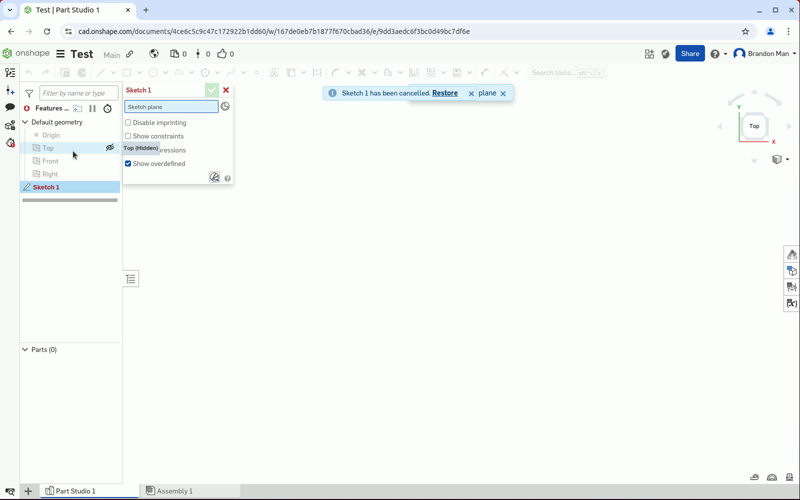
click(73, 150)
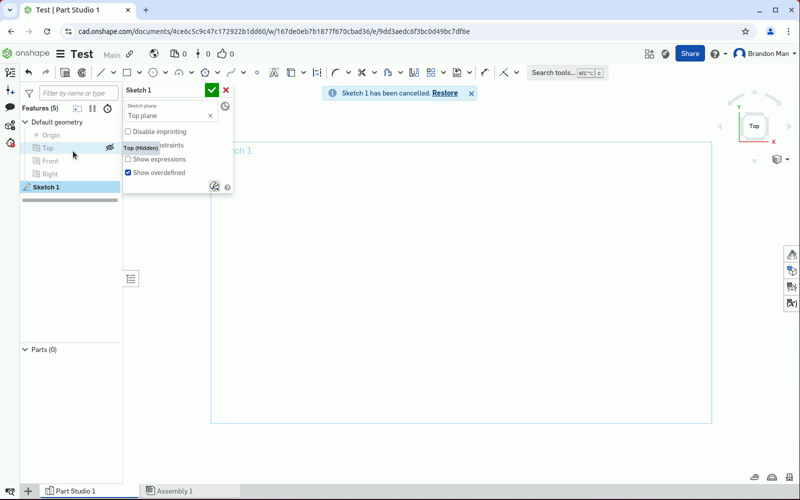
mouse_move(73, 352)
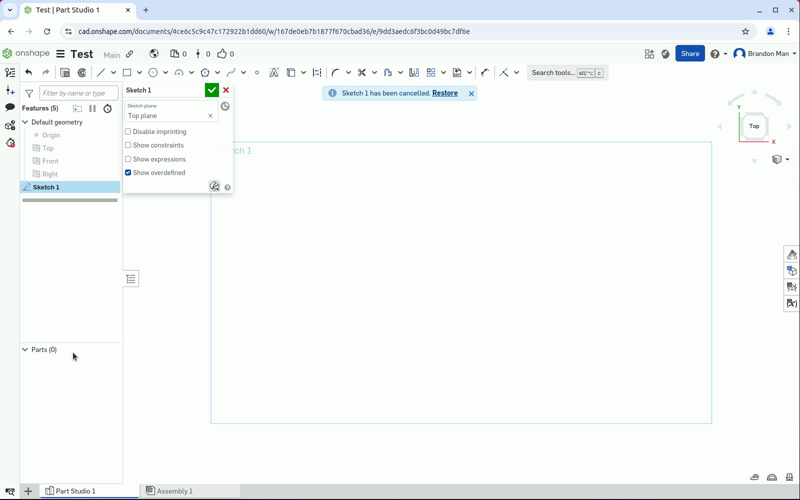
key(y)
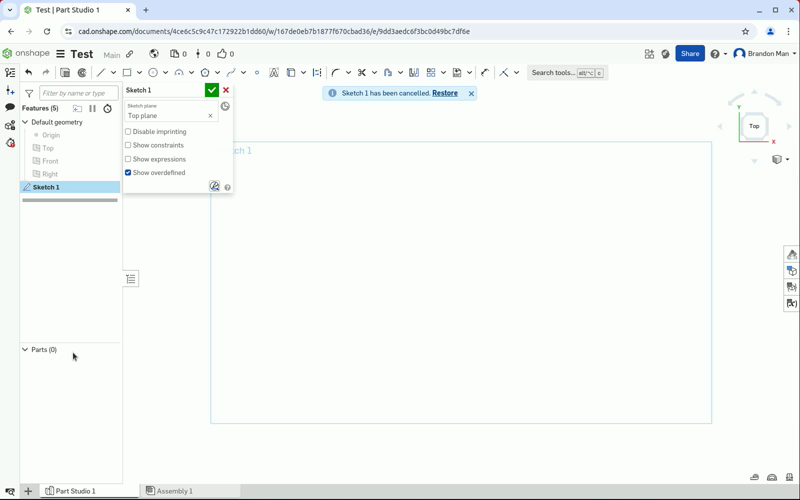
key(l)
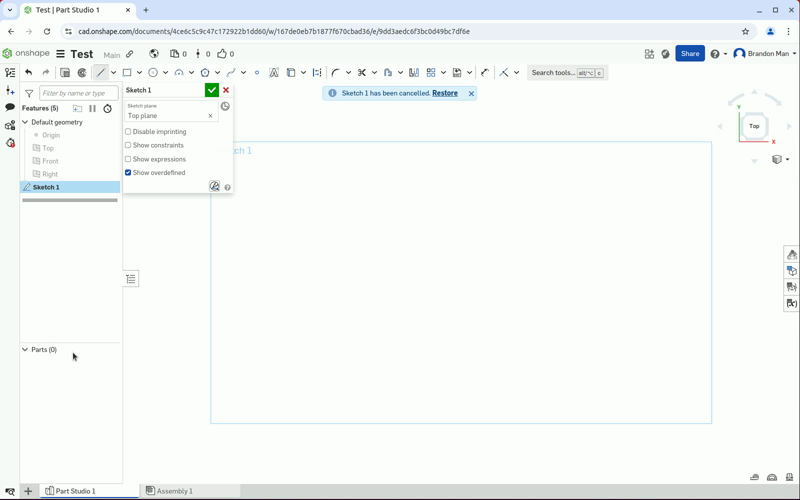
key_down(shift)
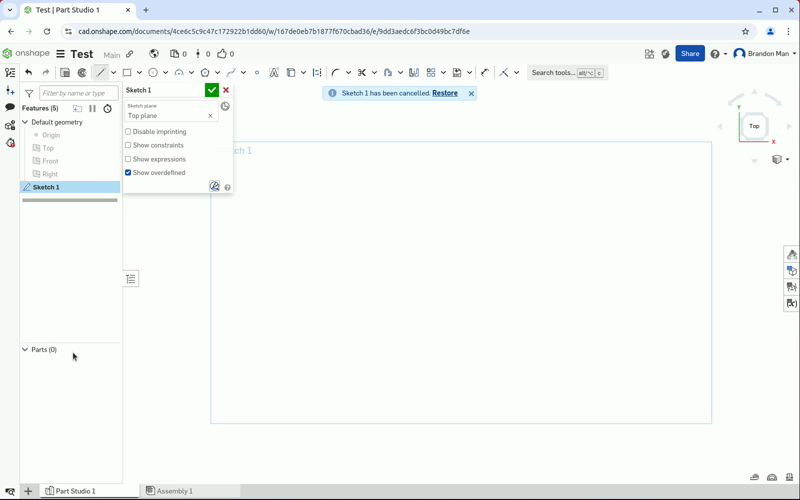
mouse_move(454, 330)
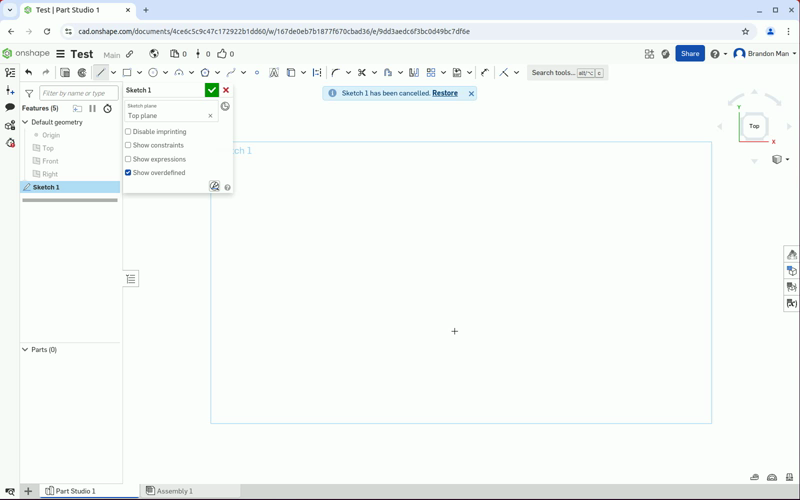
click(454, 330)
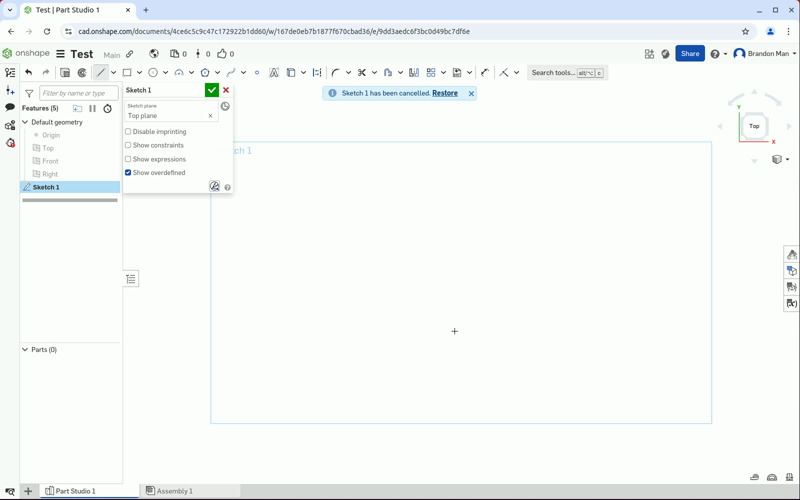
key_up(shift)
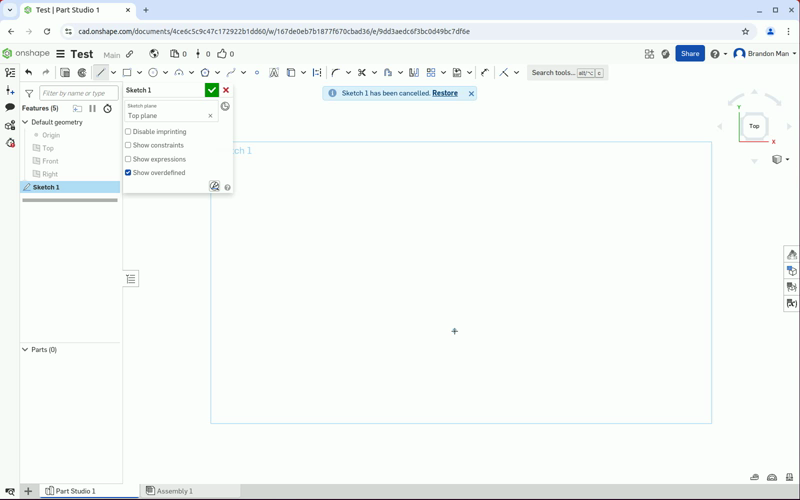
key_down(shift)
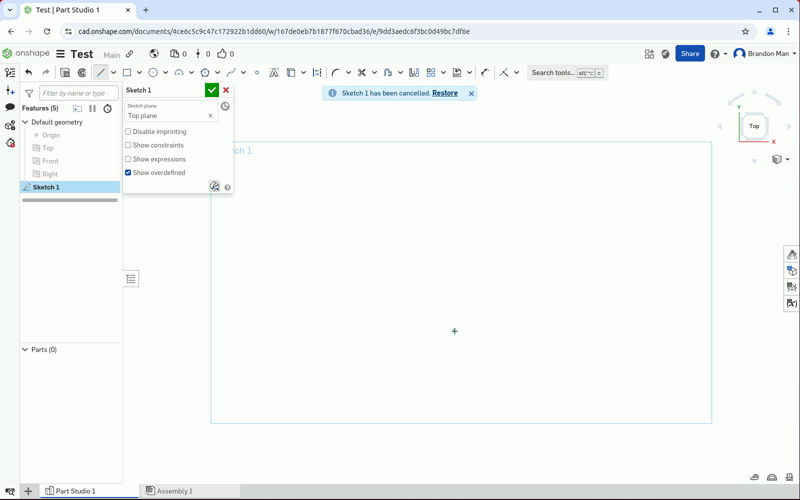
mouse_move(484, 330)
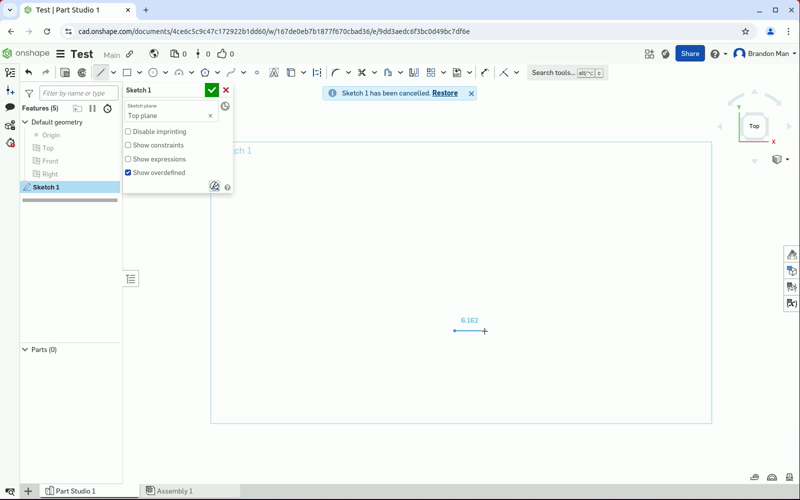
mouse_move(502, 323)
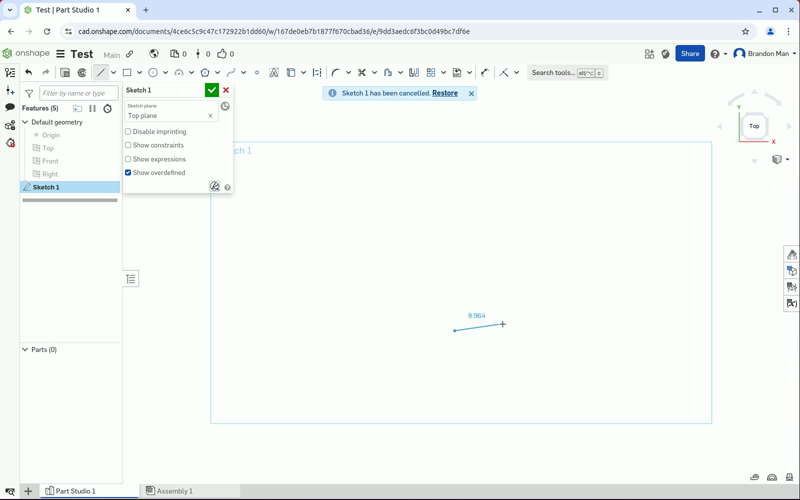
click(502, 323)
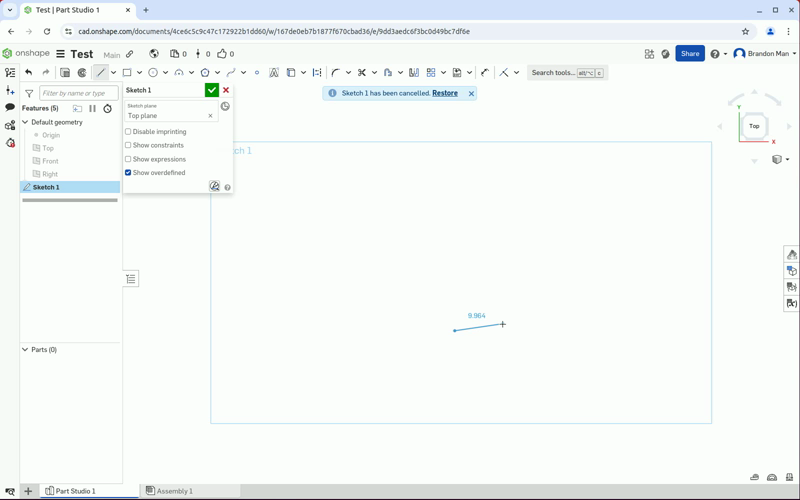
key_up(shift)
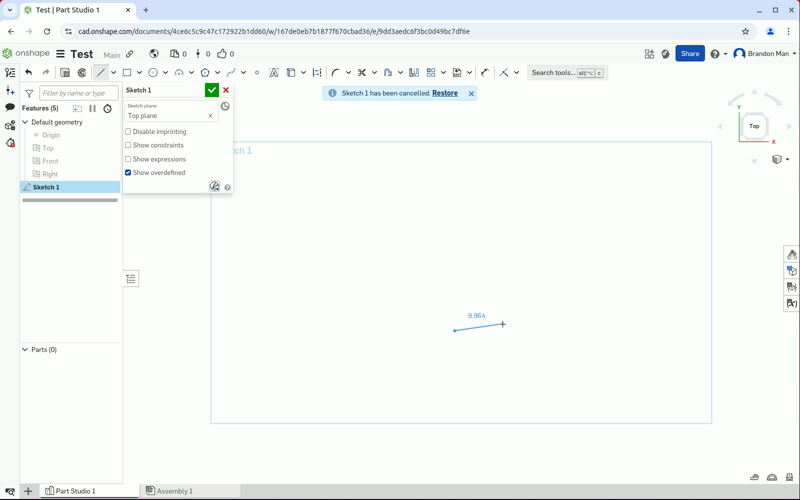
key_down(shift)
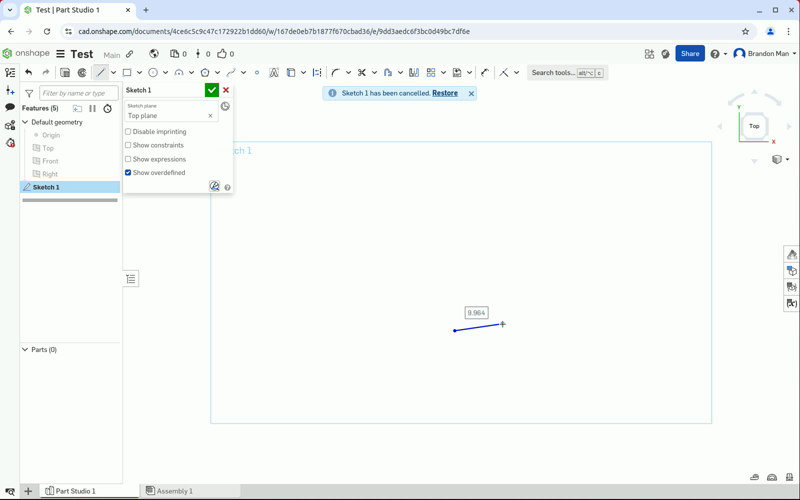
mouse_move(532, 323)
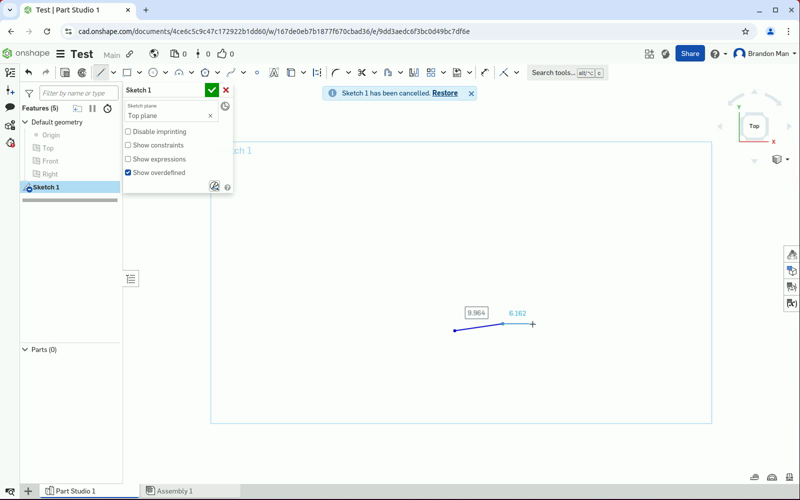
mouse_move(504, 315)
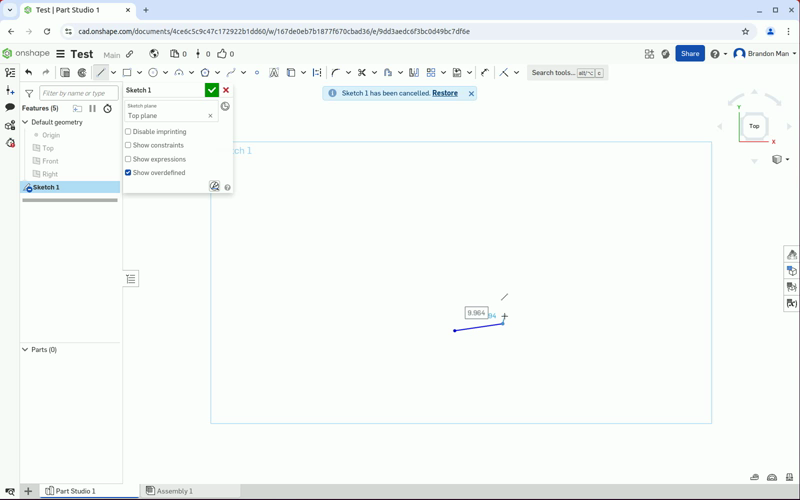
click(504, 315)
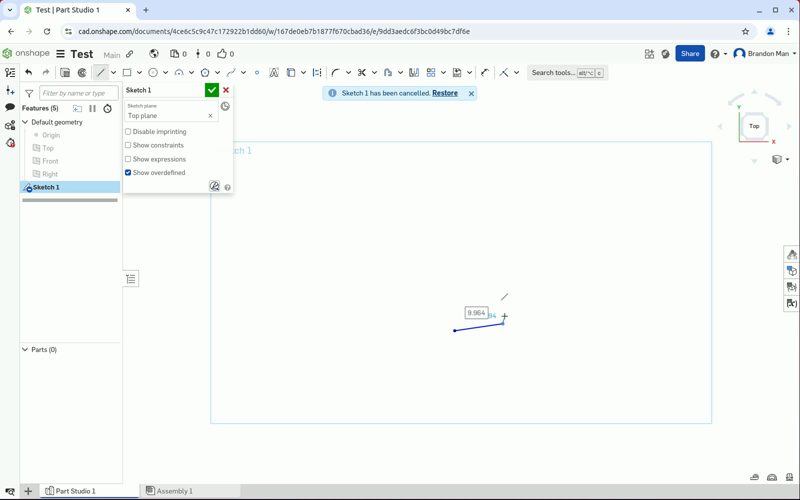
key_up(shift)
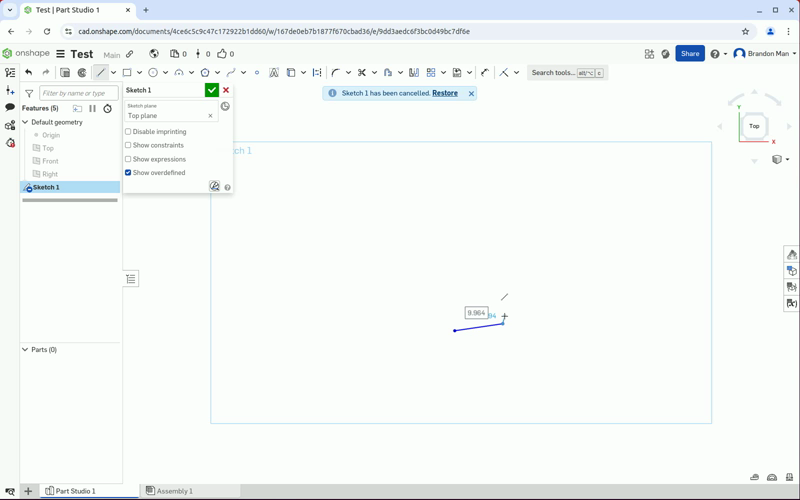
key_down(shift)
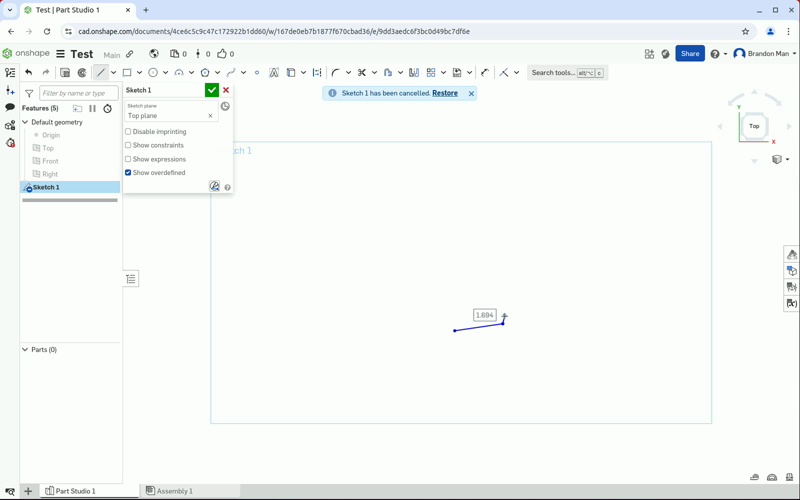
mouse_move(534, 315)
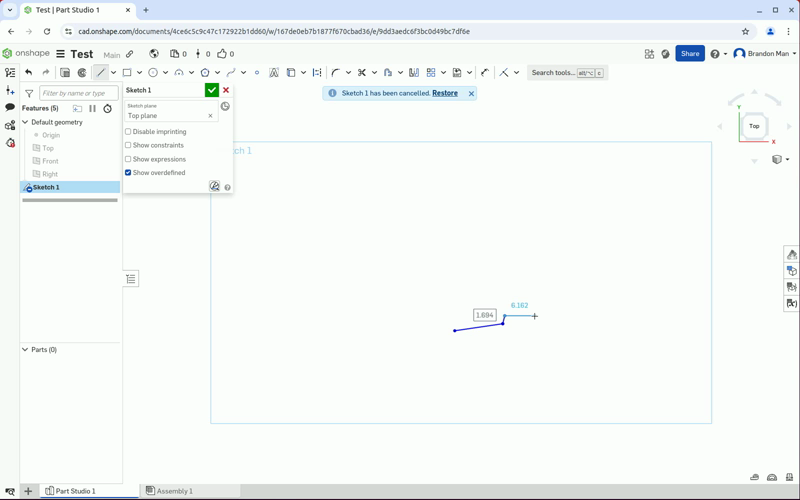
mouse_move(491, 312)
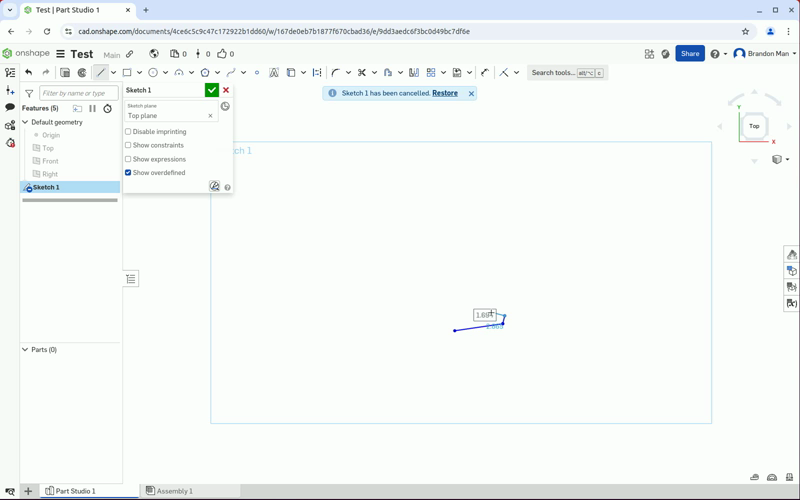
click(491, 312)
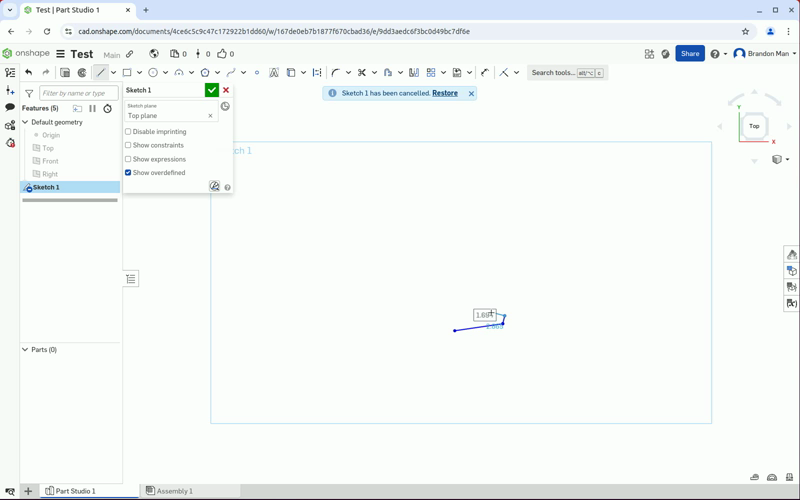
key_up(shift)
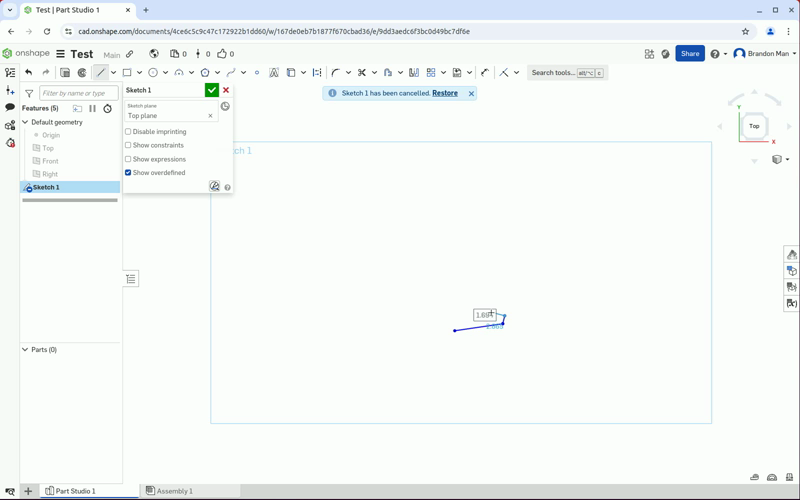
key_down(shift)
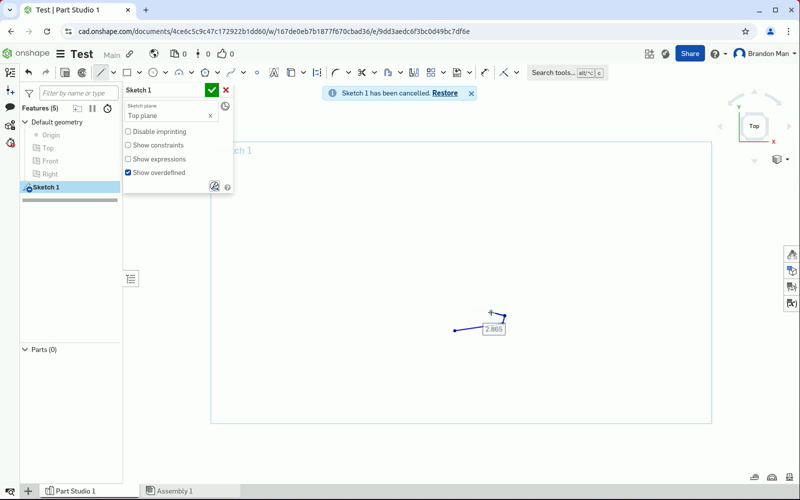
mouse_move(521, 312)
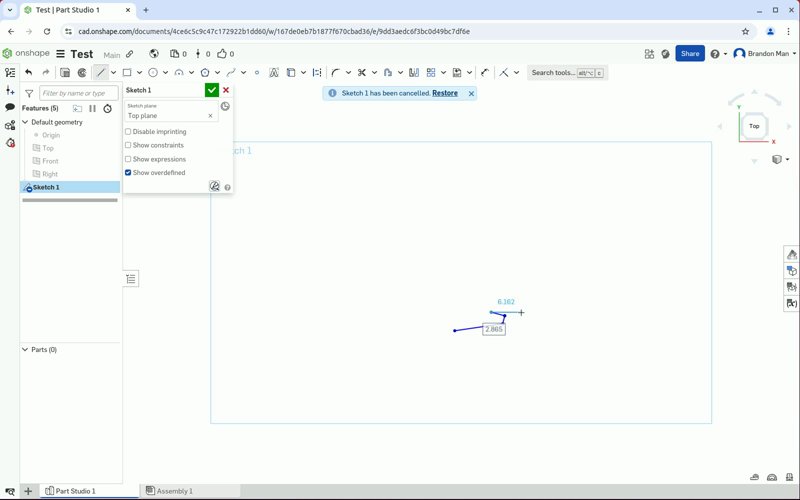
mouse_move(461, 282)
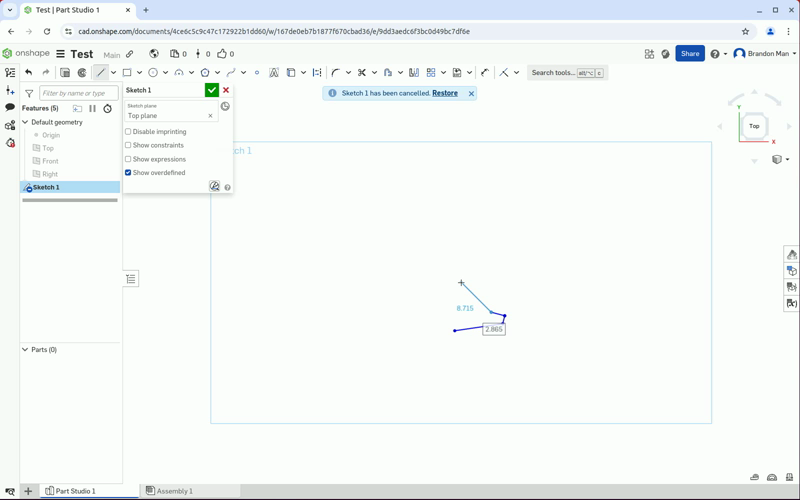
click(461, 282)
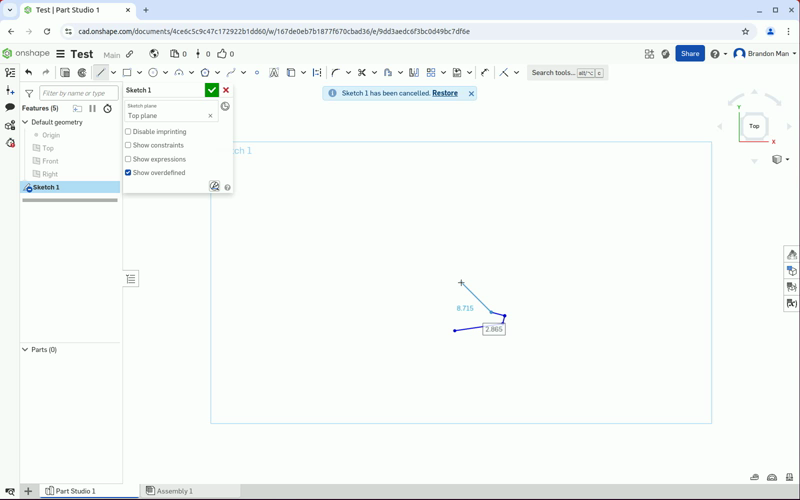
key_up(shift)
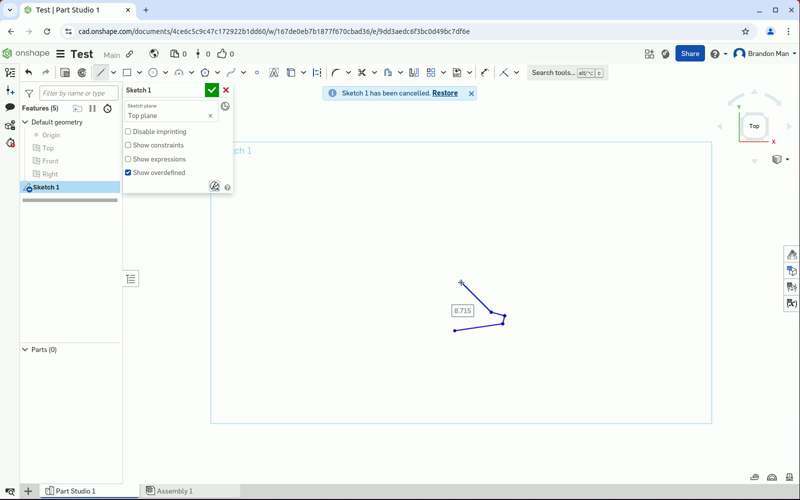
mouse_move(491, 282)
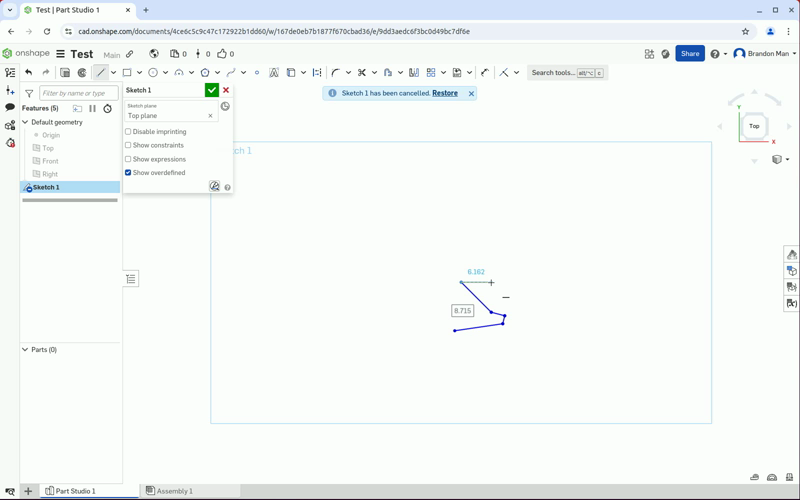
key_down(shift)
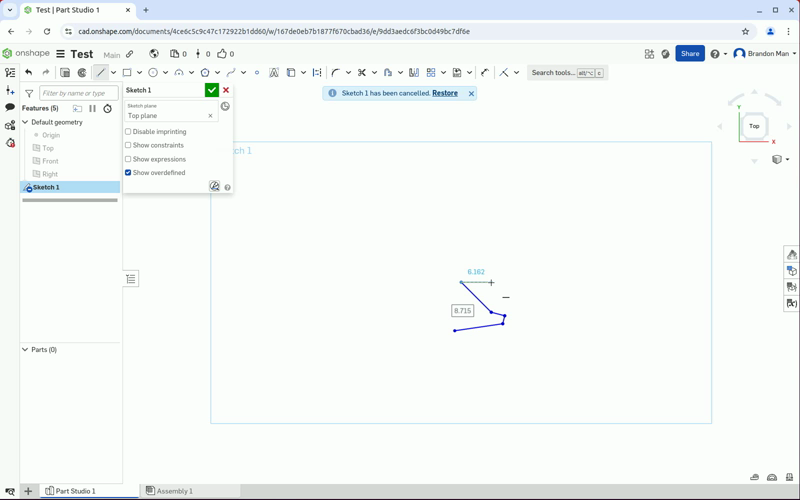
mouse_move(454, 330)
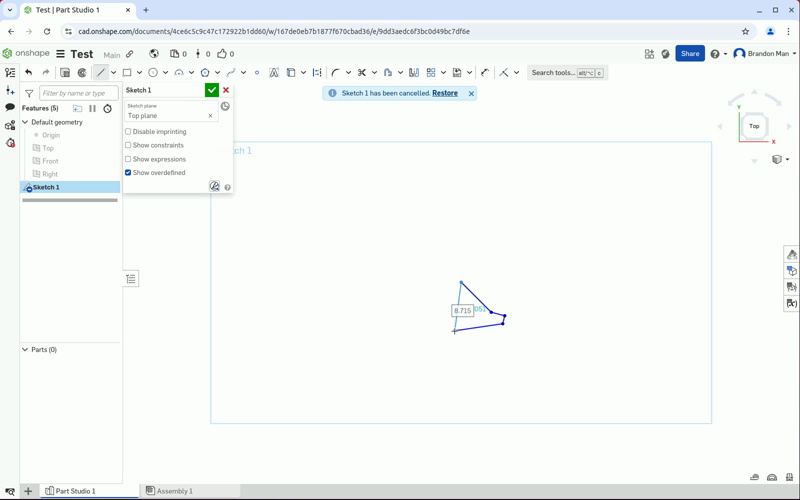
key_up(shift)
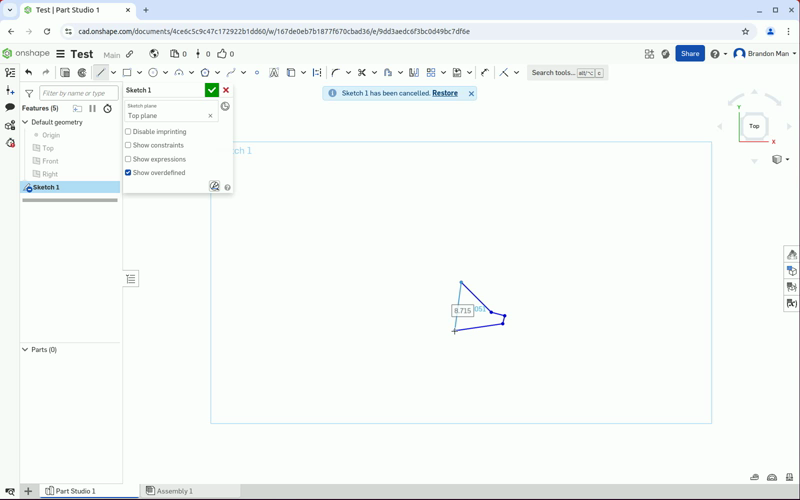
click(454, 330)
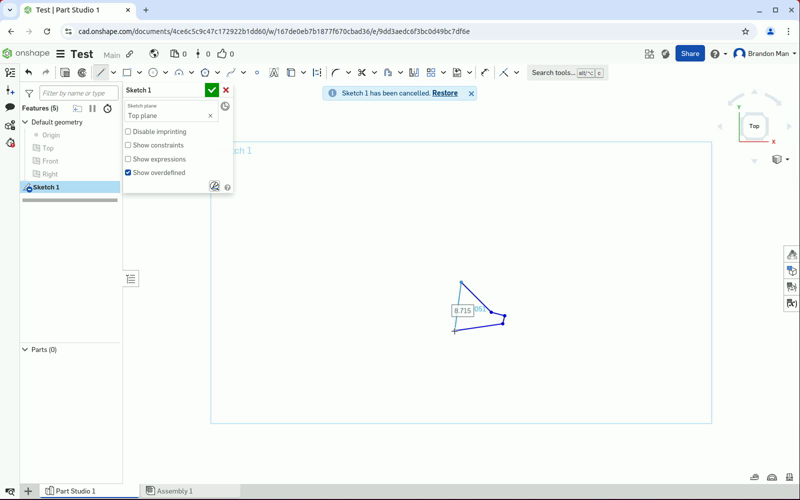
key(esc)
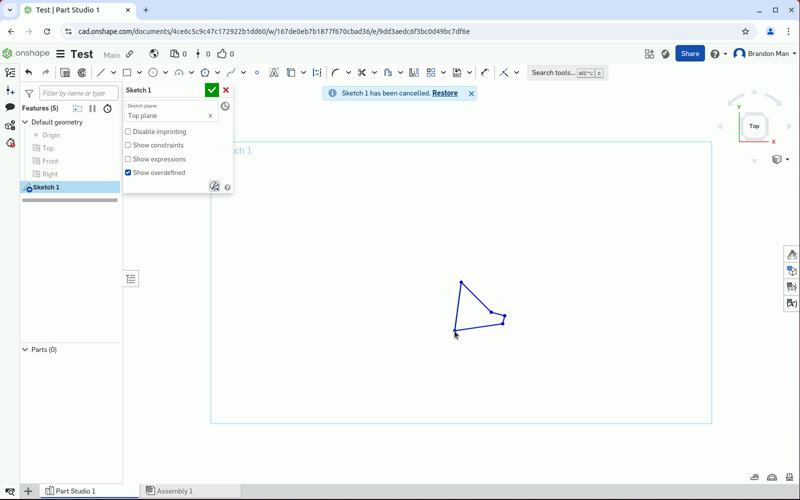
mouse_move(477, 312)
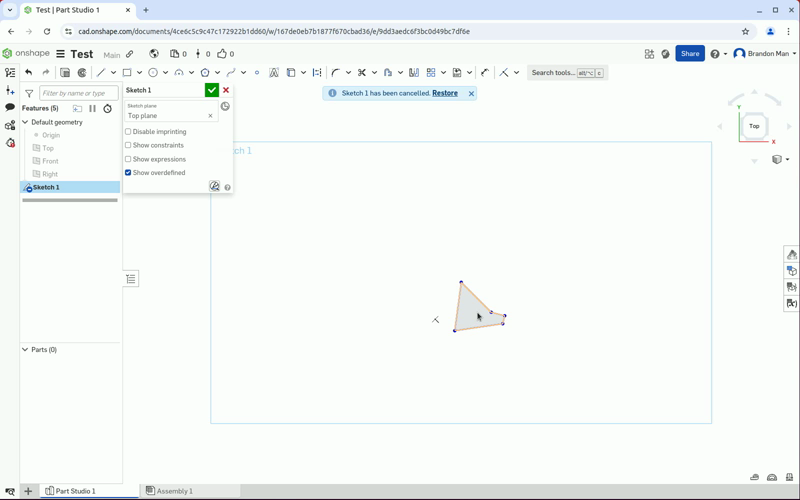
scroll(6)
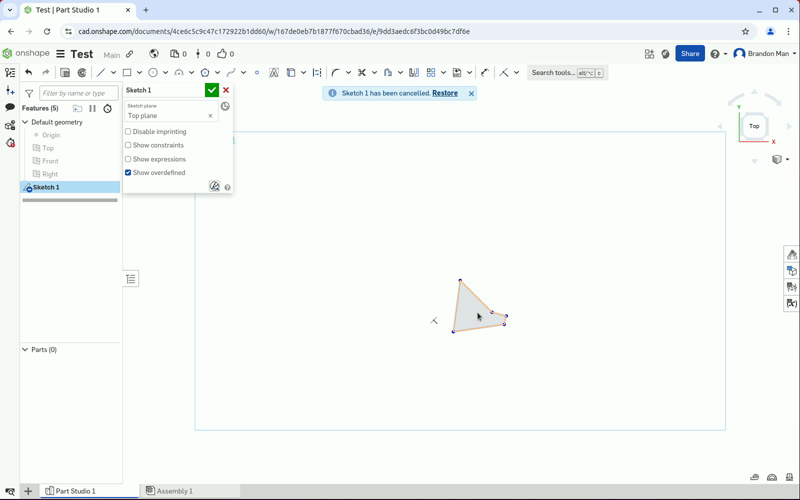
scroll(6)
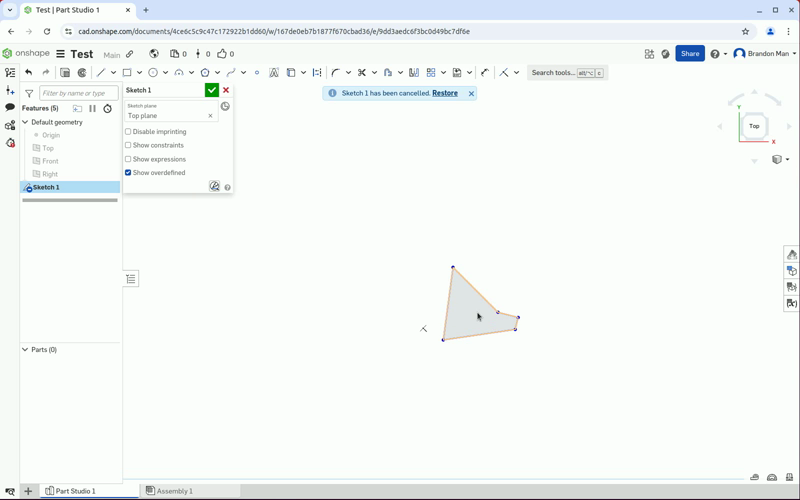
scroll(6)
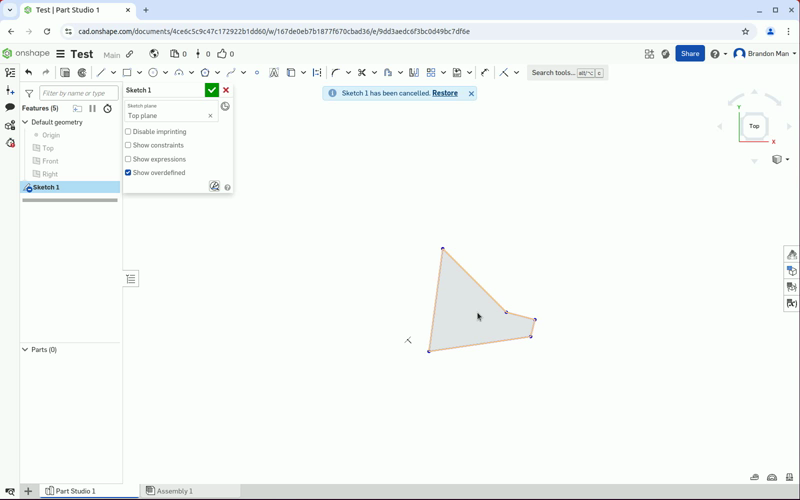
scroll(6)
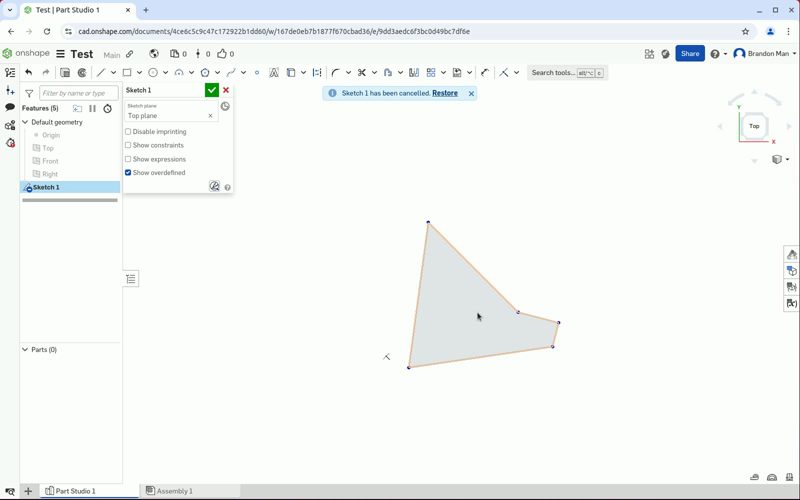
scroll(6)
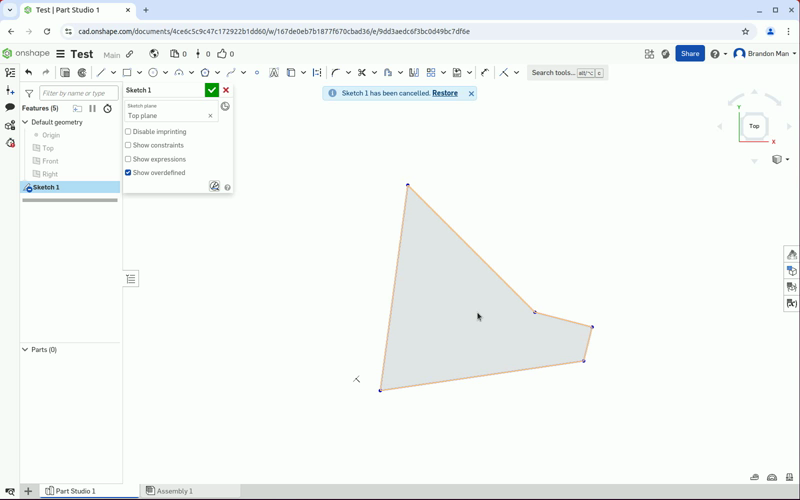
scroll(6)
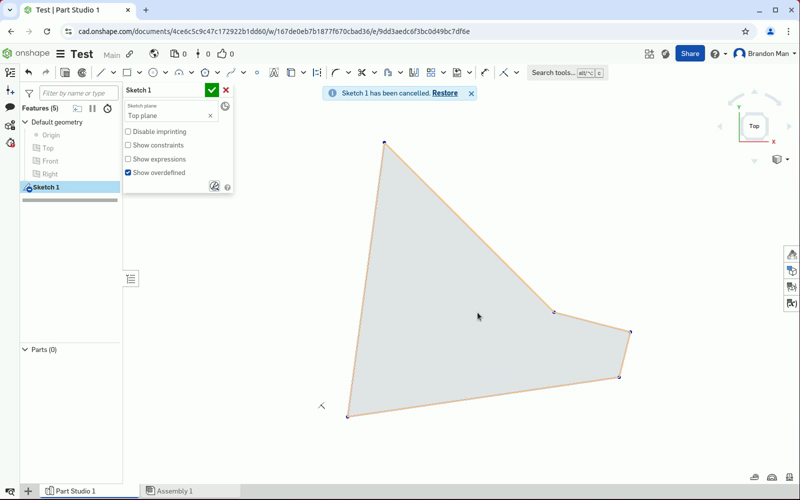
scroll(6)
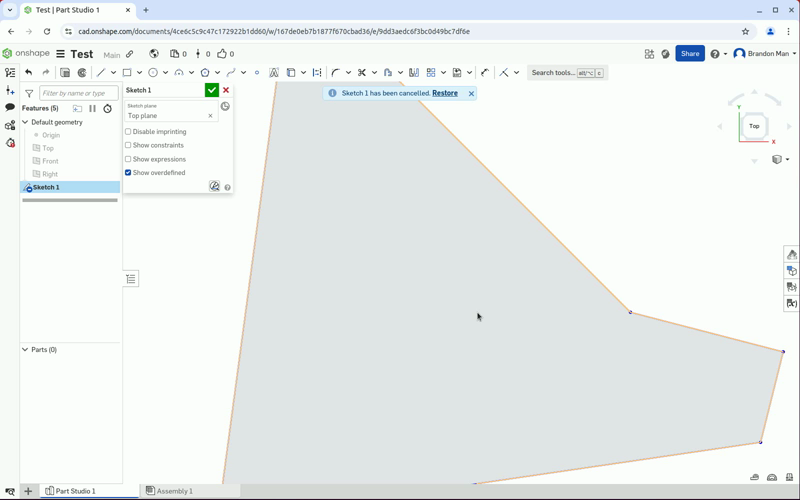
click(477, 312)
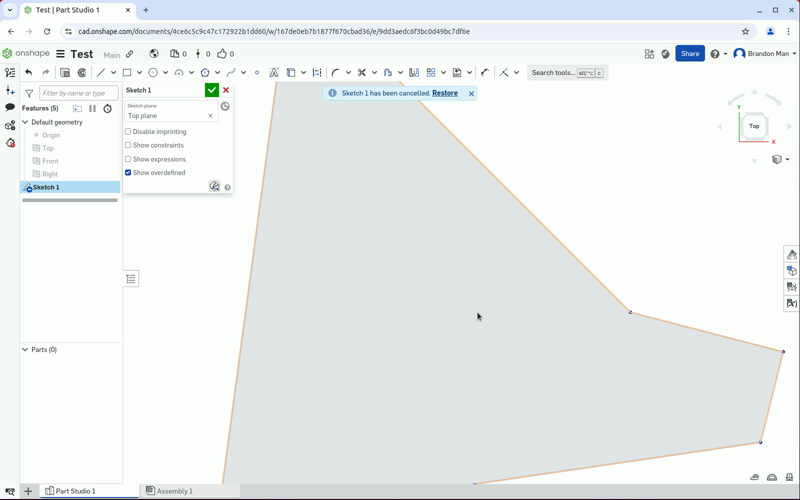
scroll(-6)
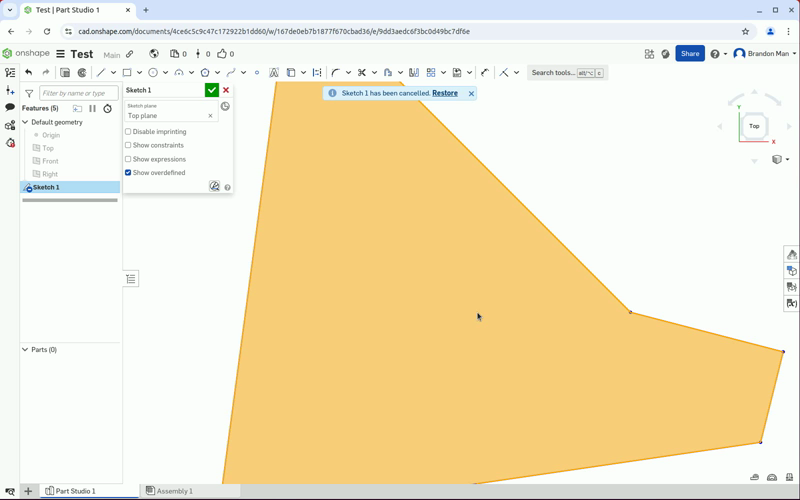
scroll(-6)
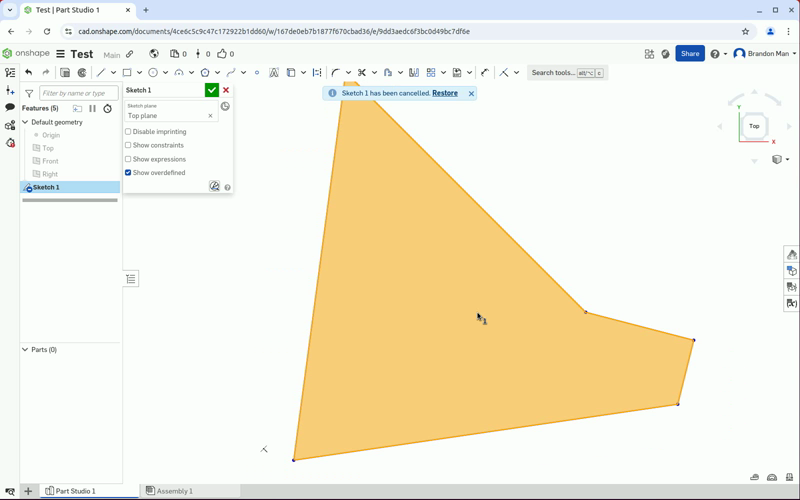
scroll(-6)
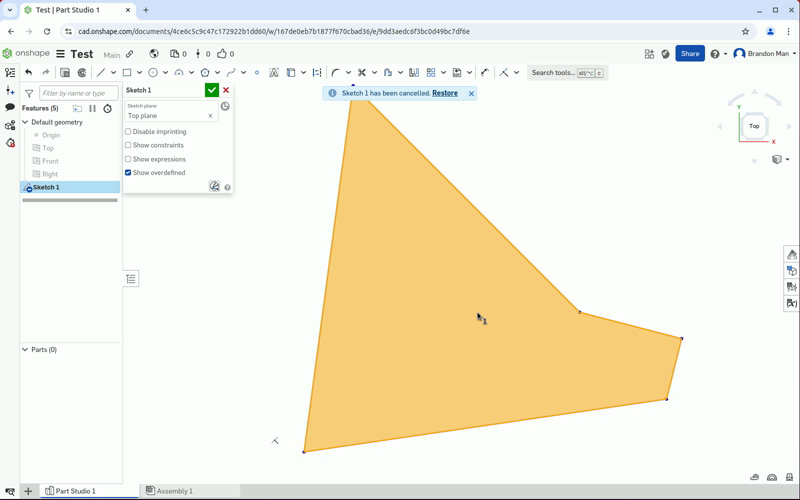
scroll(-6)
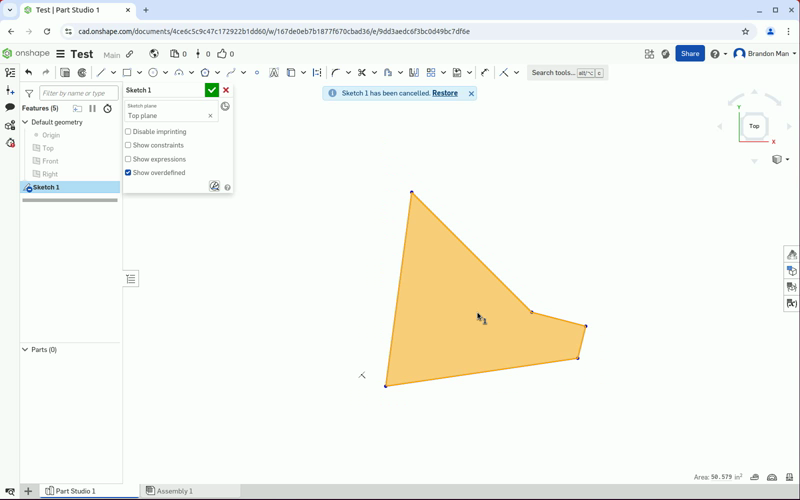
scroll(-6)
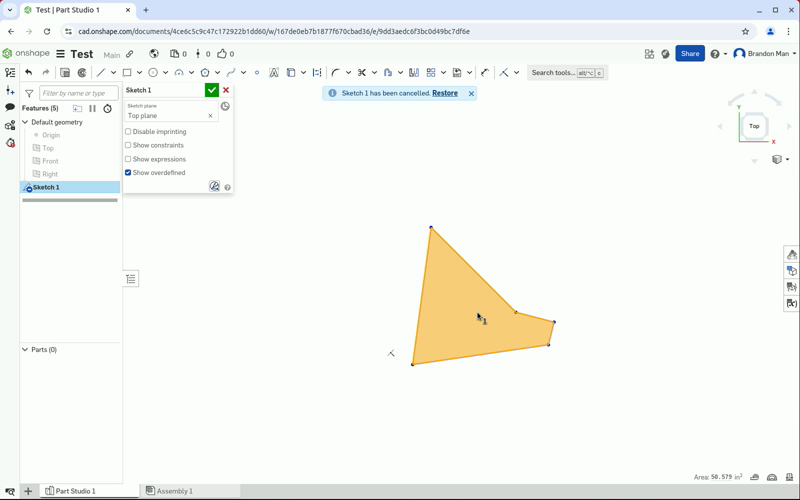
scroll(-6)
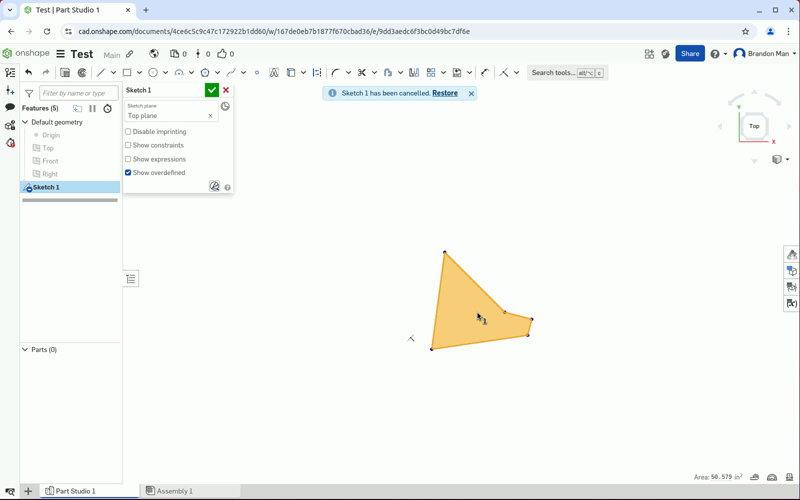
scroll(-6)
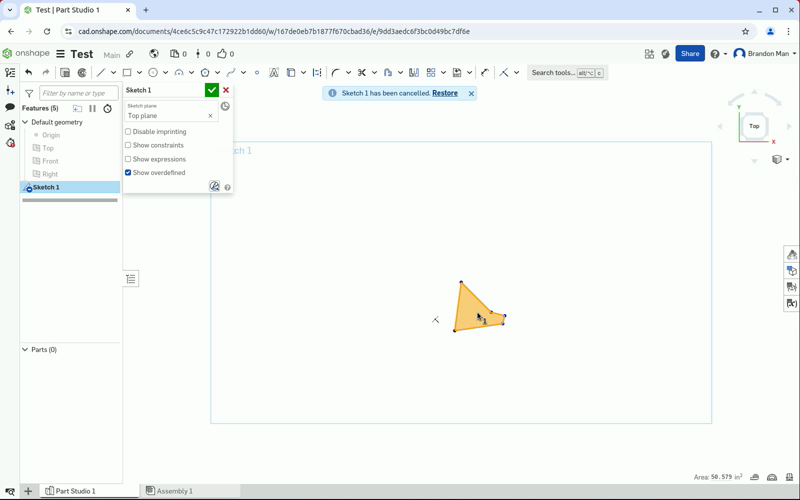
mouse_move(73, 352)
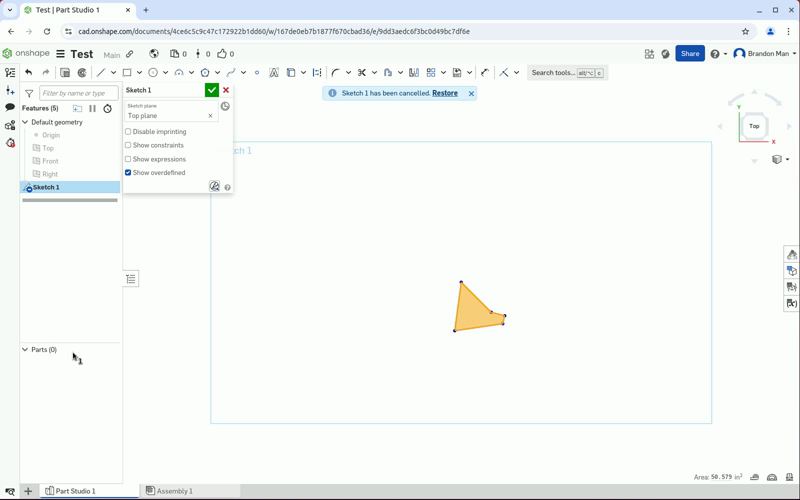
key(shift+y)
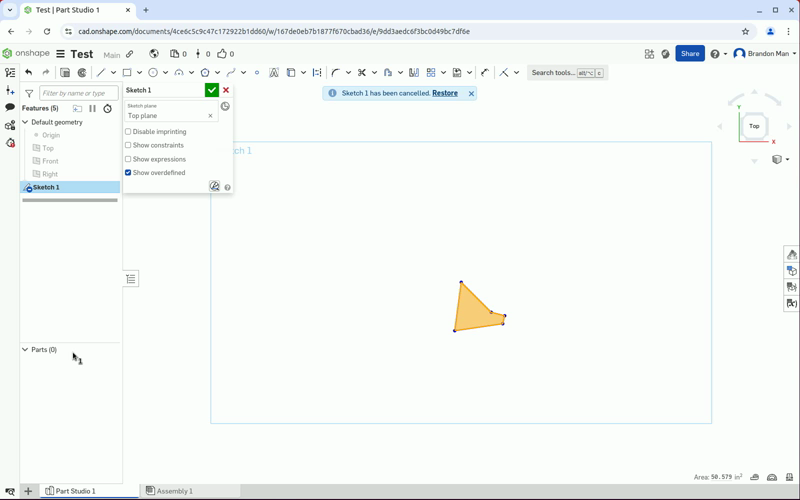
key(shift+e)
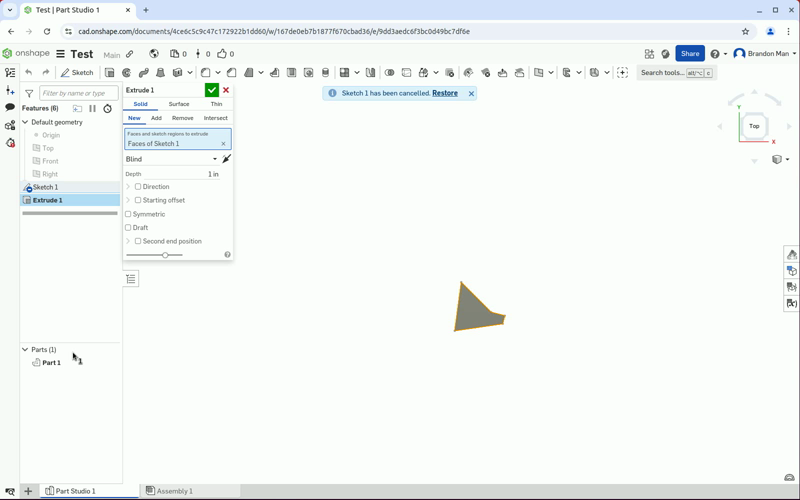
mouse_move(143, 106)
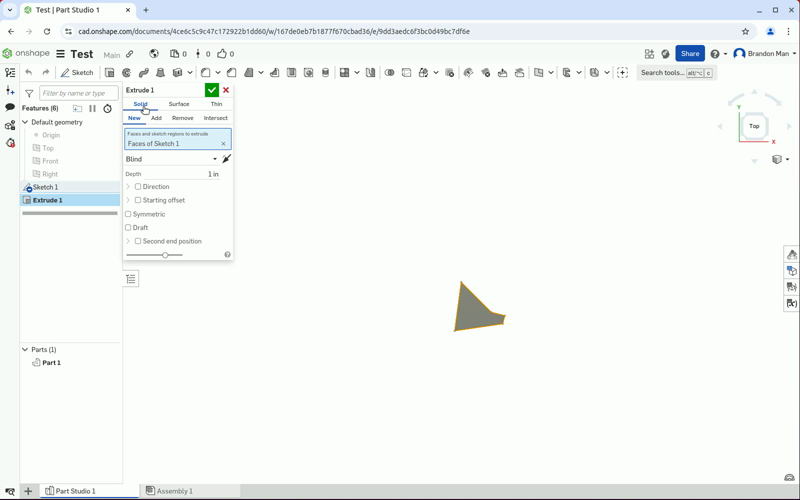
click(143, 106)
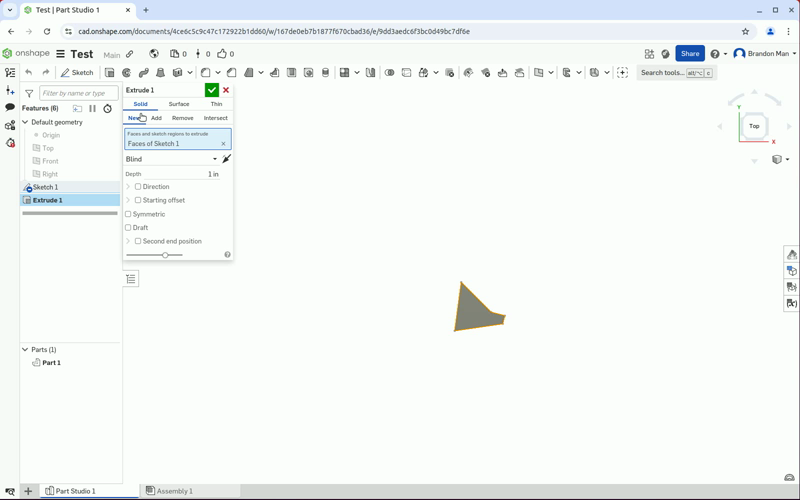
mouse_move(137, 120)
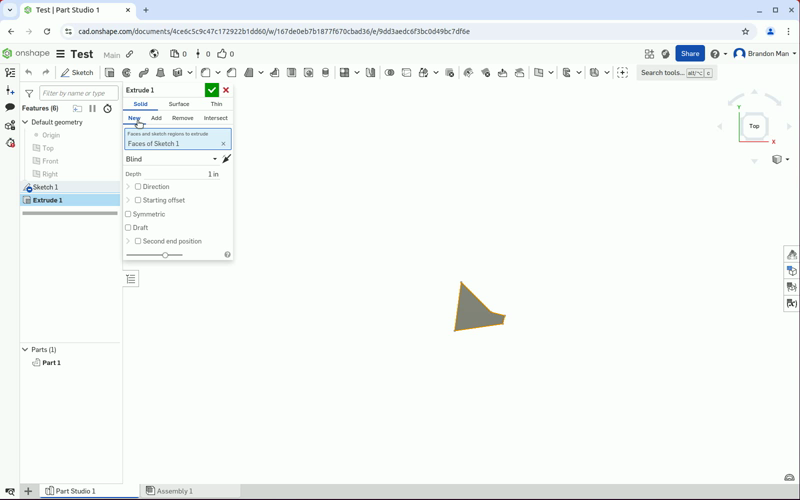
click(137, 120)
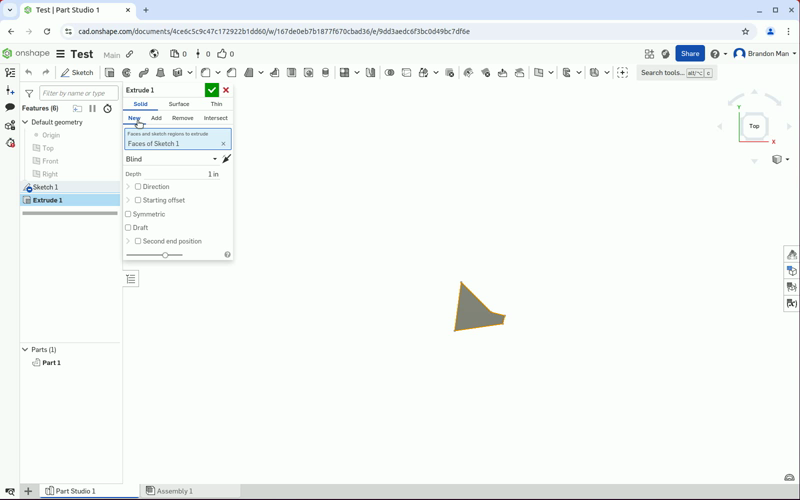
key(tab, 4)
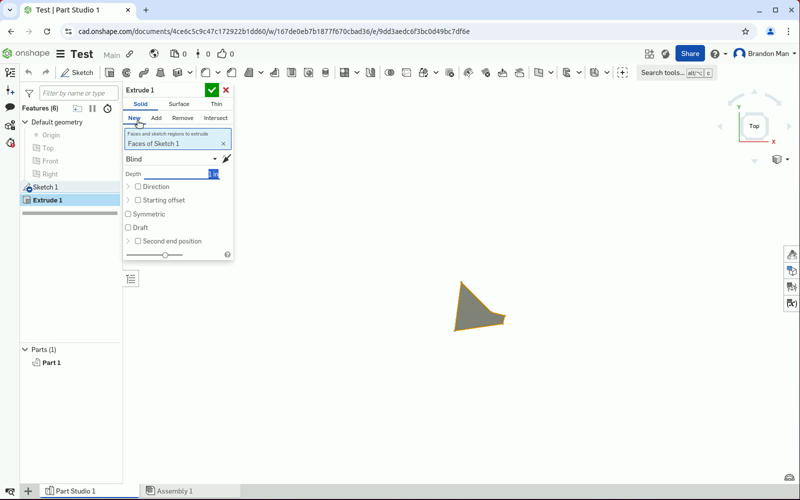
text(-0.241)
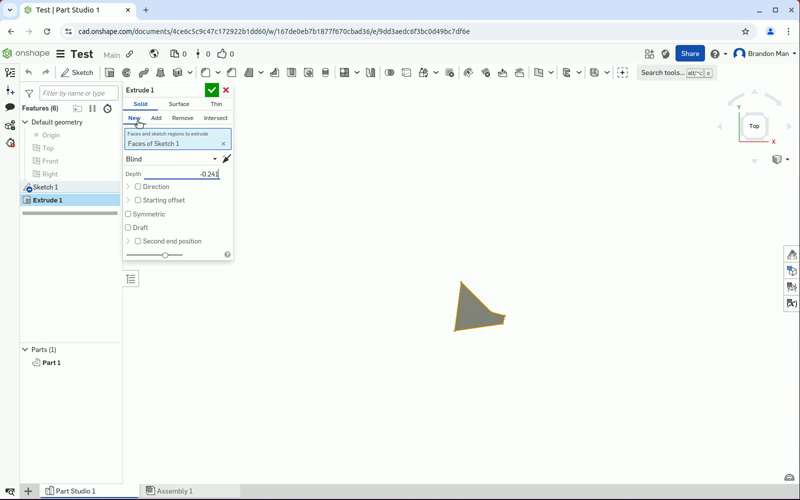
key(enter)
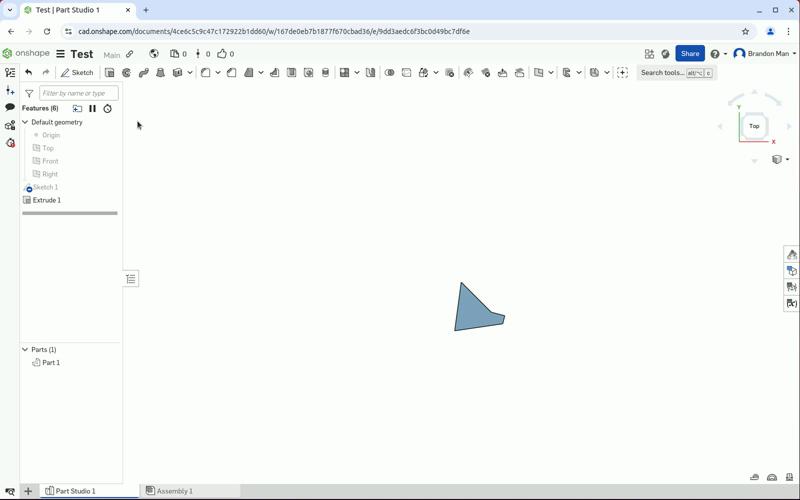
key(shift+h)
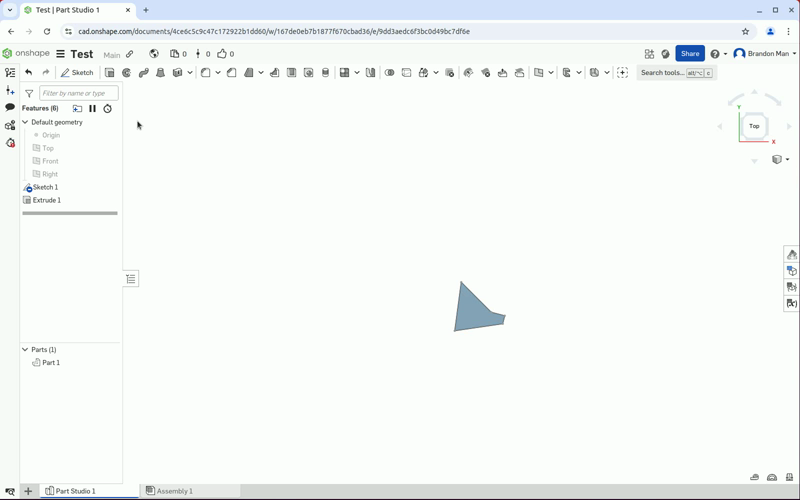
key(shift+h)
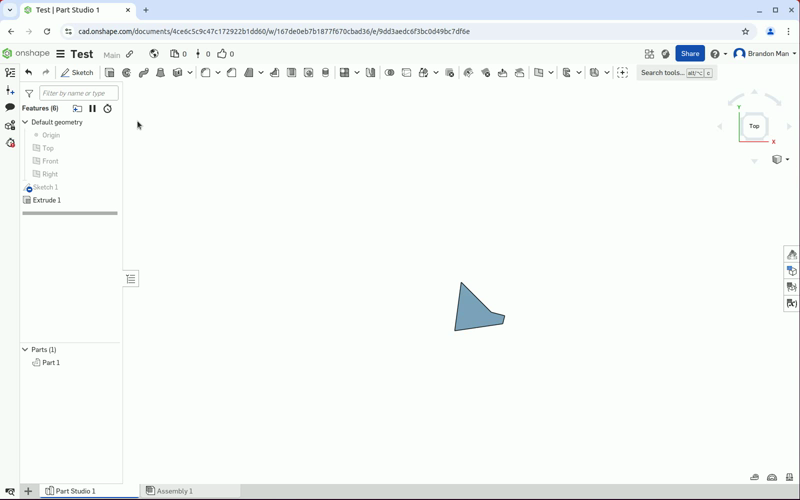
mouse_move(73, 189)
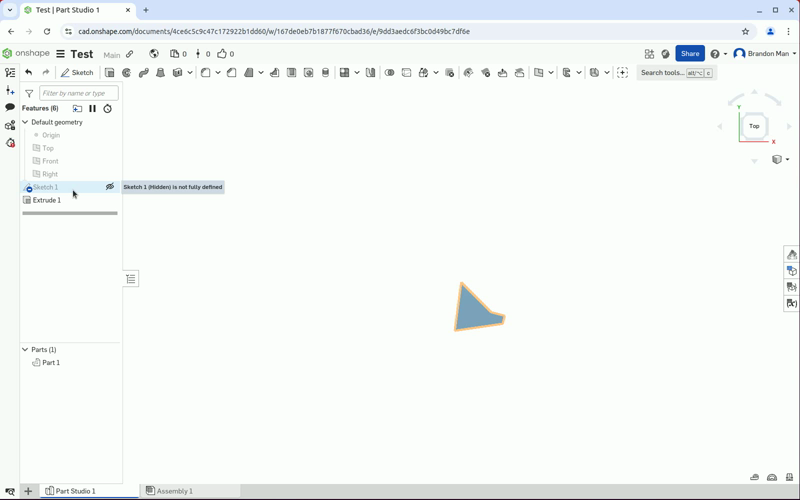
click(73, 189)
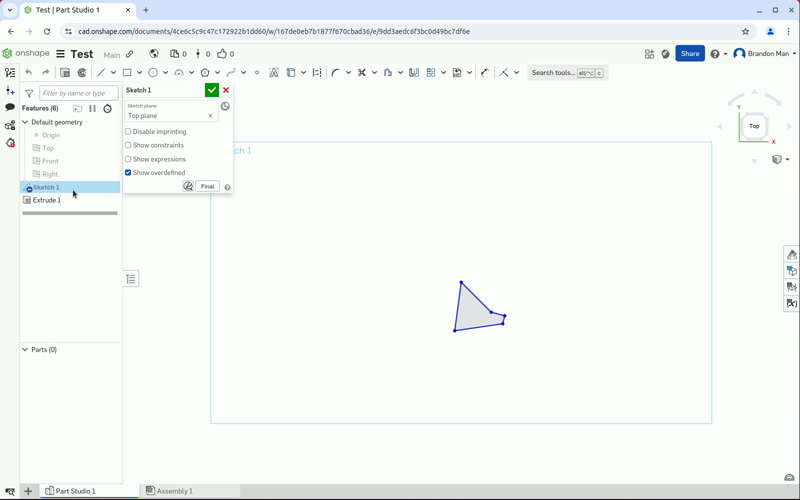
mouse_move(229, 92)
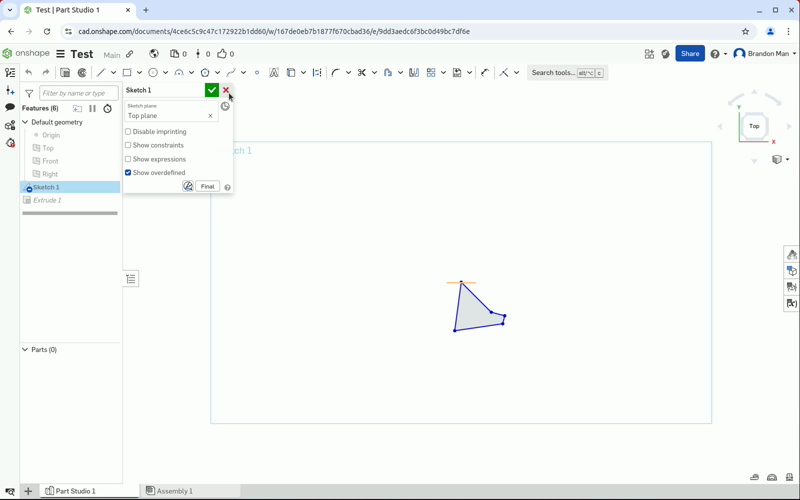
click(229, 92)
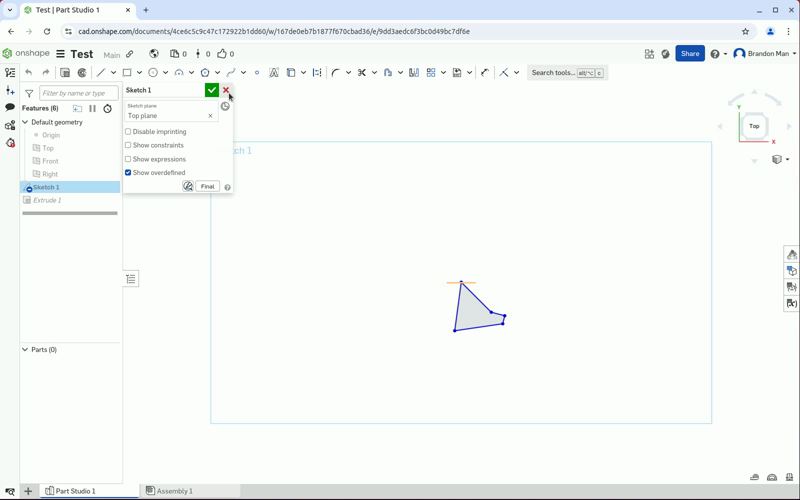
key(shift+s)
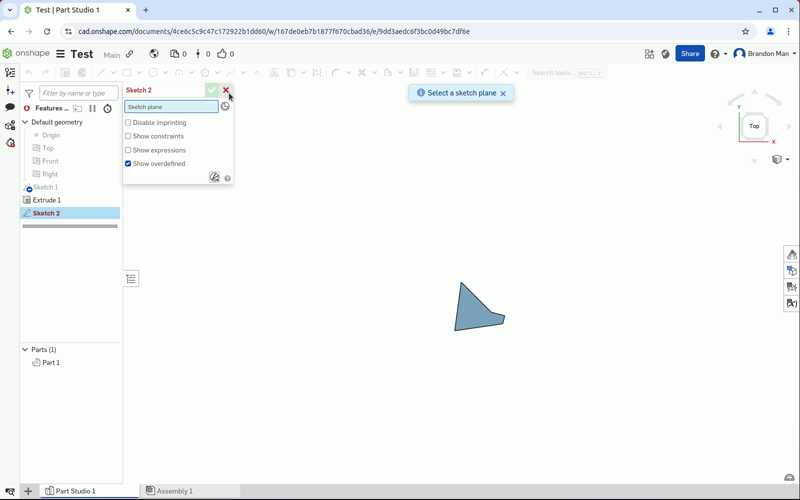
mouse_move(73, 150)
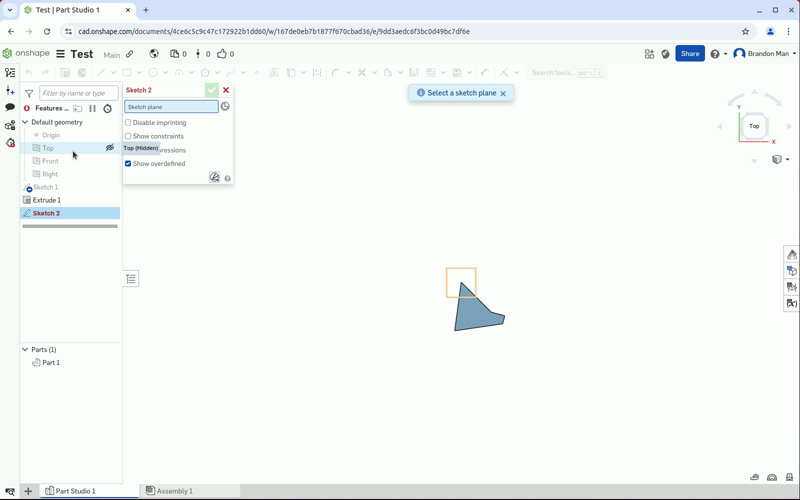
click(73, 150)
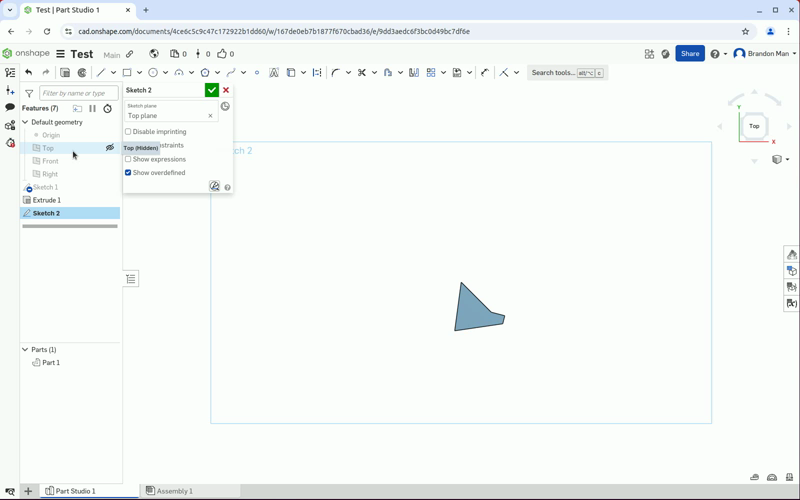
mouse_move(73, 352)
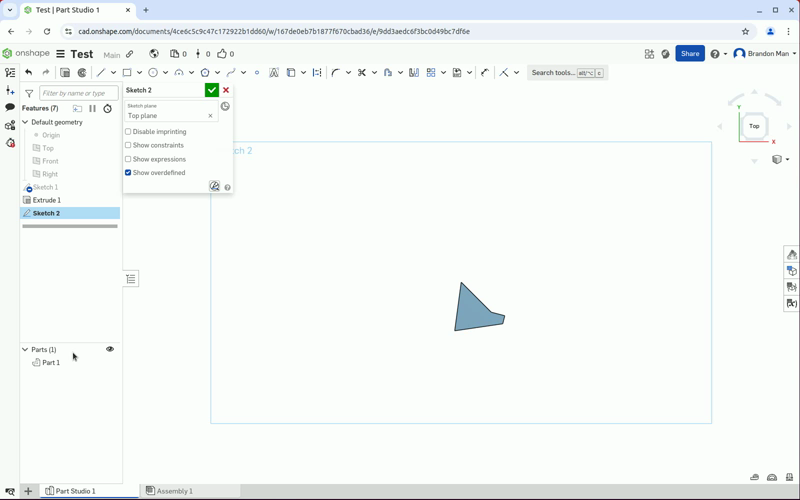
key(y)
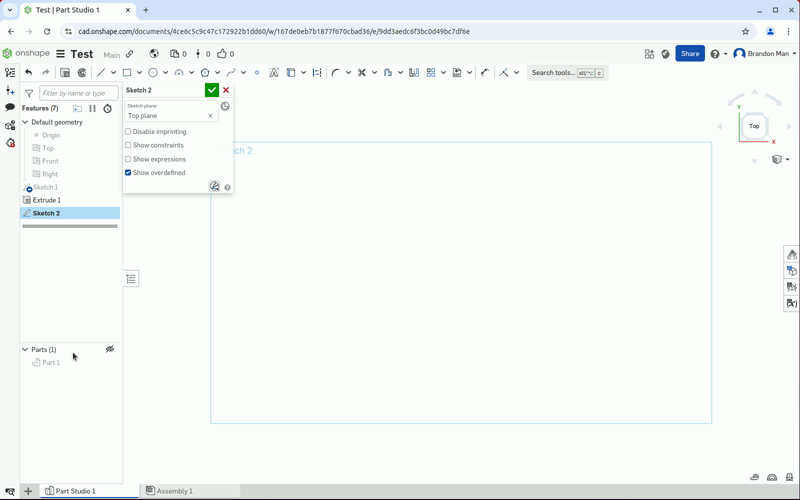
key(l)
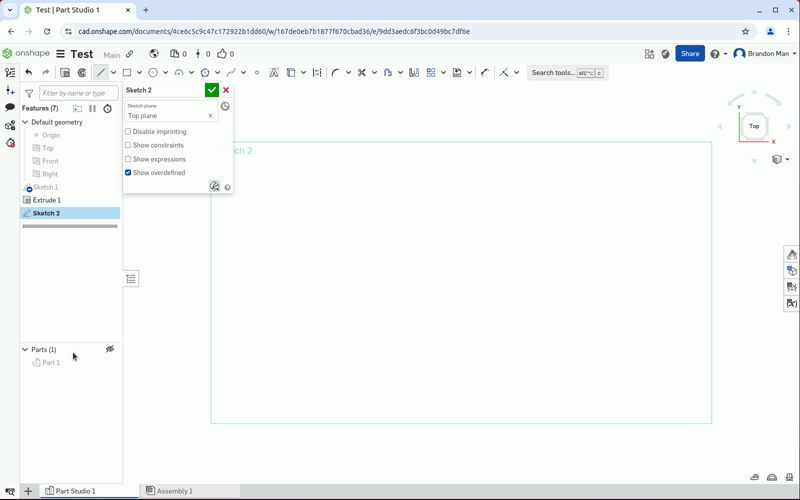
key_down(shift)
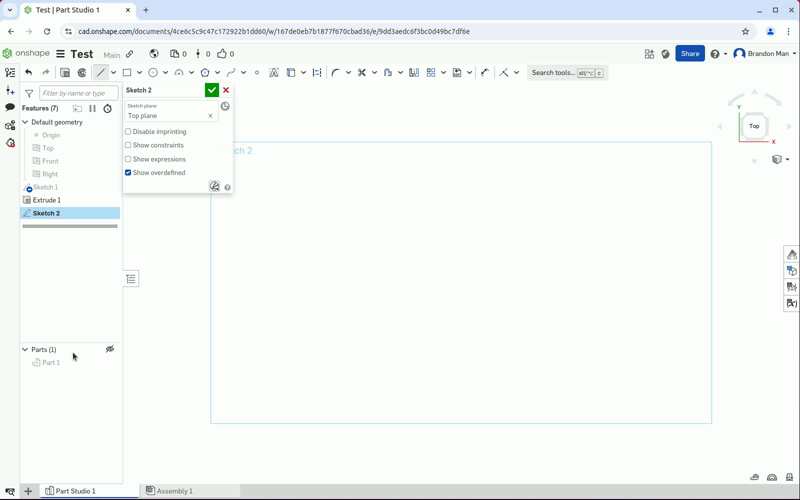
mouse_move(453, 334)
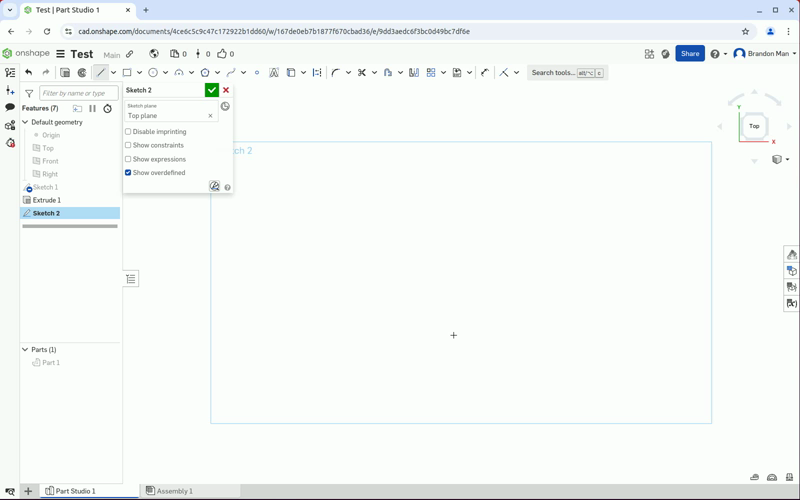
click(453, 334)
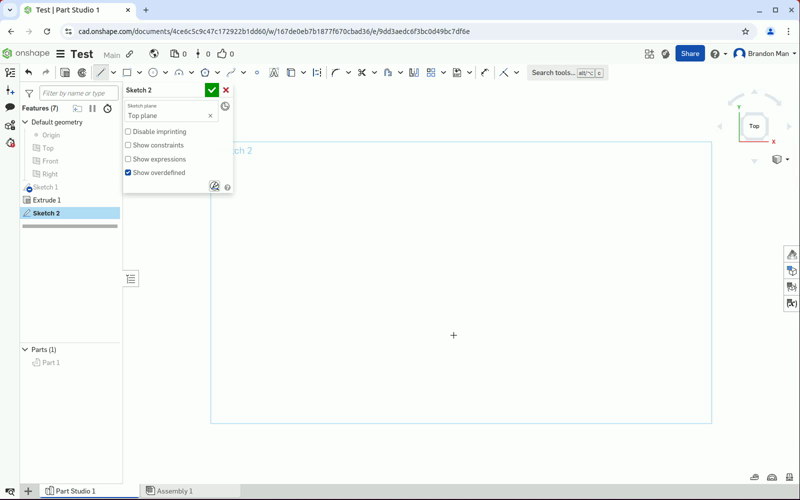
key_up(shift)
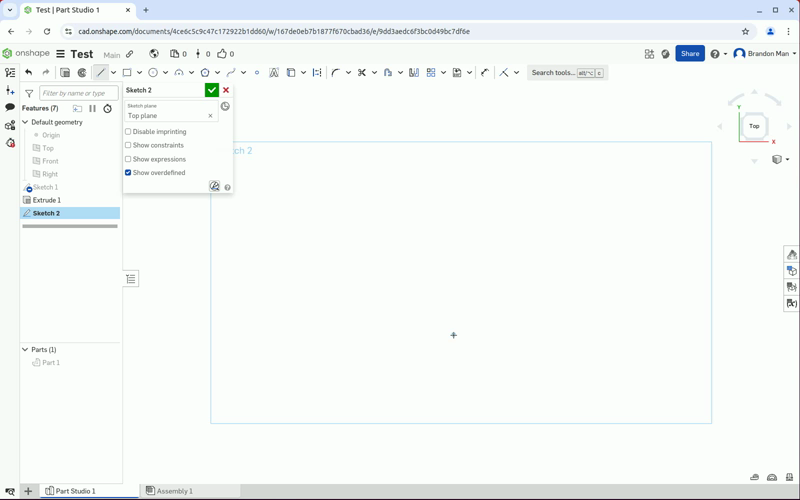
key_down(shift)
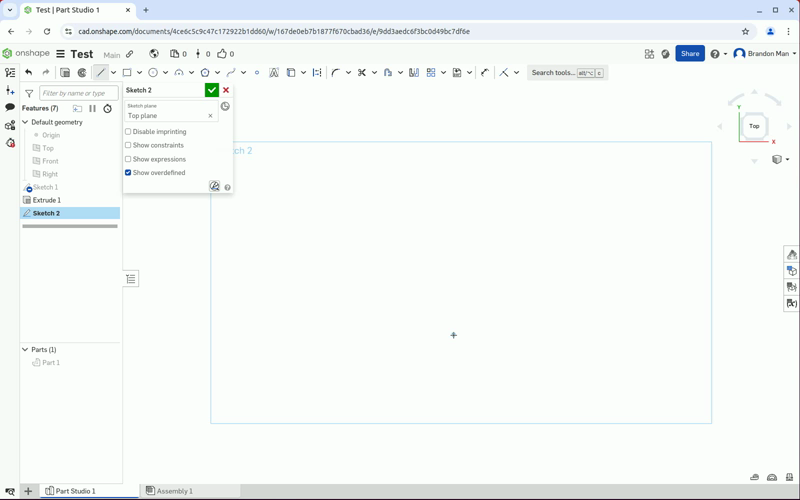
mouse_move(483, 334)
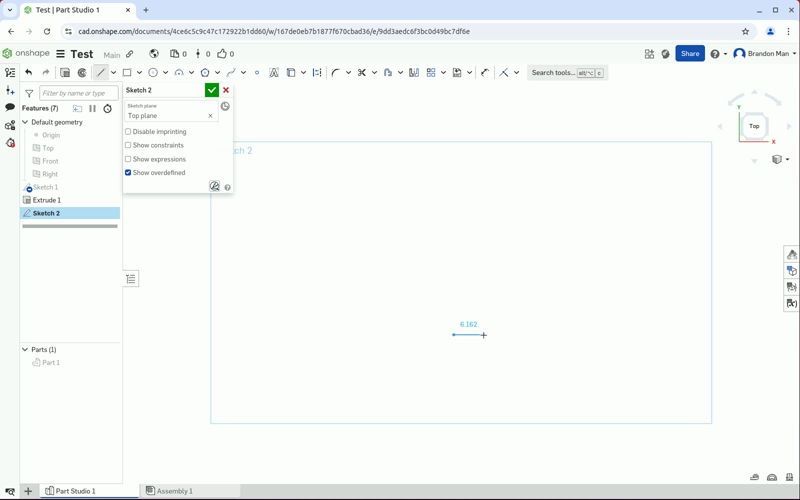
mouse_move(501, 327)
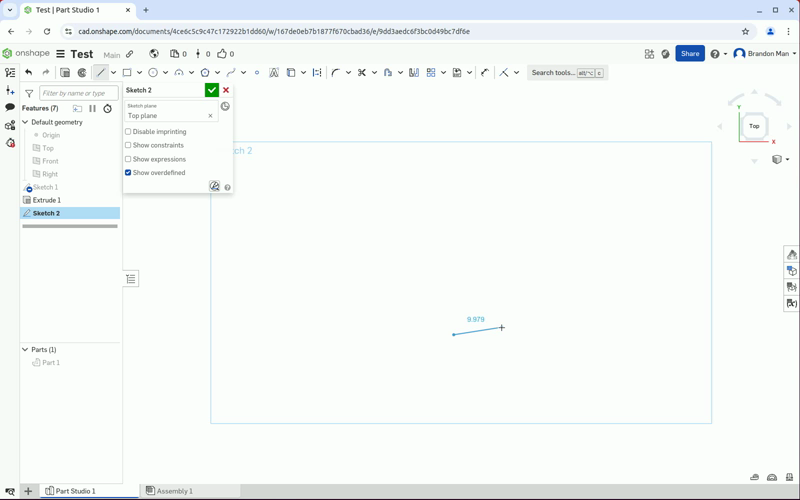
click(501, 327)
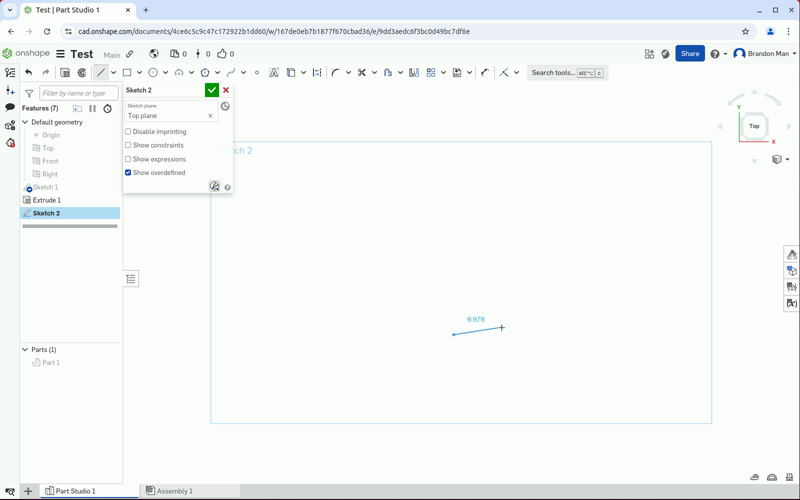
key_up(shift)
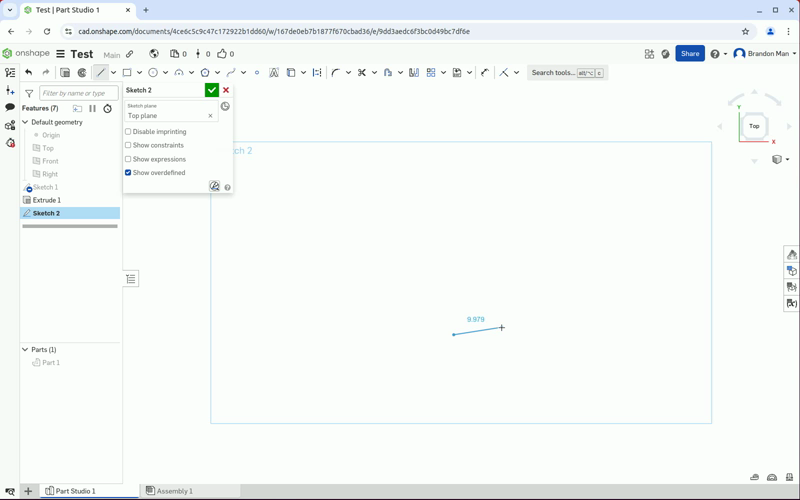
key_down(shift)
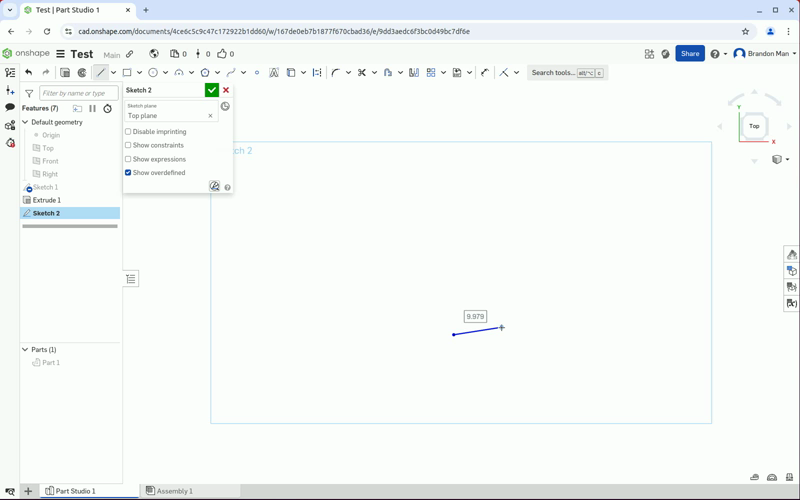
mouse_move(531, 327)
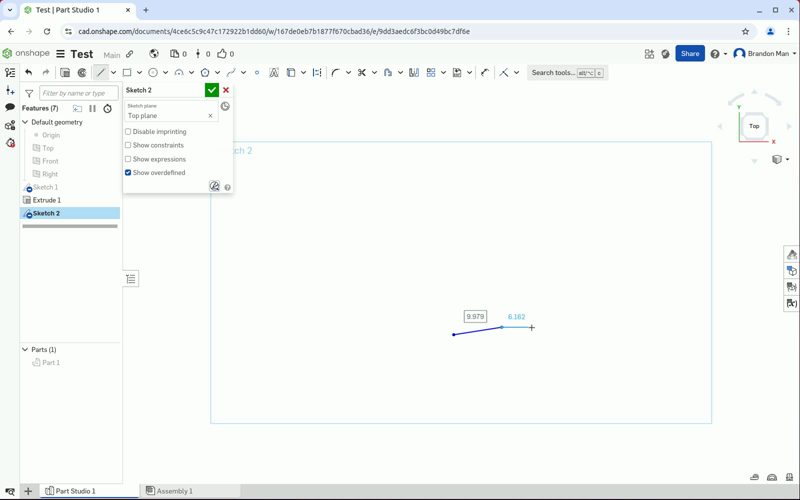
mouse_move(502, 324)
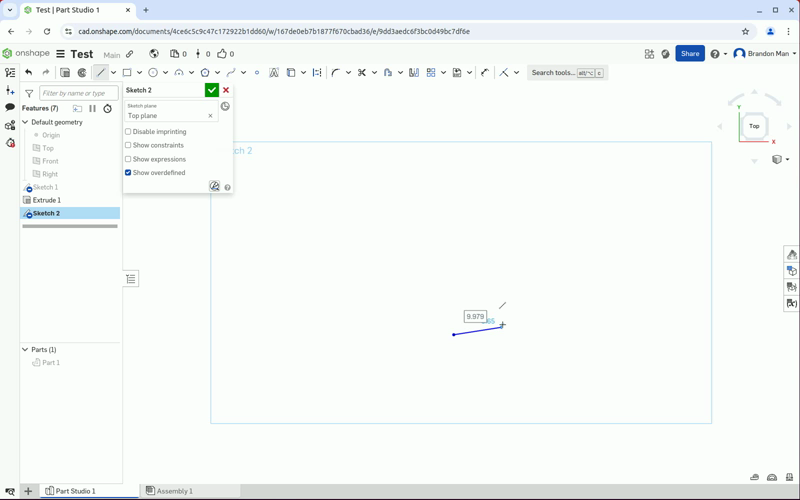
scroll(6)
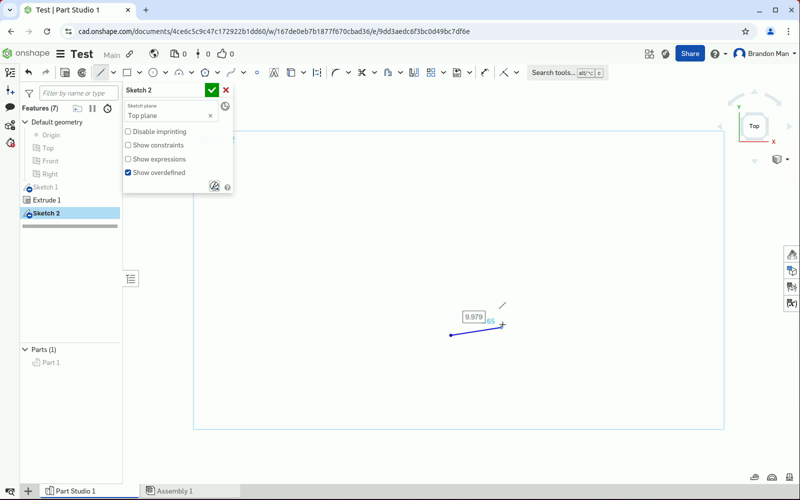
scroll(6)
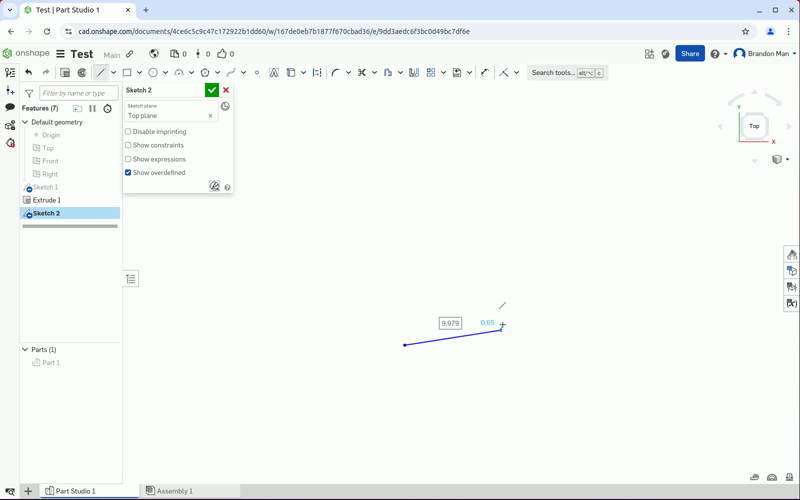
scroll(6)
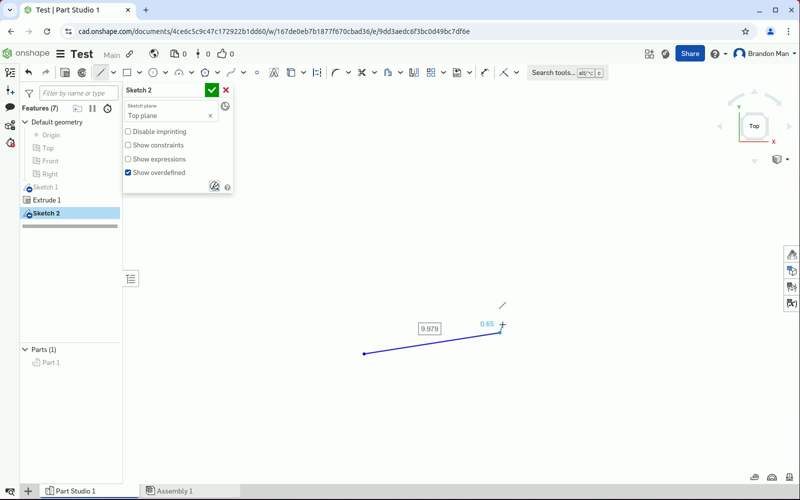
scroll(6)
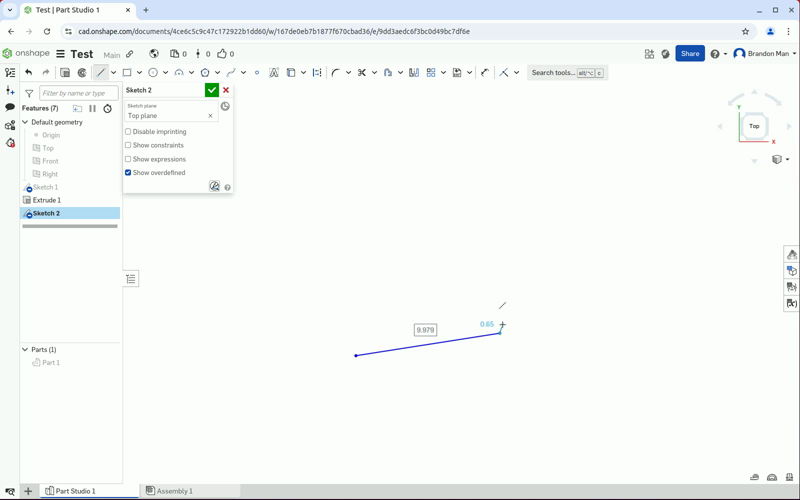
scroll(6)
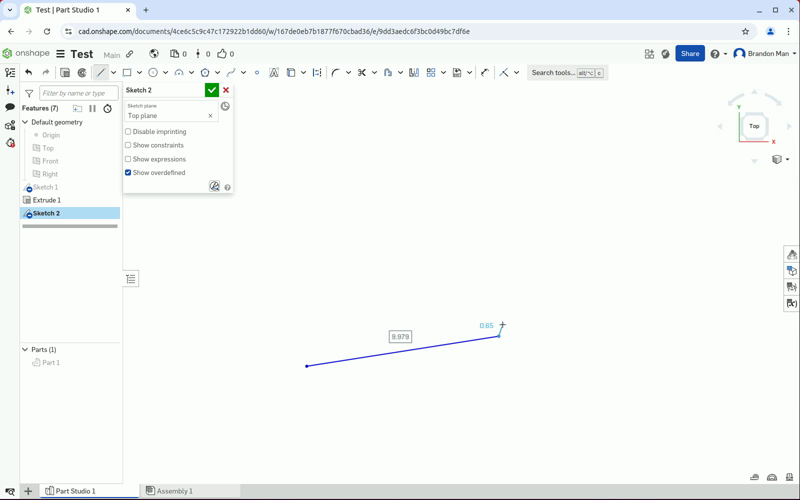
scroll(6)
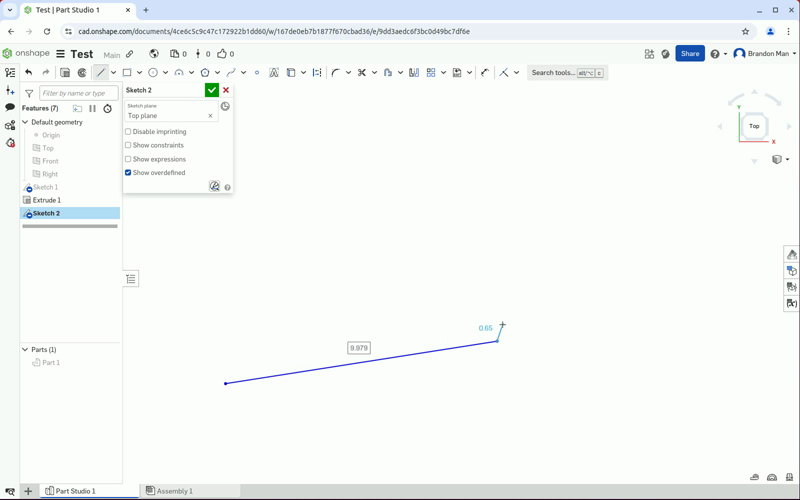
scroll(6)
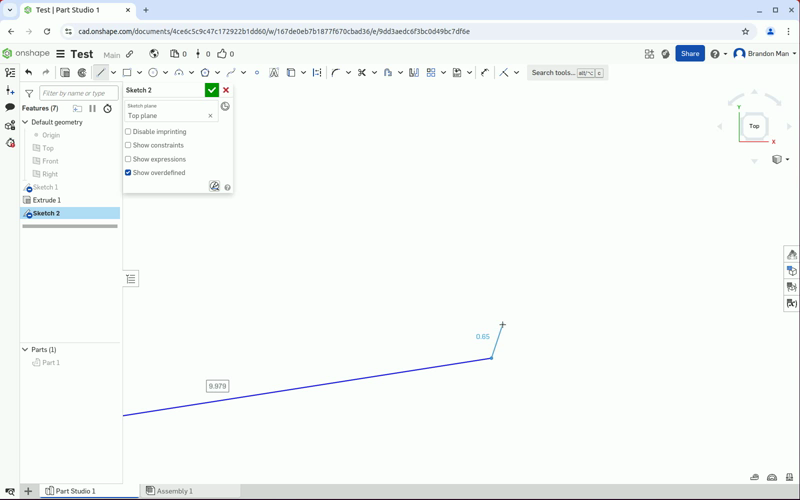
click(502, 324)
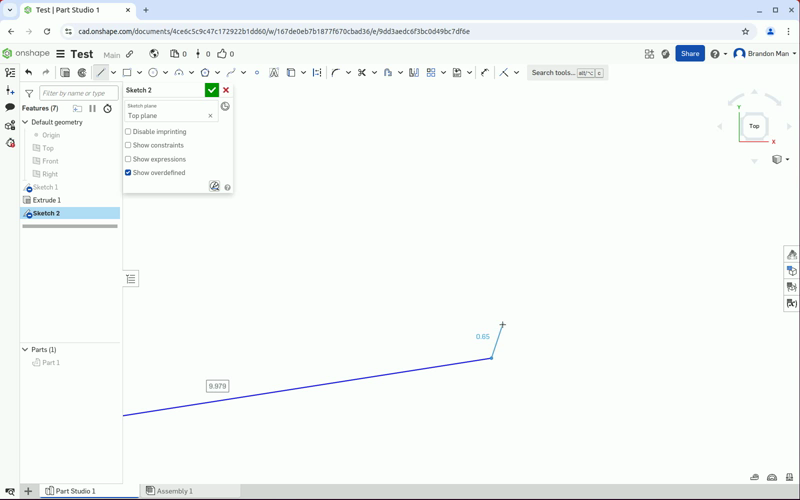
scroll(-6)
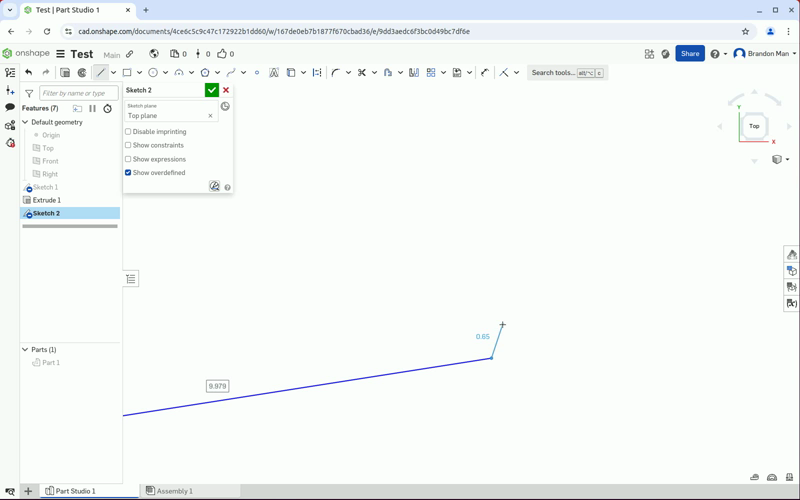
scroll(-6)
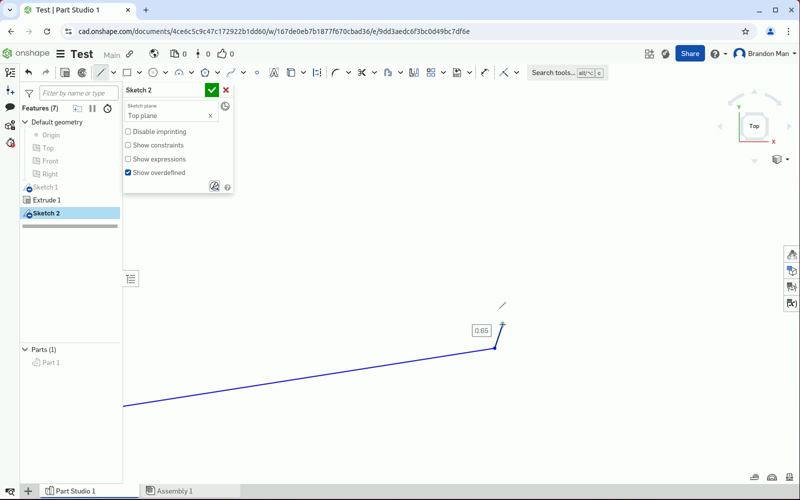
scroll(-6)
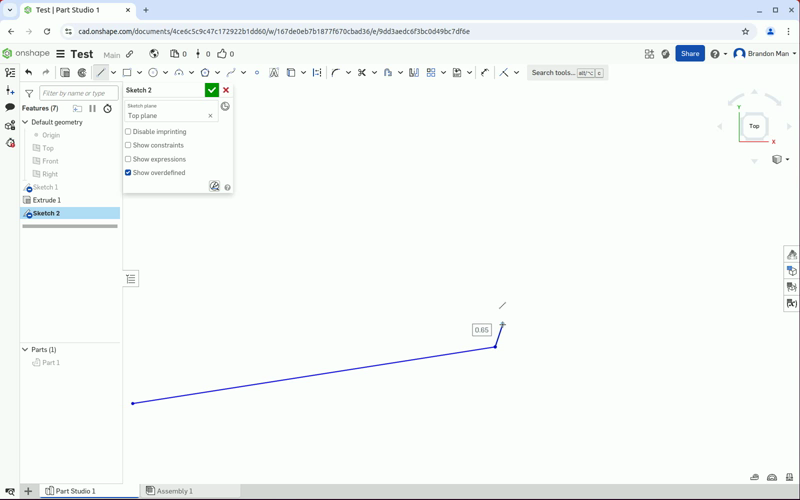
scroll(-6)
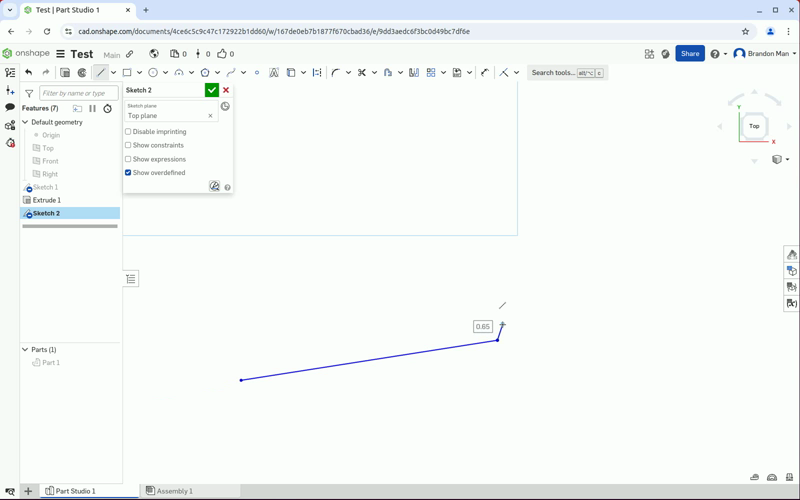
scroll(-6)
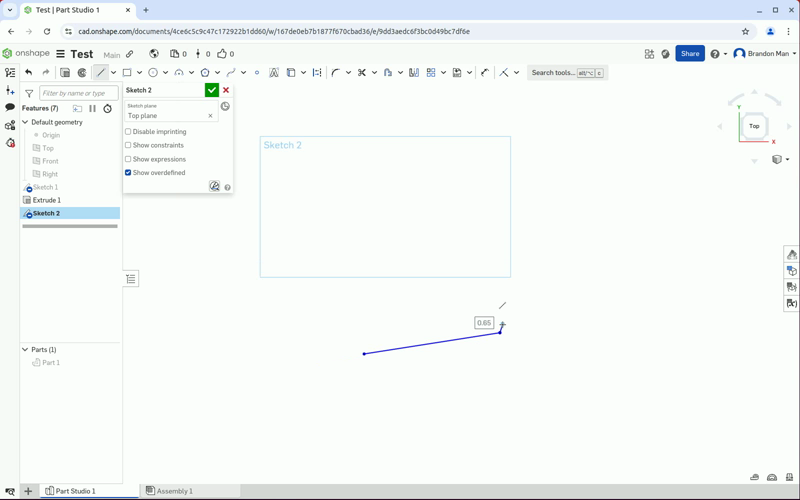
scroll(-6)
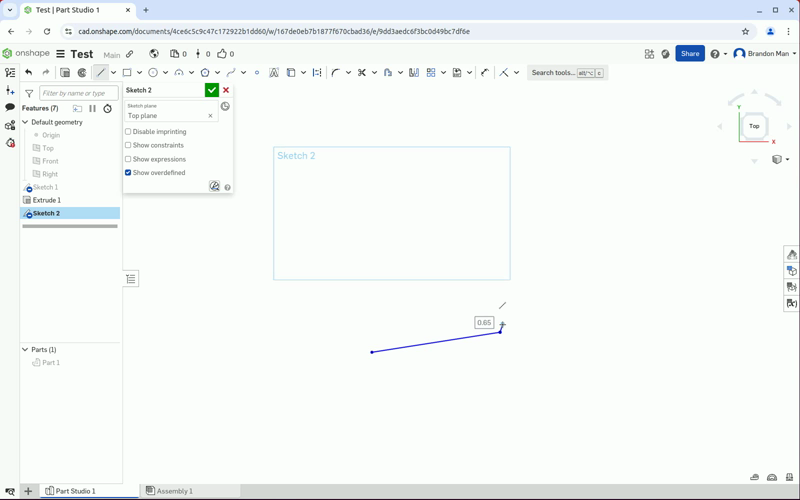
scroll(-6)
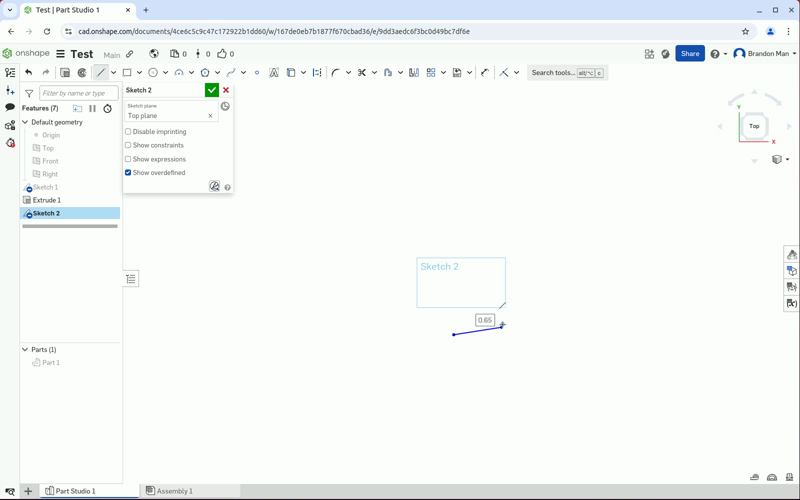
key_up(shift)
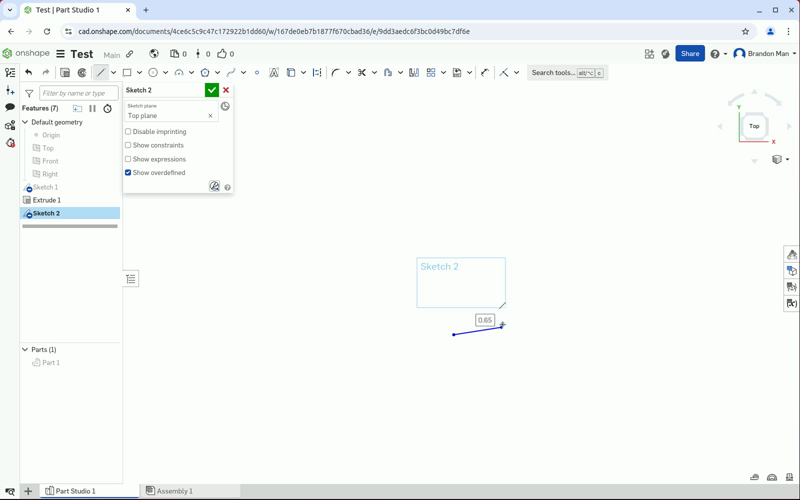
key_down(shift)
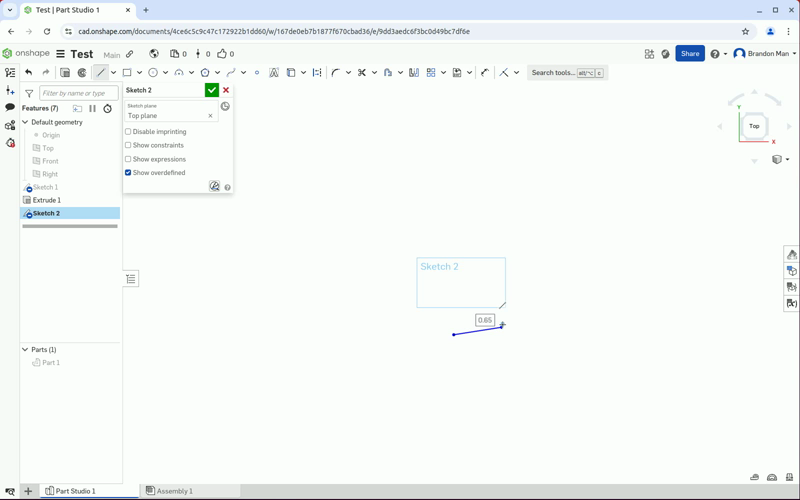
mouse_move(532, 324)
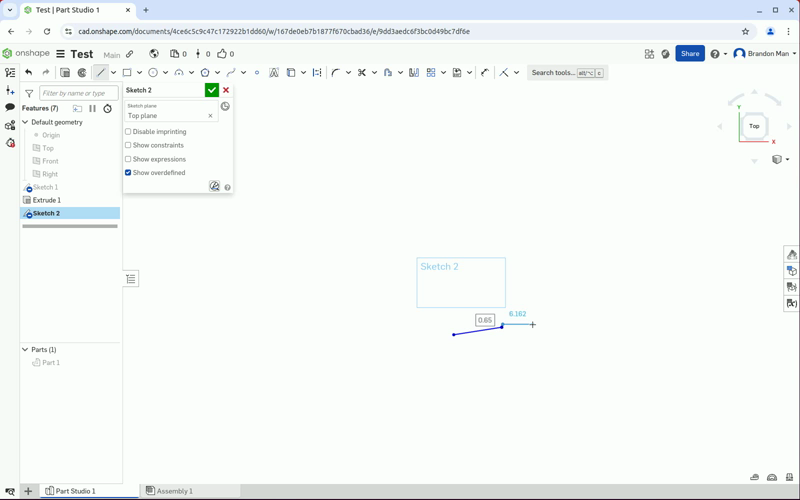
mouse_move(454, 331)
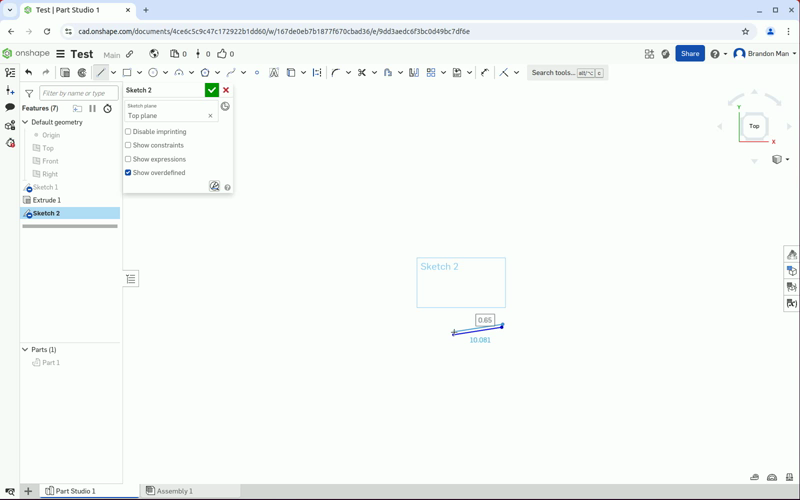
scroll(6)
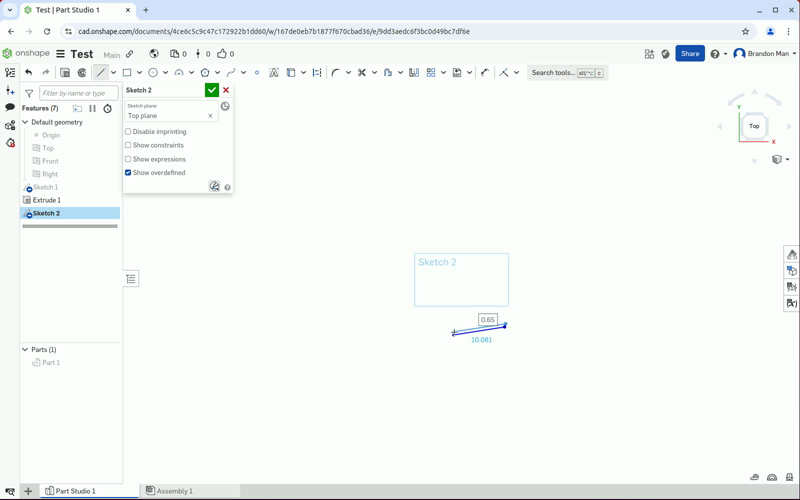
scroll(6)
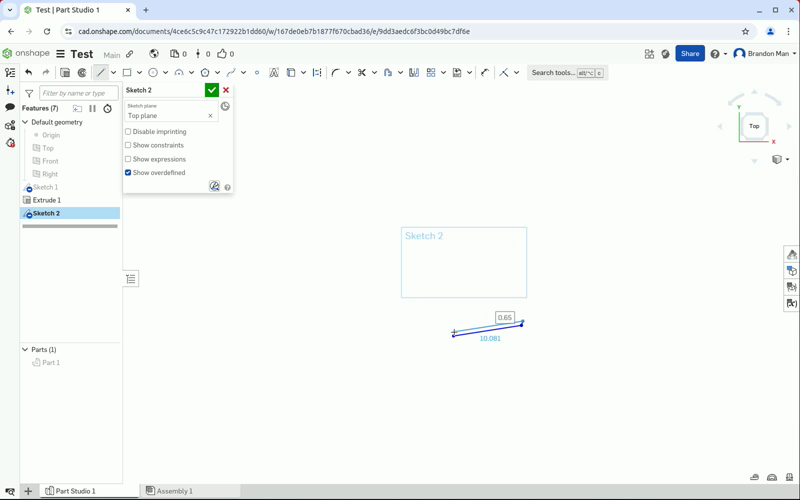
scroll(6)
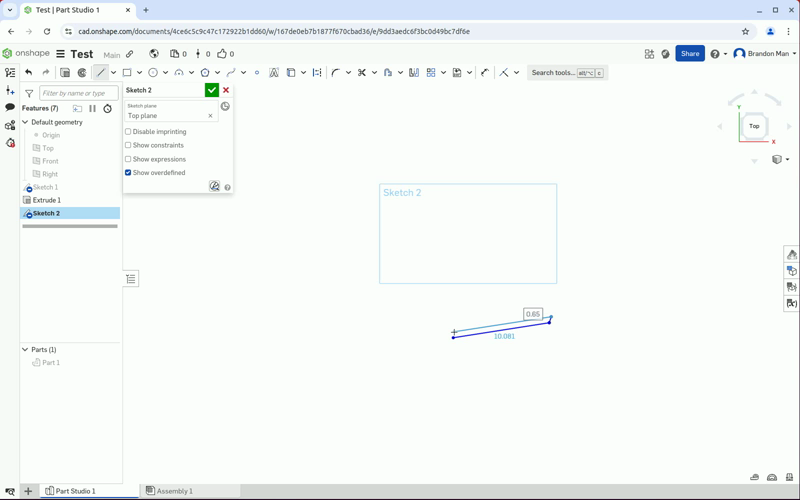
scroll(6)
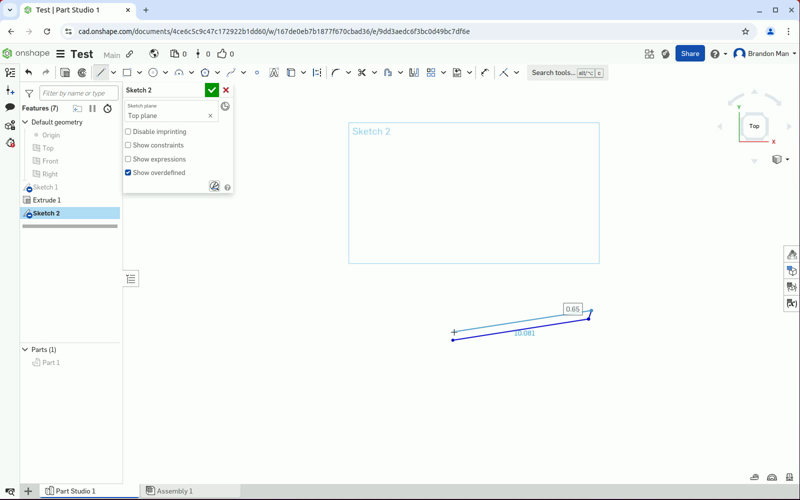
scroll(6)
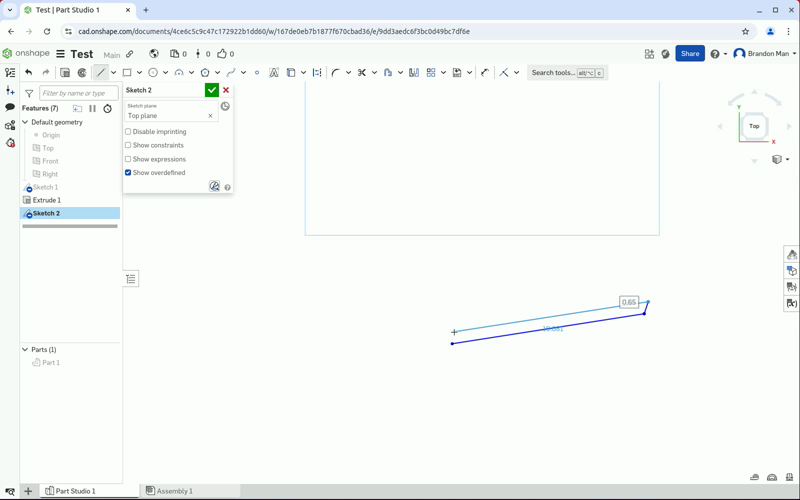
scroll(6)
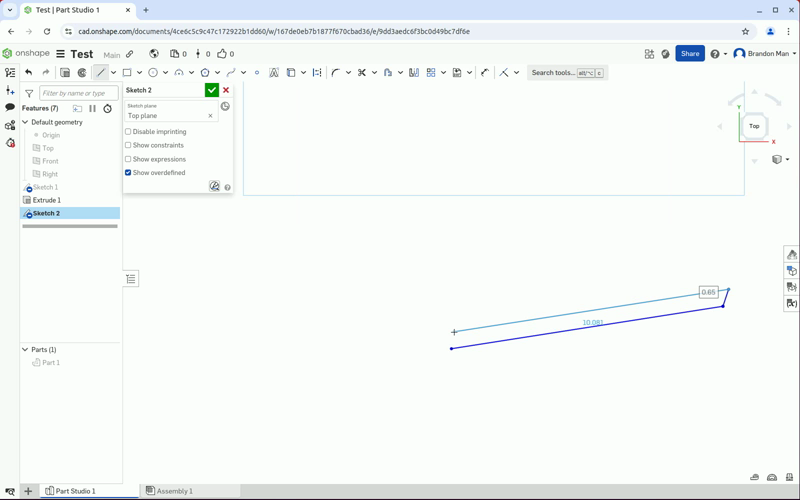
scroll(6)
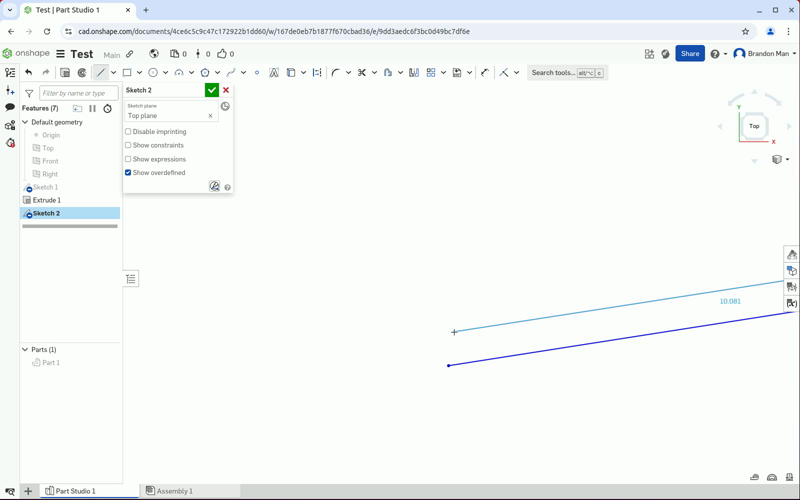
click(454, 331)
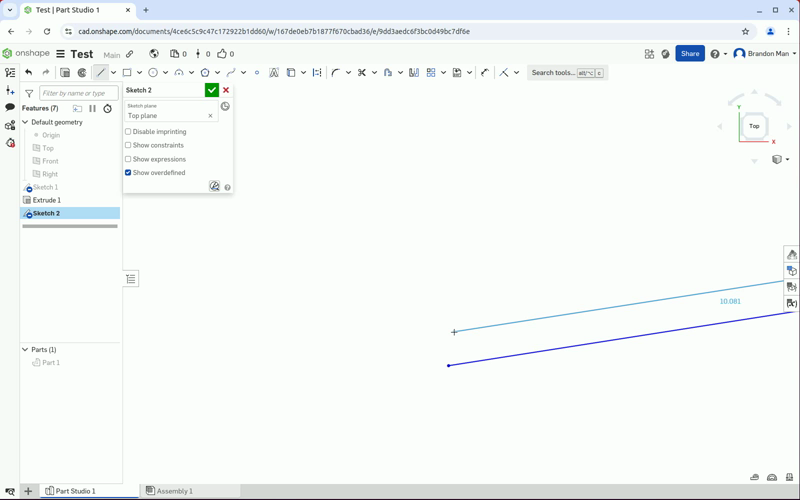
scroll(-6)
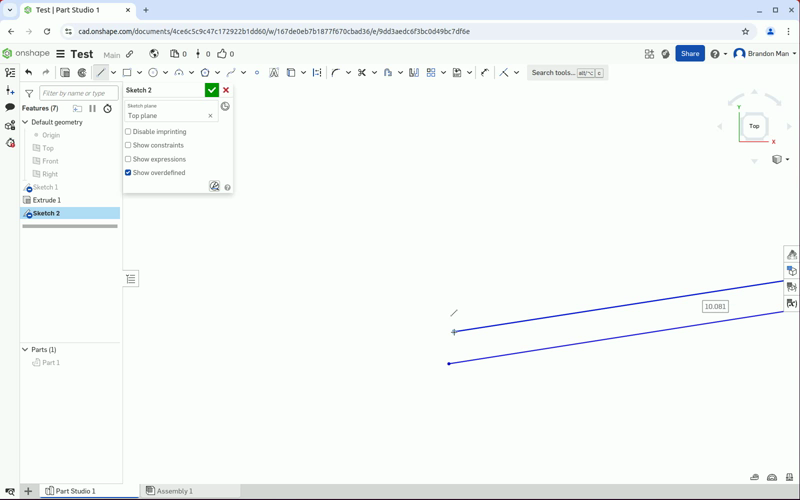
scroll(-6)
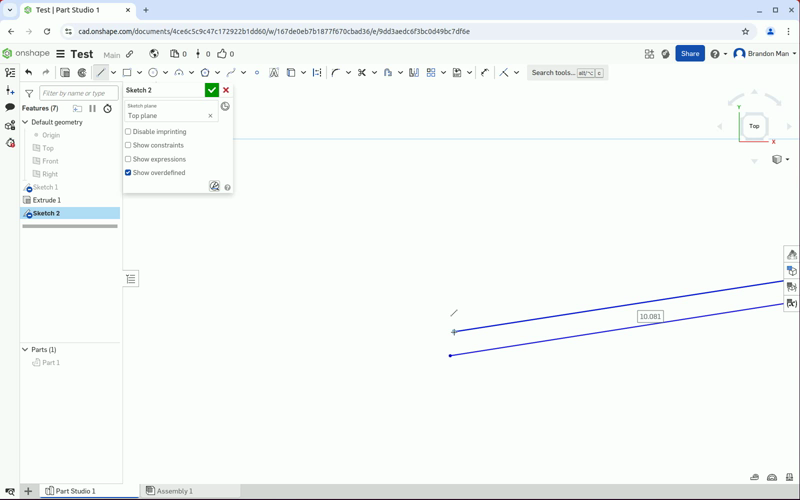
scroll(-6)
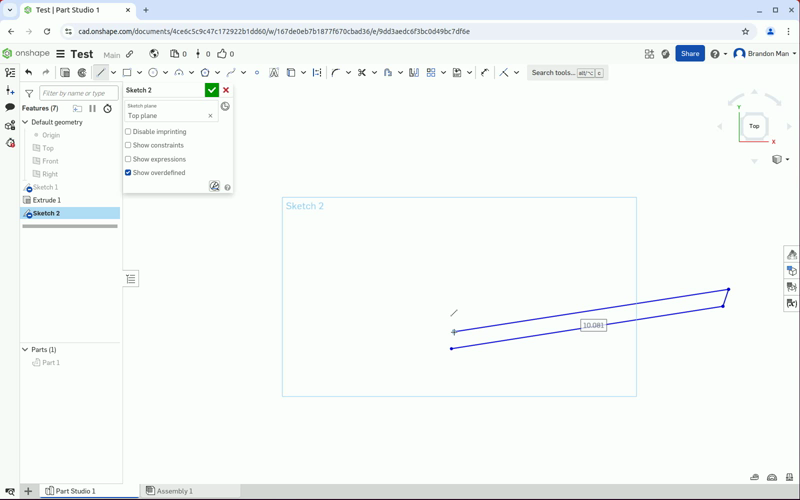
scroll(-6)
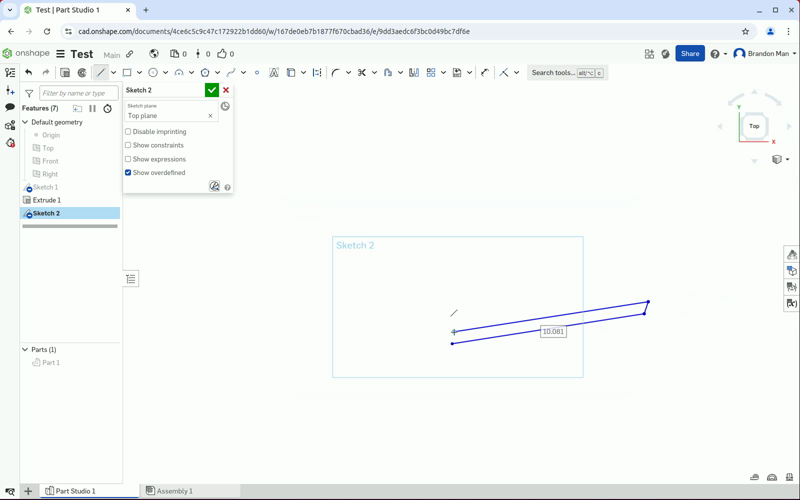
scroll(-6)
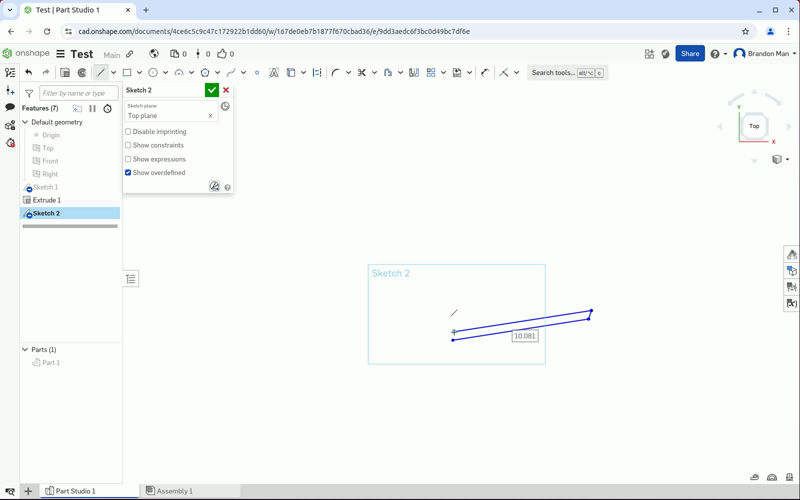
scroll(-6)
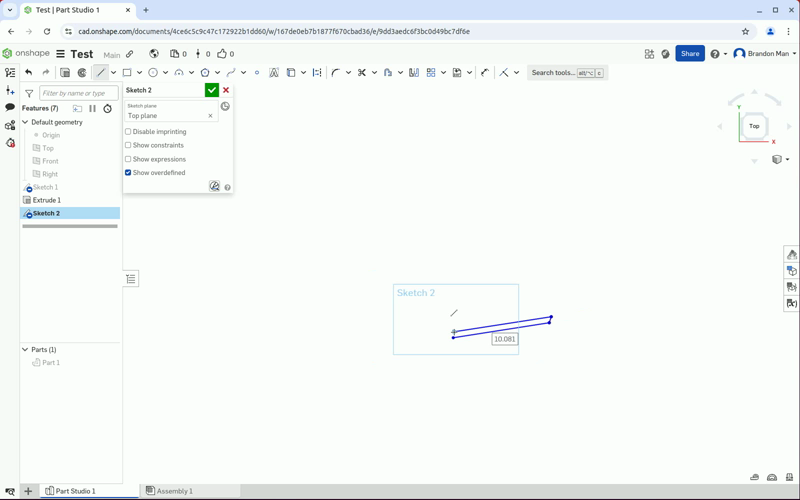
scroll(-6)
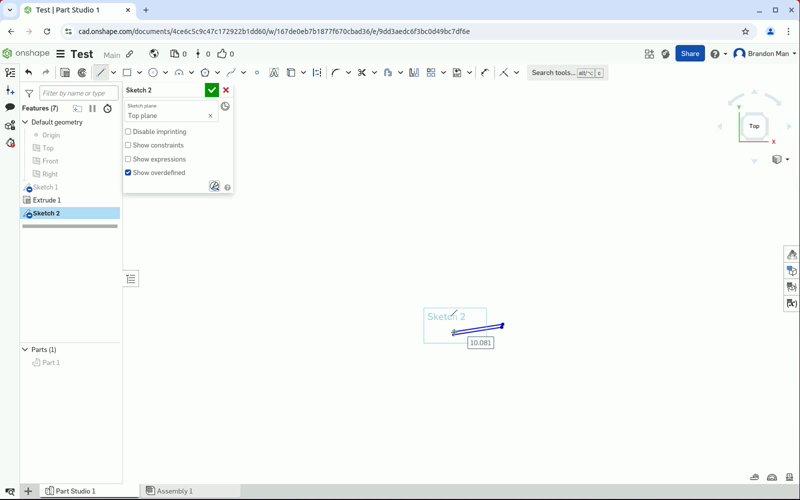
key_up(shift)
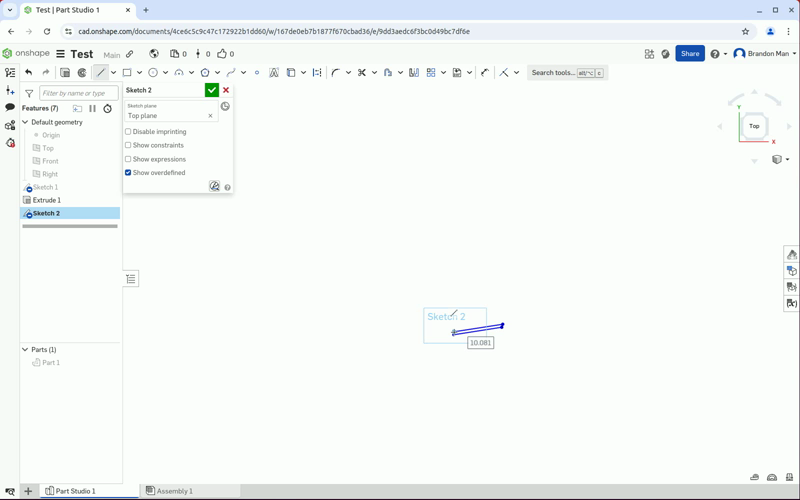
mouse_move(484, 331)
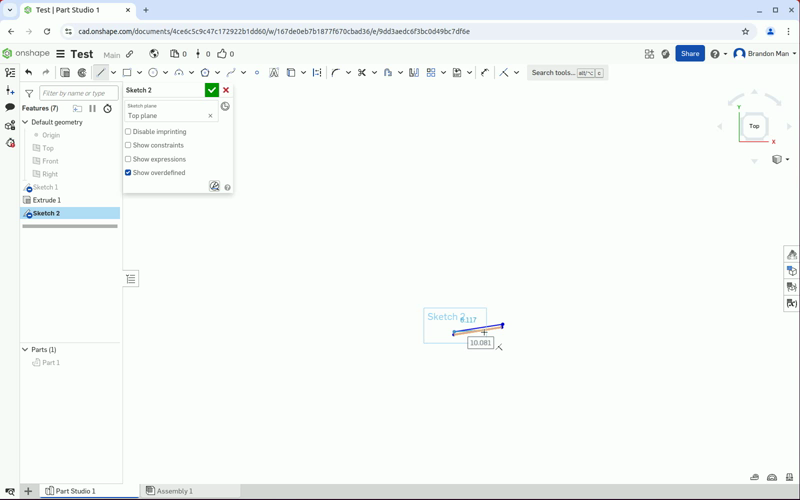
key_down(shift)
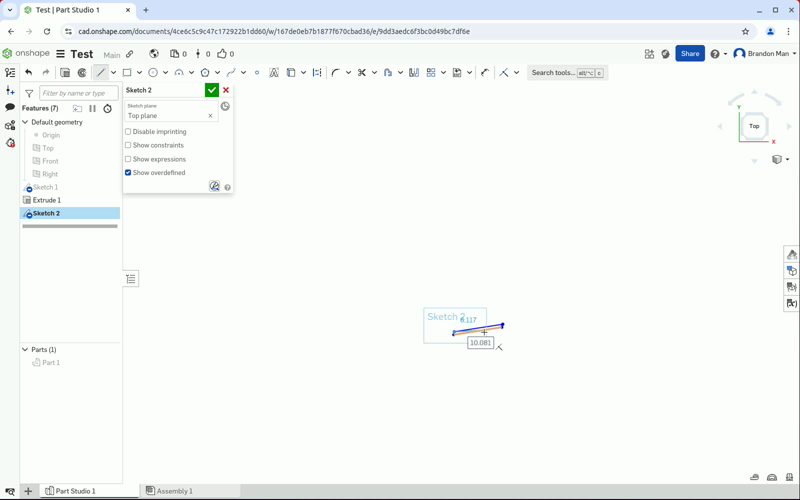
mouse_move(453, 334)
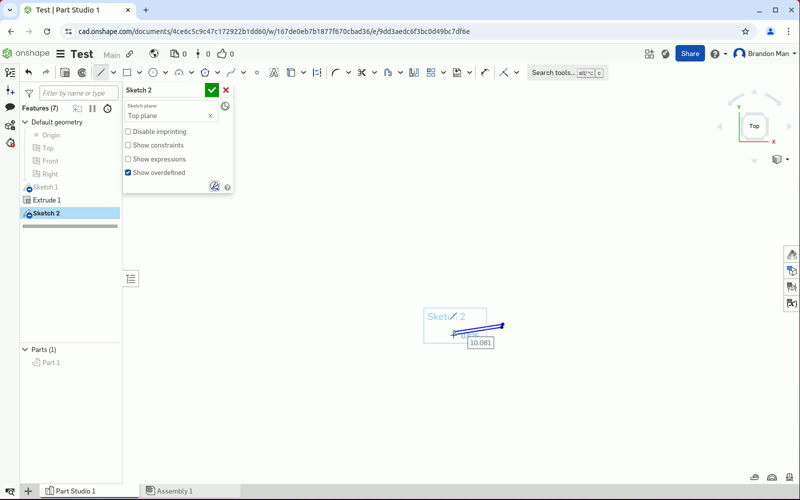
scroll(6)
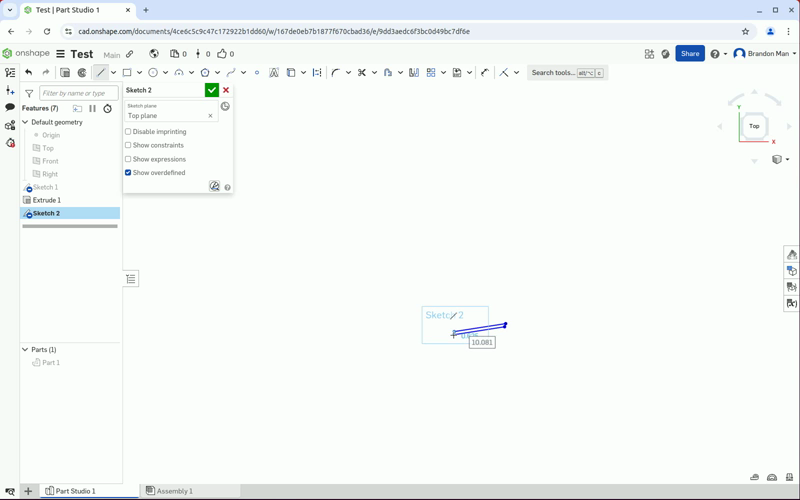
scroll(6)
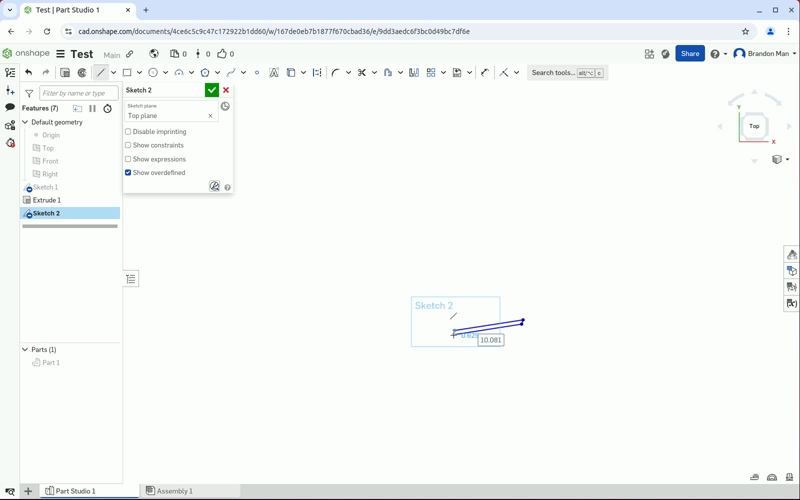
scroll(6)
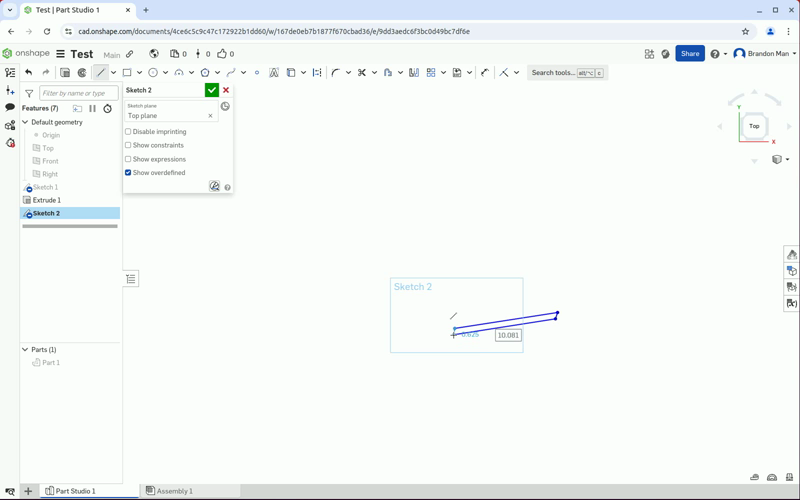
scroll(6)
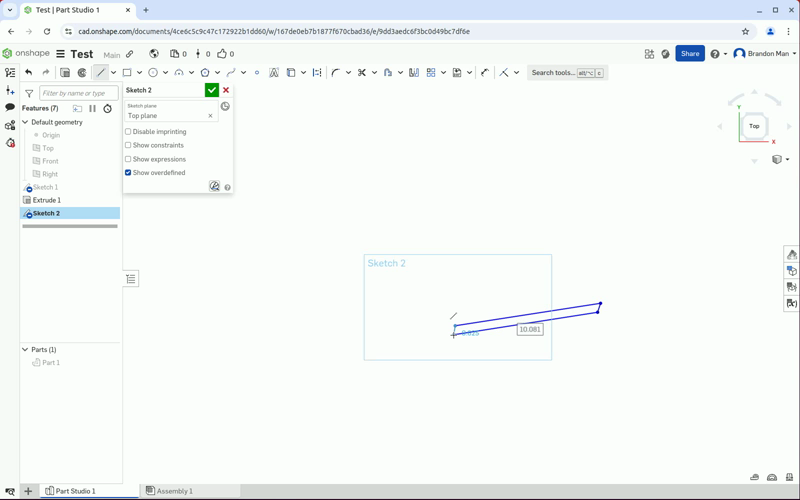
scroll(6)
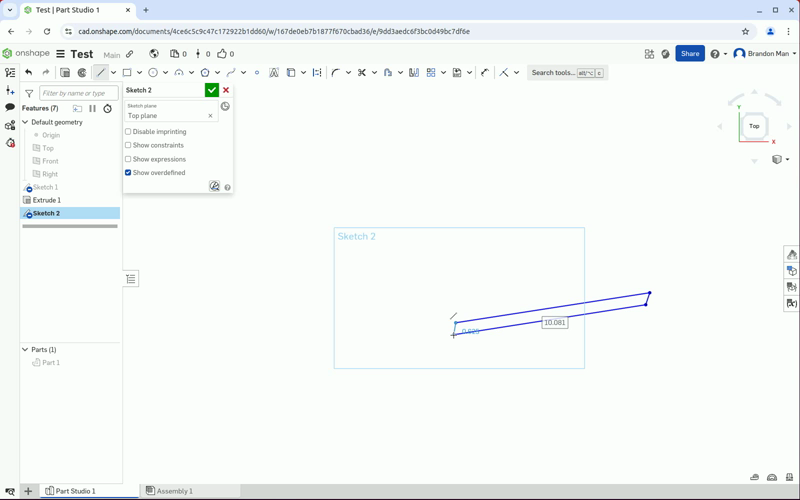
scroll(6)
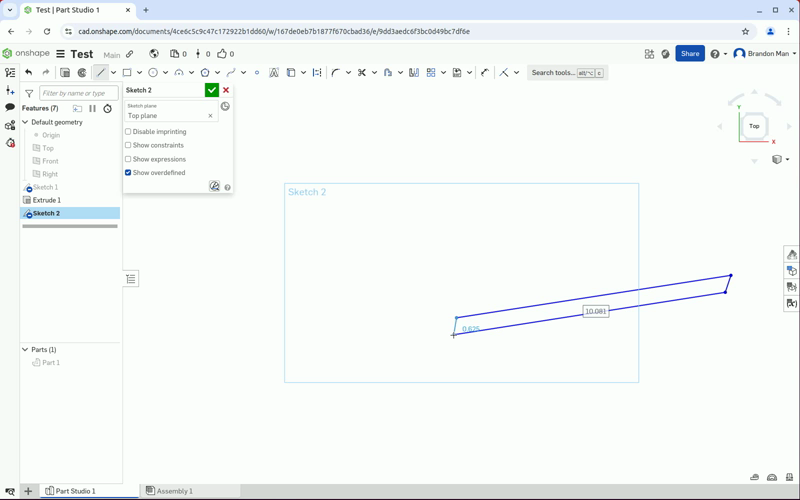
scroll(6)
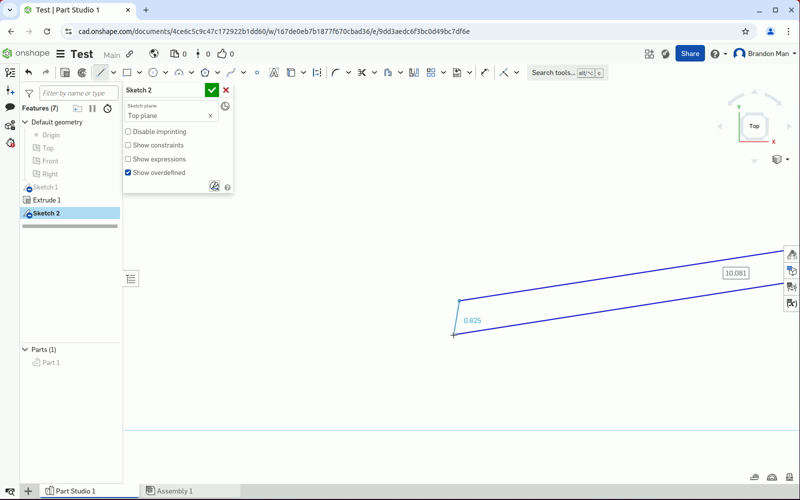
key_up(shift)
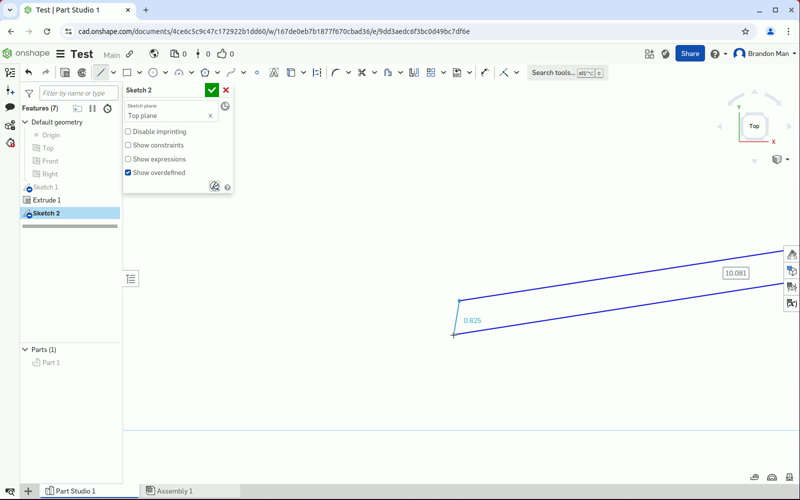
click(453, 334)
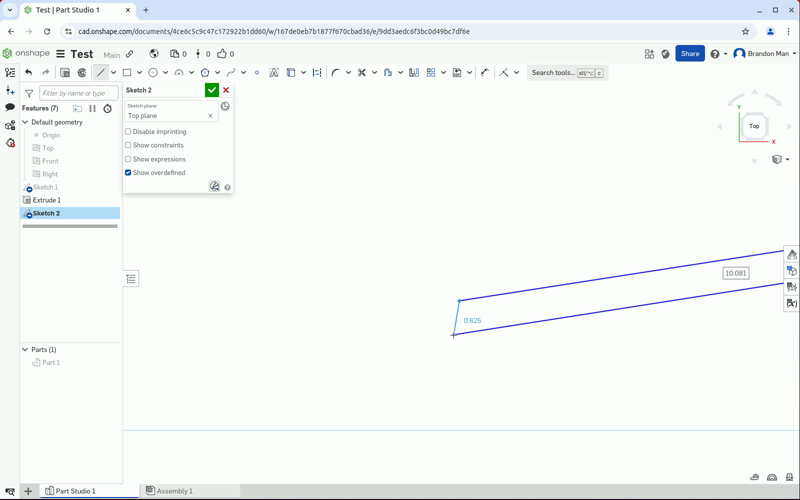
scroll(-6)
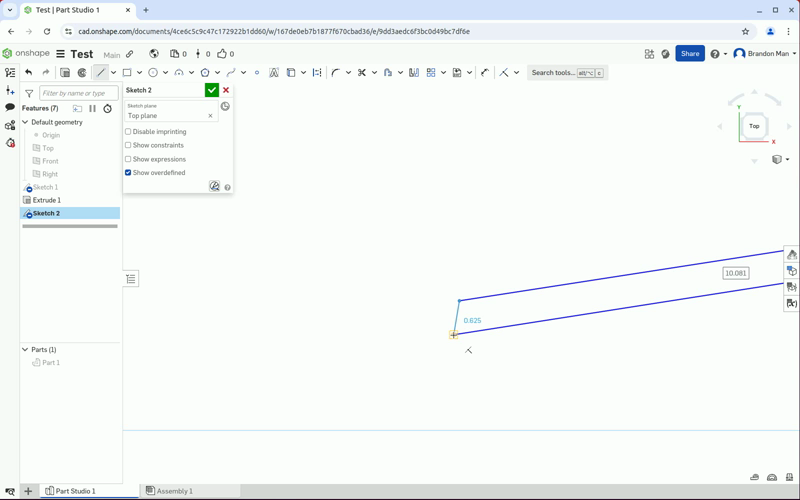
scroll(-6)
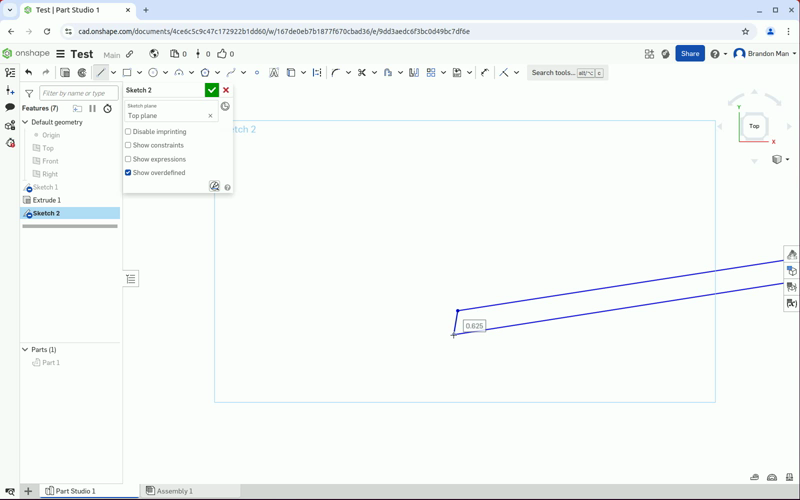
scroll(-6)
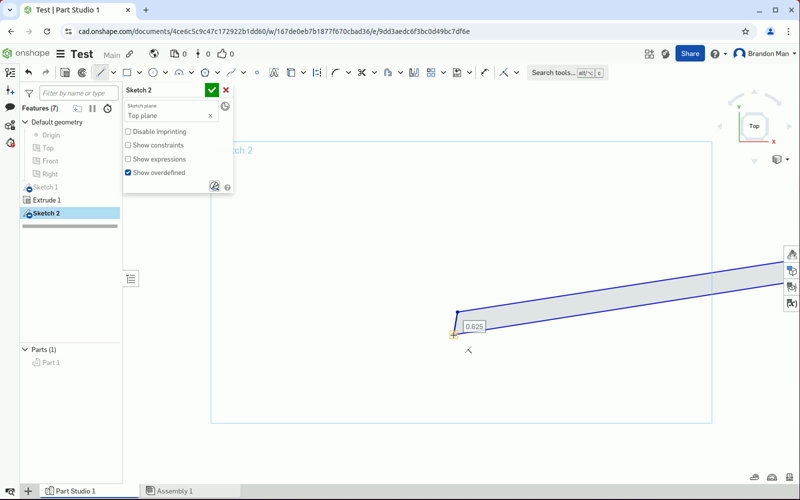
scroll(-6)
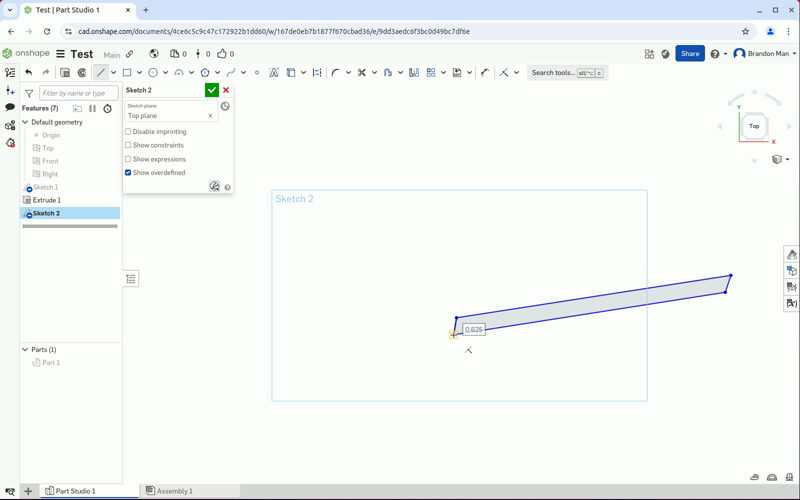
scroll(-6)
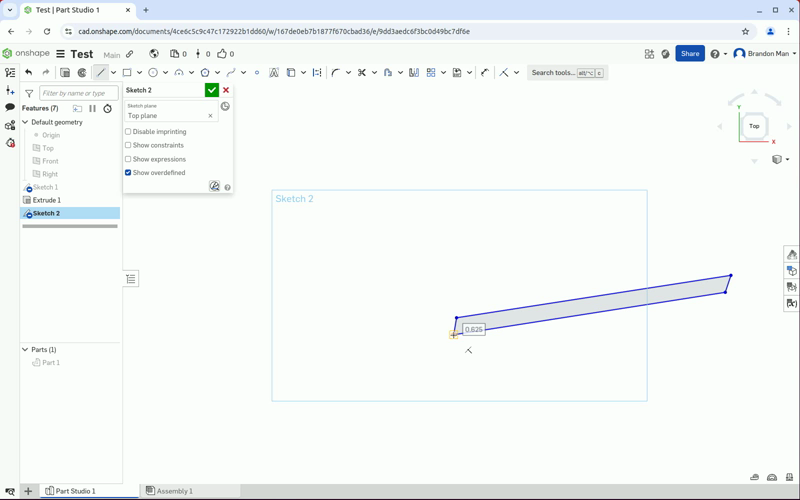
scroll(-6)
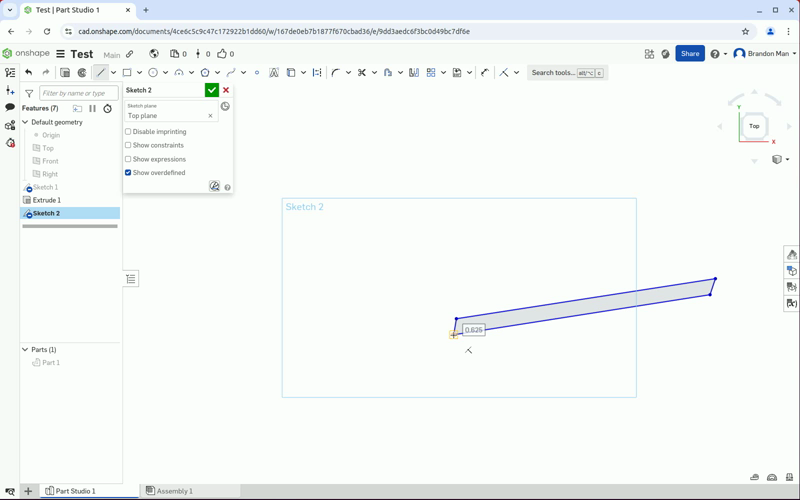
scroll(-6)
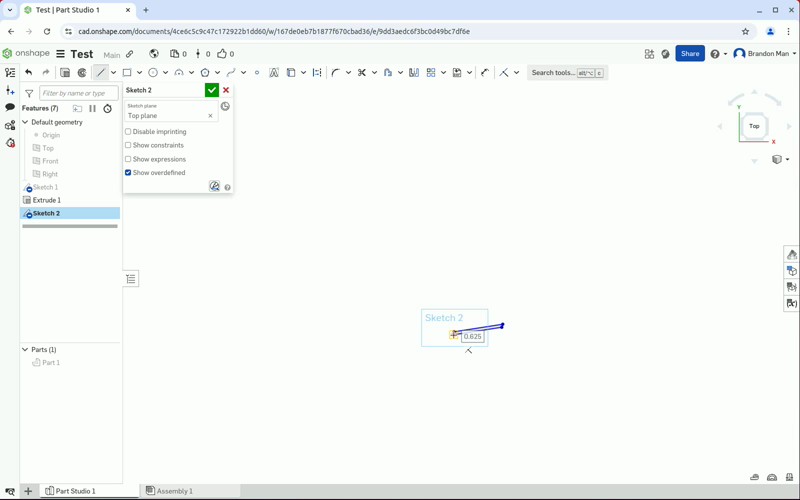
key(esc)
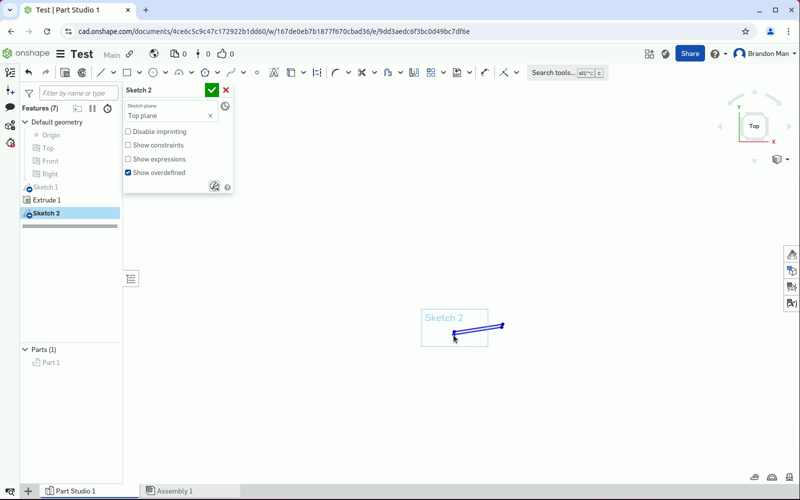
mouse_move(492, 328)
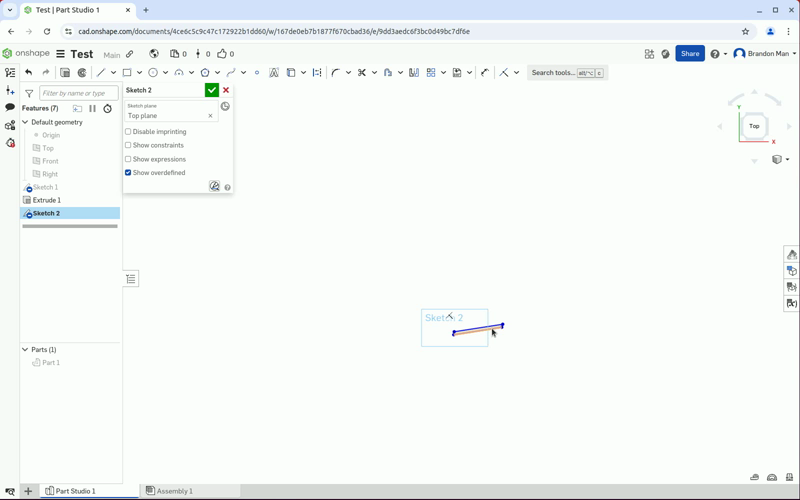
scroll(6)
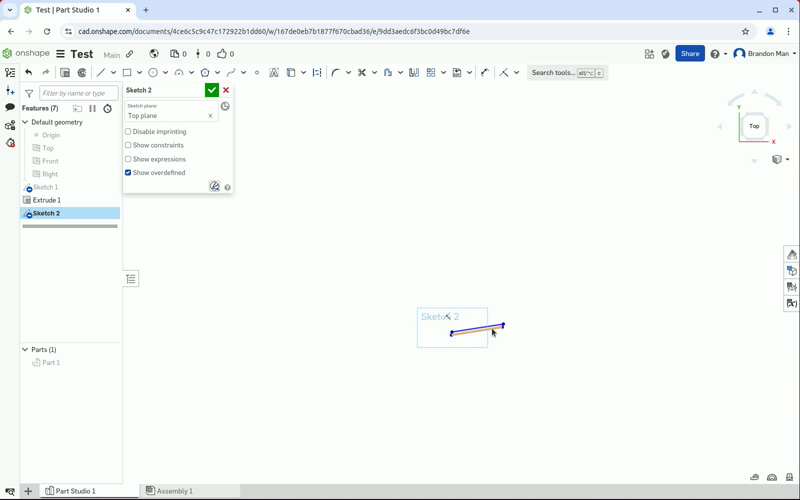
scroll(6)
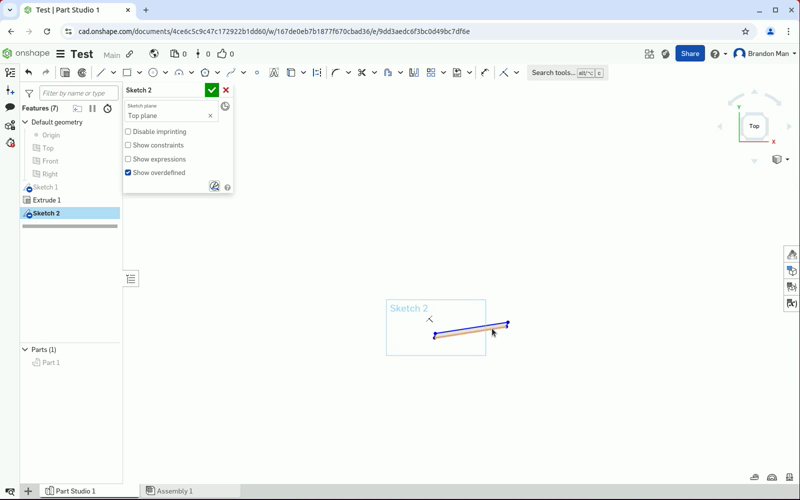
scroll(6)
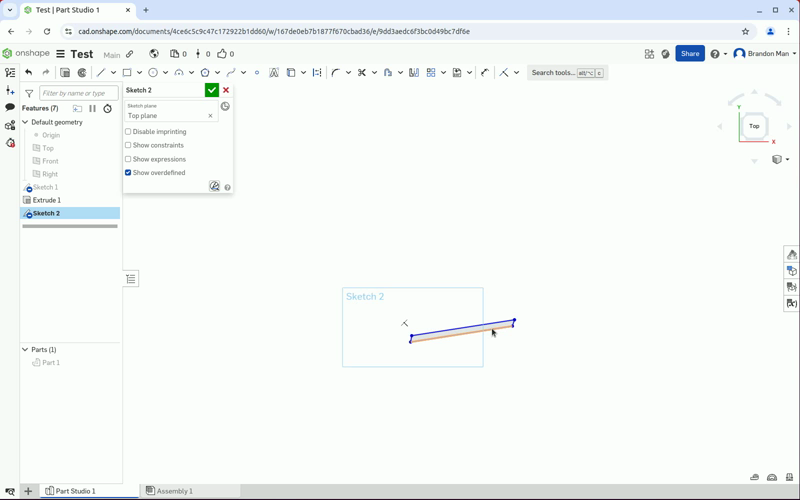
scroll(6)
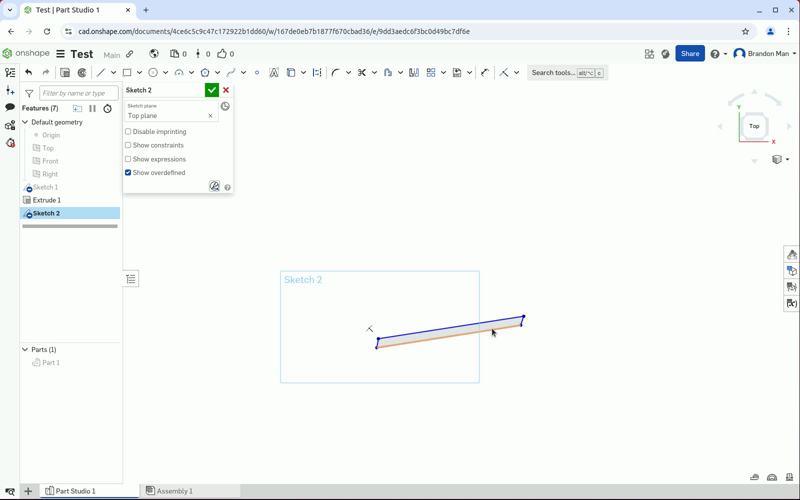
scroll(6)
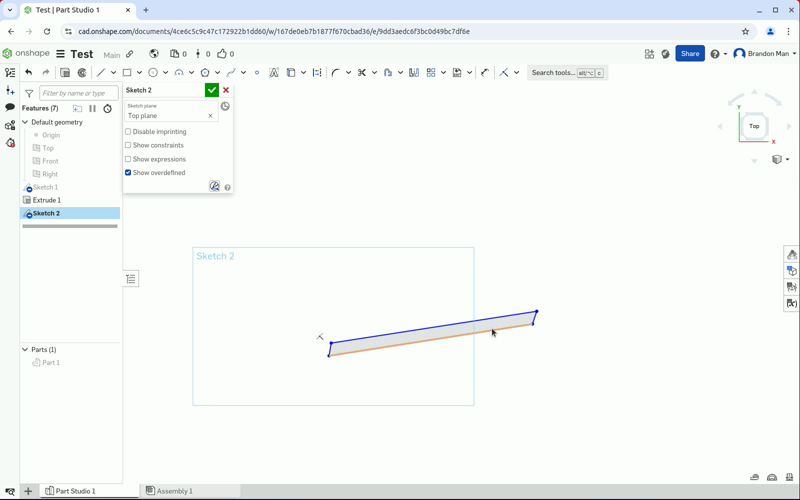
scroll(6)
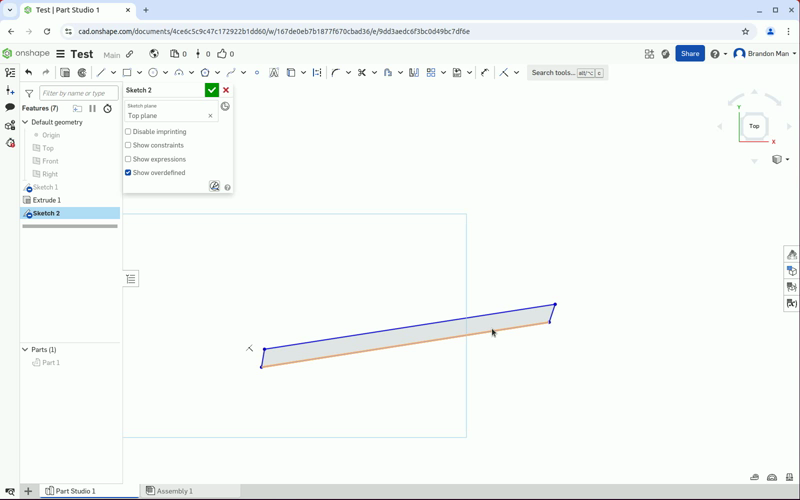
scroll(6)
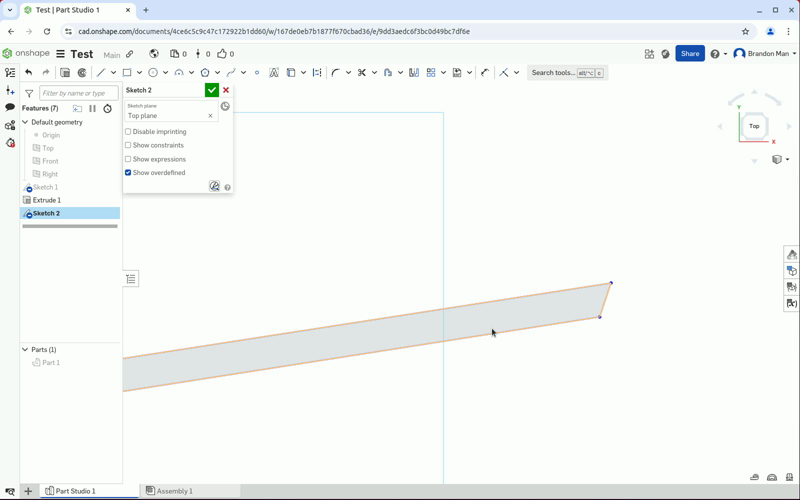
click(492, 328)
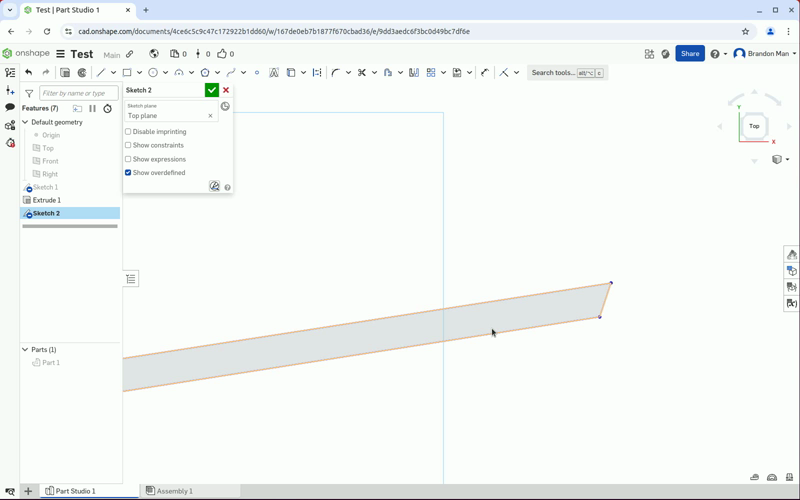
scroll(-6)
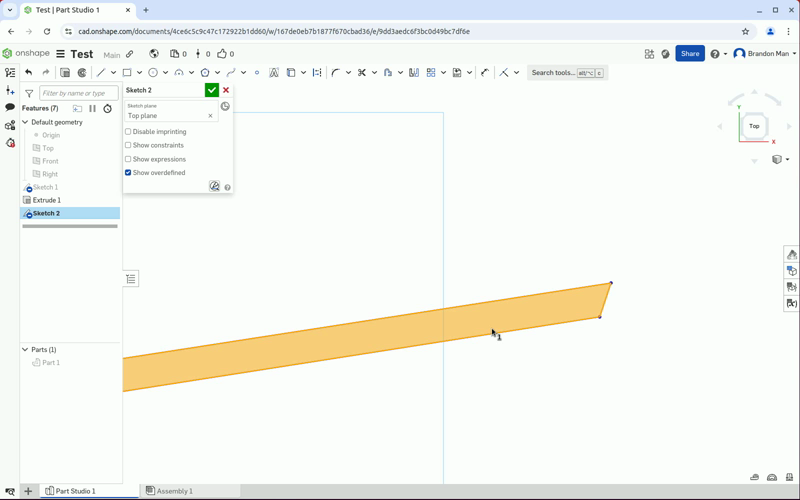
scroll(-6)
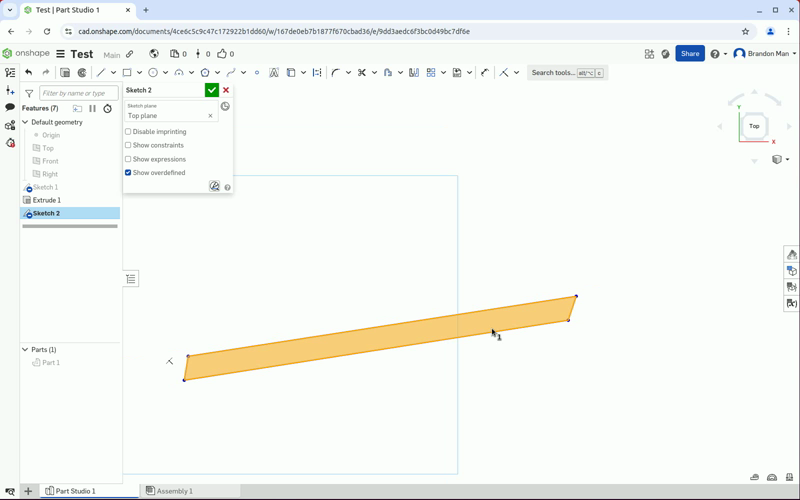
scroll(-6)
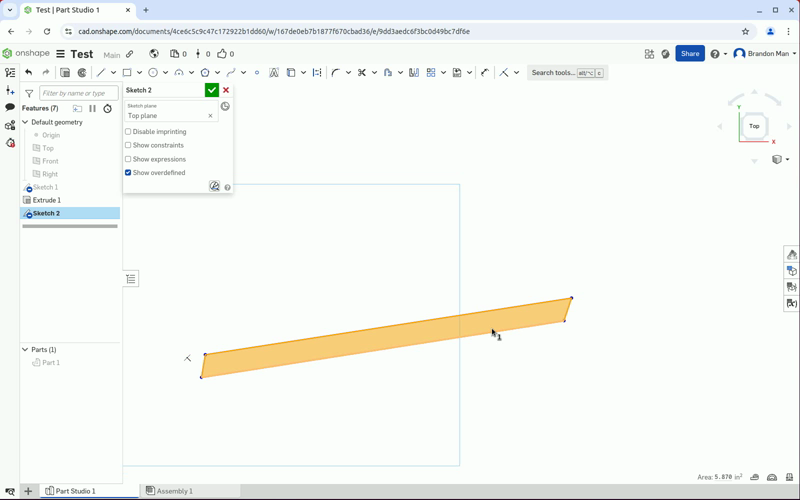
scroll(-6)
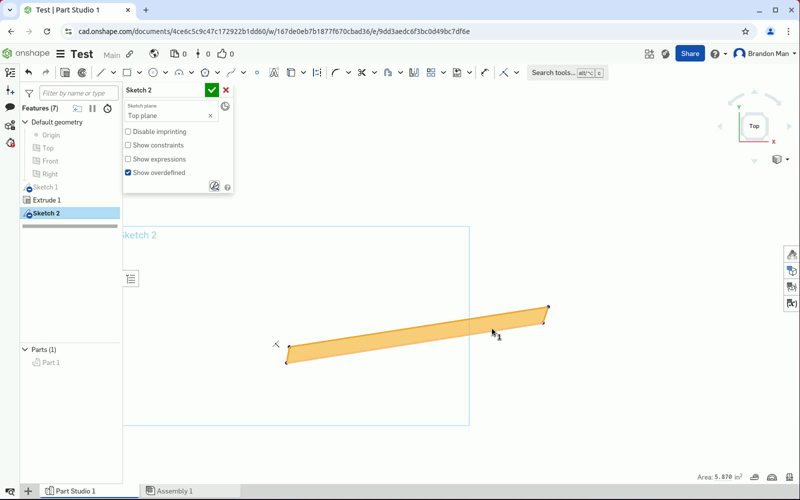
scroll(-6)
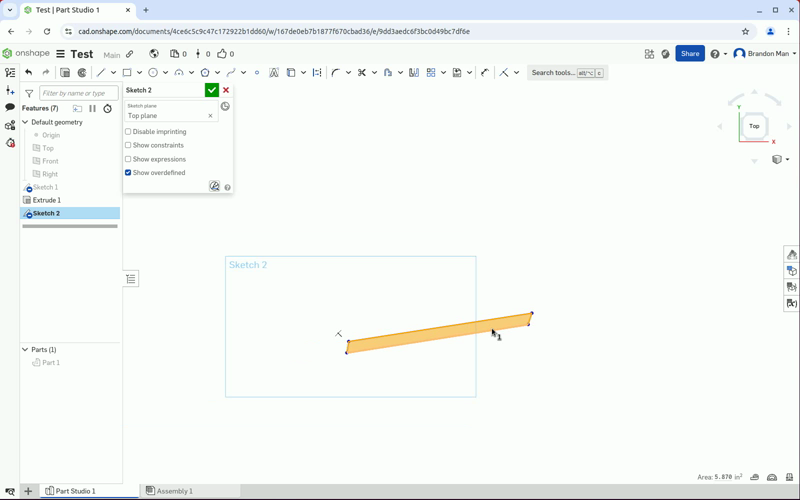
scroll(-6)
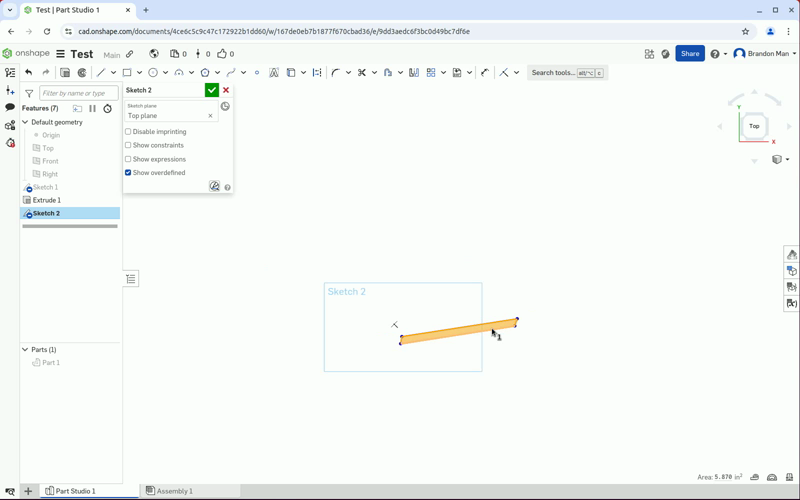
scroll(-6)
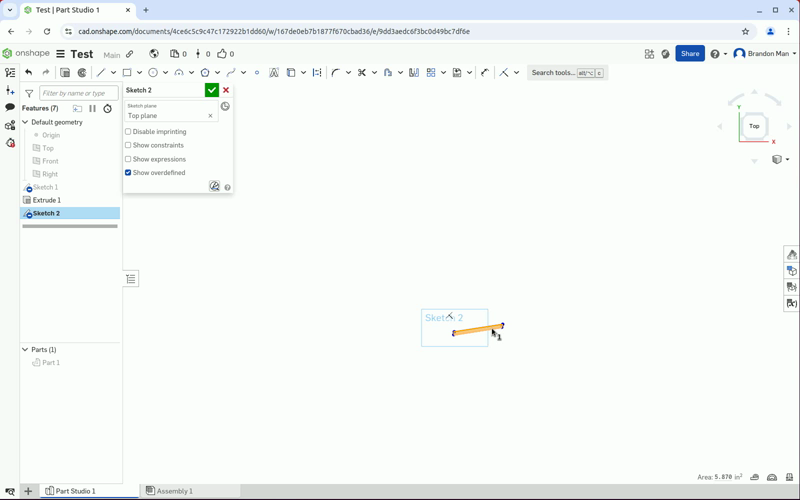
mouse_move(73, 352)
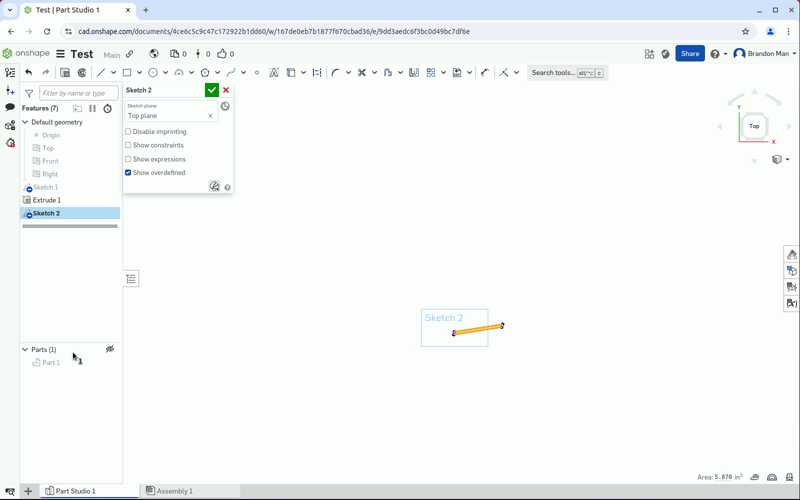
key(shift+y)
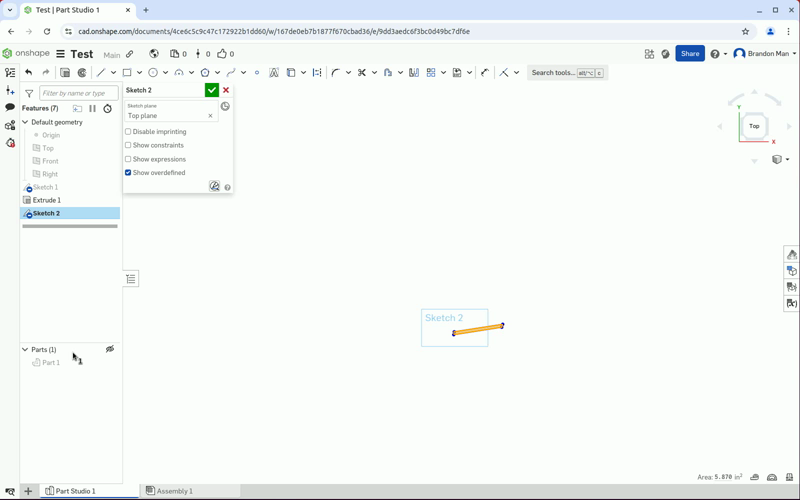
key(shift+e)
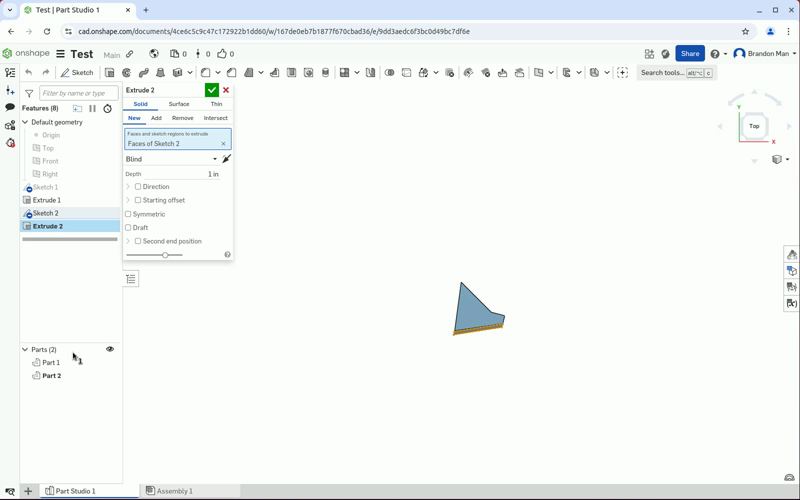
mouse_move(143, 106)
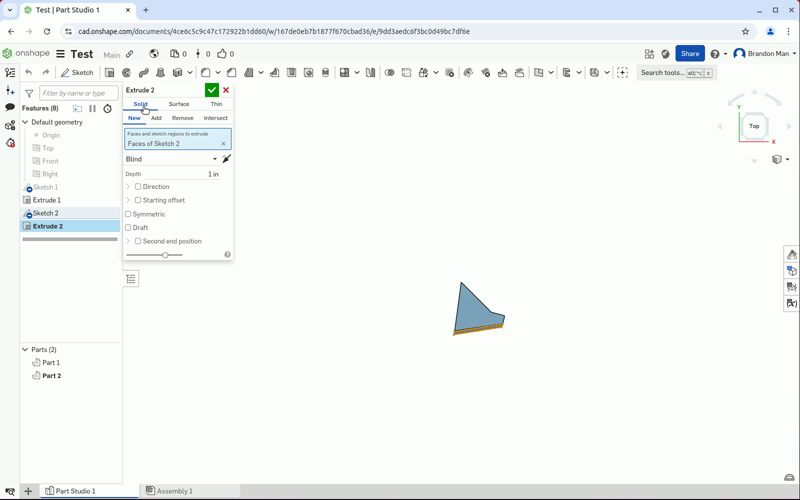
click(143, 106)
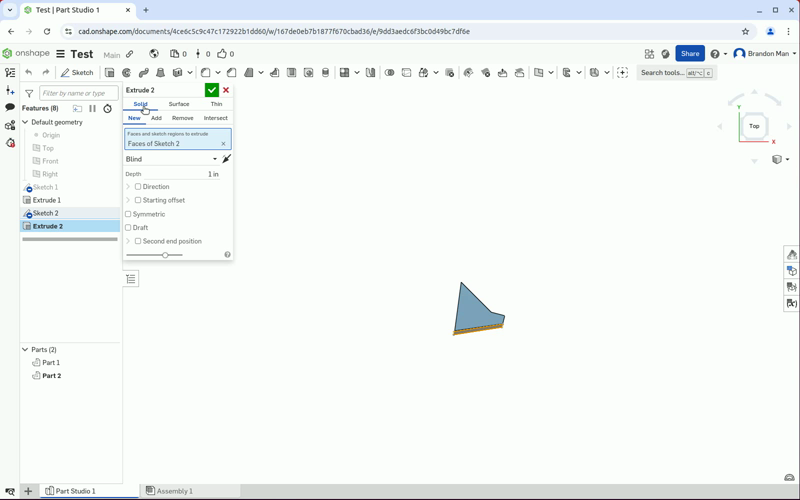
mouse_move(137, 120)
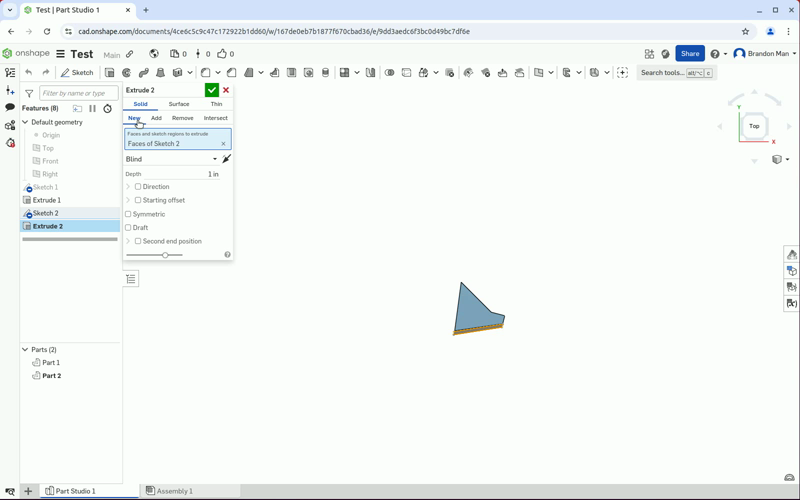
click(137, 120)
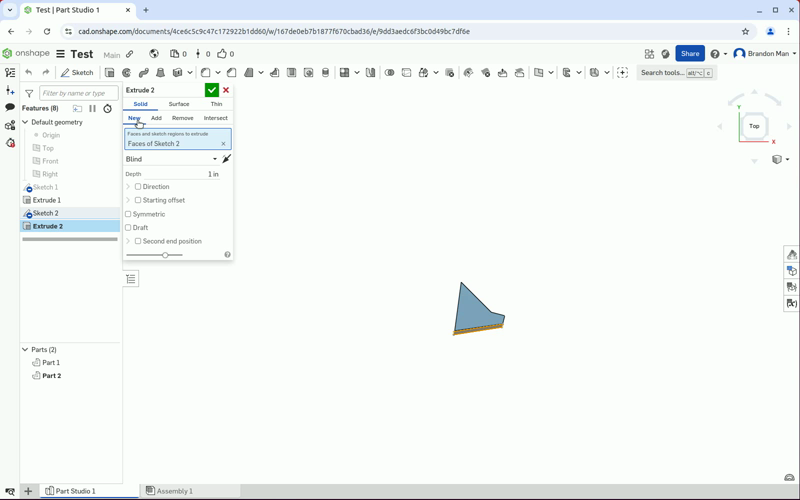
key(tab, 4)
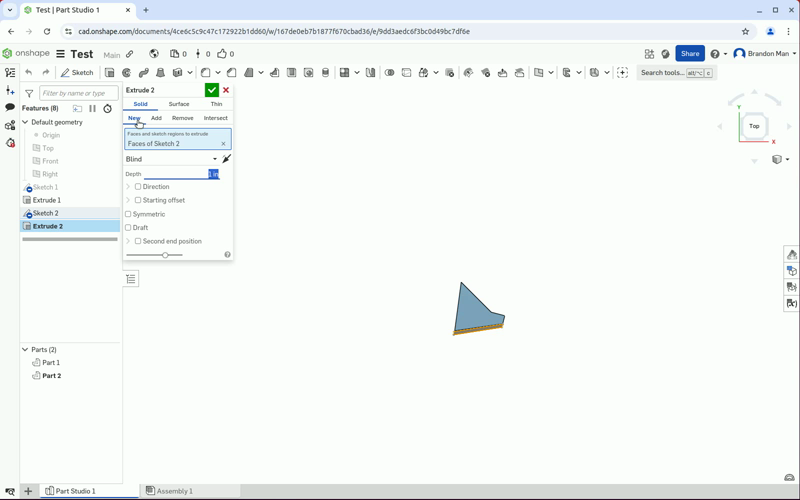
text(-0.241)
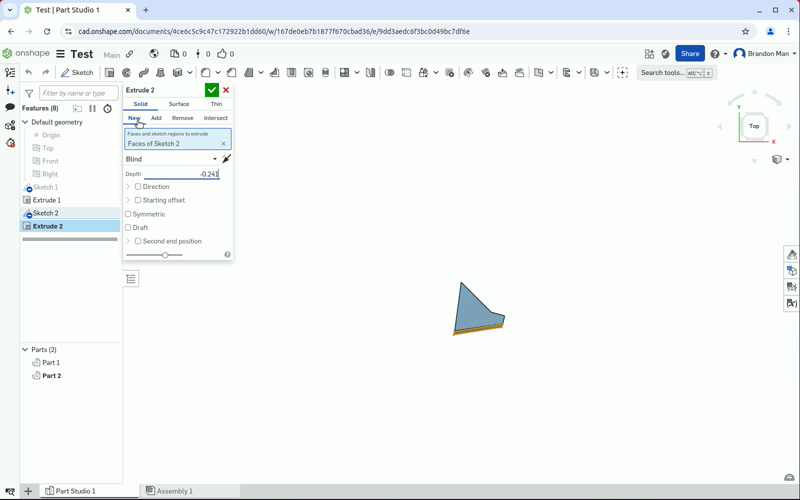
key(enter)
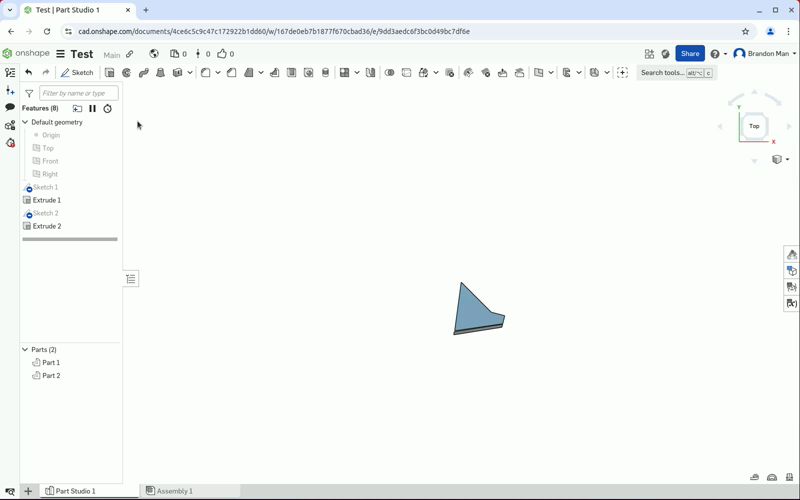
key(shift+h)
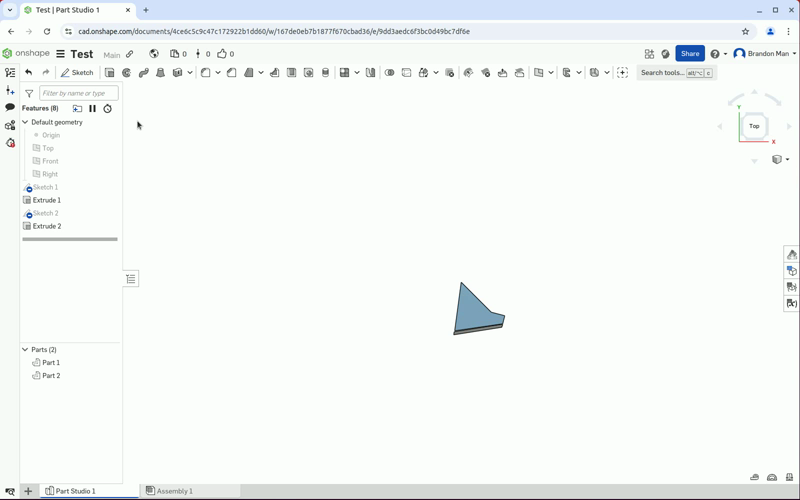
key(shift+h)
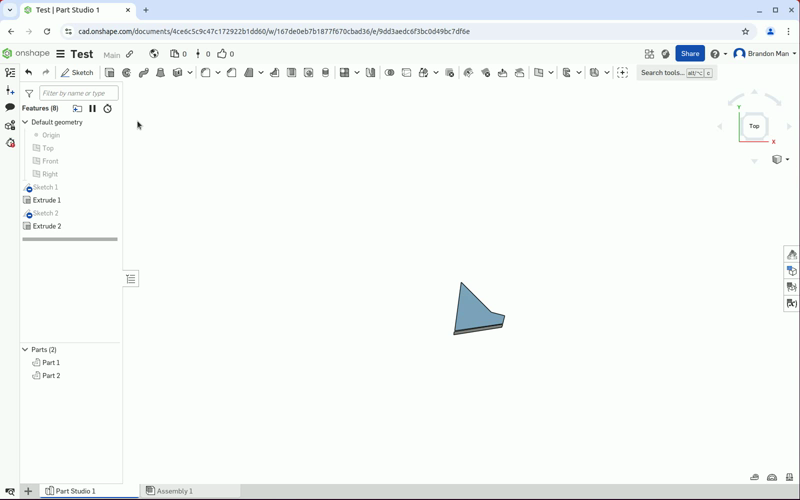
mouse_move(73, 189)
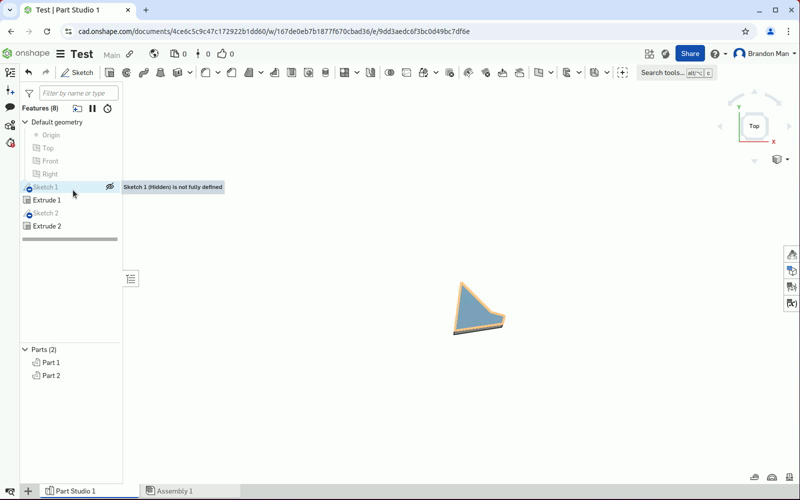
click(73, 189)
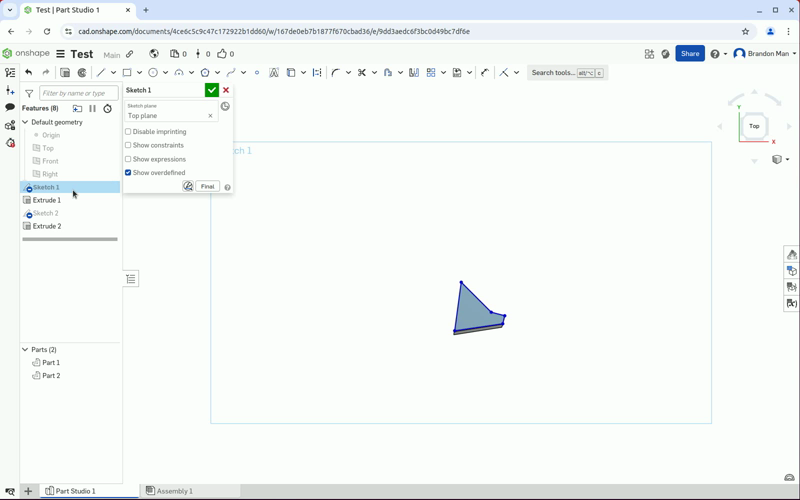
mouse_move(229, 92)
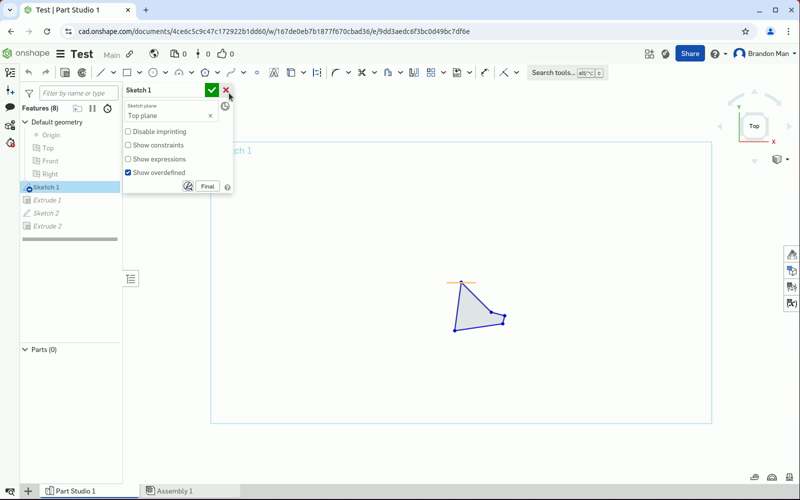
click(229, 92)
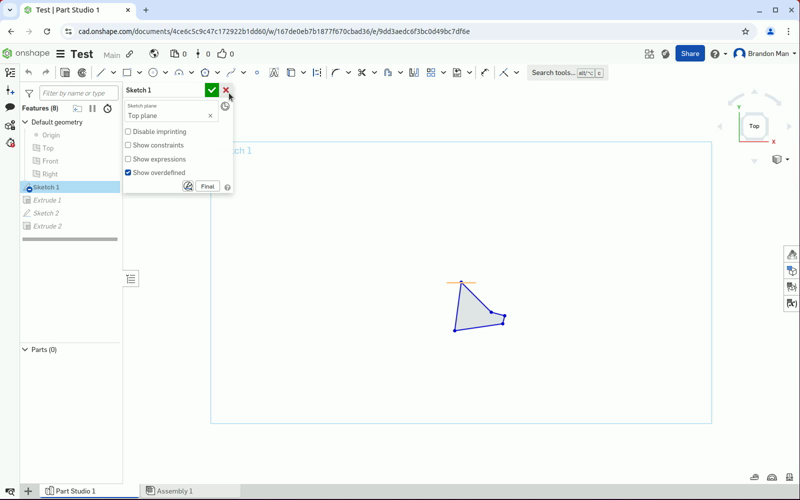
key(shift+s)
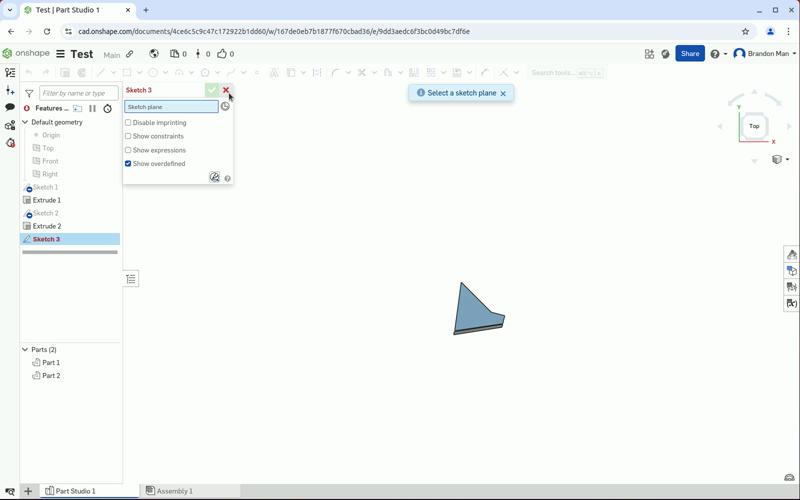
mouse_move(73, 150)
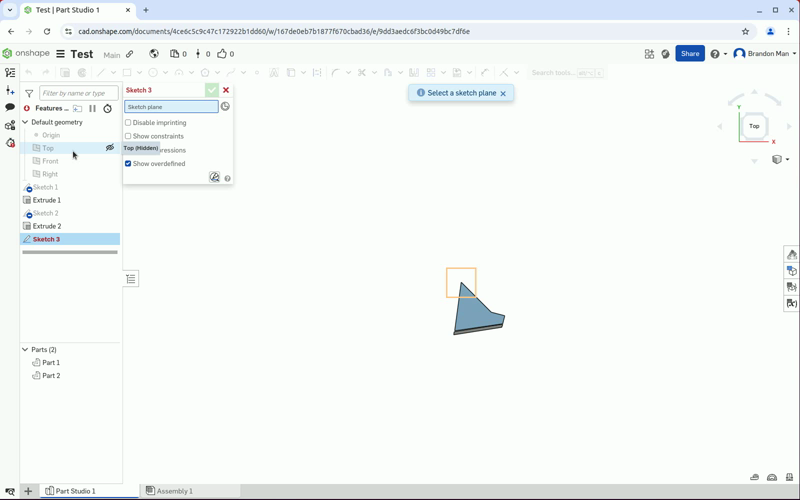
click(73, 150)
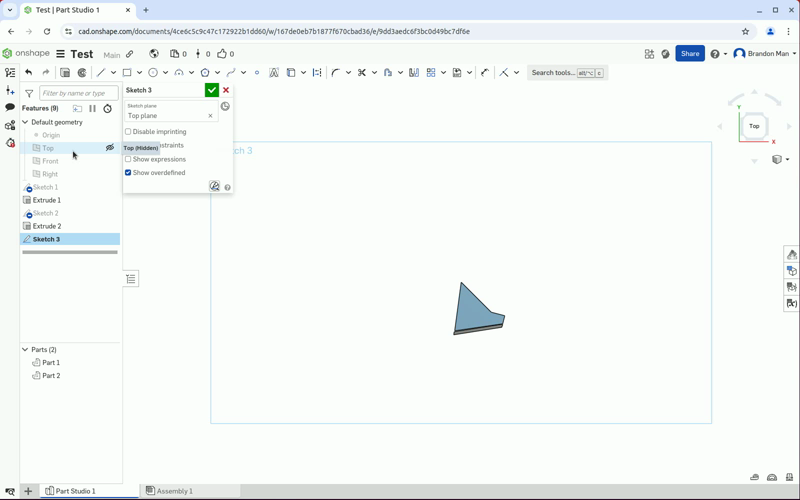
mouse_move(73, 352)
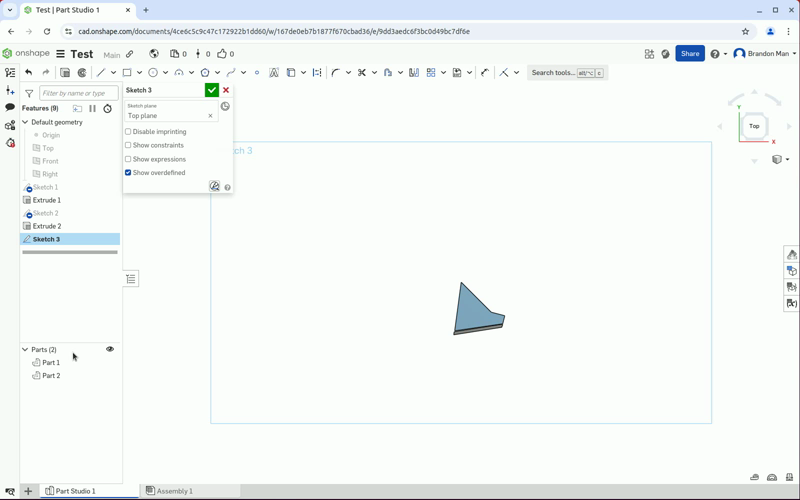
key(y)
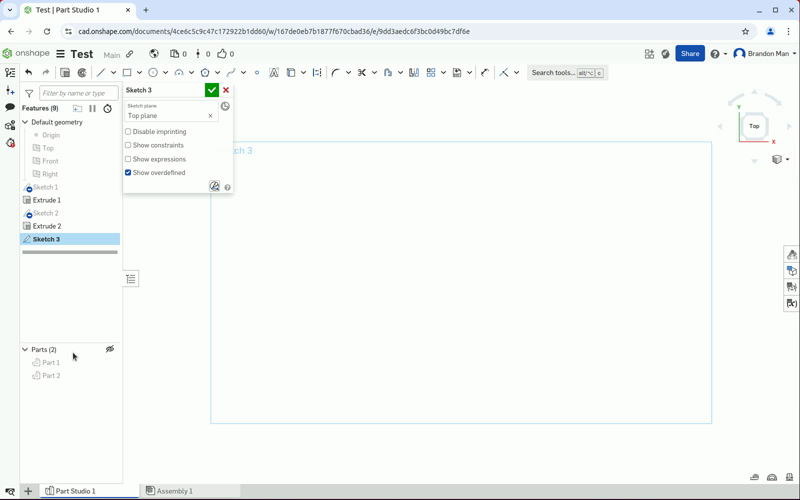
key(l)
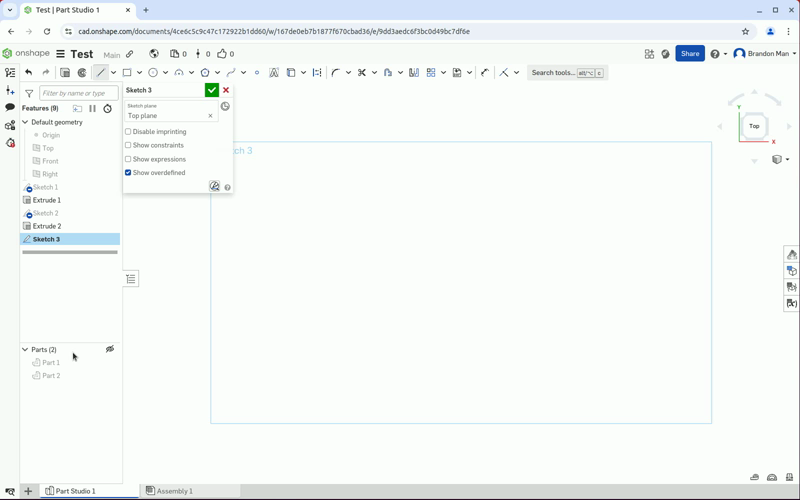
key_down(shift)
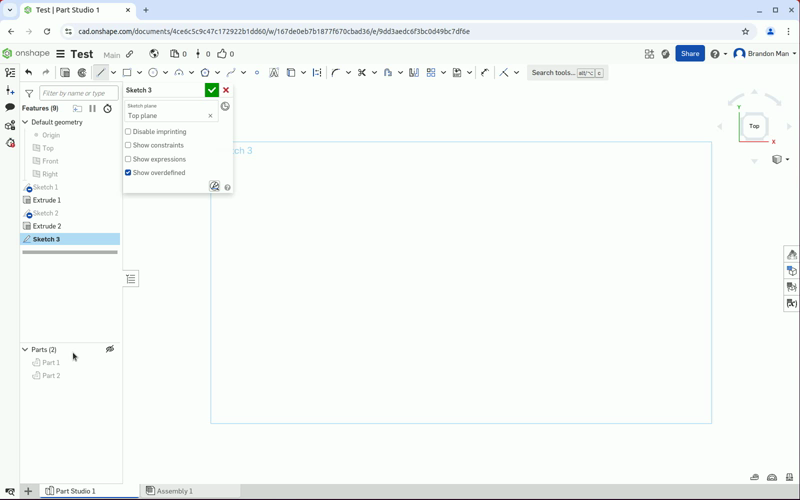
mouse_move(452, 351)
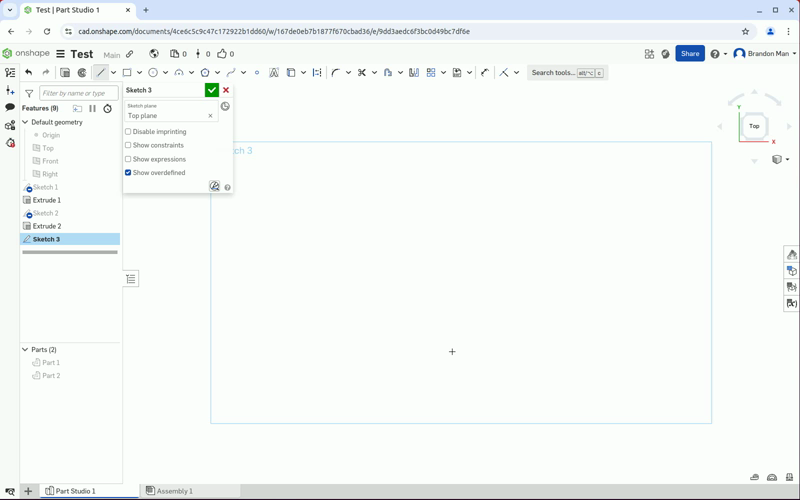
click(452, 351)
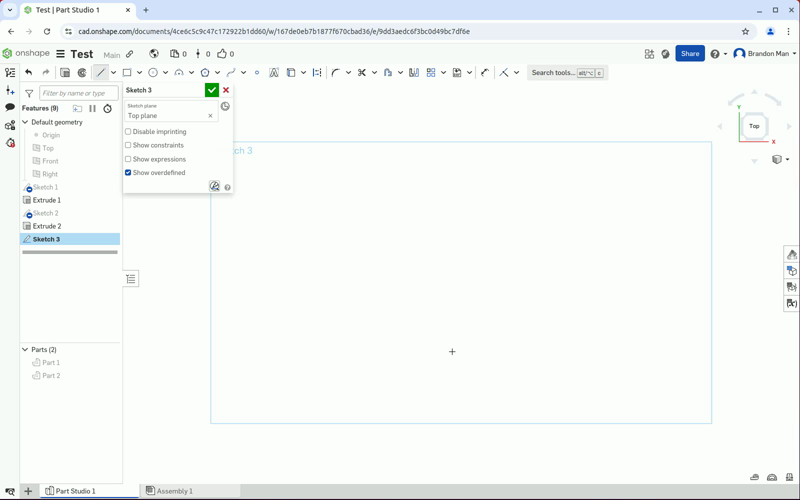
key_up(shift)
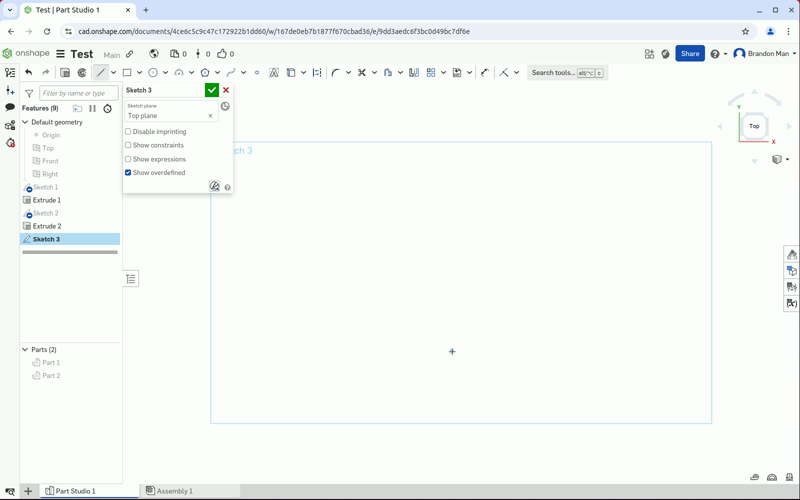
key_down(shift)
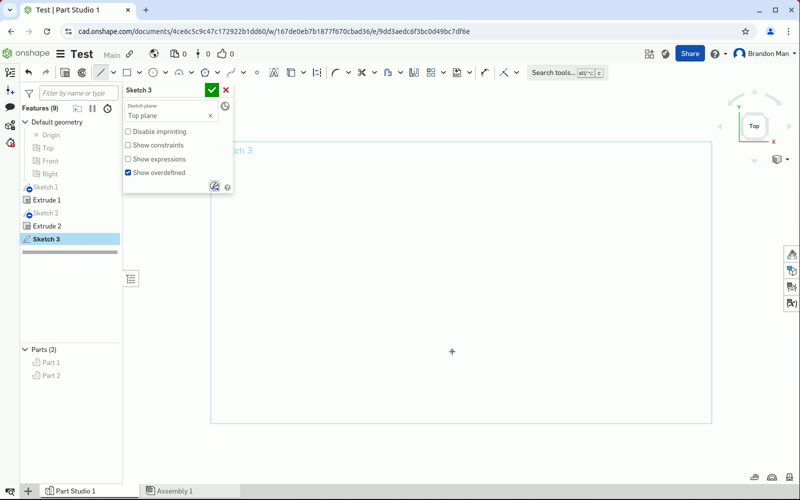
mouse_move(482, 351)
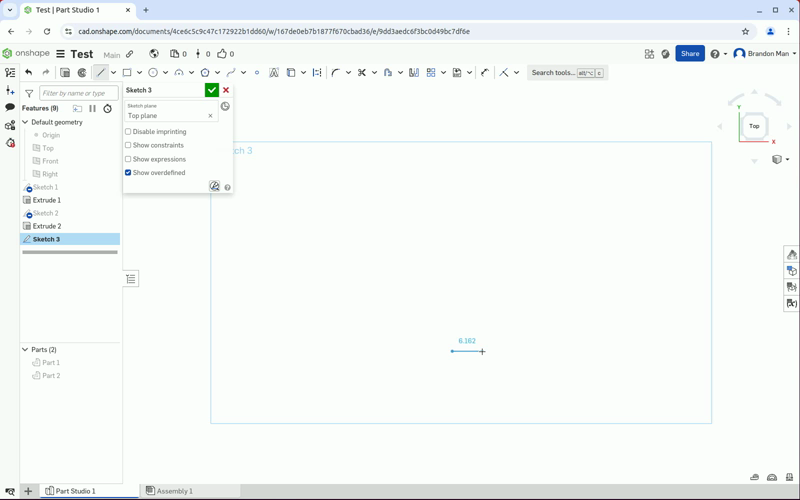
mouse_move(475, 371)
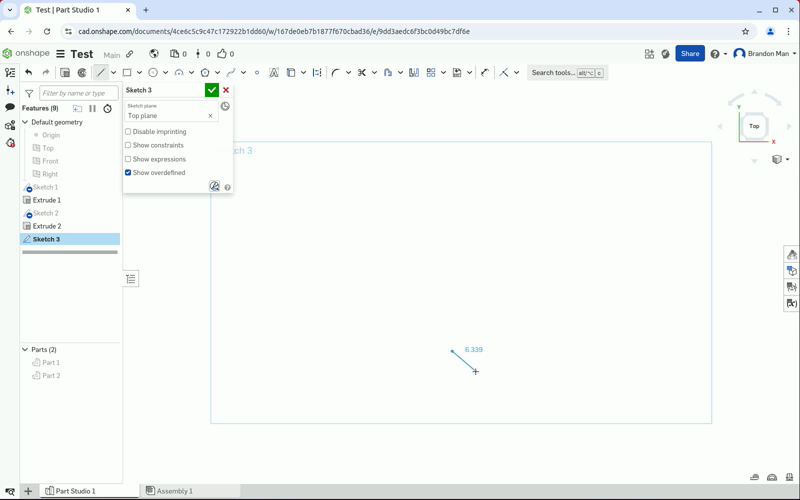
click(475, 371)
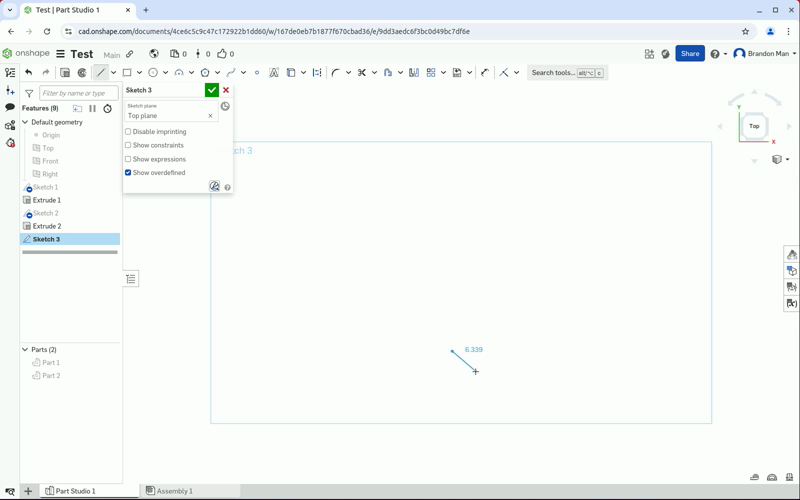
key_up(shift)
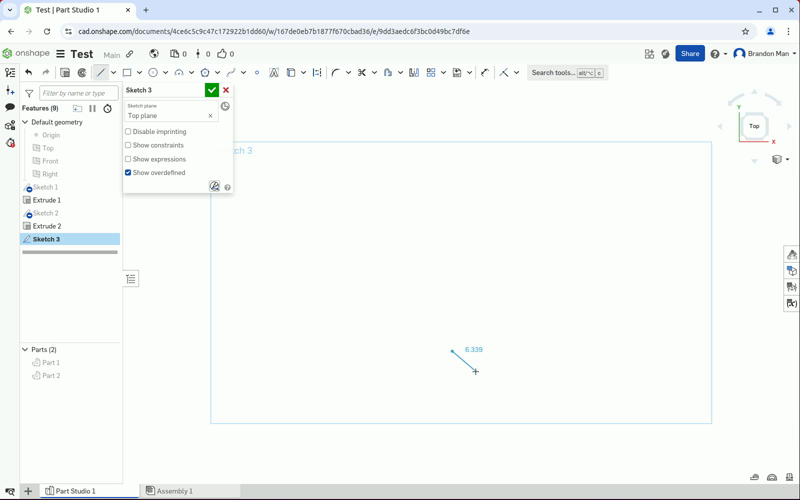
key_down(shift)
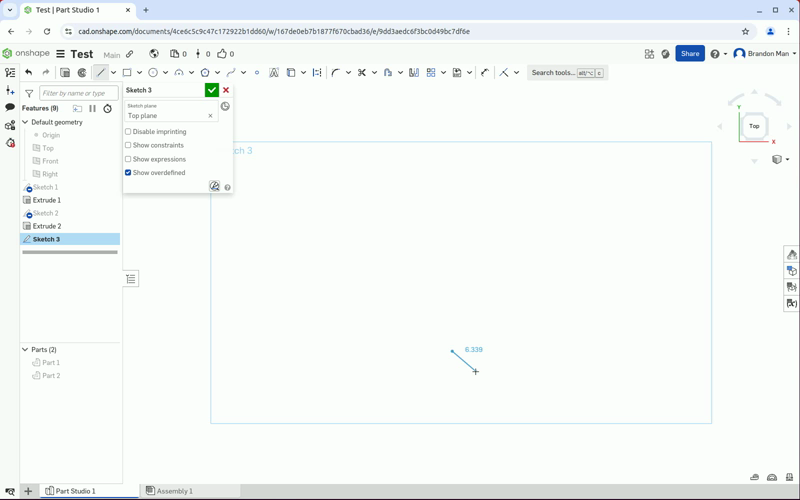
mouse_move(505, 371)
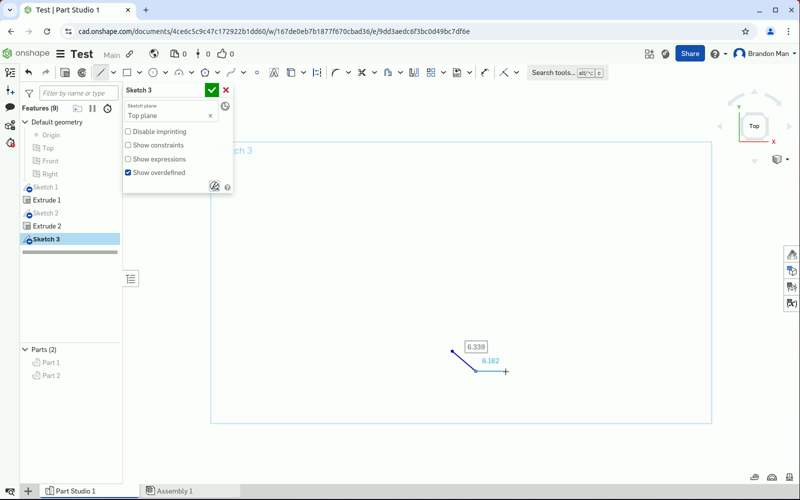
mouse_move(490, 375)
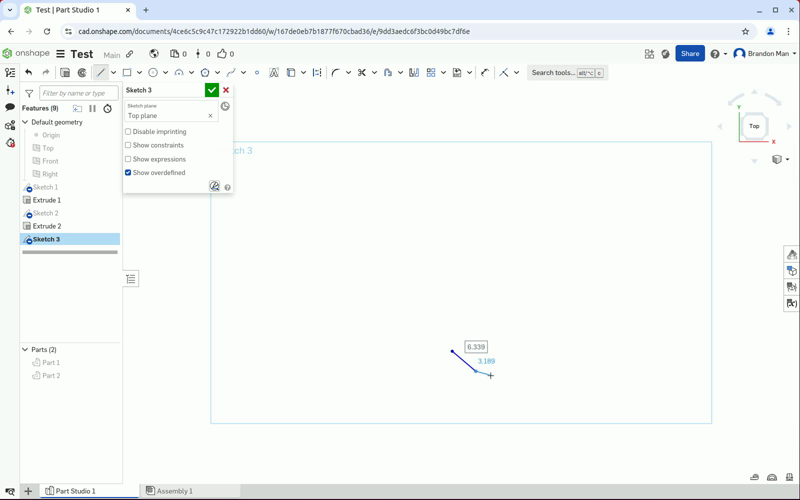
click(490, 375)
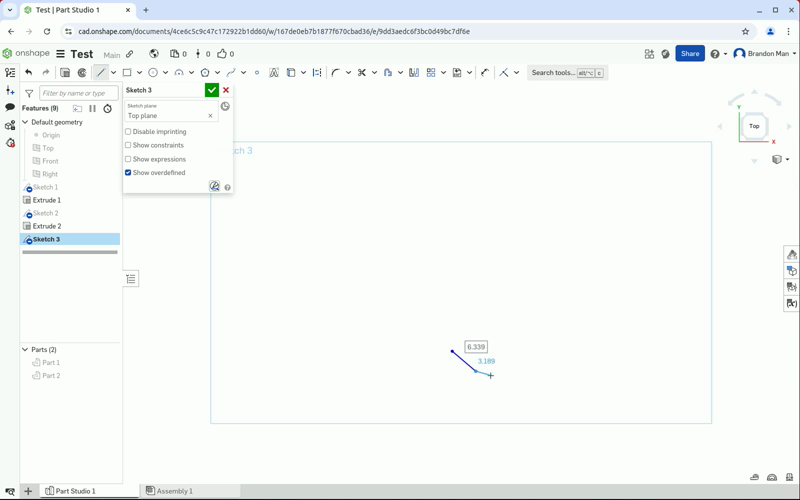
key_up(shift)
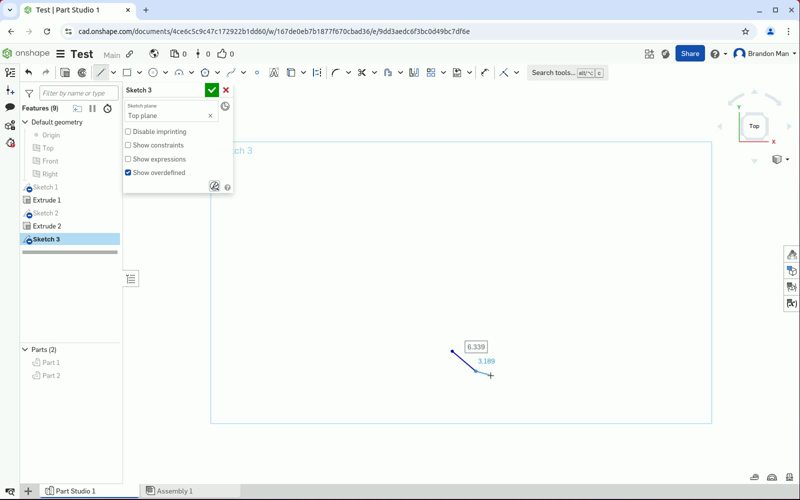
key_down(shift)
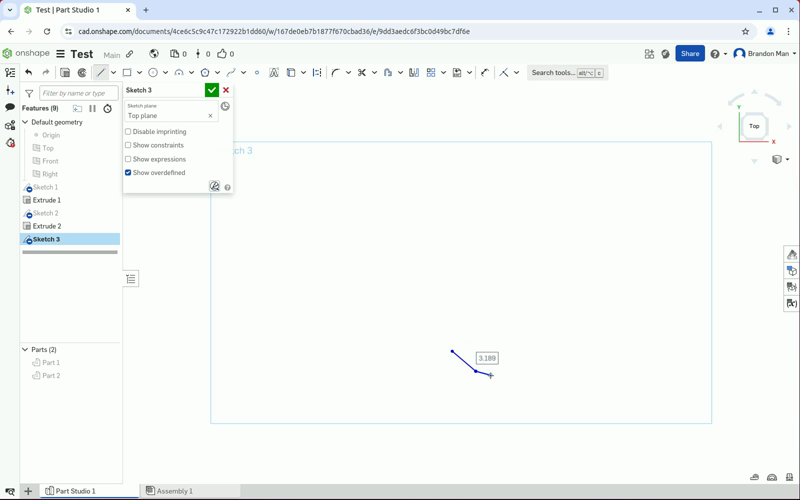
mouse_move(520, 375)
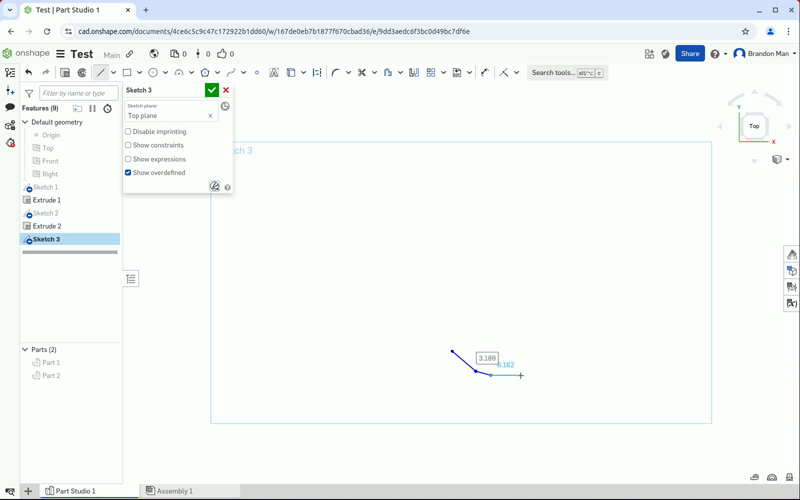
mouse_move(502, 326)
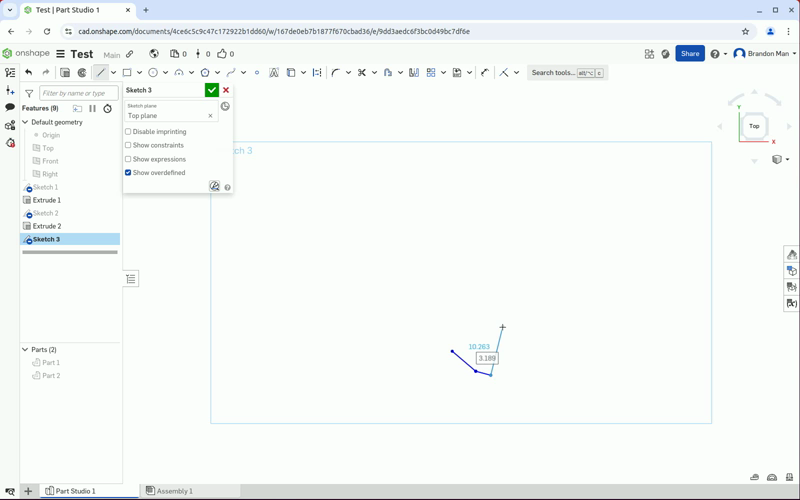
click(502, 326)
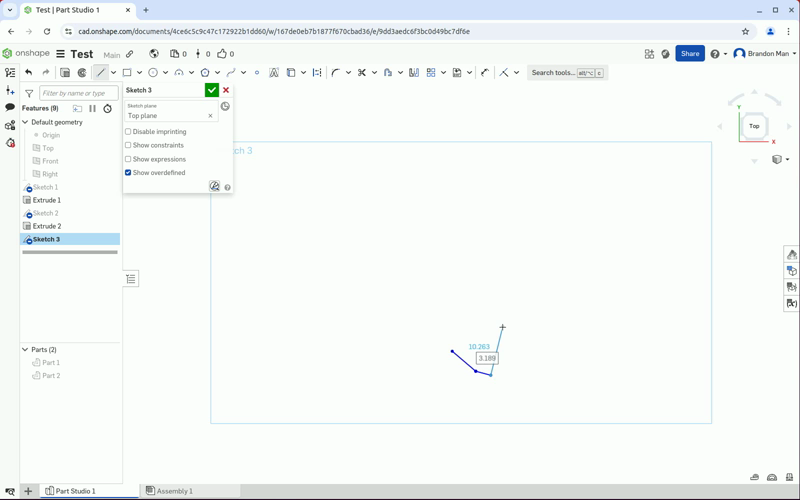
key_up(shift)
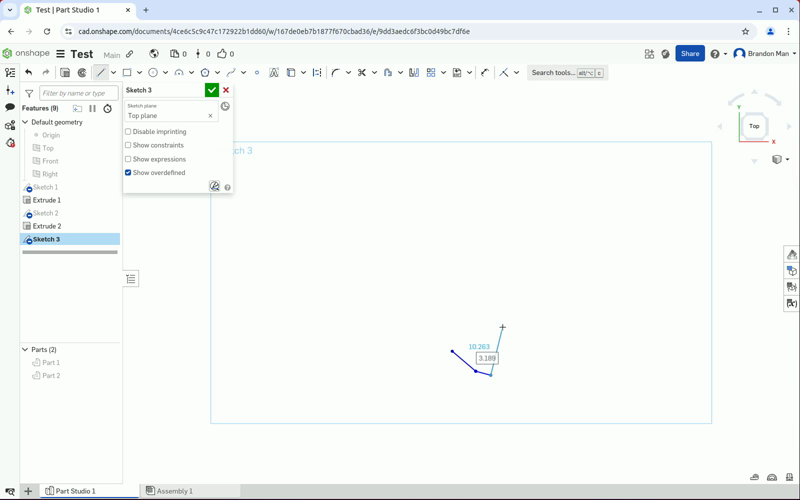
key_down(shift)
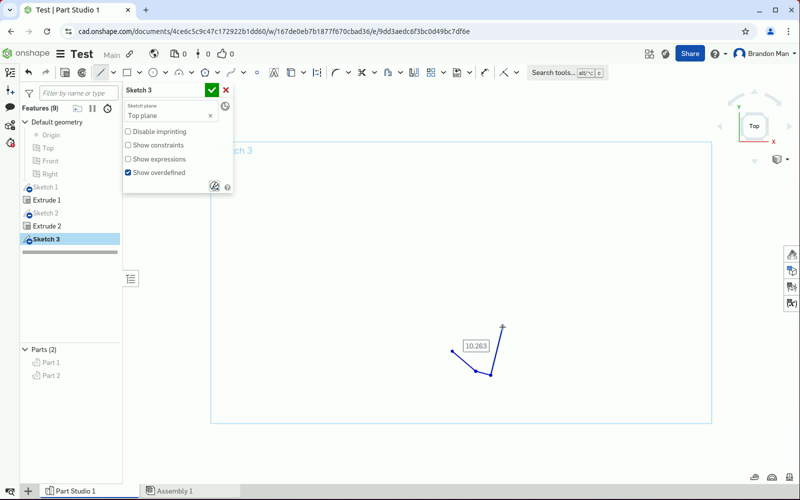
mouse_move(532, 326)
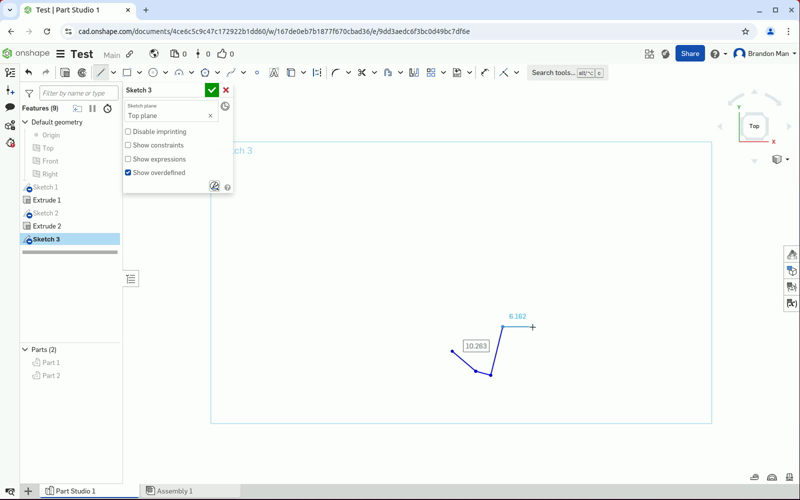
mouse_move(454, 333)
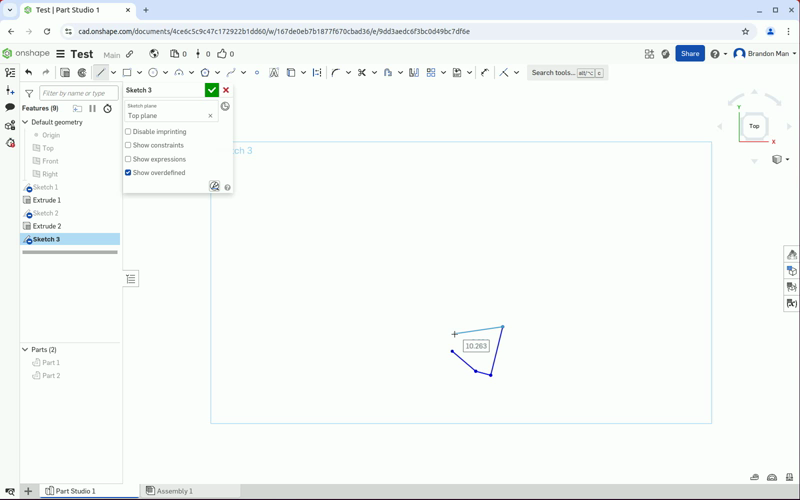
click(454, 333)
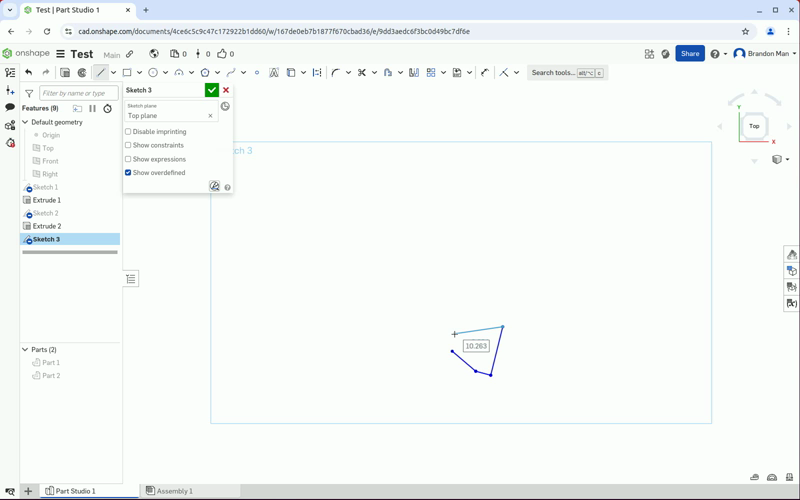
key_up(shift)
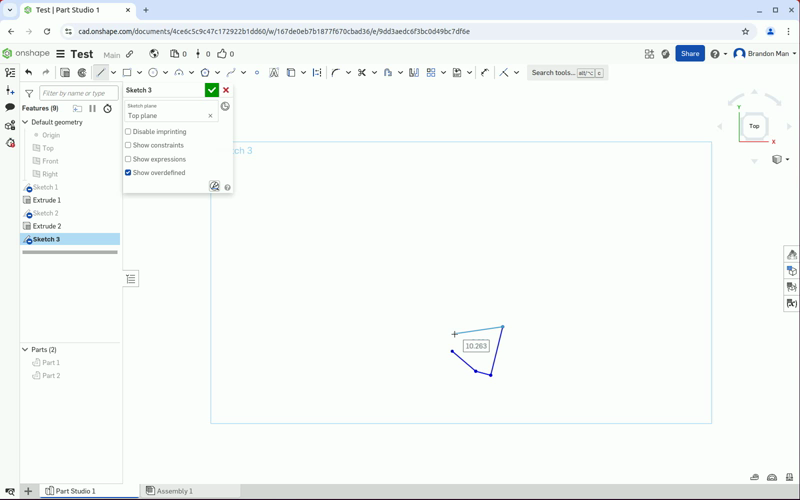
mouse_move(484, 333)
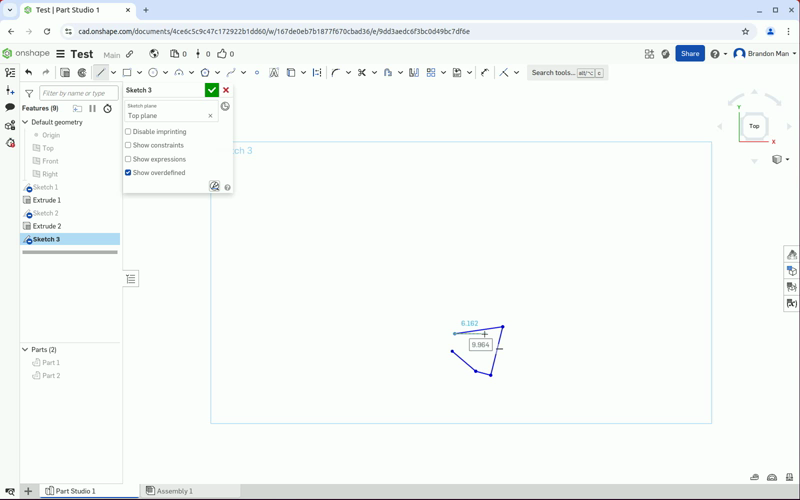
key_down(shift)
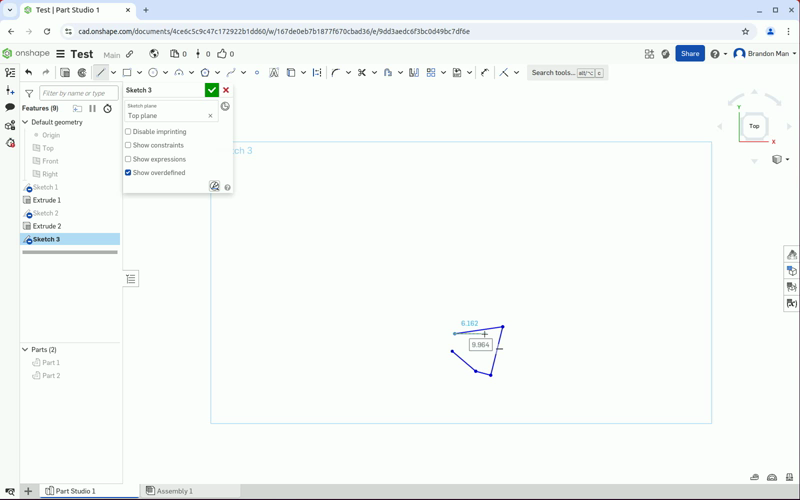
mouse_move(452, 351)
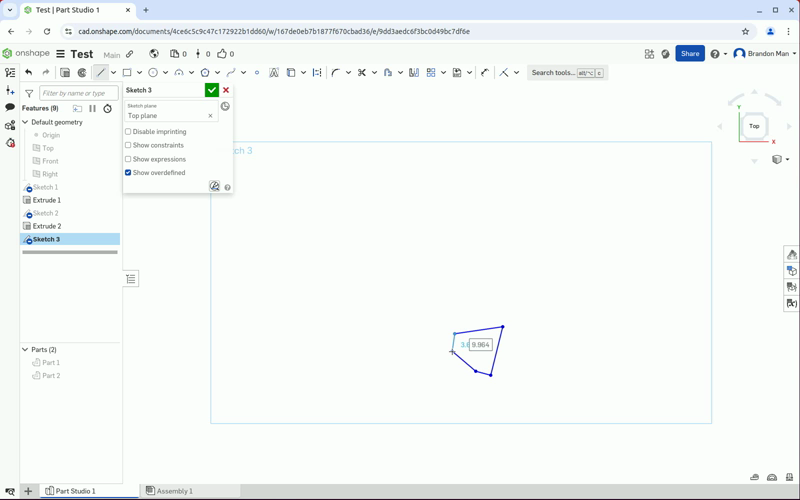
key_up(shift)
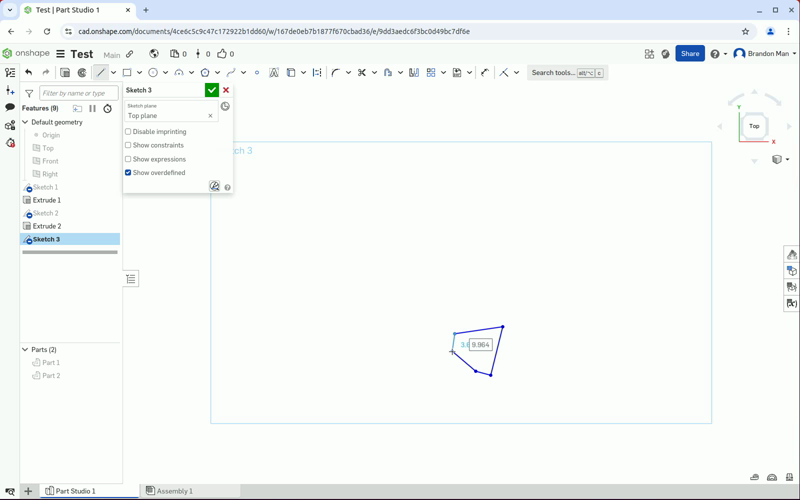
click(452, 351)
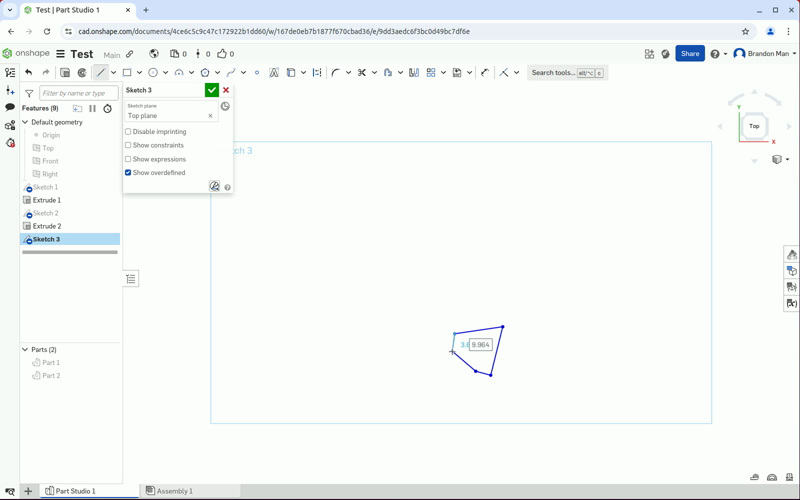
key(esc)
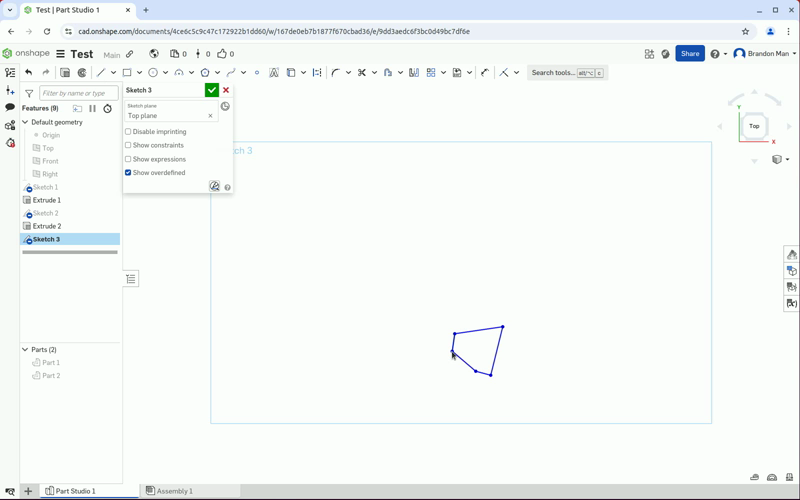
mouse_move(476, 353)
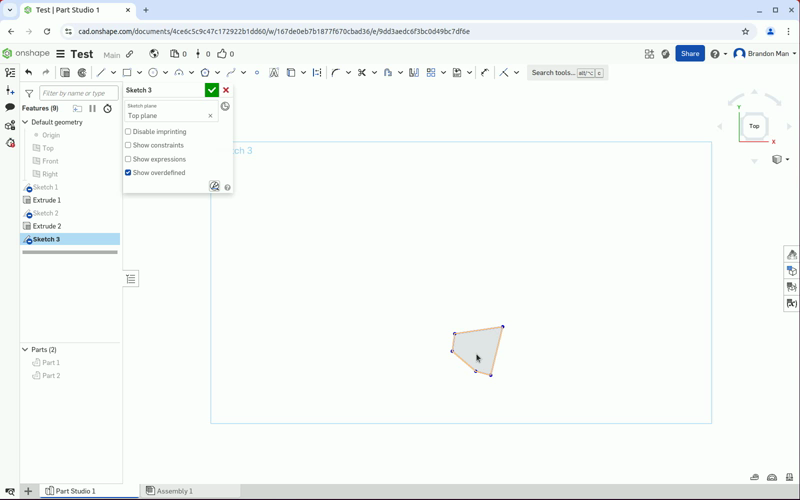
scroll(6)
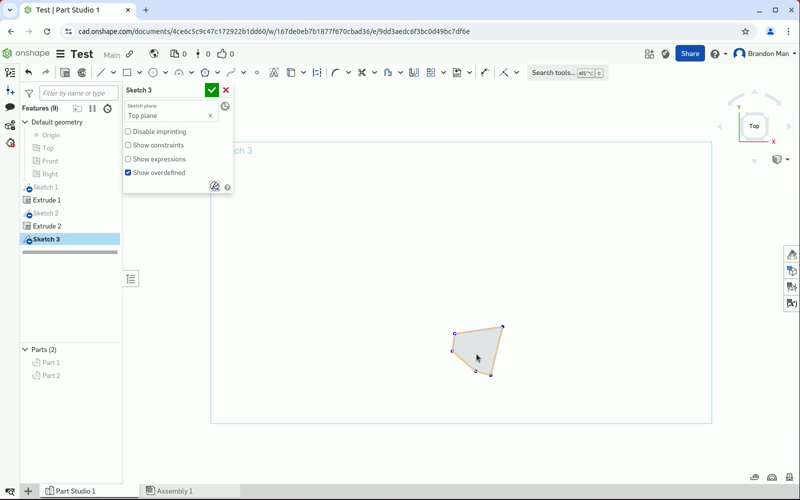
scroll(6)
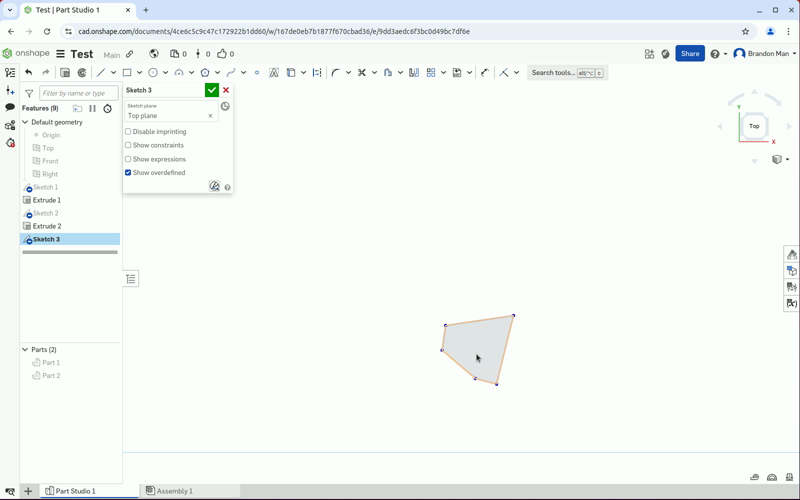
scroll(6)
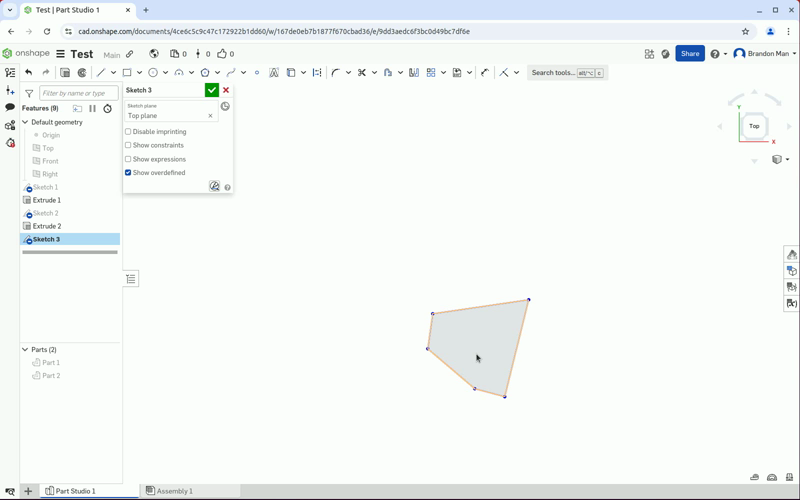
scroll(6)
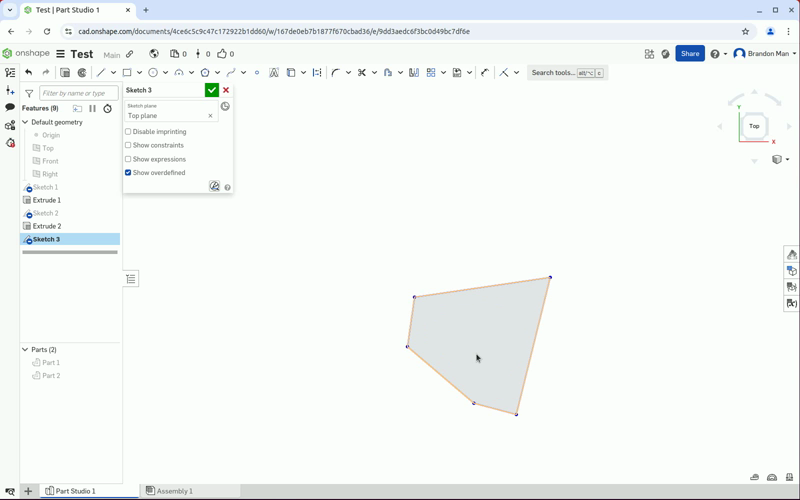
scroll(6)
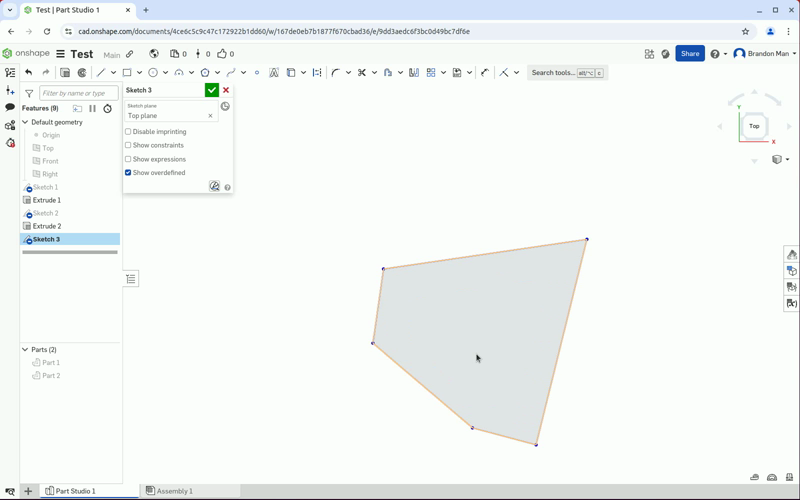
scroll(6)
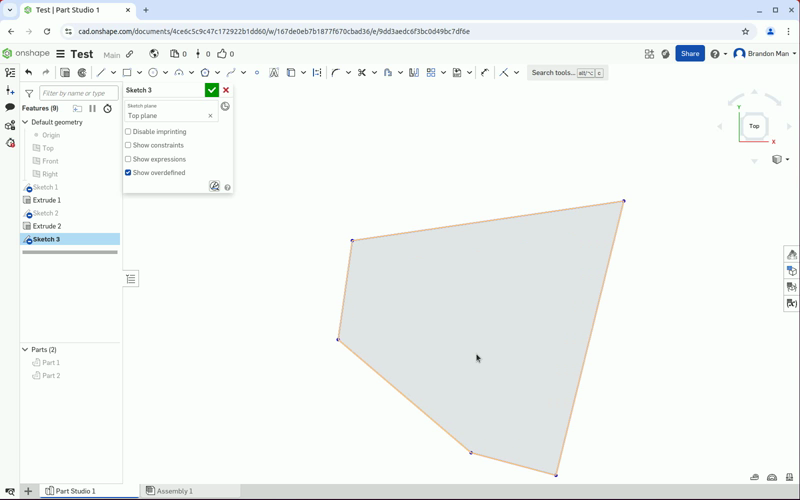
scroll(6)
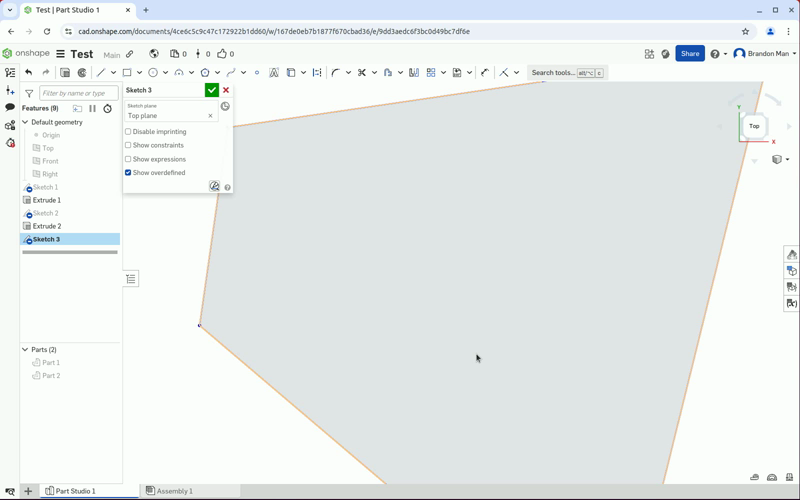
click(476, 353)
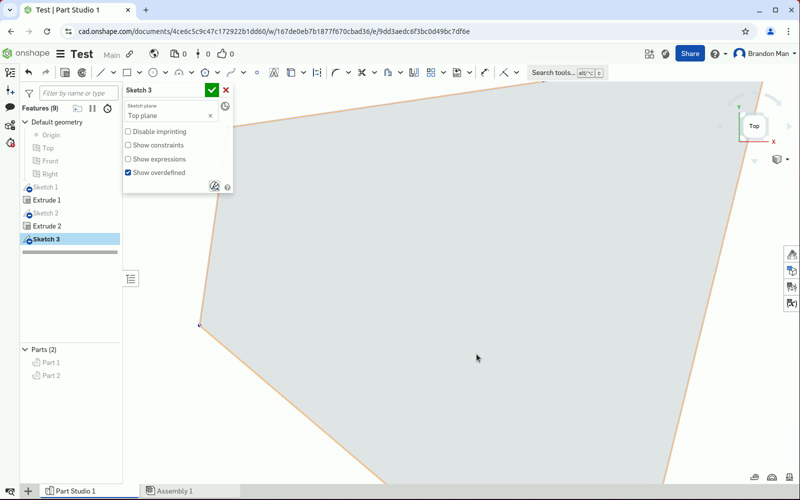
scroll(-6)
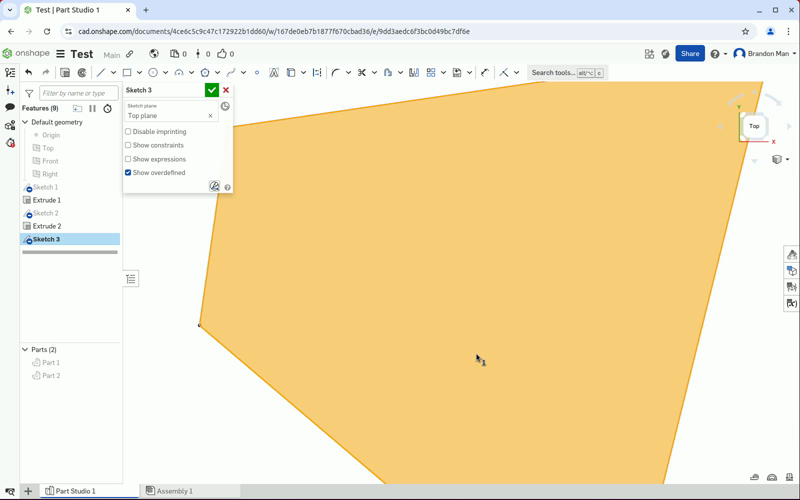
scroll(-6)
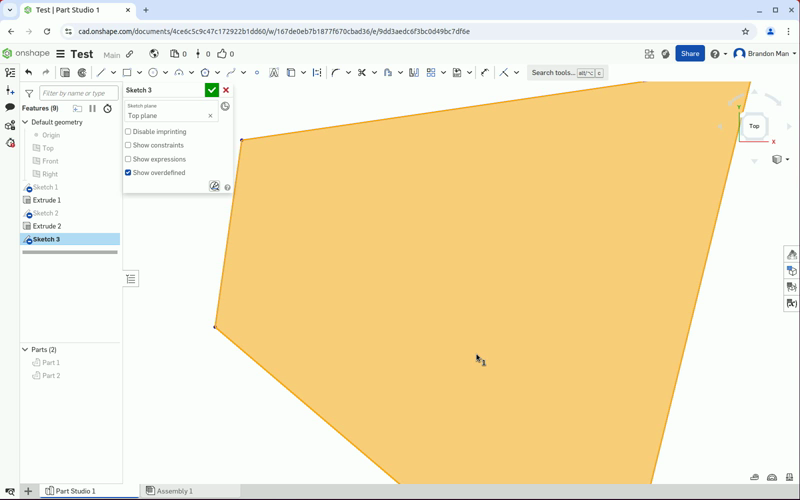
scroll(-6)
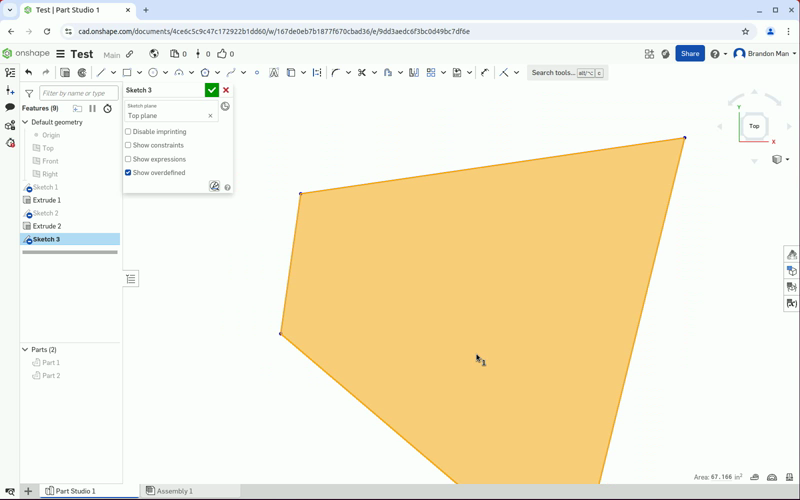
scroll(-6)
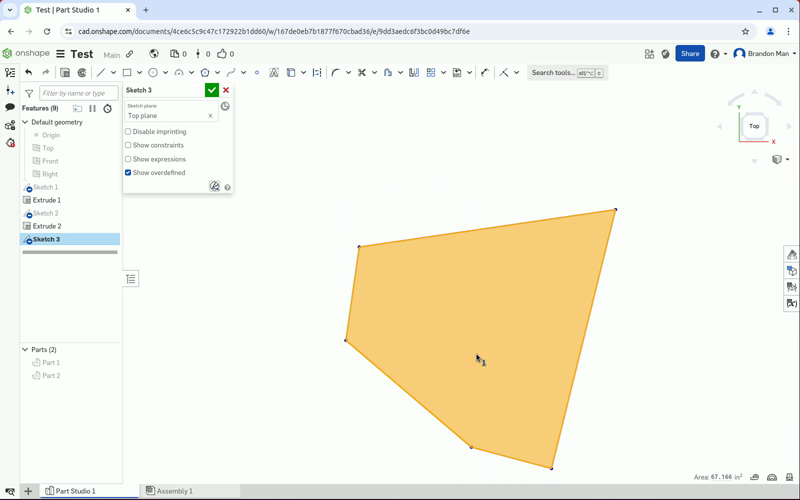
scroll(-6)
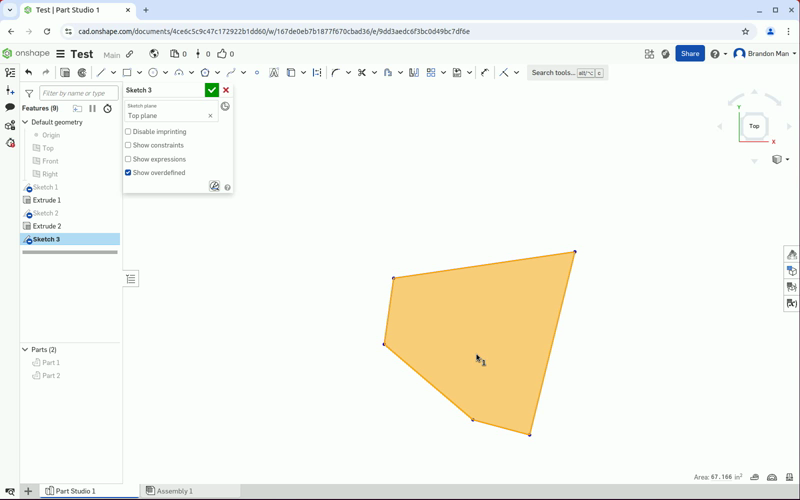
scroll(-6)
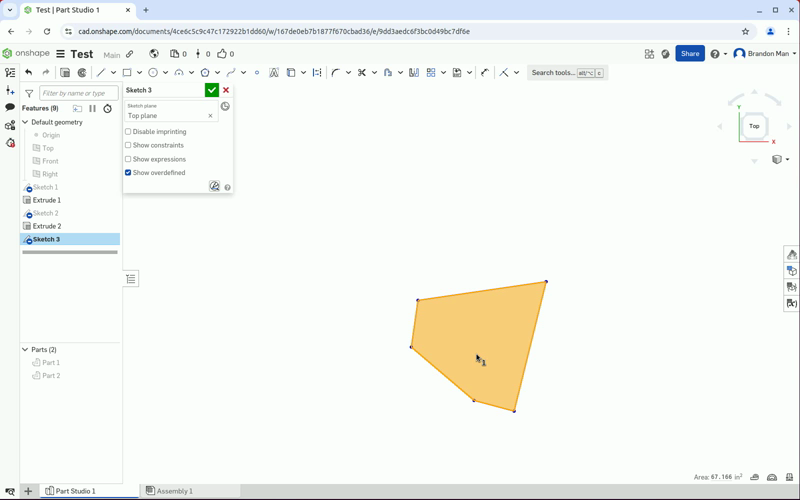
scroll(-6)
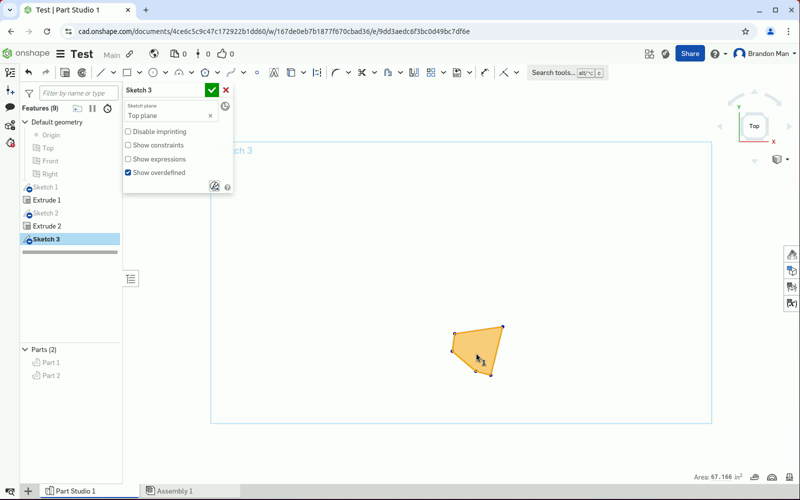
mouse_move(73, 352)
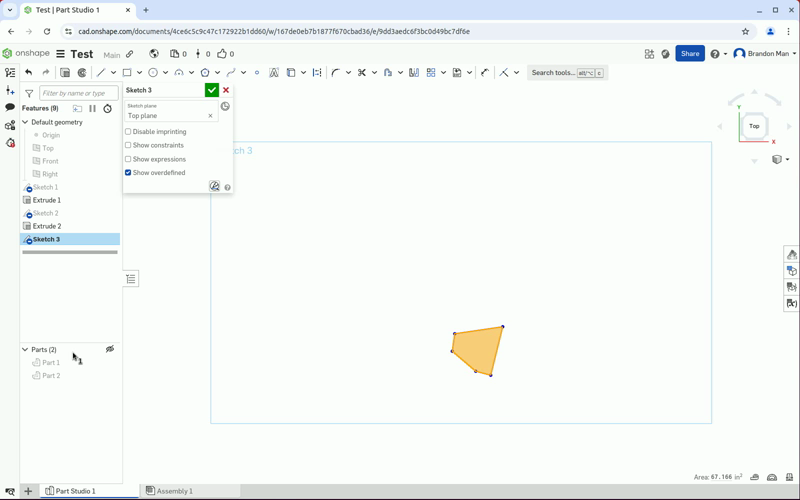
key(shift+y)
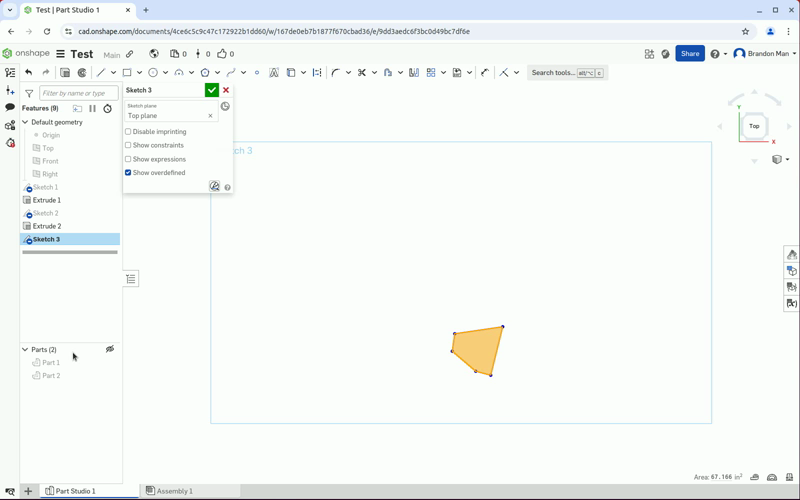
key(shift+e)
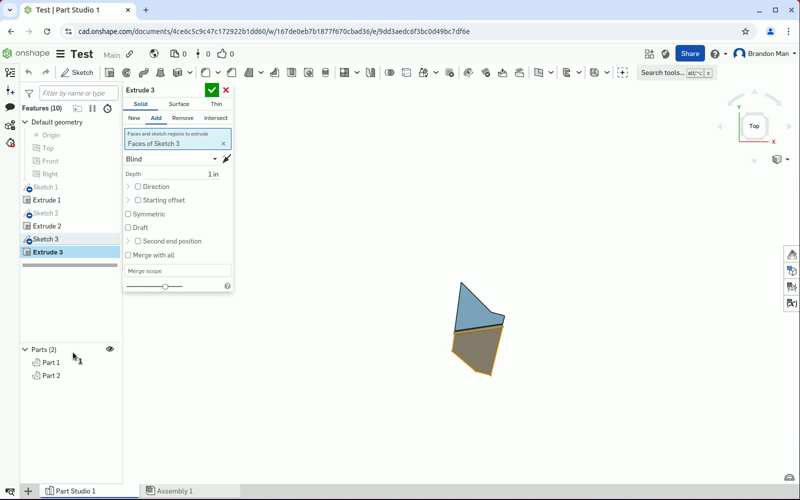
mouse_move(143, 106)
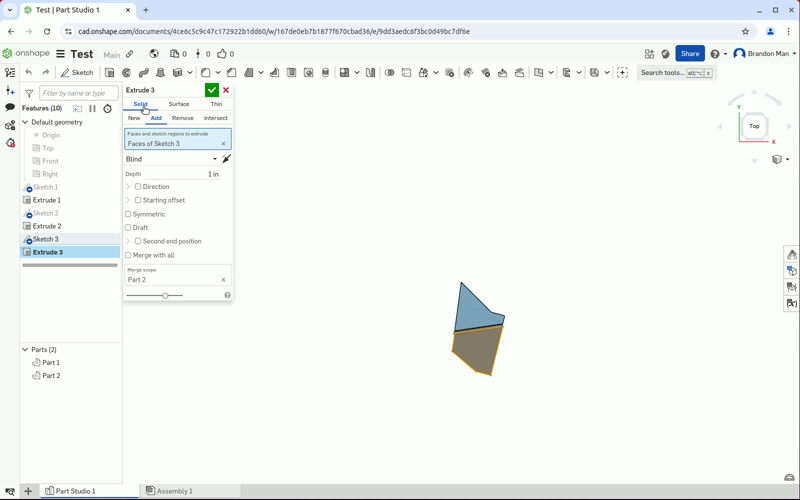
click(143, 106)
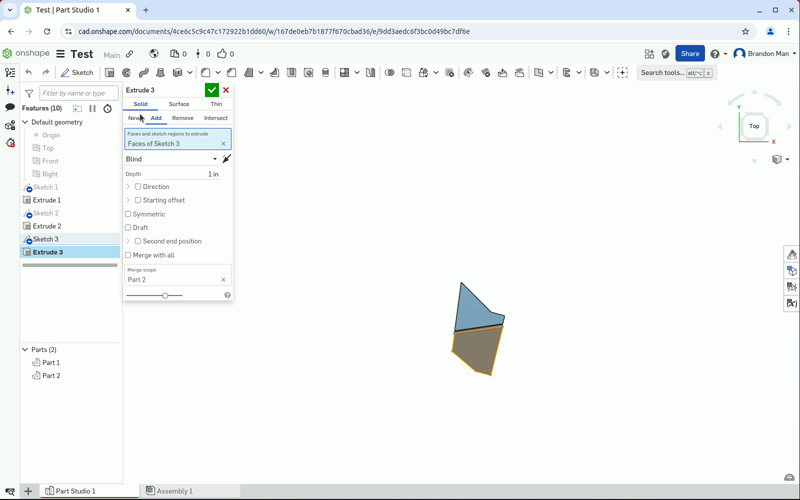
mouse_move(137, 120)
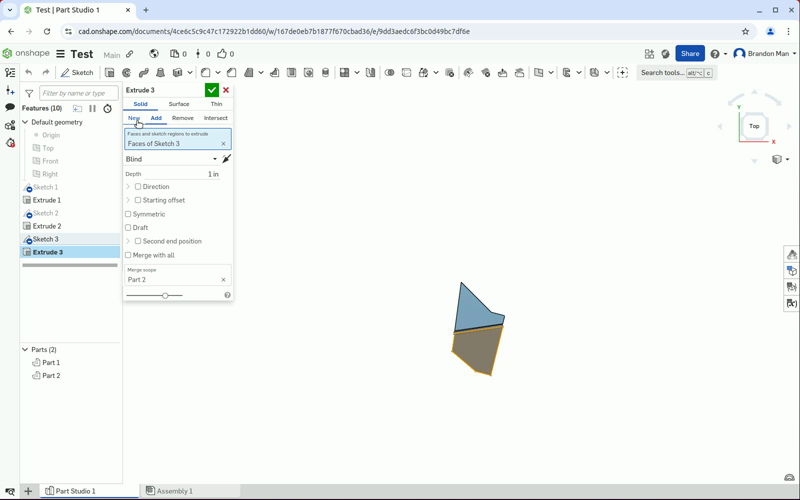
click(137, 120)
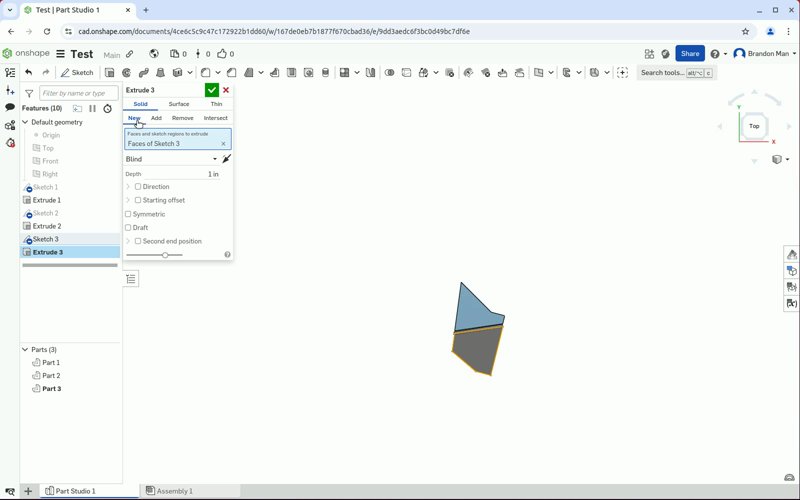
key(tab, 4)
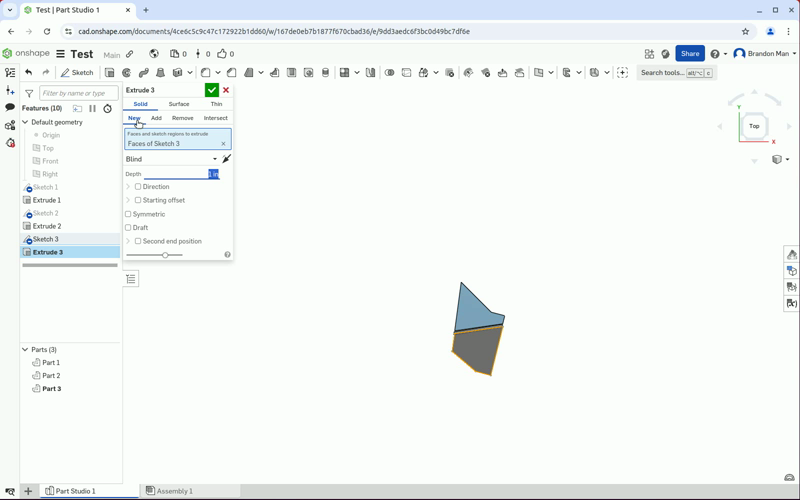
text(-0.241)
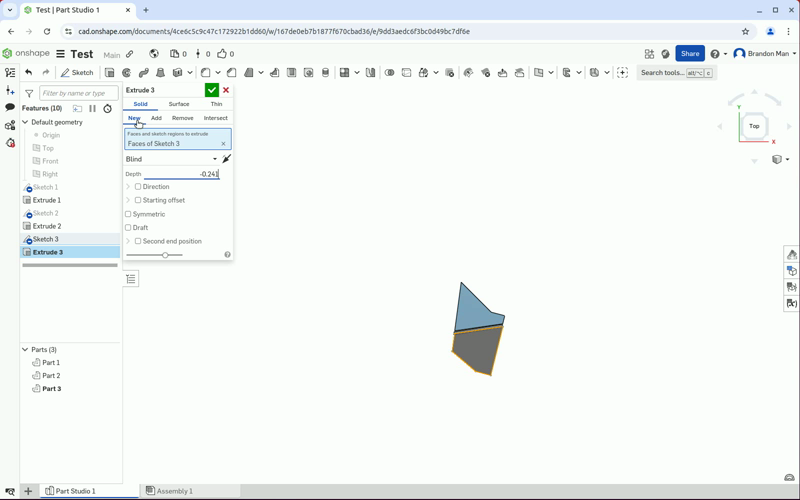
key(enter)
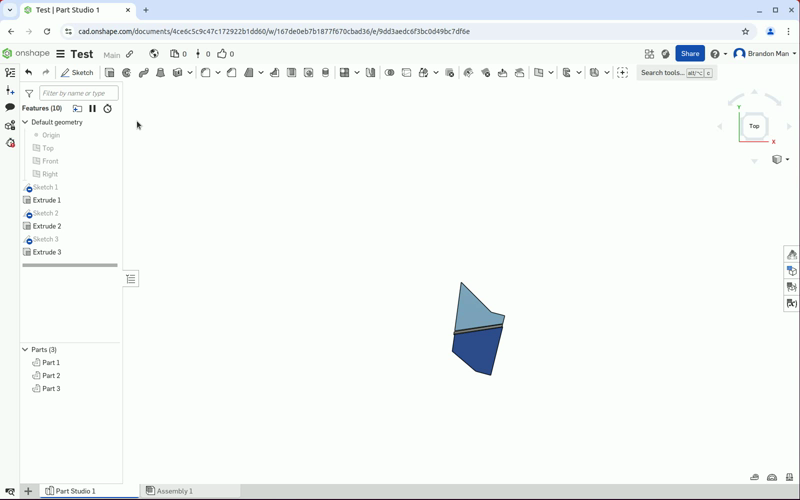
key(shift+h)
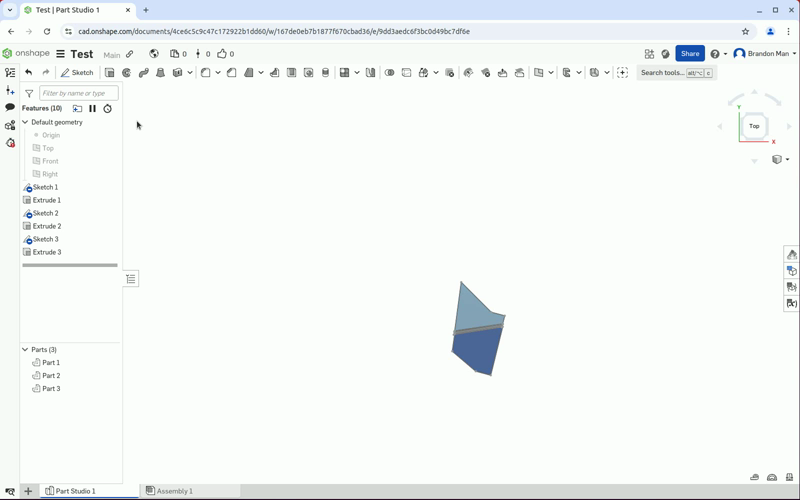
key(shift+h)
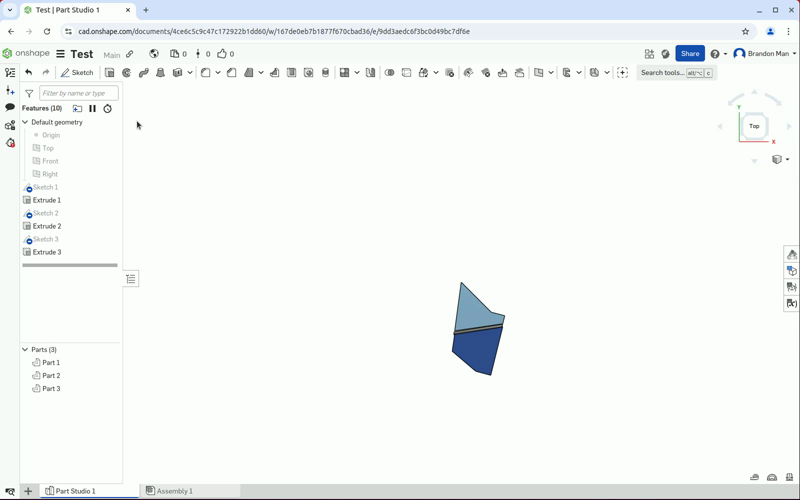
mouse_move(73, 189)
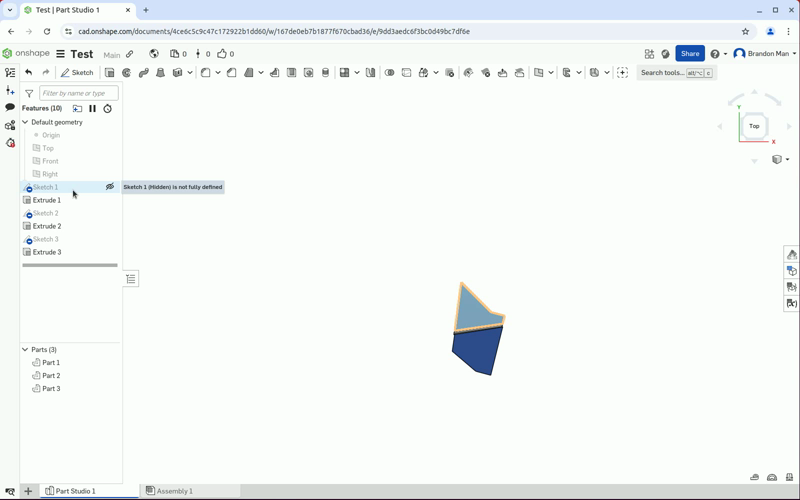
click(73, 189)
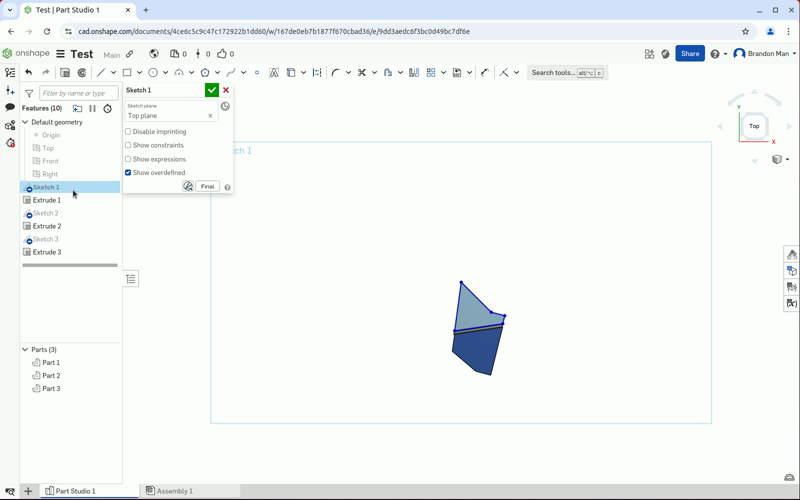
mouse_move(229, 92)
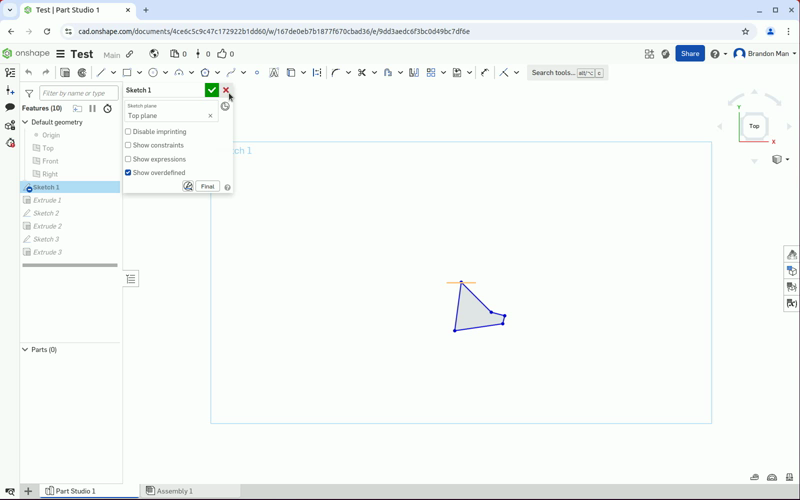
click(229, 92)
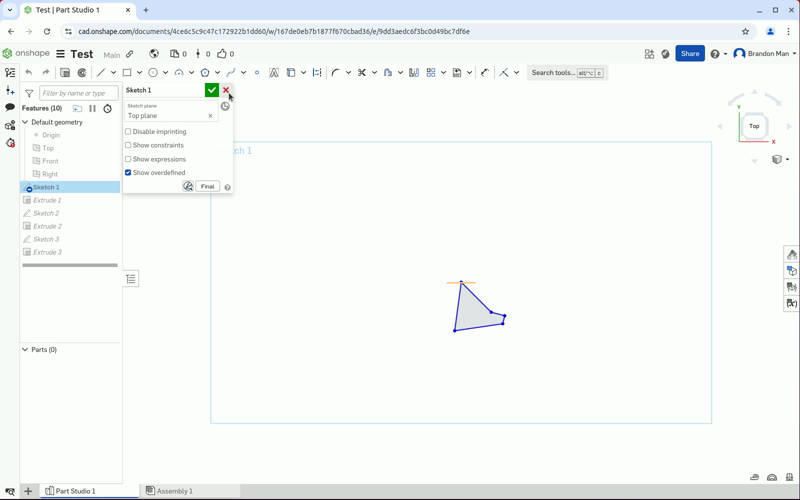
key(shift+s)
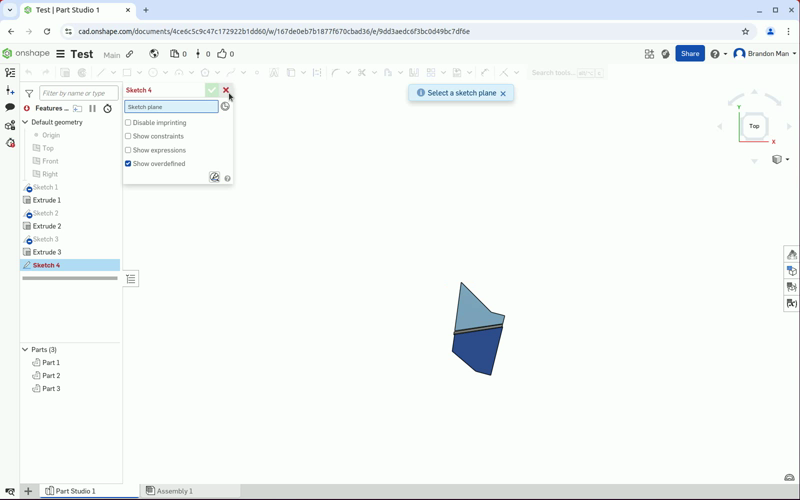
mouse_move(73, 150)
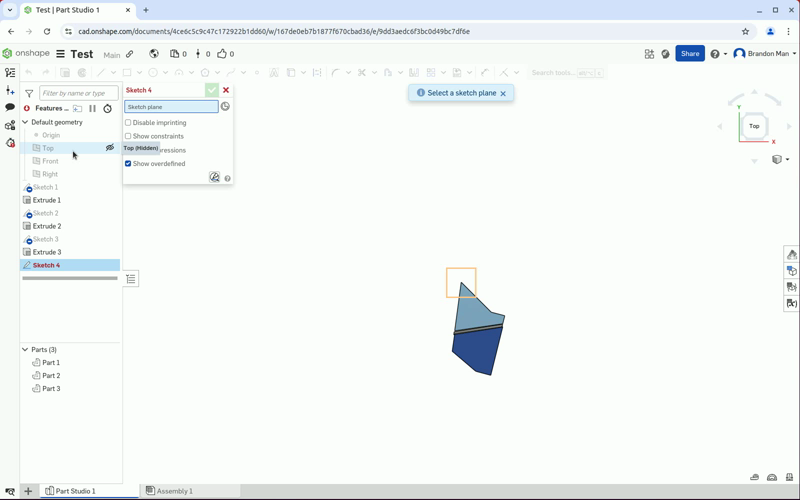
click(73, 150)
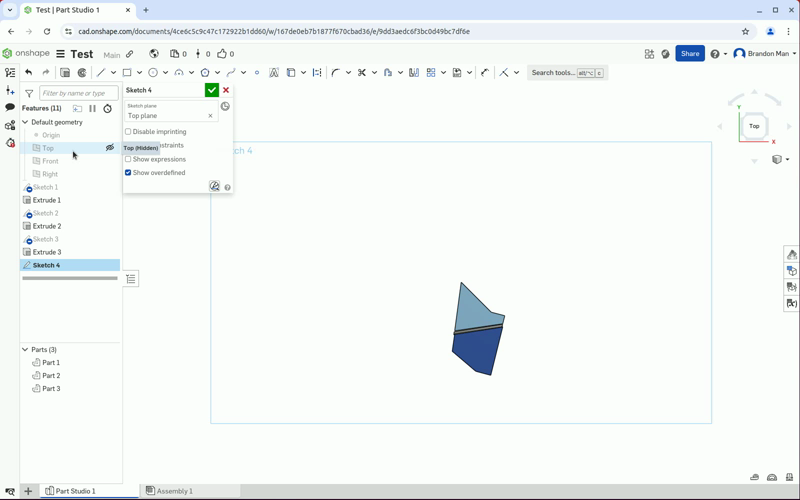
mouse_move(73, 352)
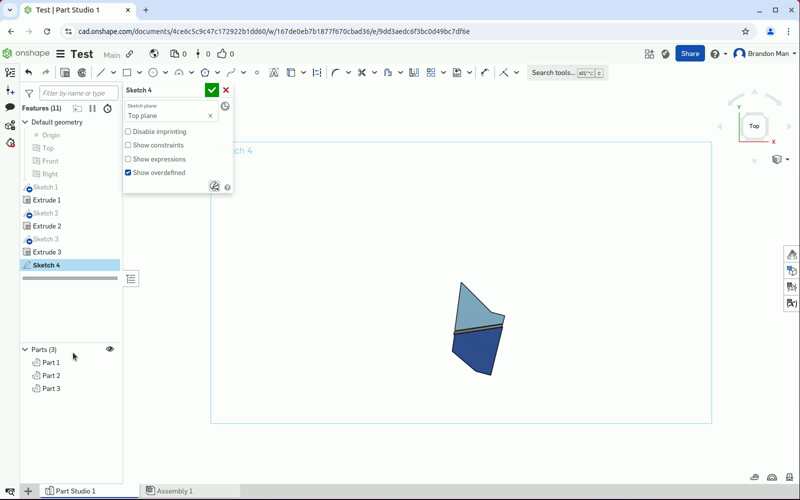
key(y)
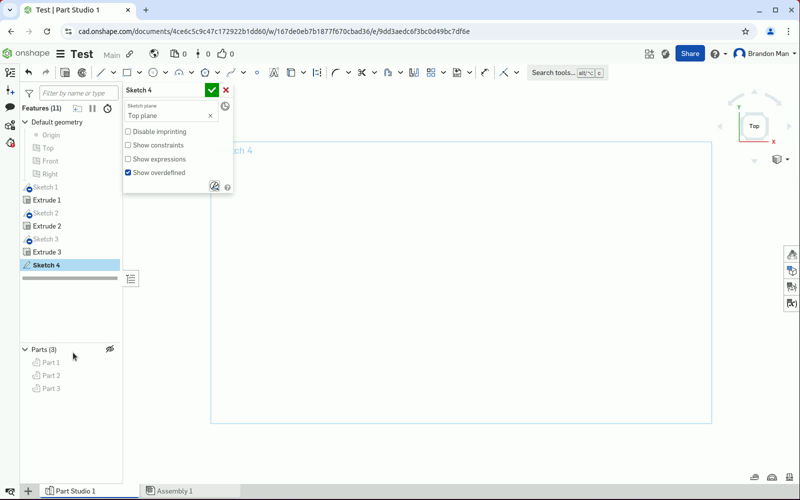
key(l)
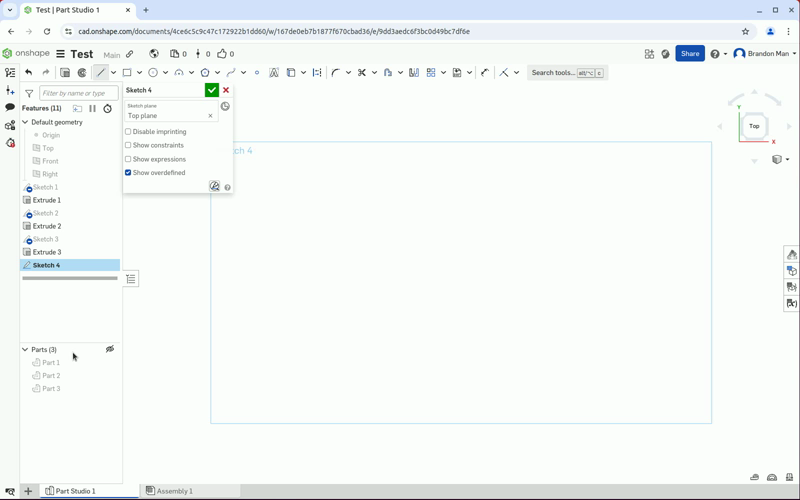
key_down(shift)
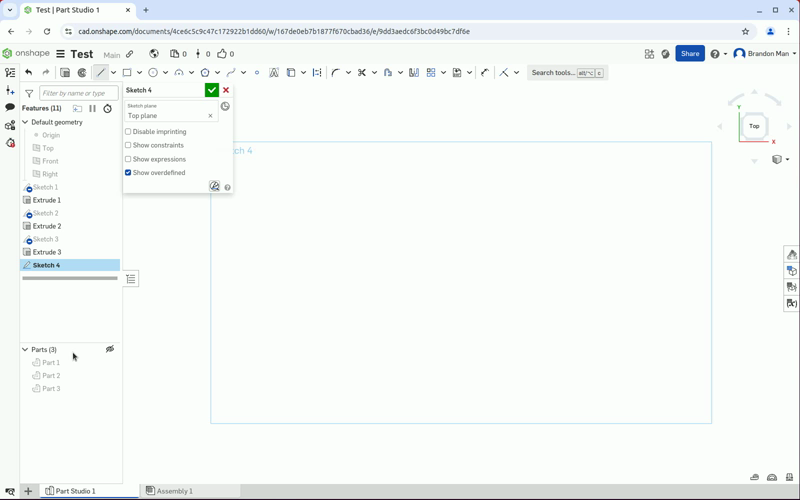
mouse_move(450, 365)
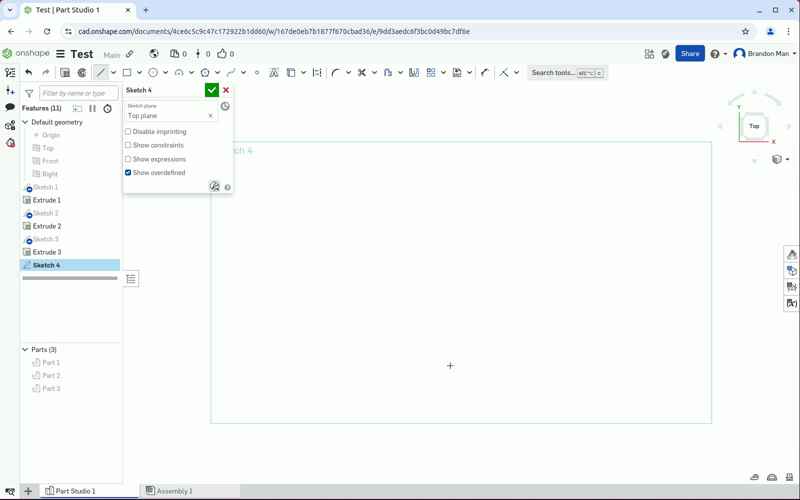
click(450, 365)
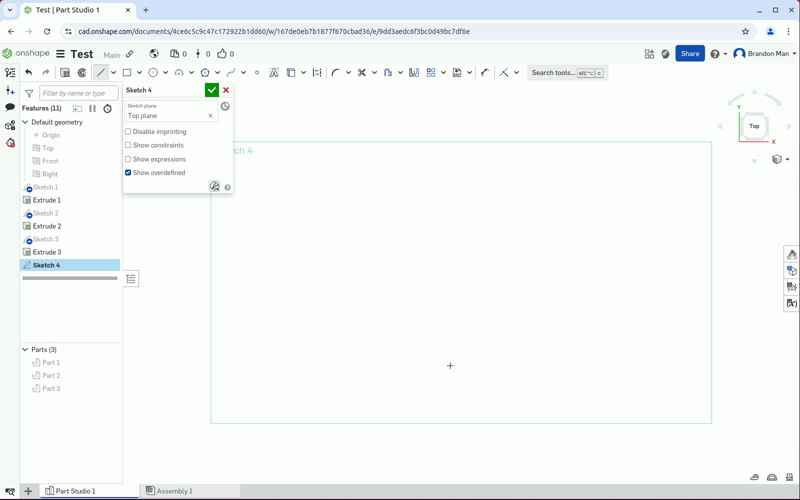
key_up(shift)
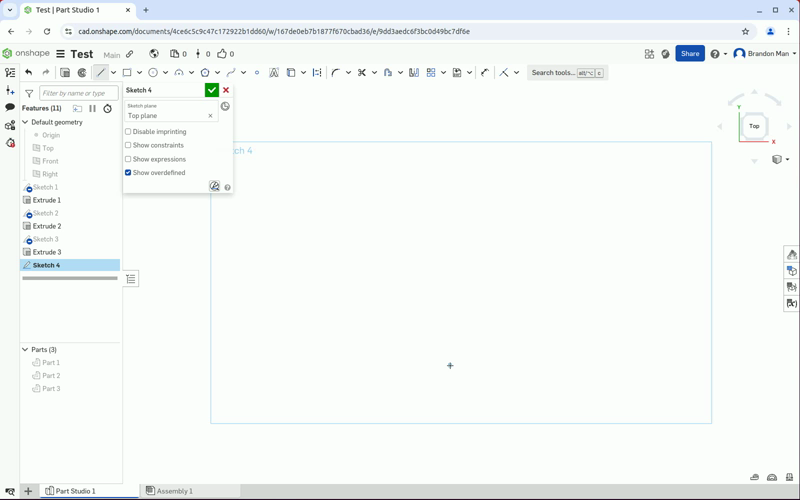
key_down(shift)
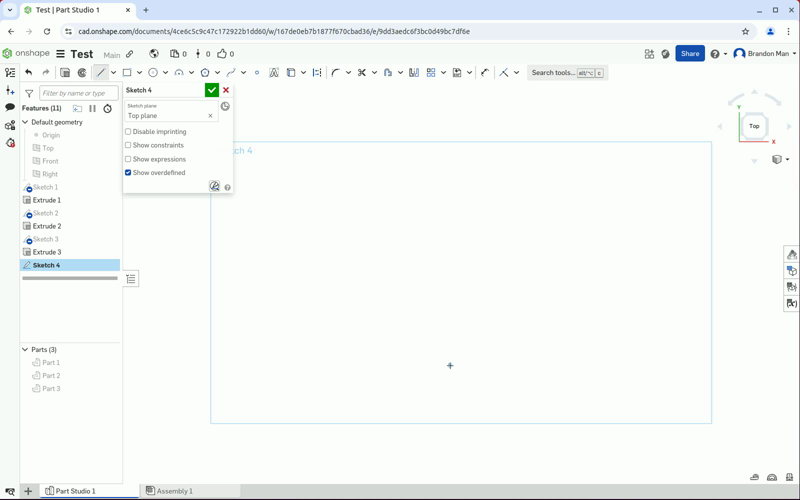
mouse_move(480, 365)
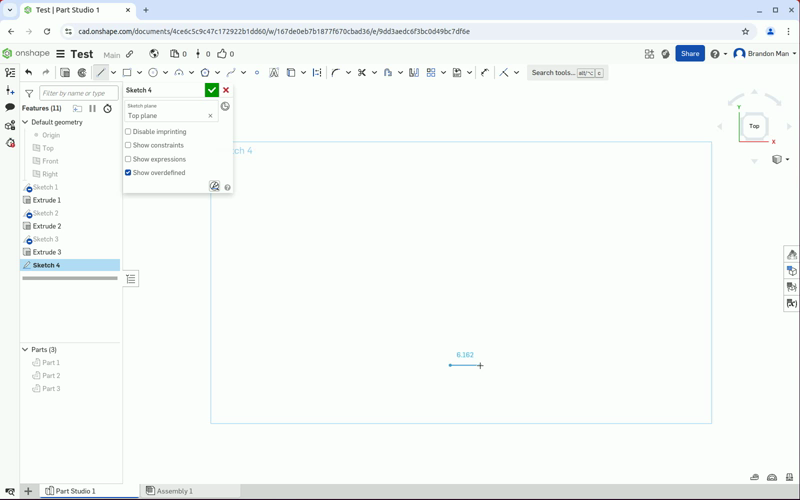
mouse_move(475, 371)
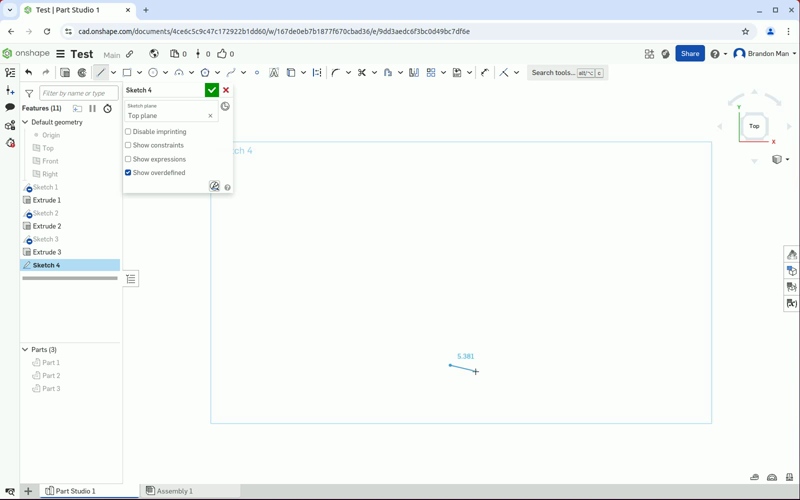
click(475, 371)
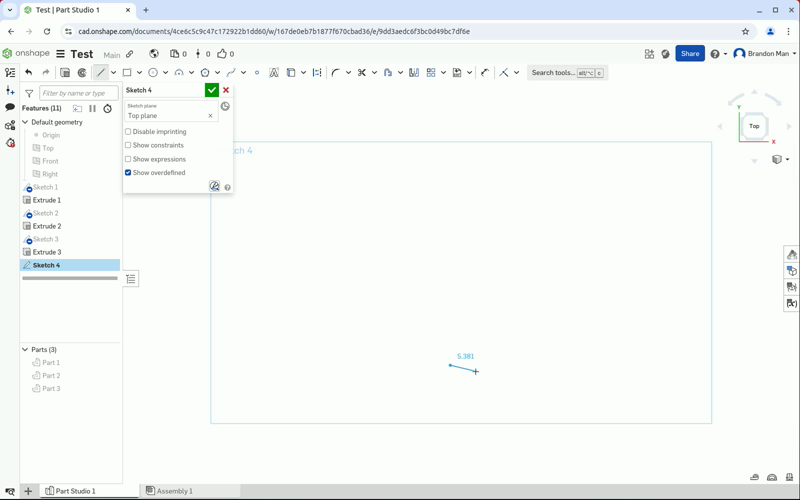
key_up(shift)
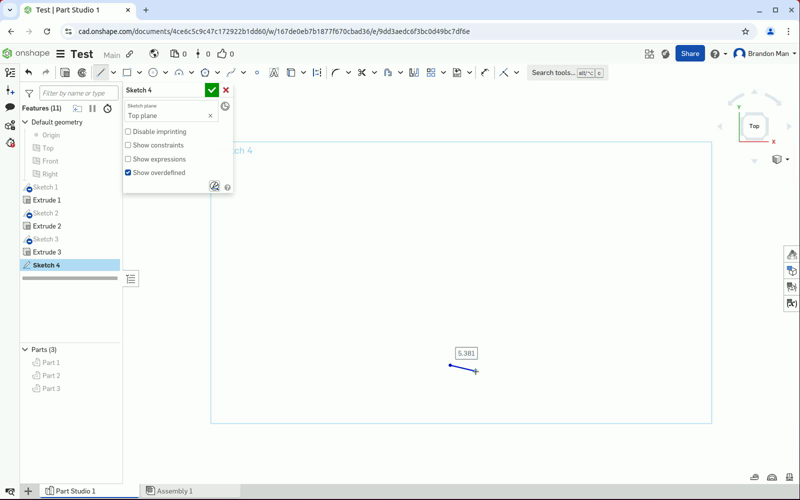
key_down(shift)
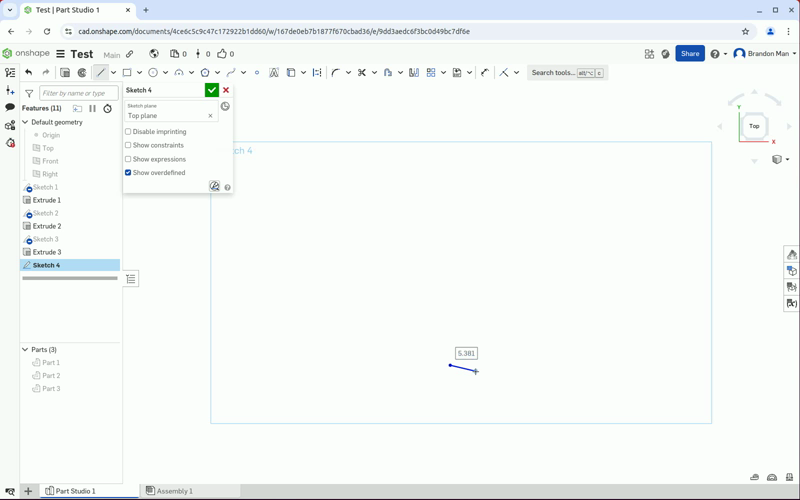
mouse_move(505, 371)
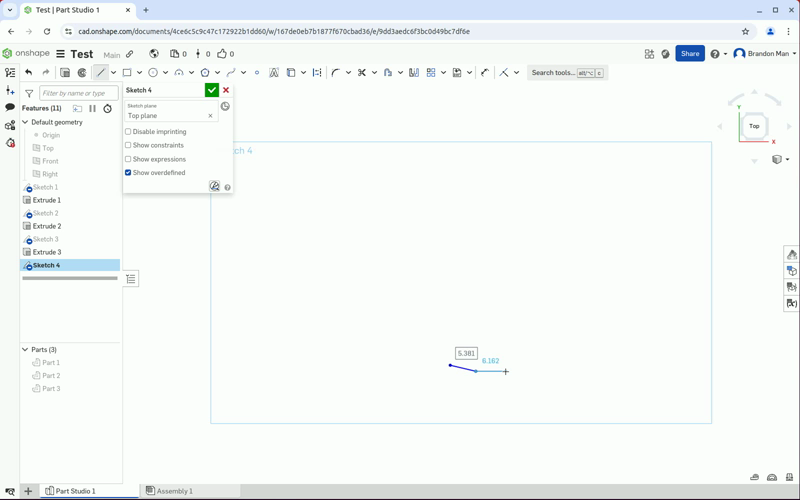
mouse_move(452, 349)
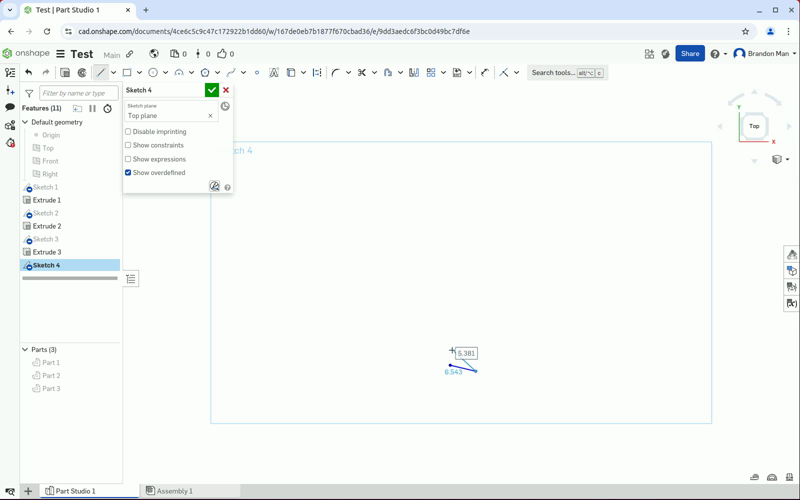
click(452, 349)
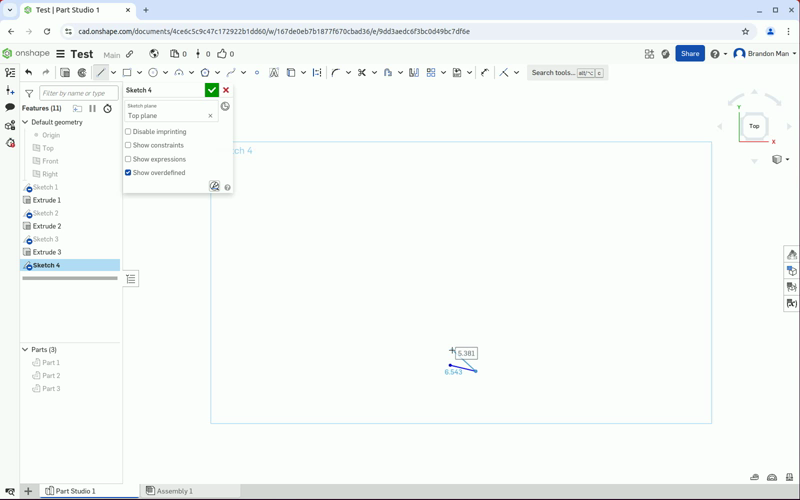
key_up(shift)
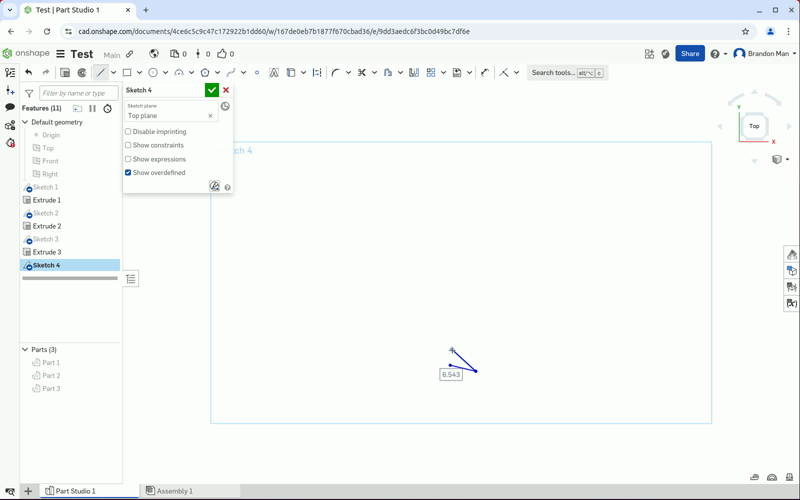
mouse_move(482, 349)
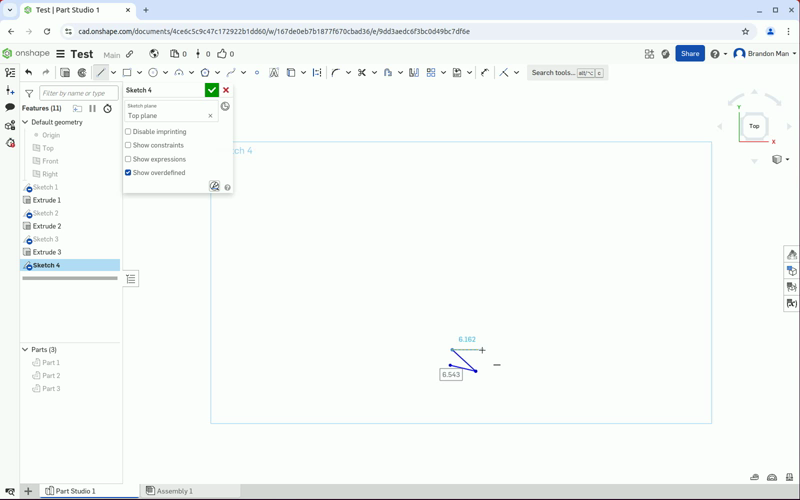
key_down(shift)
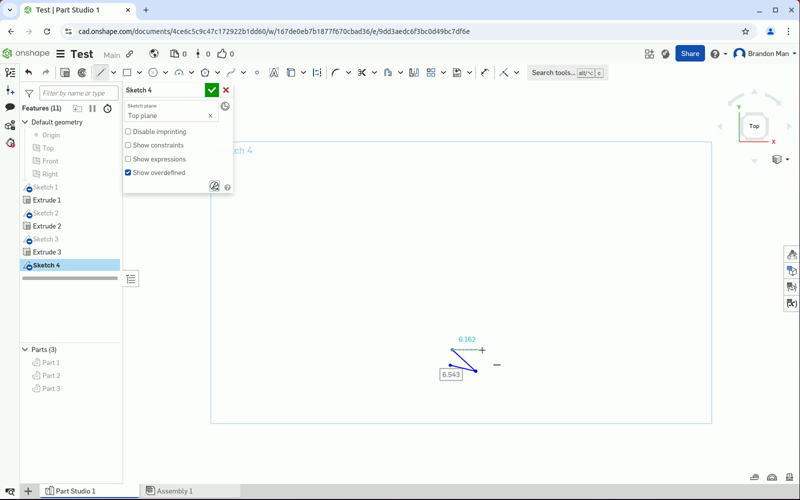
mouse_move(450, 365)
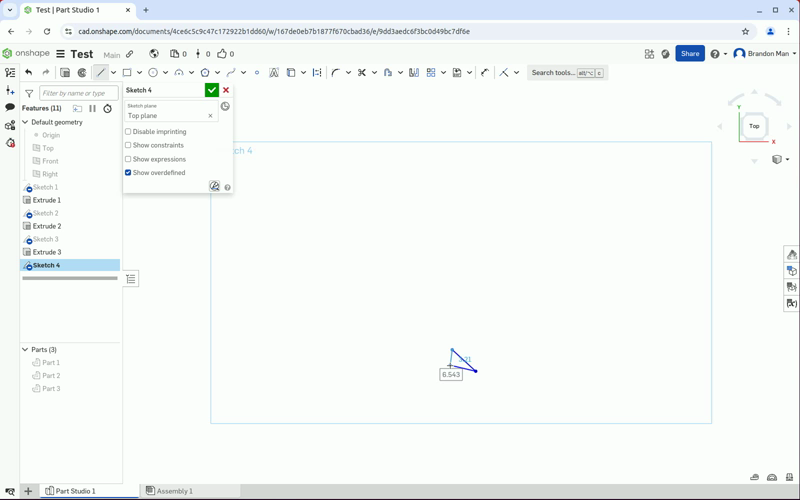
key_up(shift)
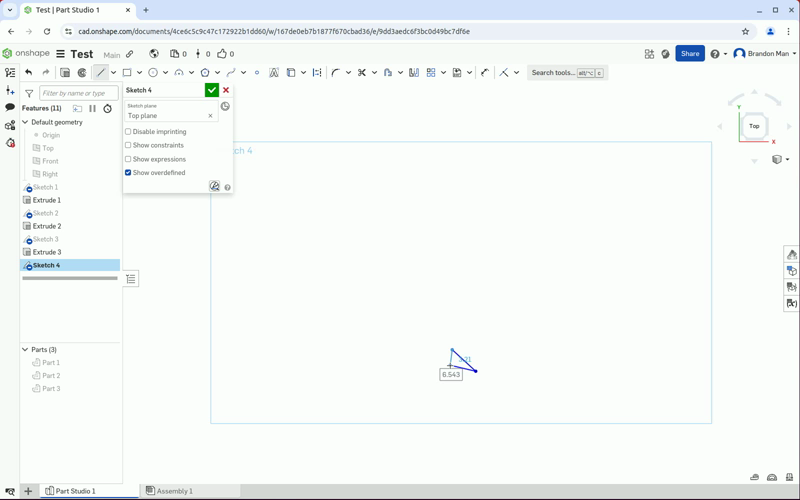
click(450, 365)
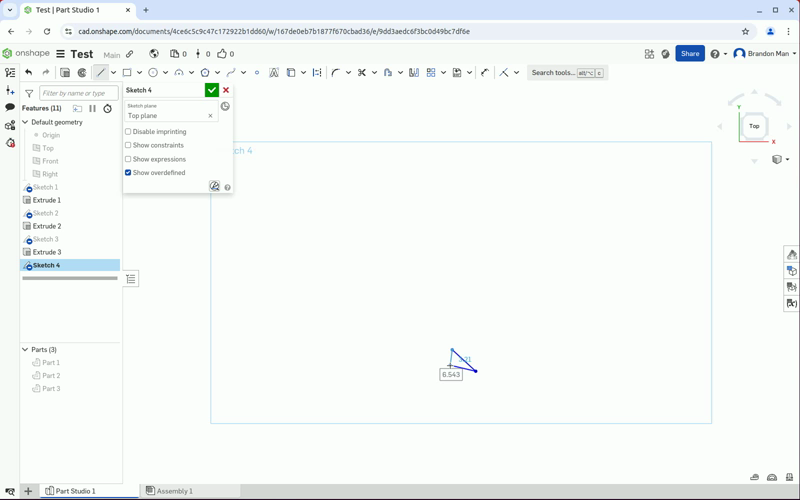
key(esc)
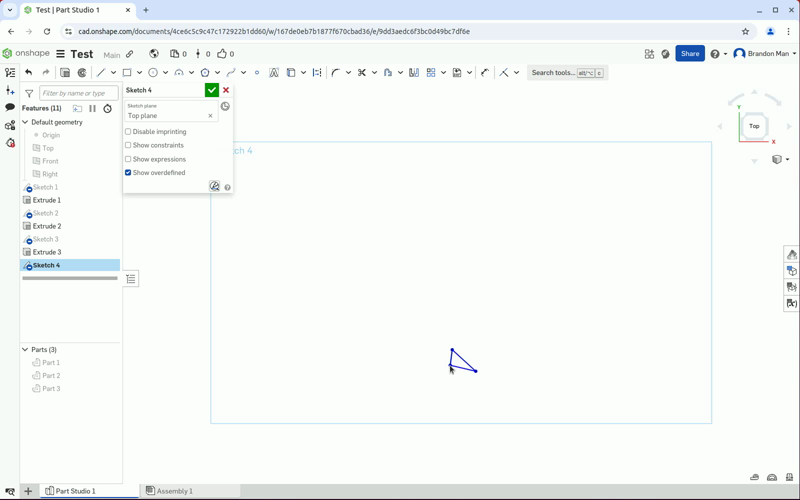
mouse_move(461, 359)
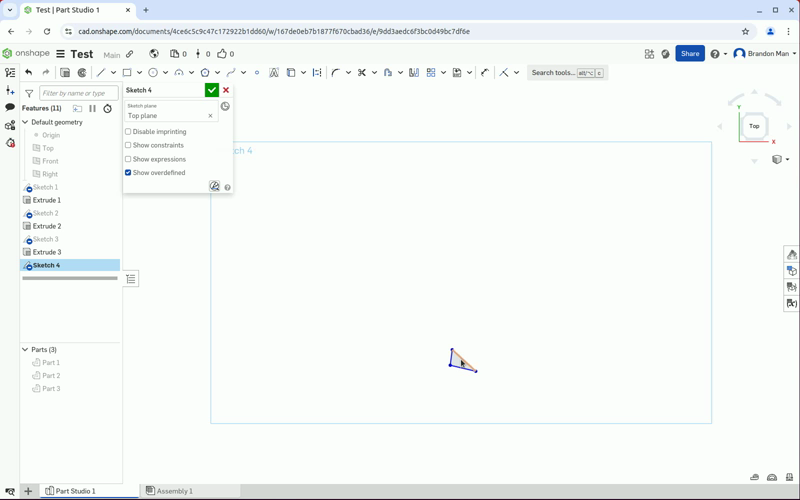
scroll(6)
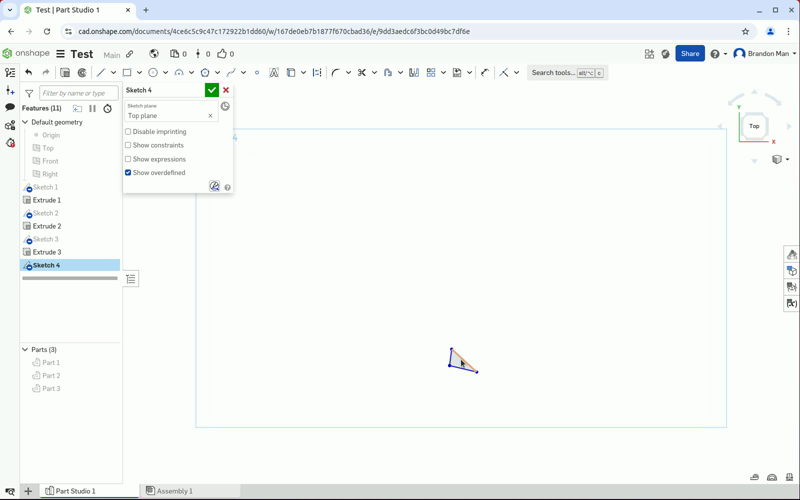
scroll(6)
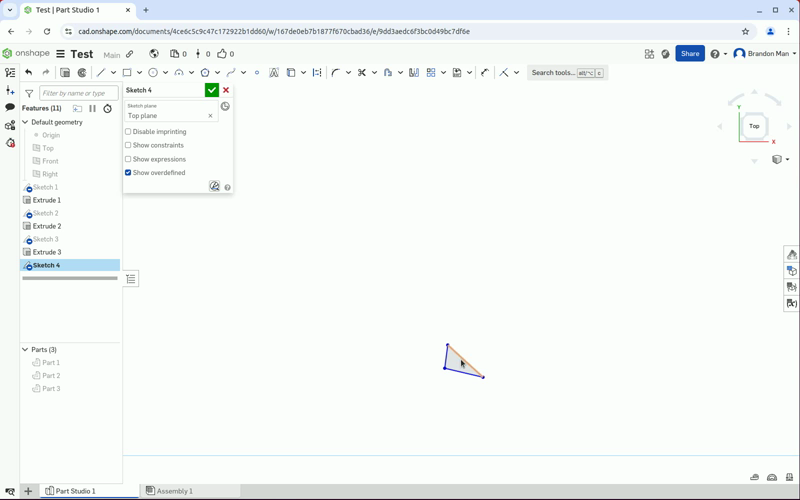
scroll(6)
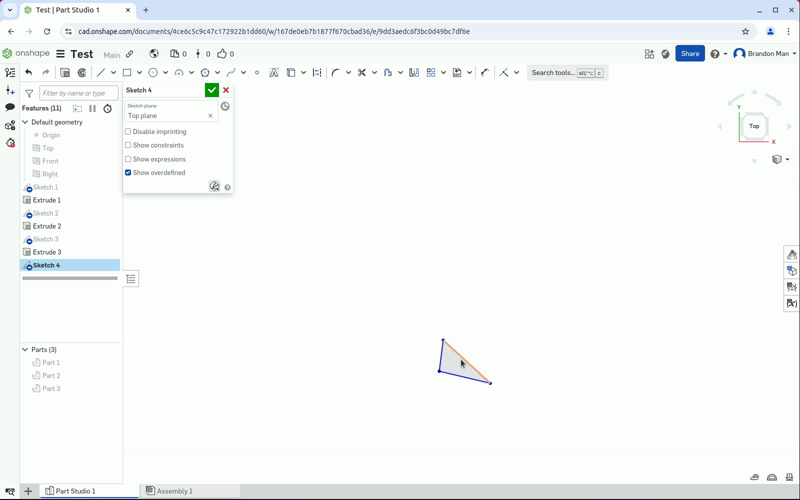
scroll(6)
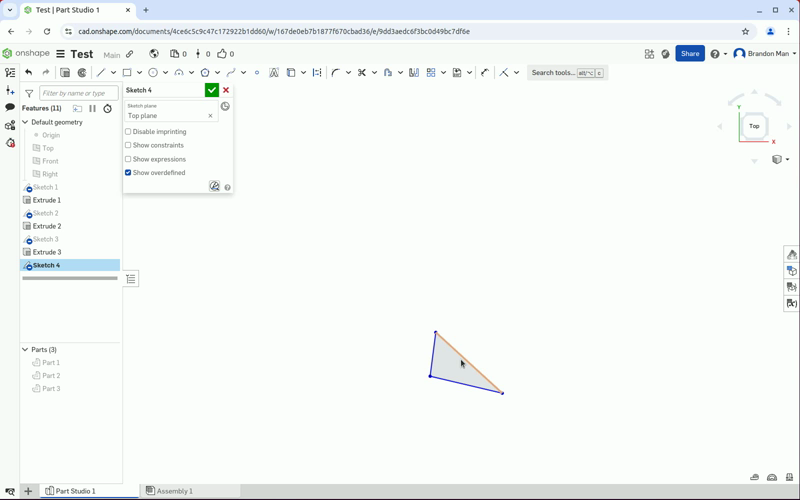
scroll(6)
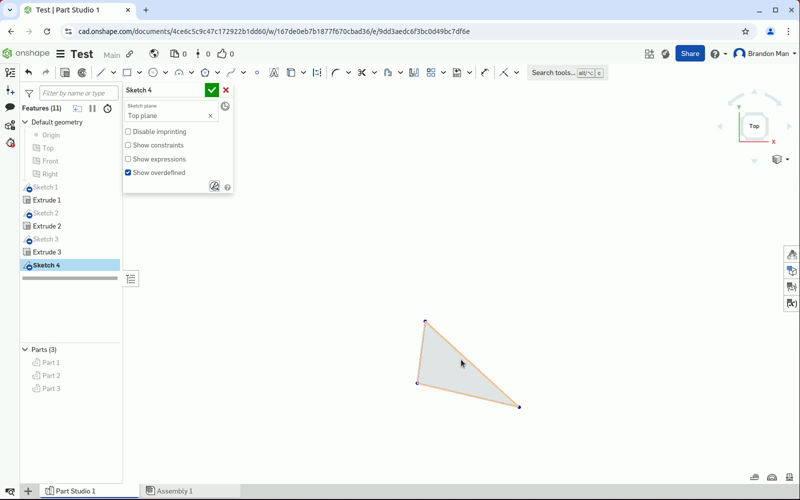
scroll(6)
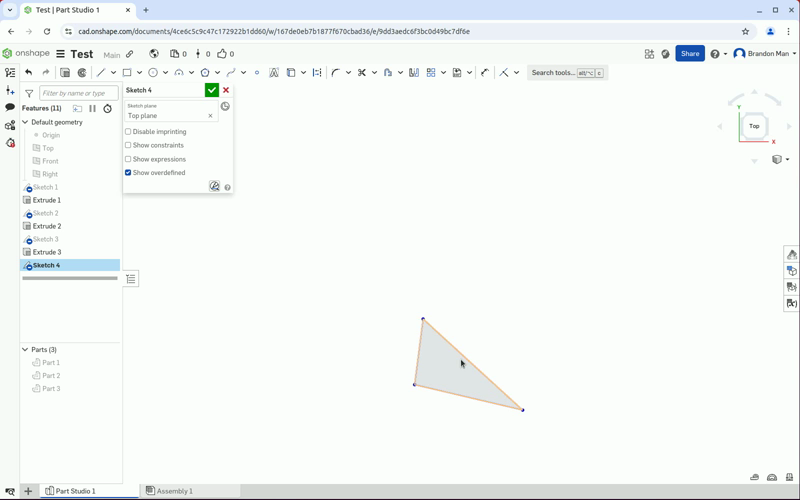
scroll(6)
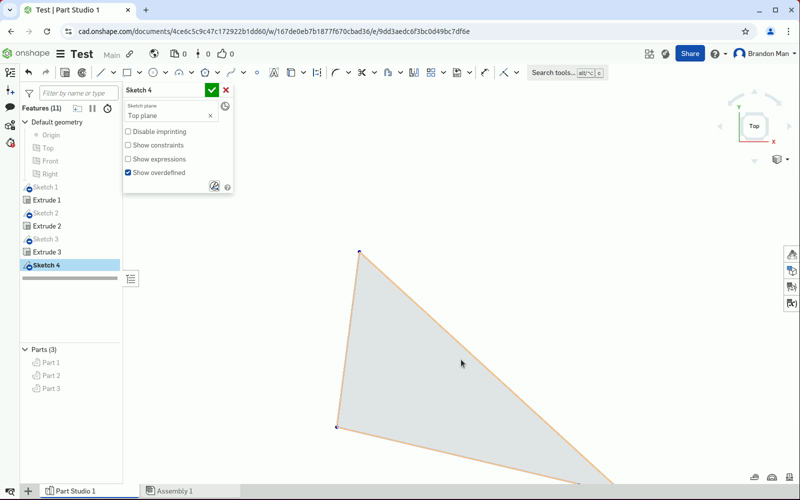
click(461, 359)
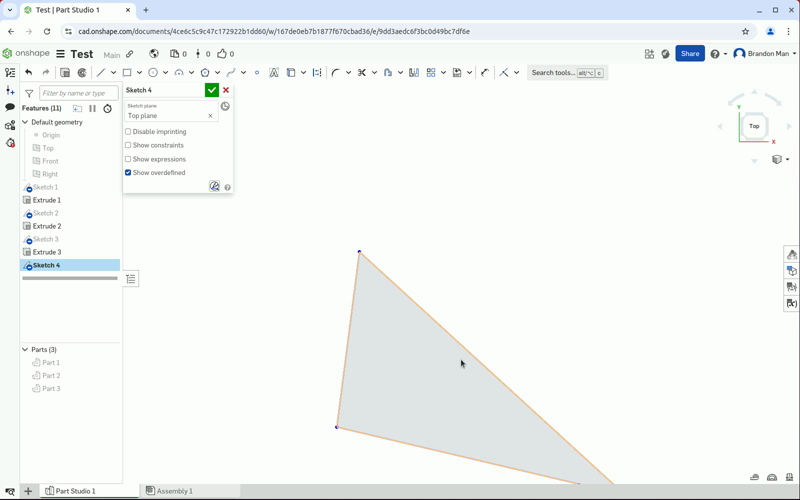
scroll(-6)
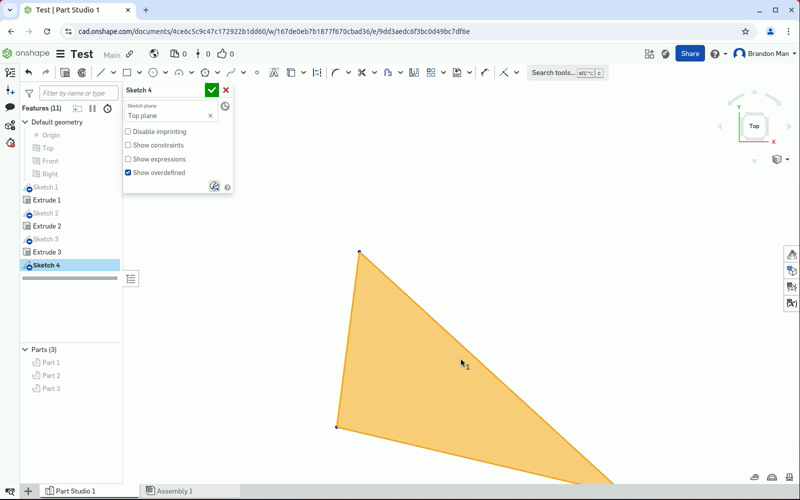
scroll(-6)
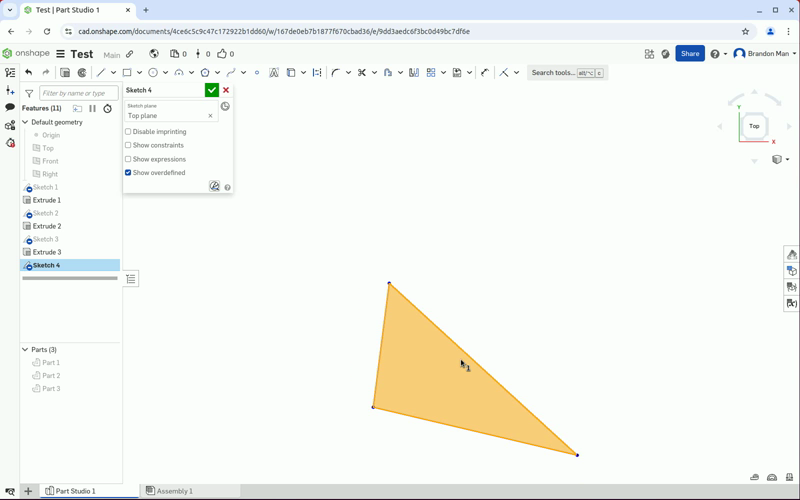
scroll(-6)
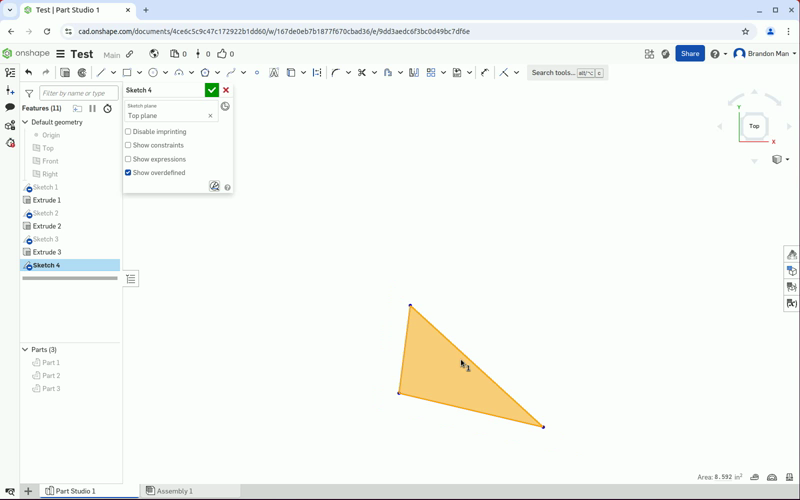
scroll(-6)
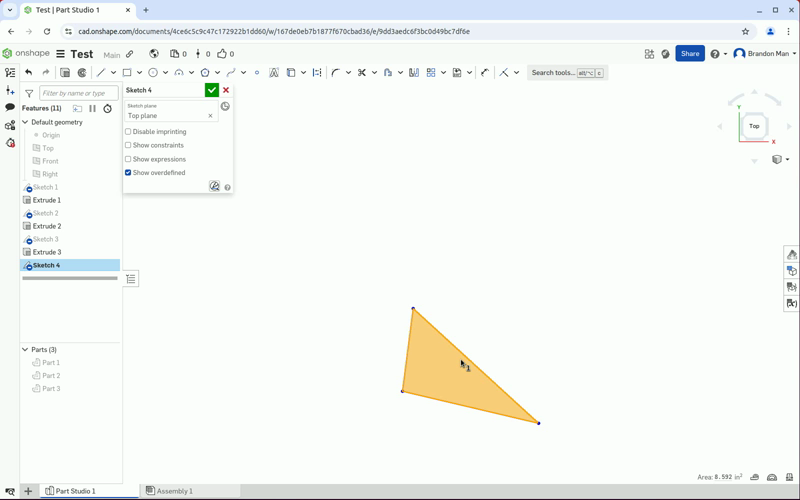
scroll(-6)
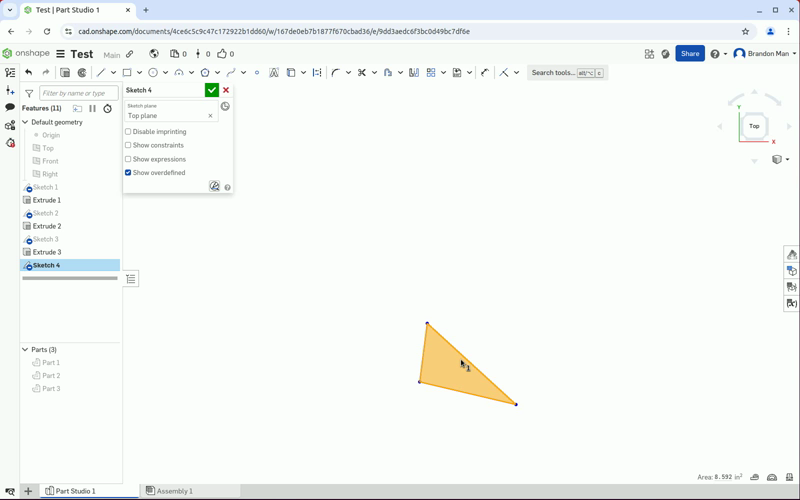
scroll(-6)
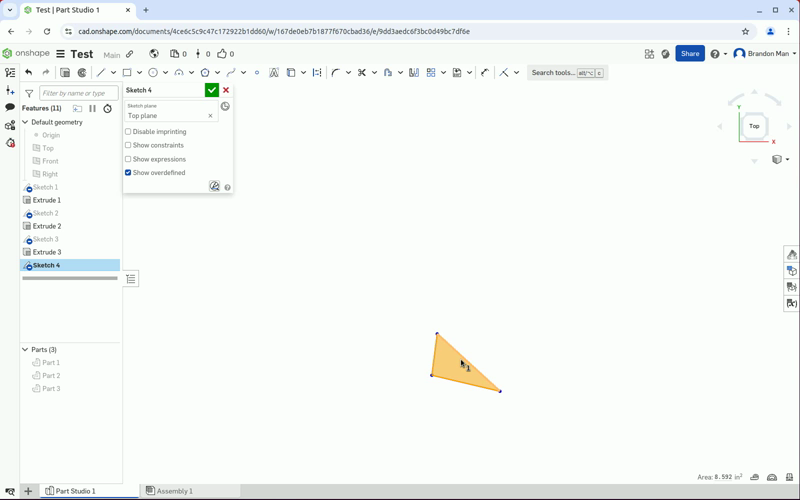
scroll(-6)
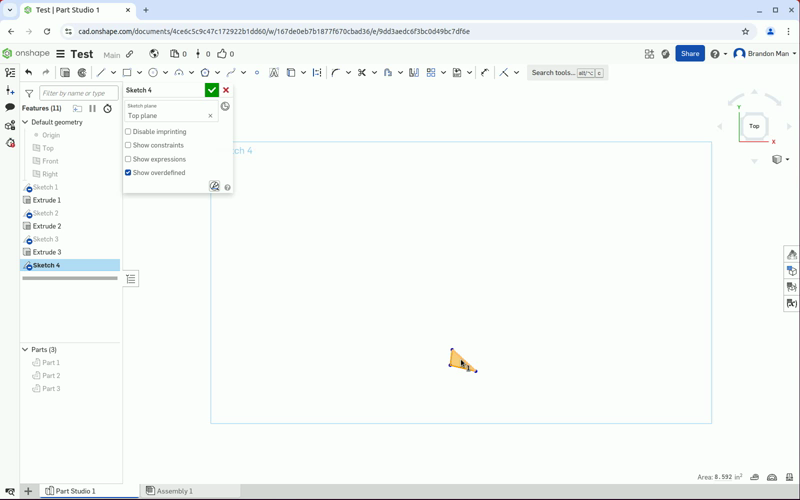
mouse_move(73, 352)
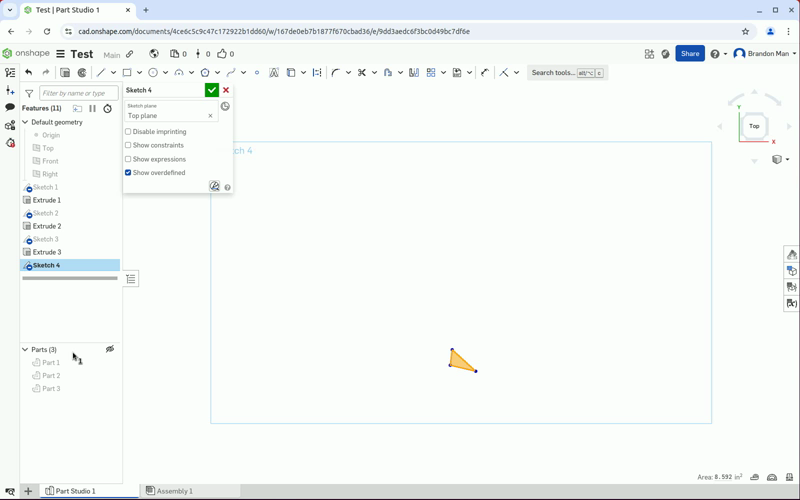
key(shift+y)
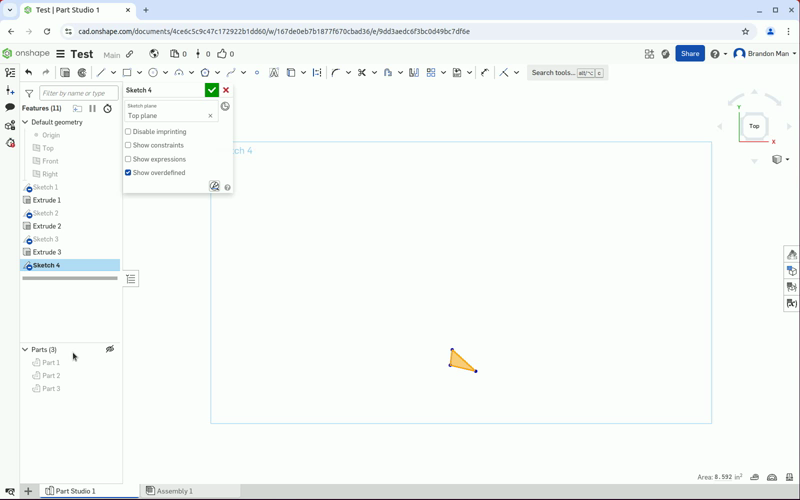
key(shift+e)
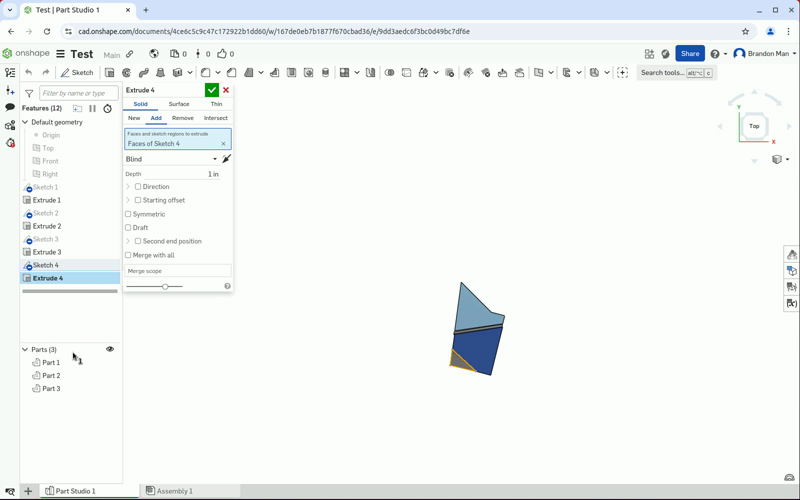
mouse_move(143, 106)
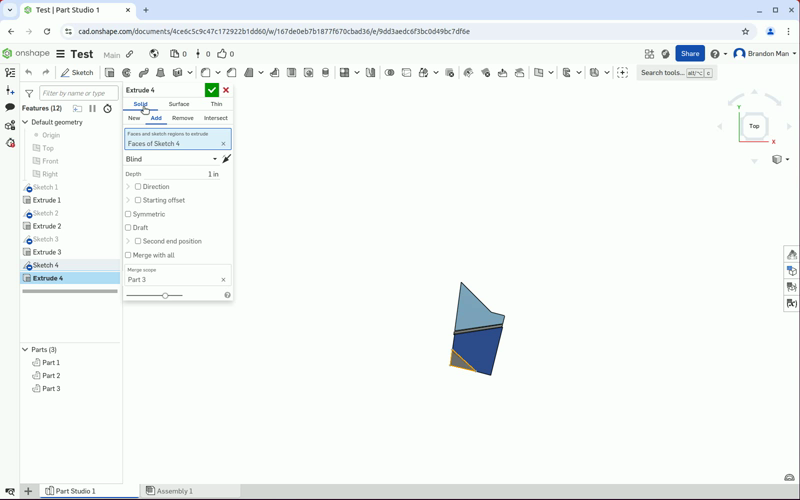
click(143, 106)
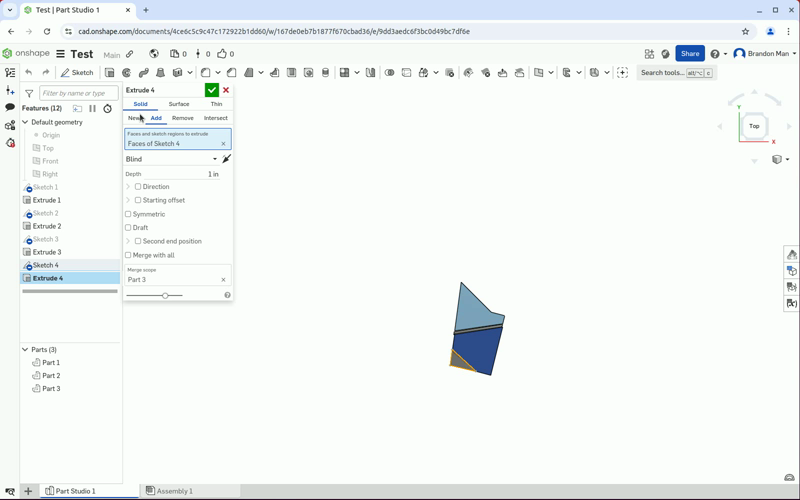
mouse_move(137, 120)
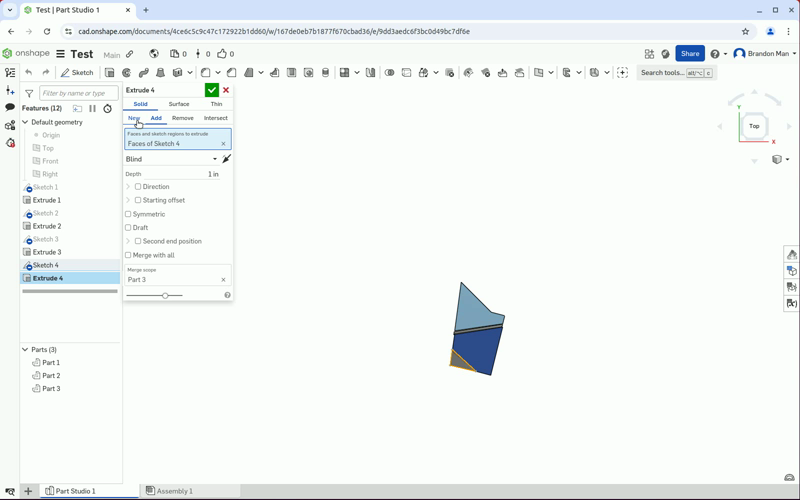
click(137, 120)
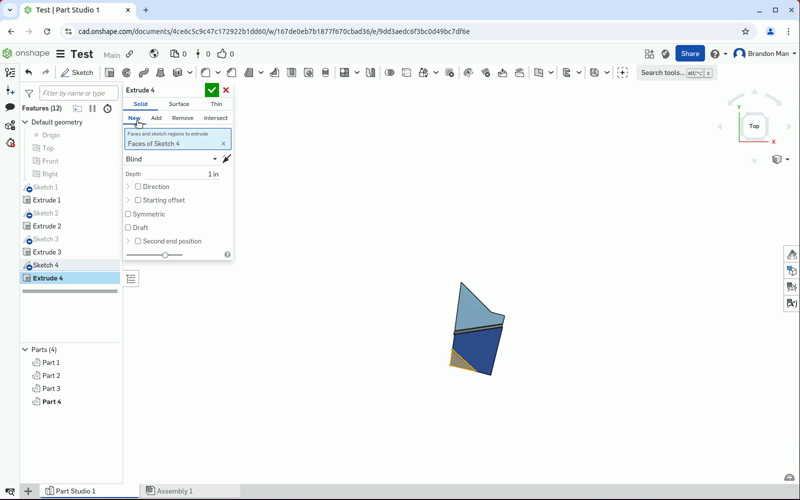
key(tab, 4)
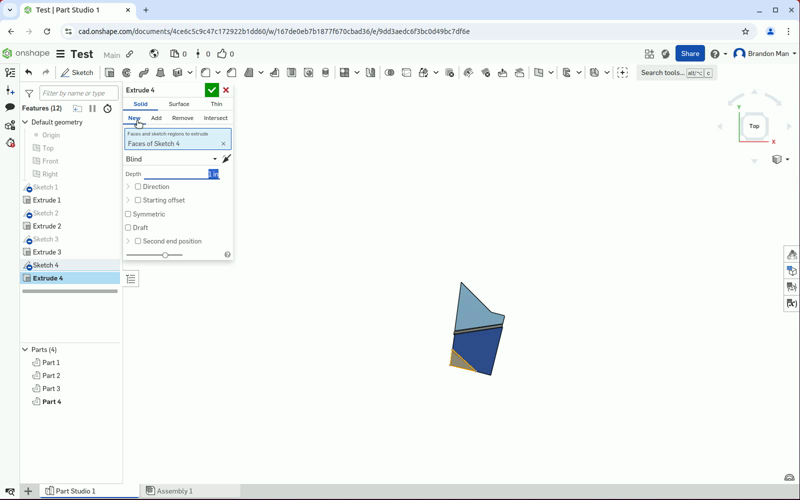
text(-0.241)
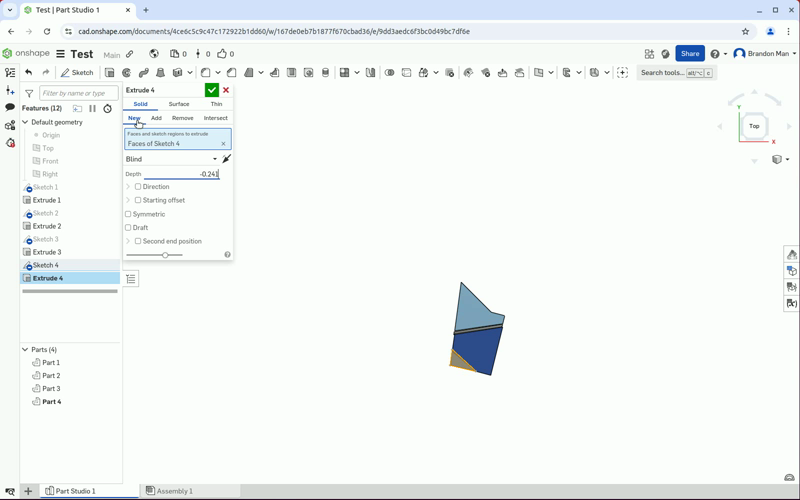
key(enter)
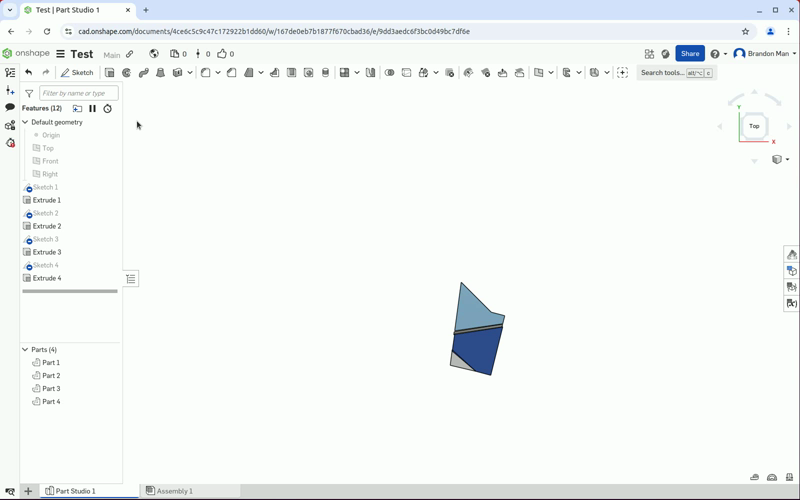
key(shift+h)
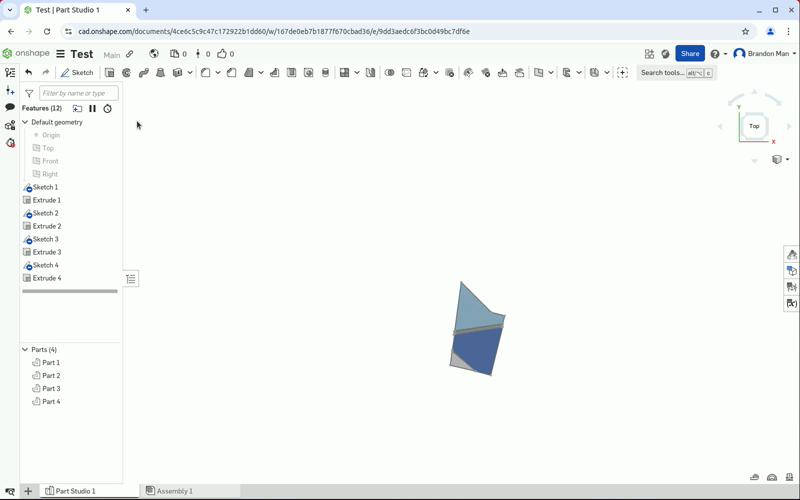
key(shift+h)
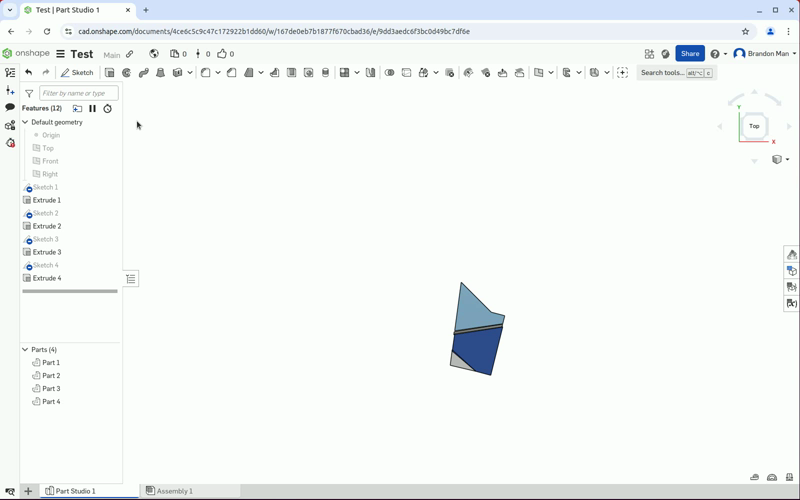
mouse_move(73, 189)
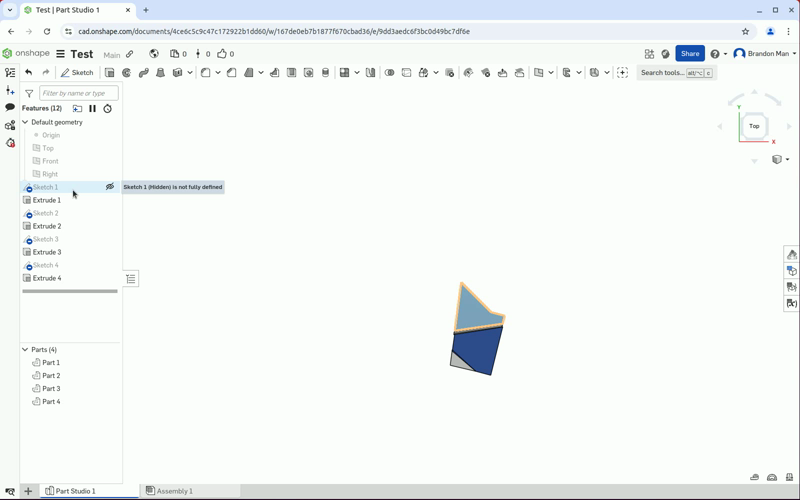
click(73, 189)
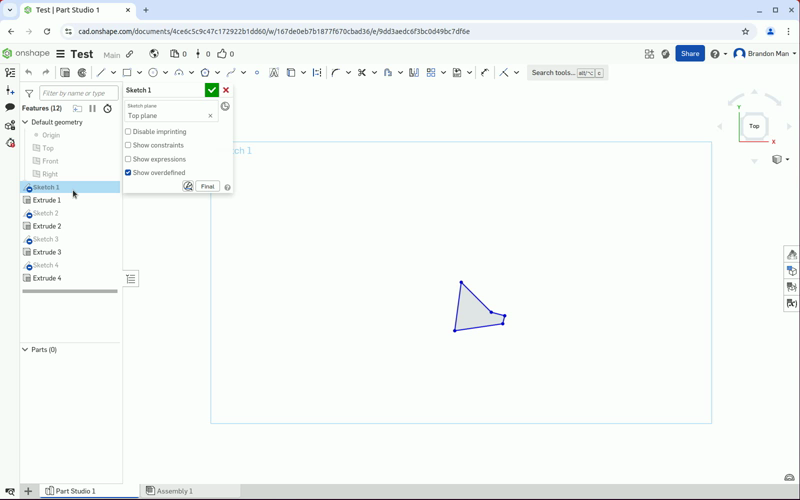
mouse_move(229, 92)
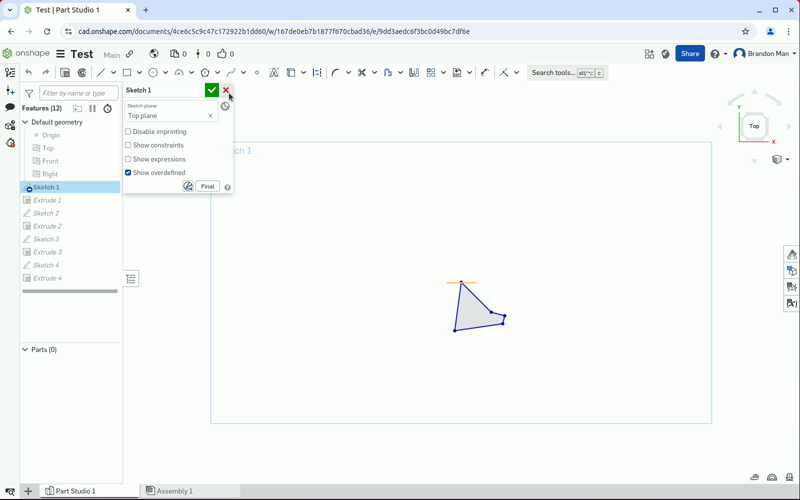
click(229, 92)
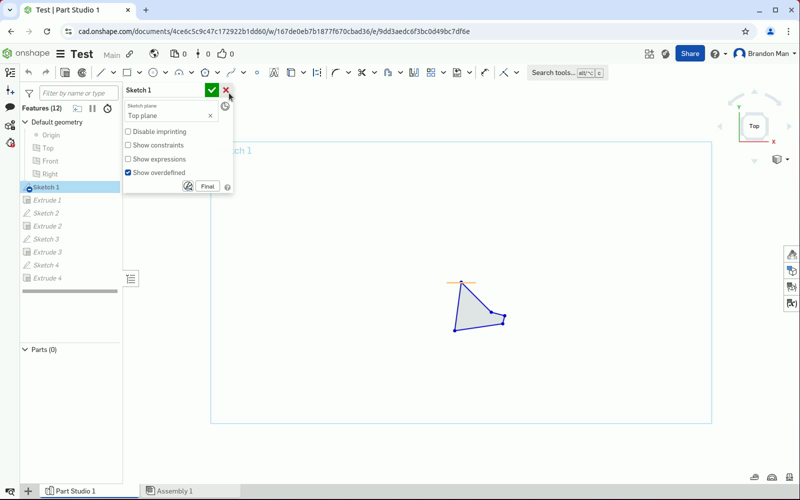
key(shift+s)
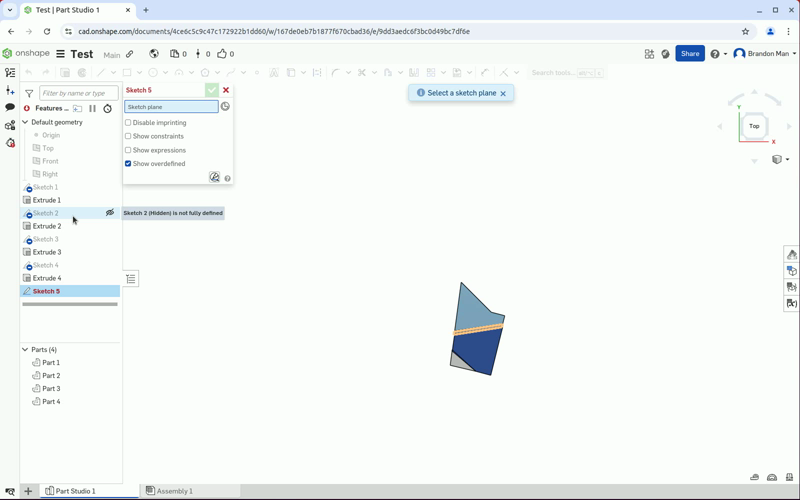
scroll(3)
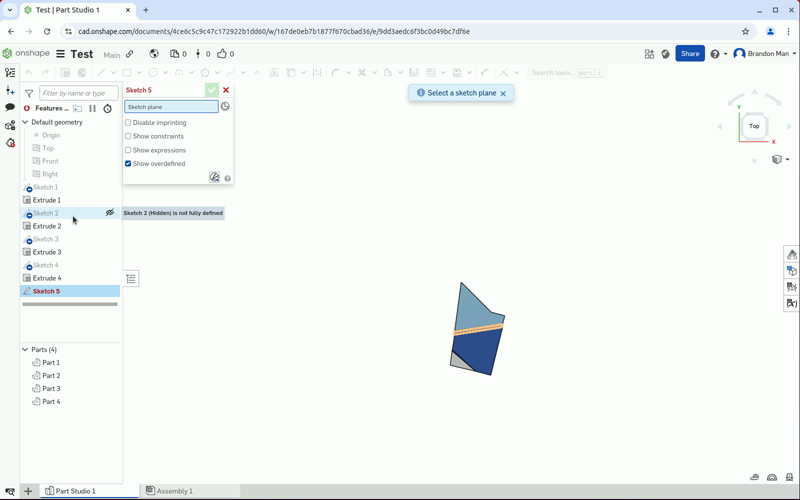
mouse_move(73, 150)
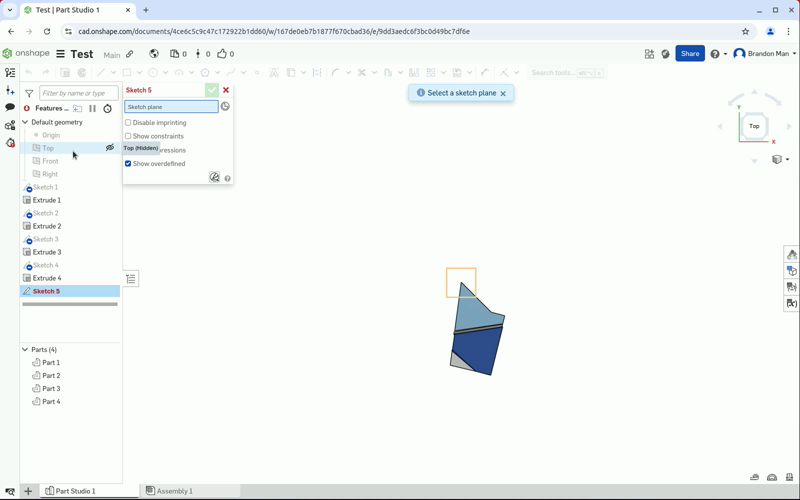
click(73, 150)
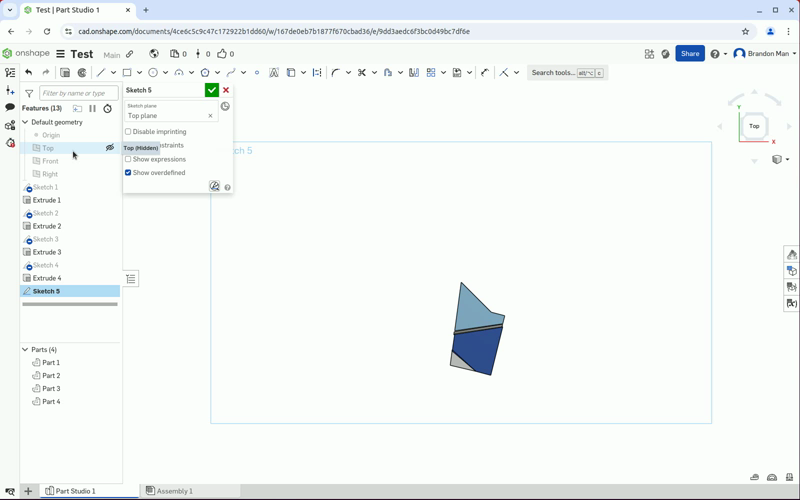
mouse_move(73, 352)
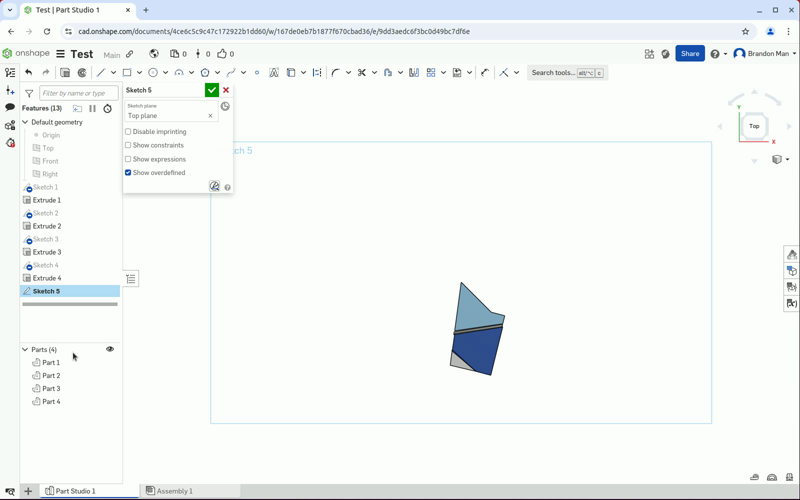
key(y)
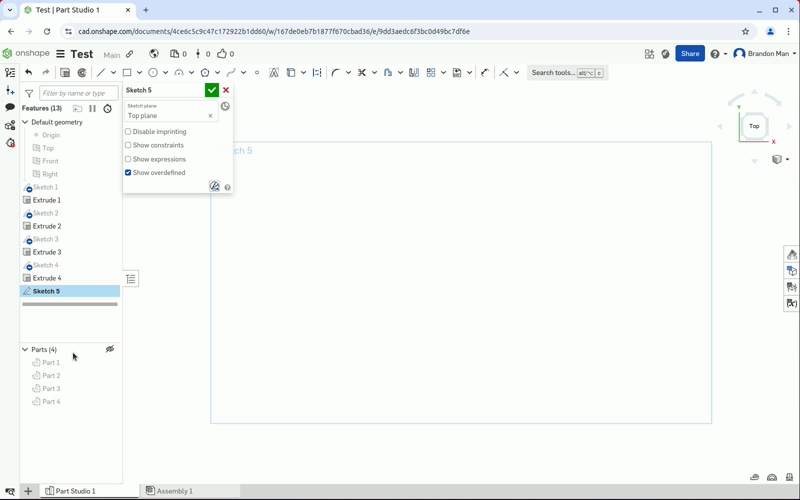
key(l)
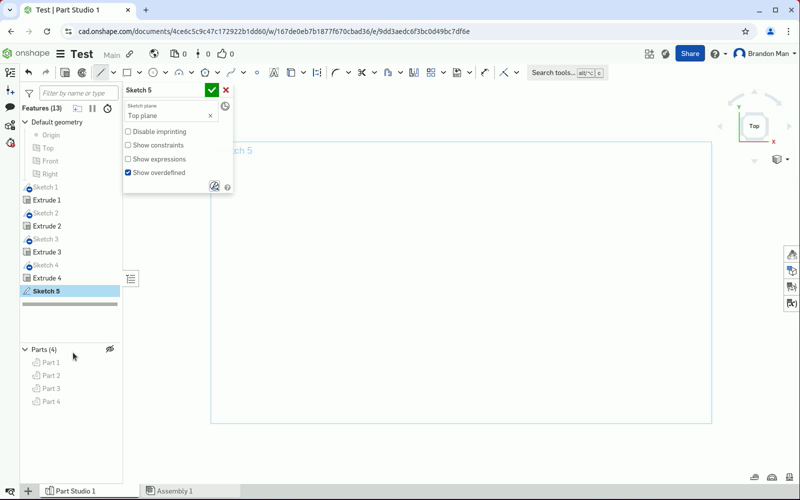
key_down(shift)
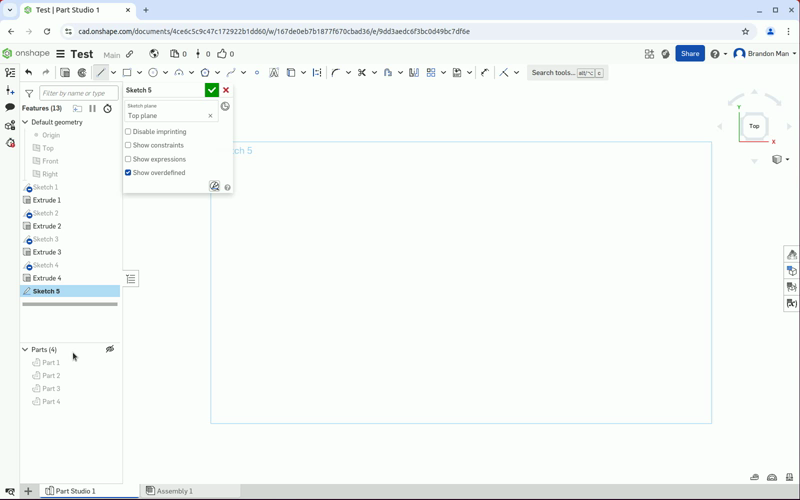
mouse_move(449, 376)
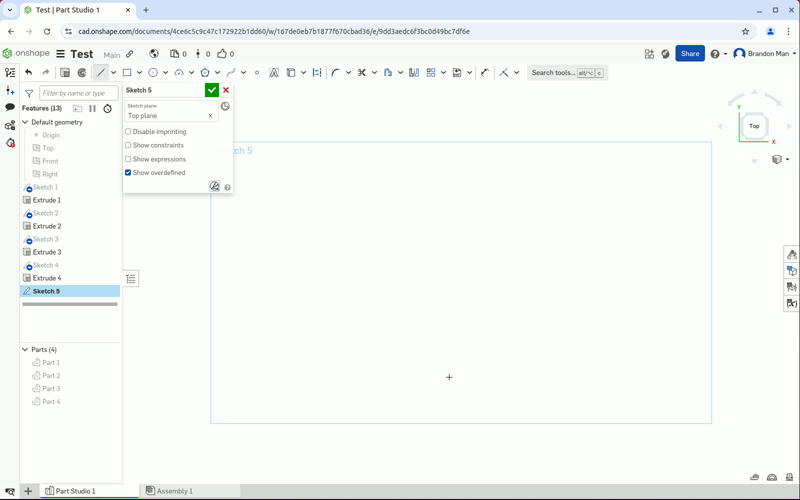
click(449, 376)
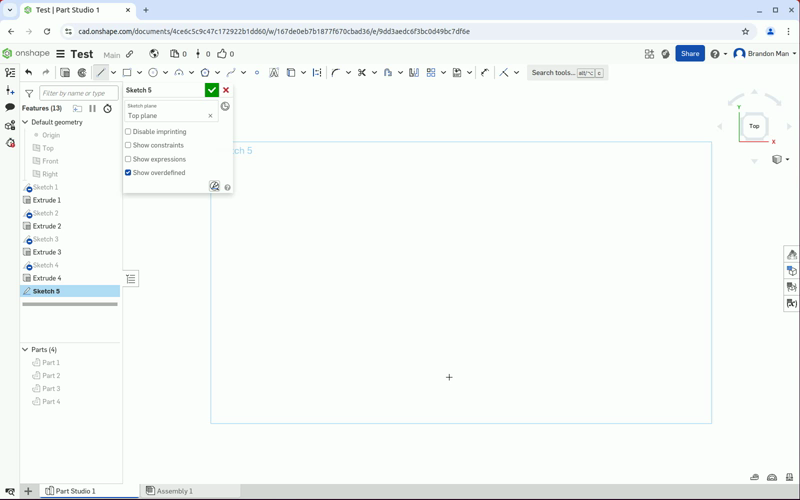
key_up(shift)
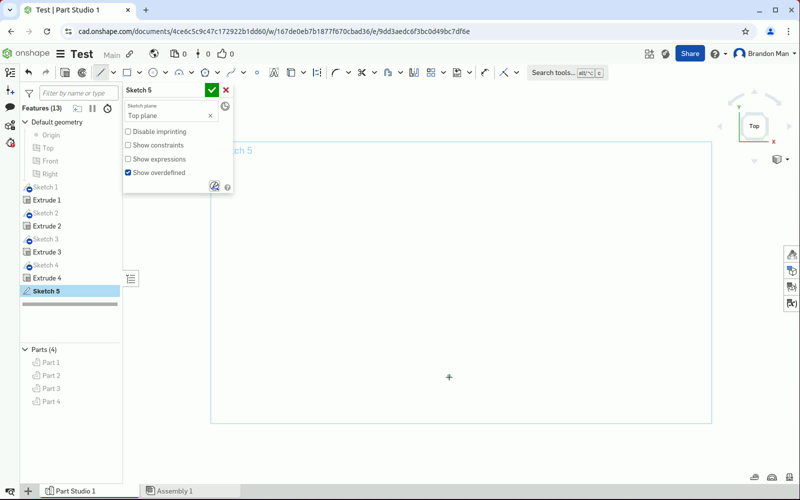
key_down(shift)
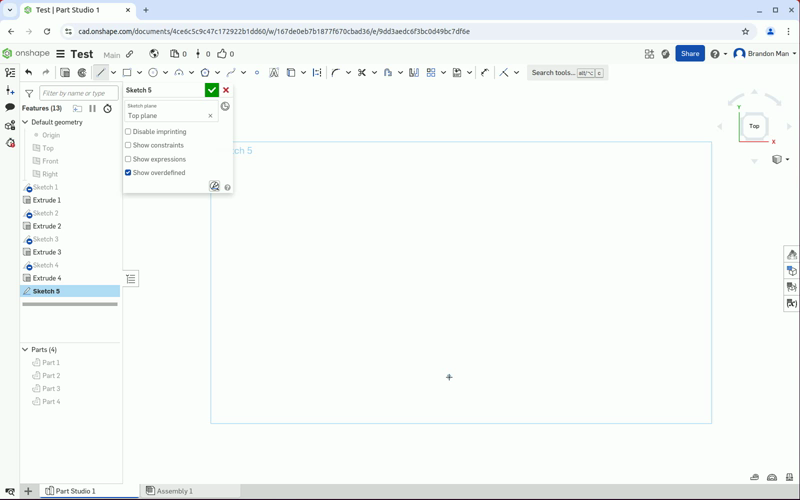
mouse_move(479, 376)
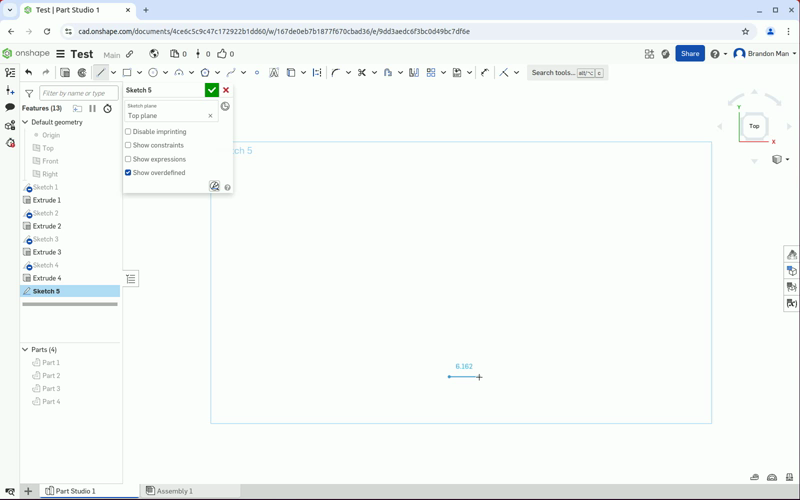
mouse_move(465, 391)
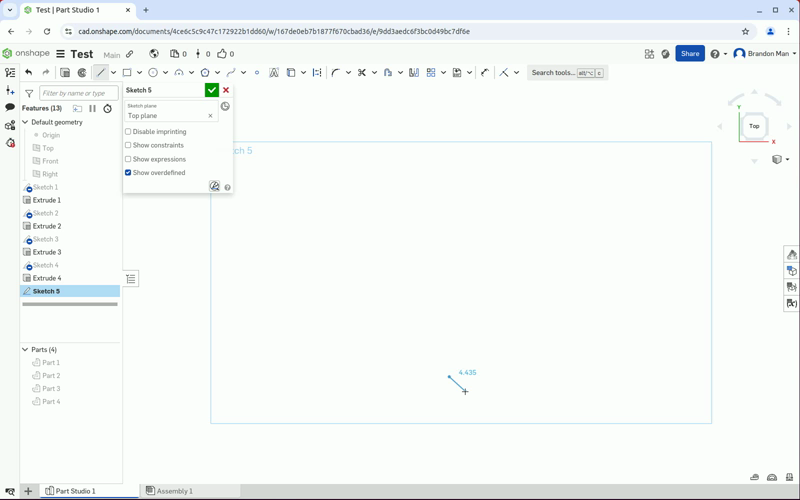
click(465, 391)
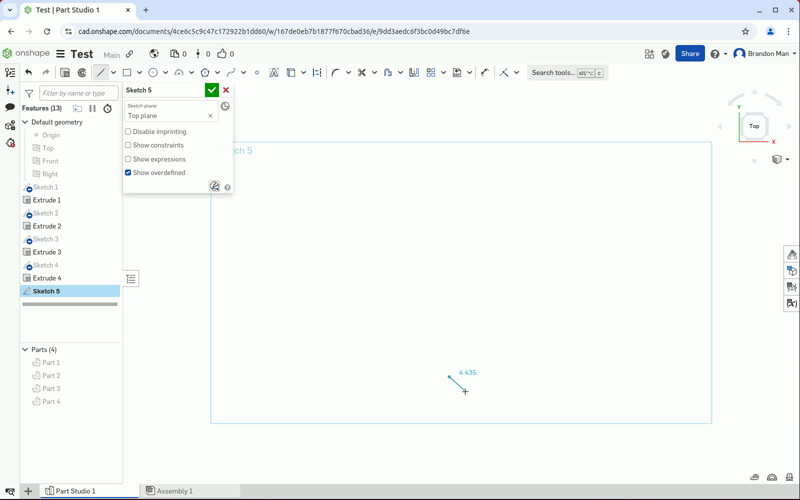
key_up(shift)
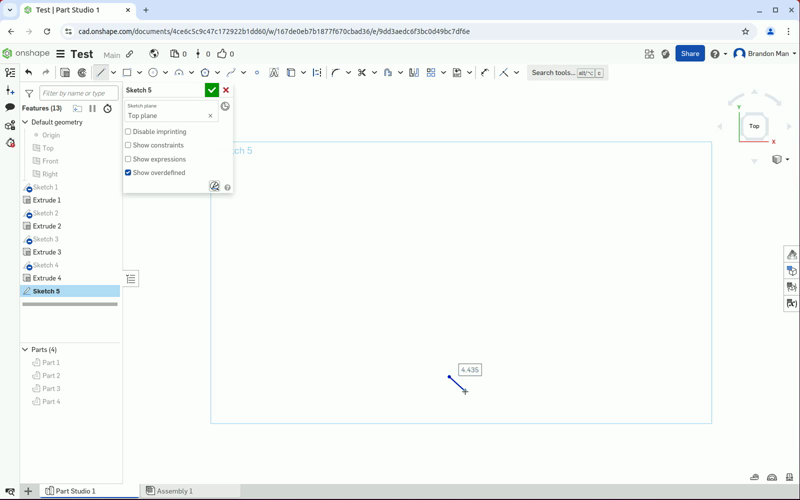
key_down(shift)
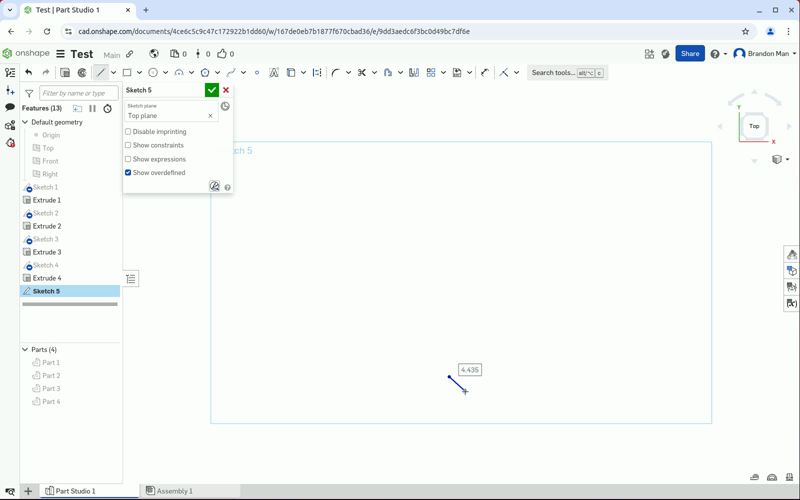
mouse_move(495, 391)
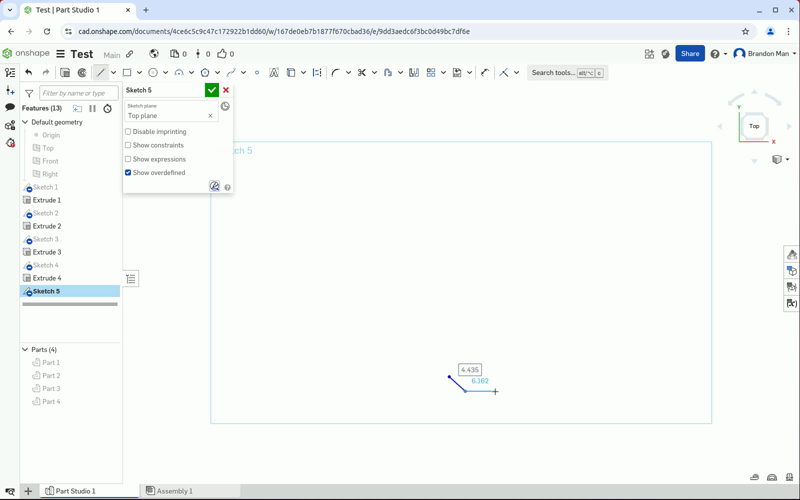
mouse_move(486, 396)
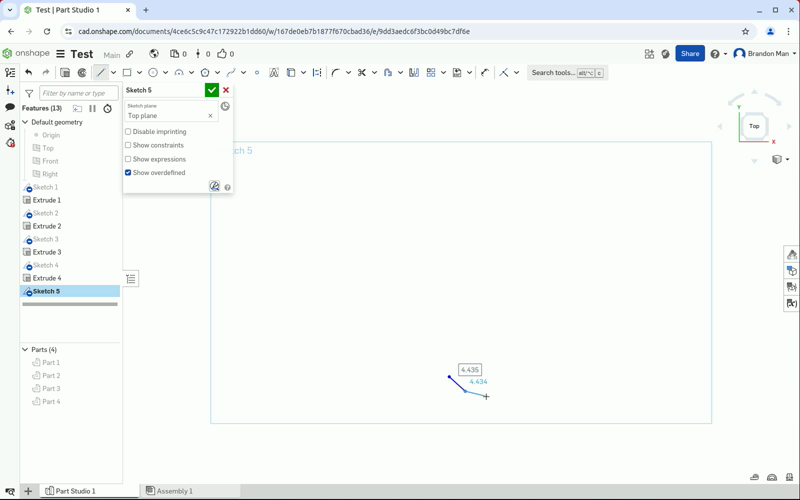
click(486, 396)
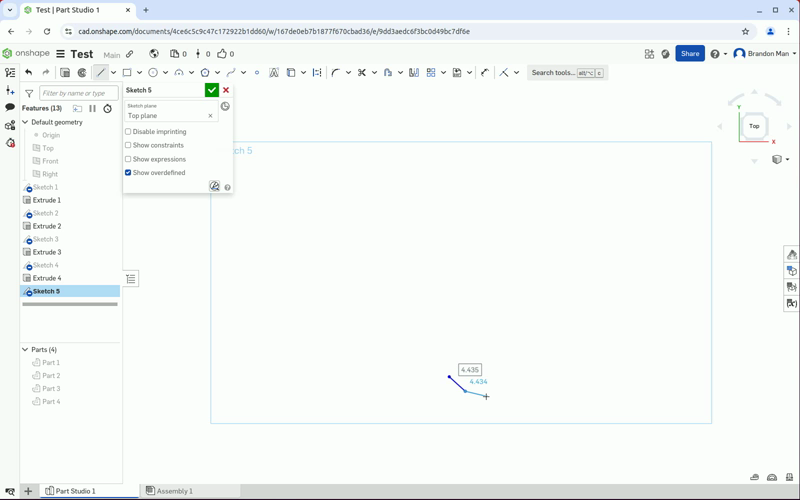
key_up(shift)
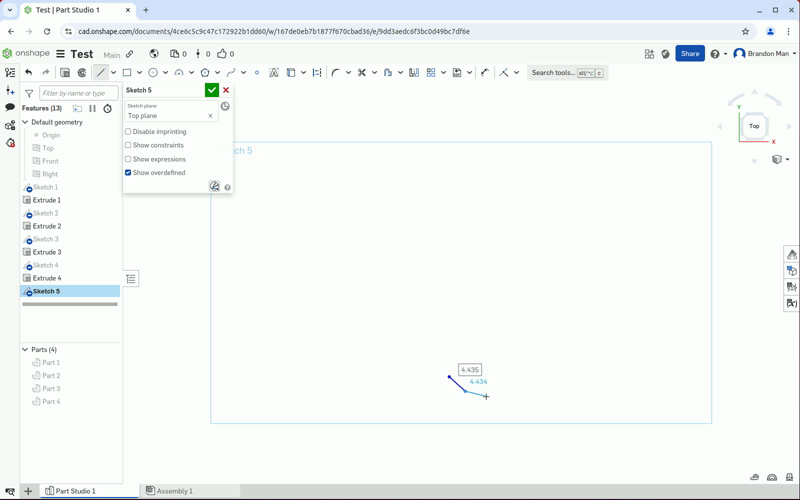
key_down(shift)
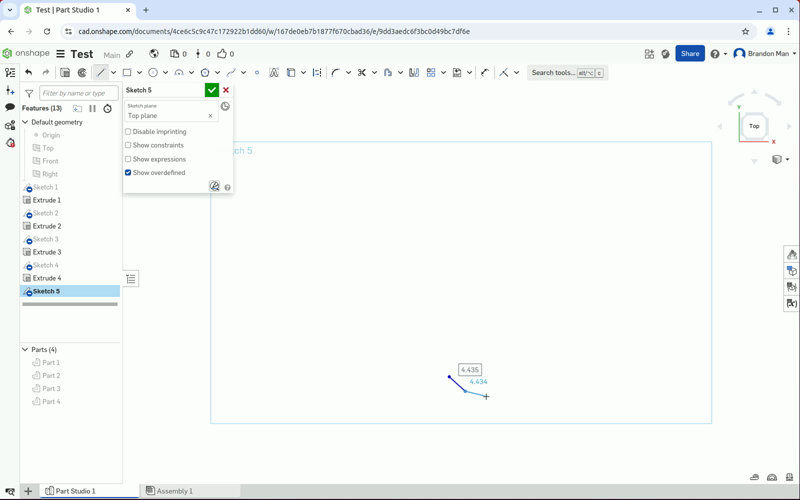
mouse_move(516, 396)
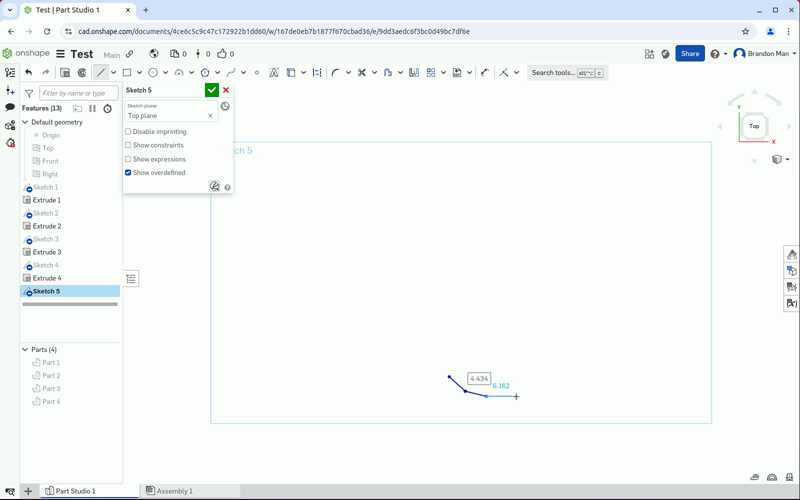
mouse_move(490, 375)
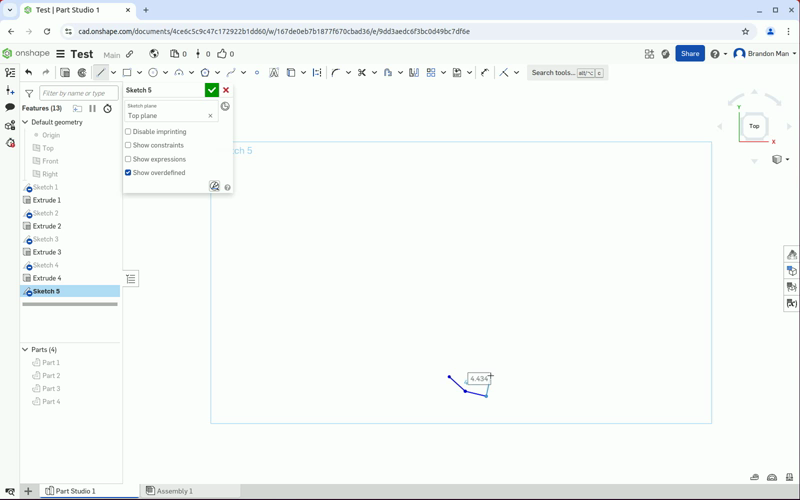
click(490, 375)
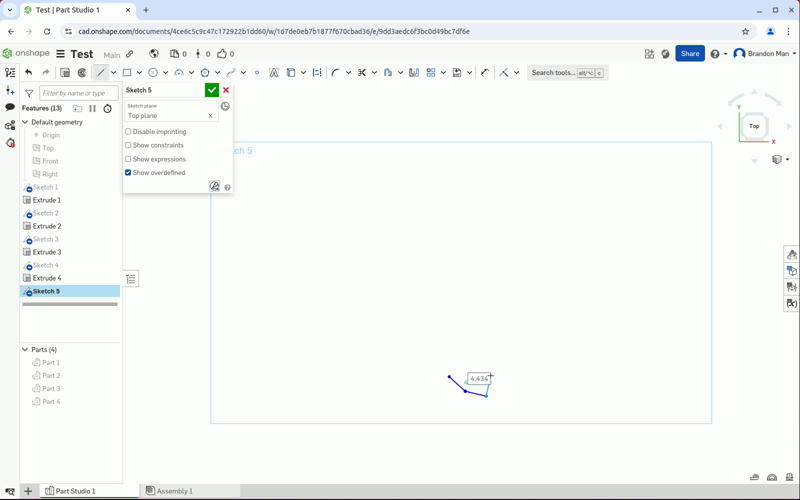
key_up(shift)
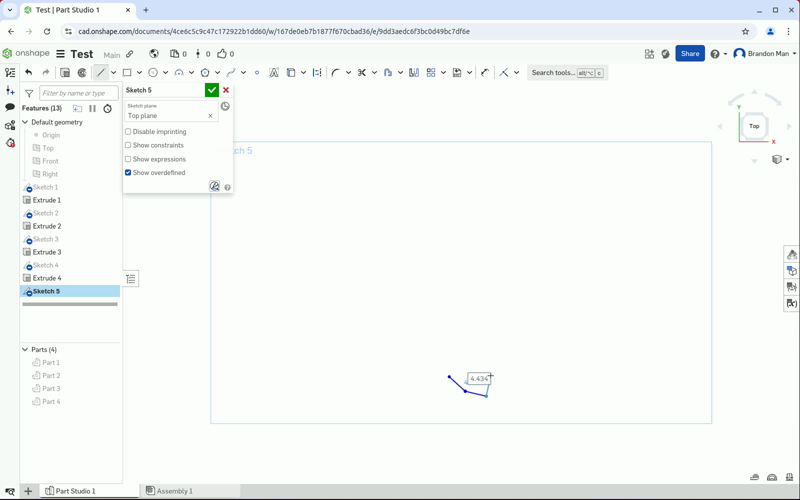
key_down(shift)
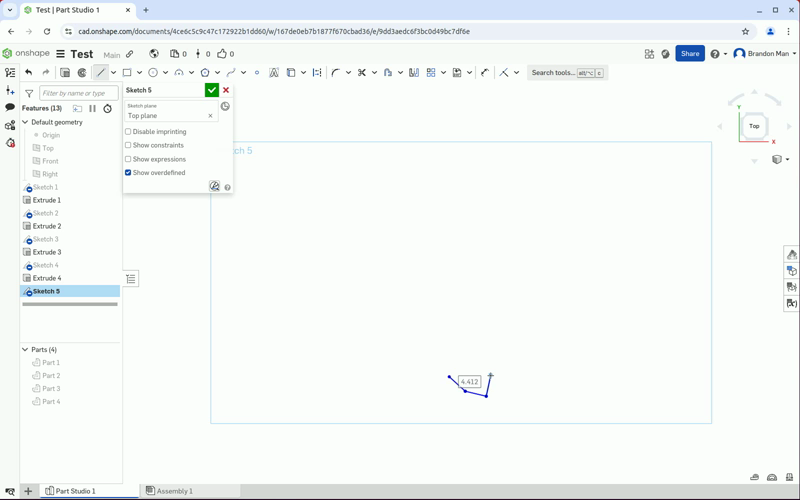
mouse_move(520, 375)
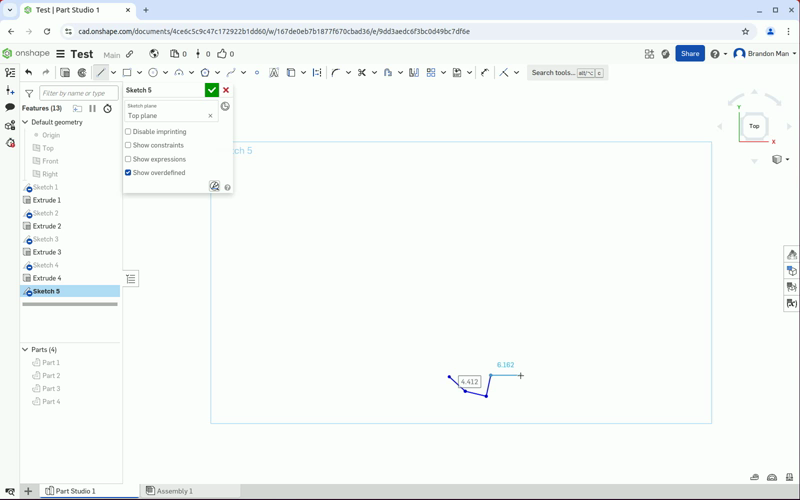
mouse_move(475, 371)
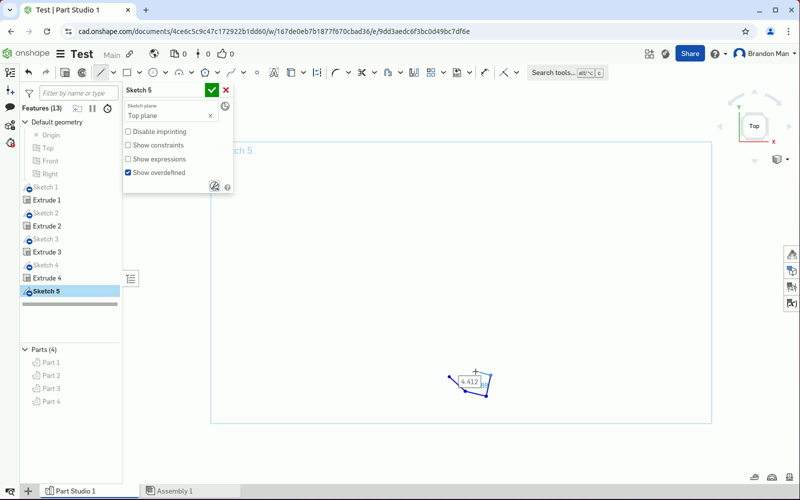
click(475, 371)
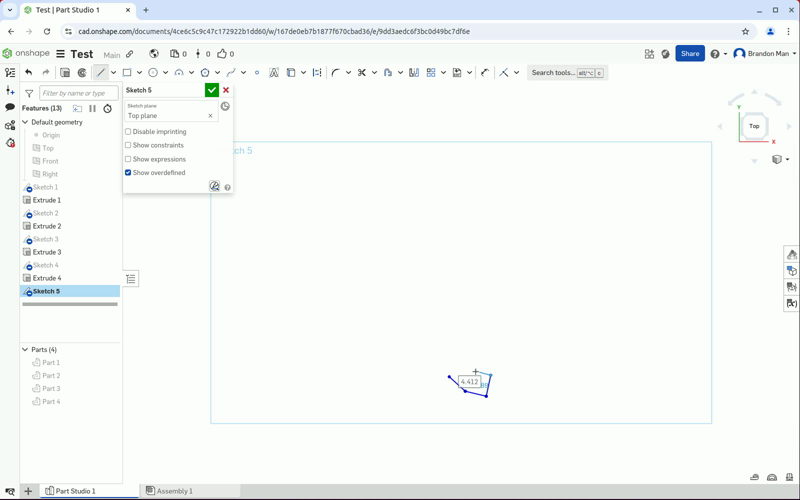
key_up(shift)
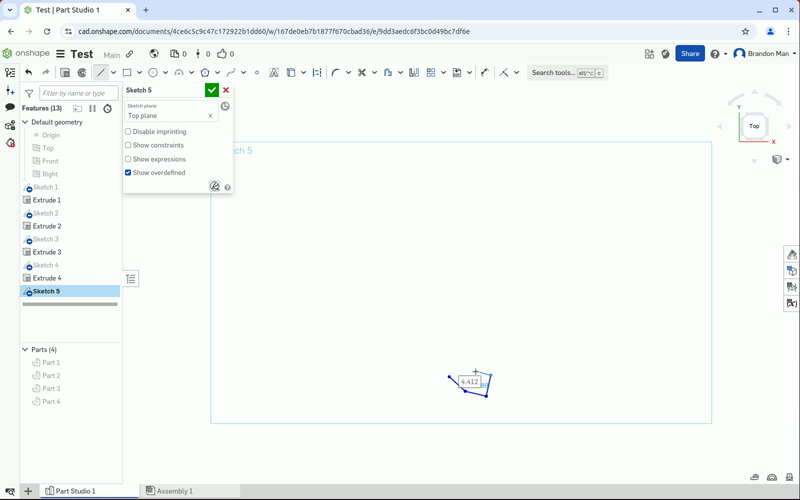
key_down(shift)
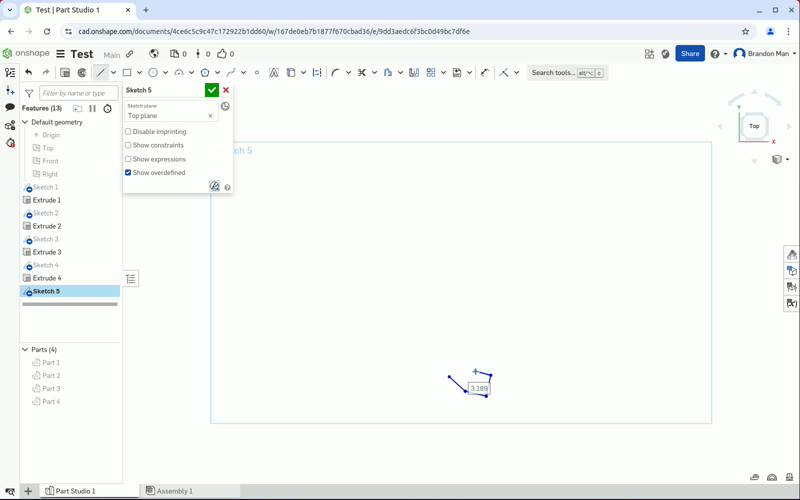
mouse_move(505, 371)
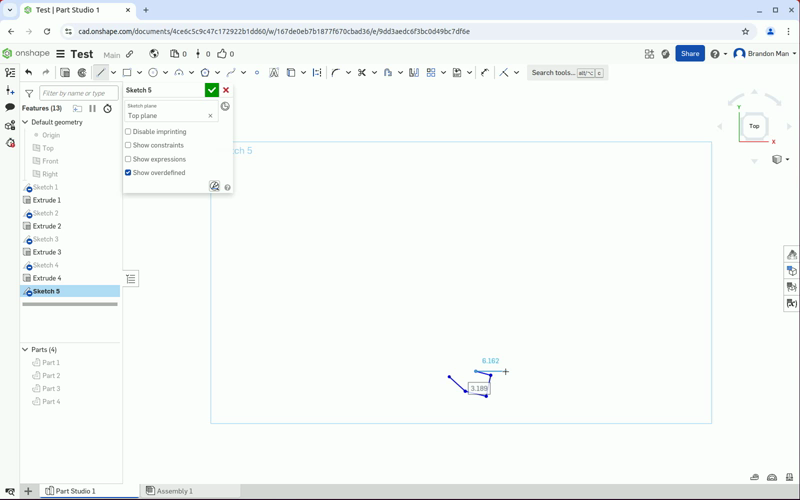
mouse_move(450, 365)
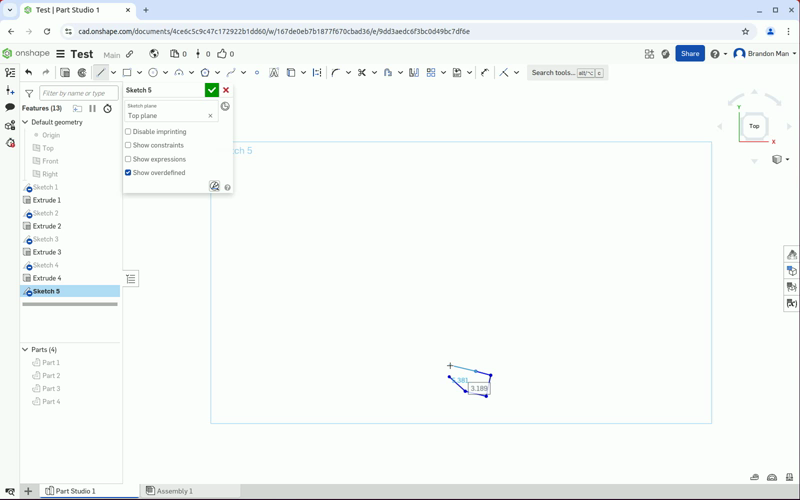
click(450, 365)
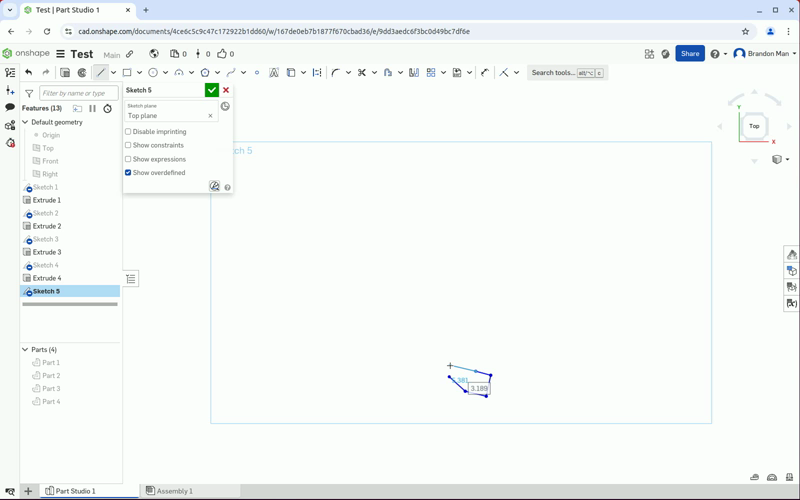
key_up(shift)
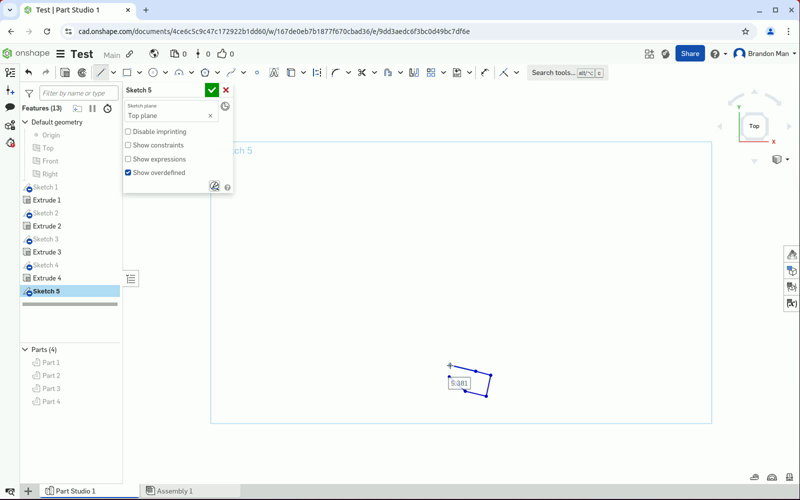
mouse_move(480, 365)
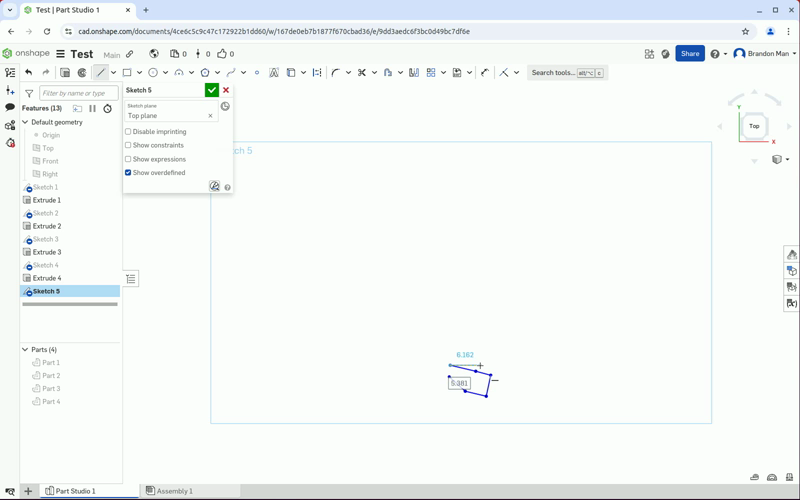
key_down(shift)
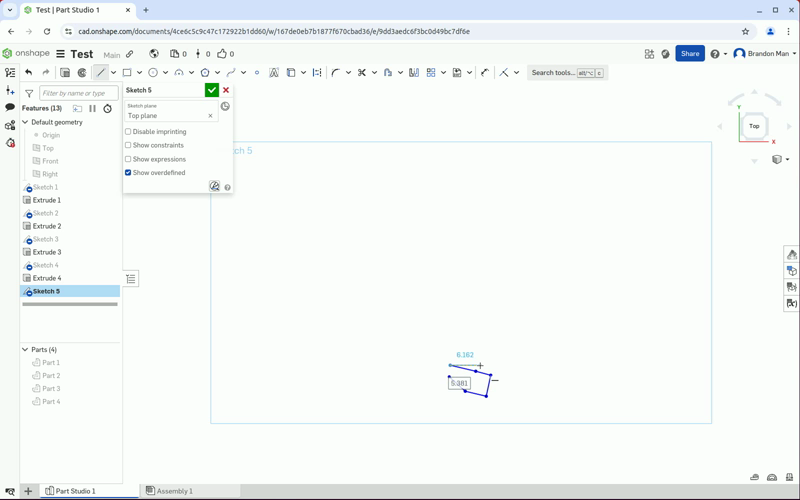
mouse_move(449, 376)
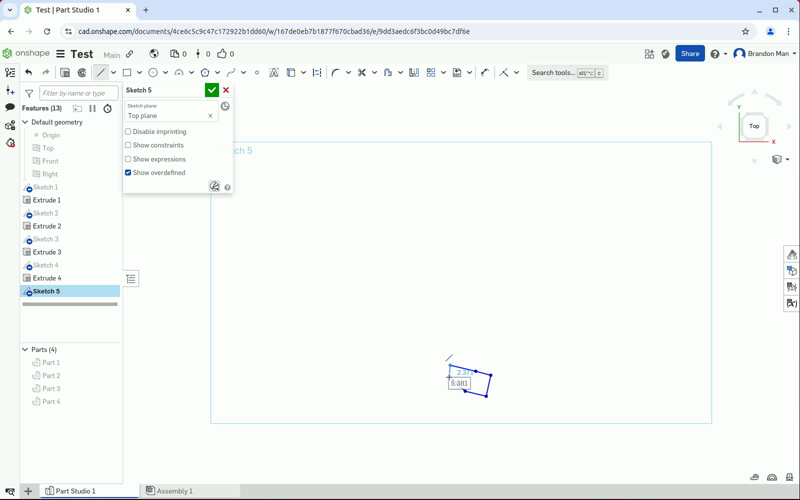
key_up(shift)
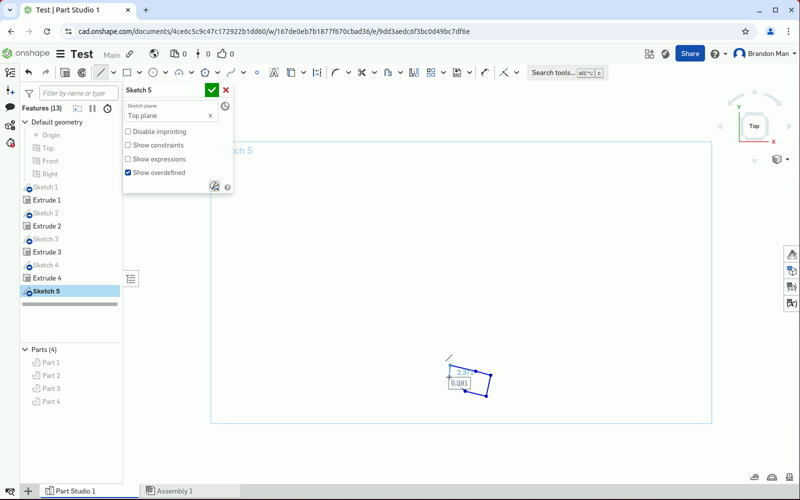
click(449, 376)
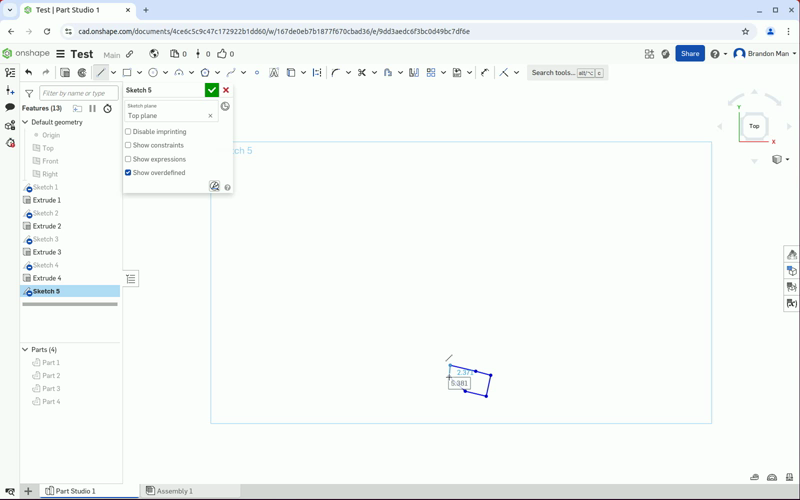
key(esc)
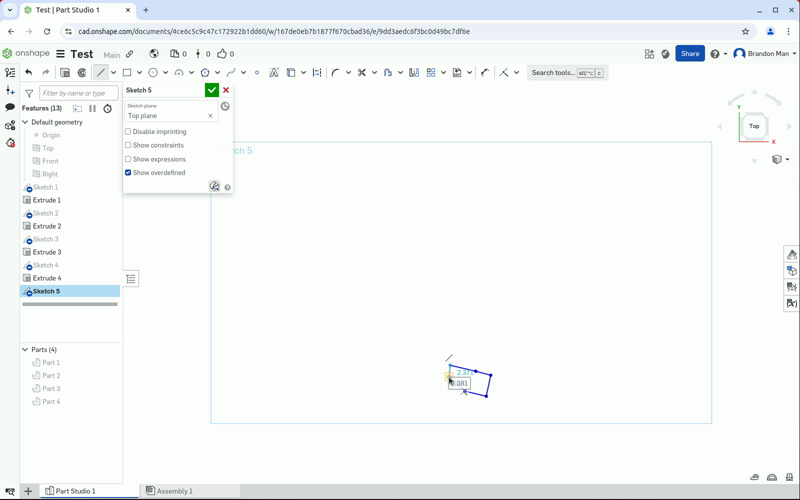
mouse_move(458, 374)
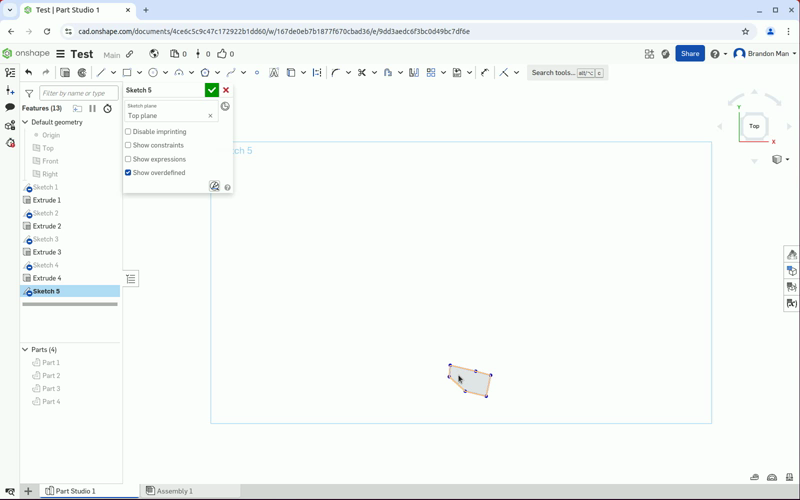
scroll(6)
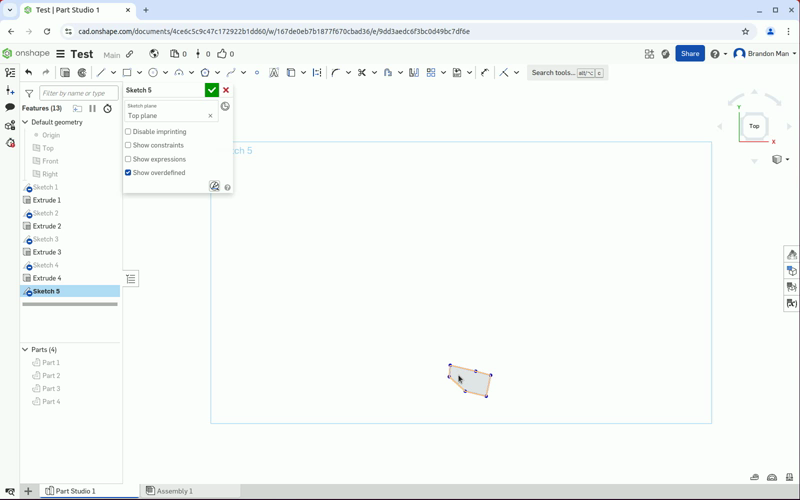
scroll(6)
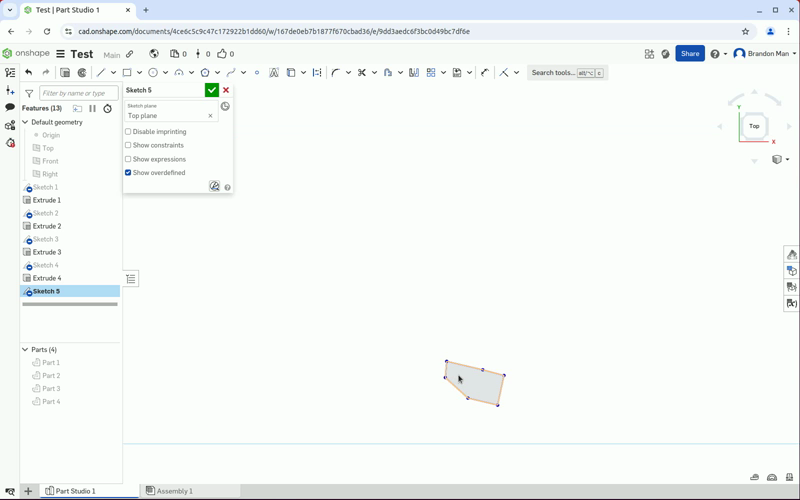
scroll(6)
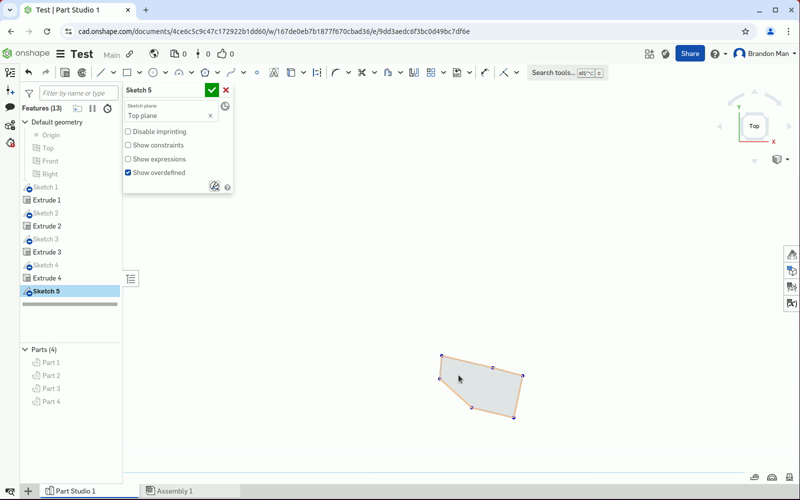
scroll(6)
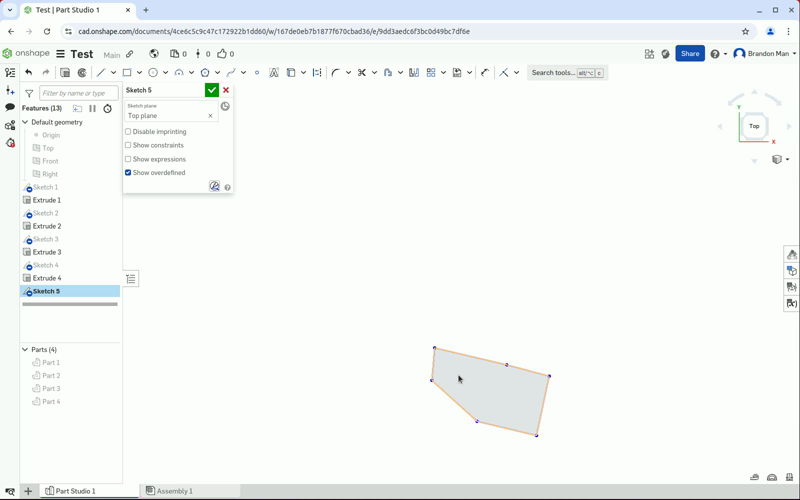
scroll(6)
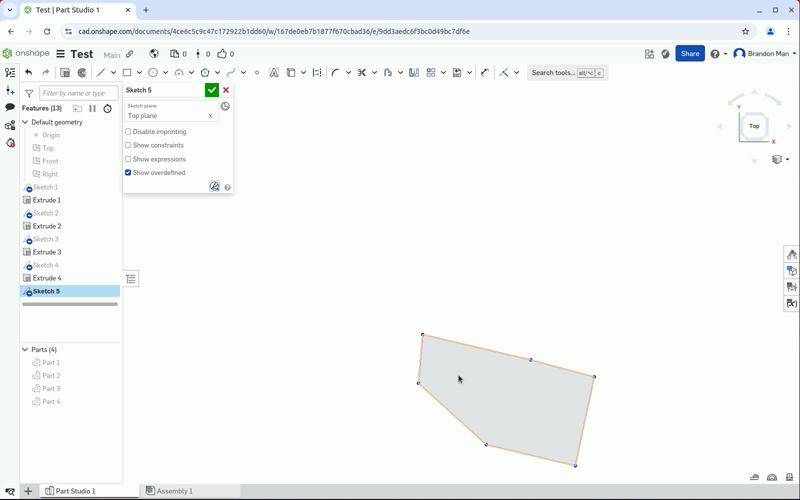
scroll(6)
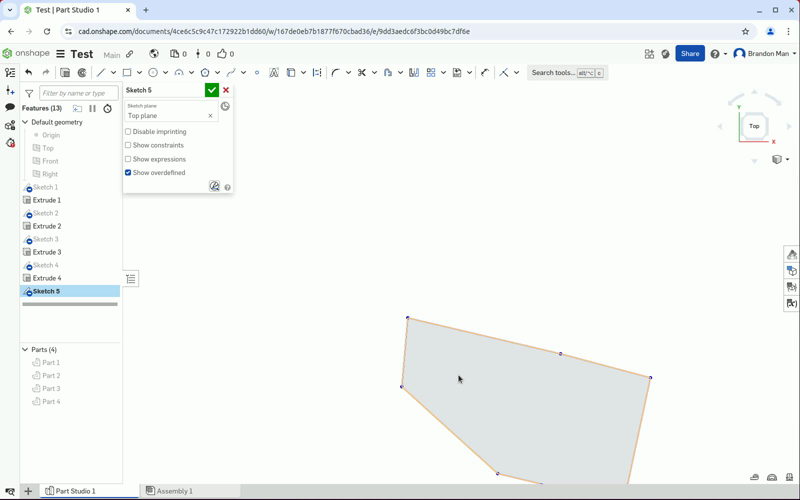
scroll(6)
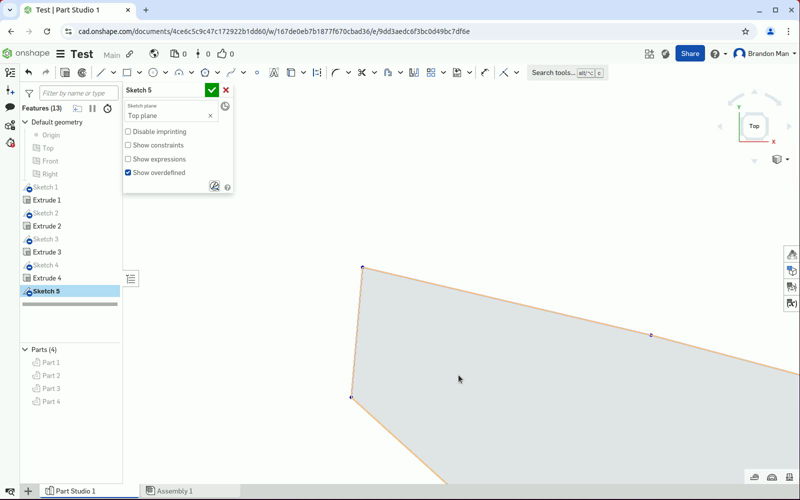
click(458, 374)
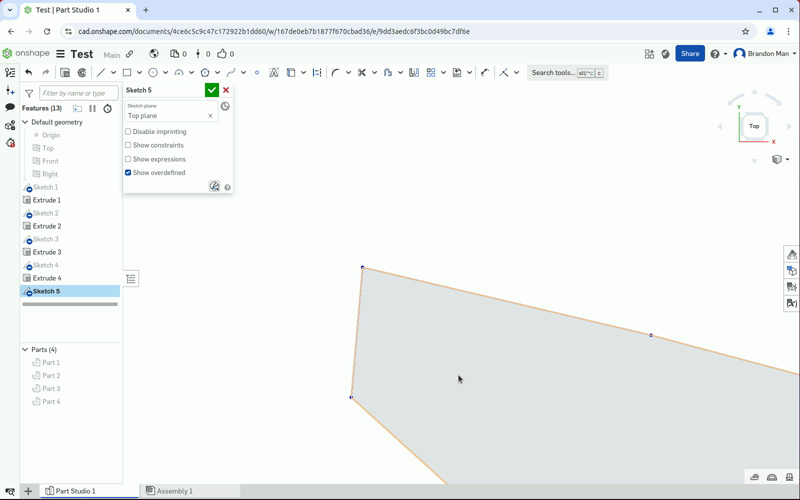
scroll(-6)
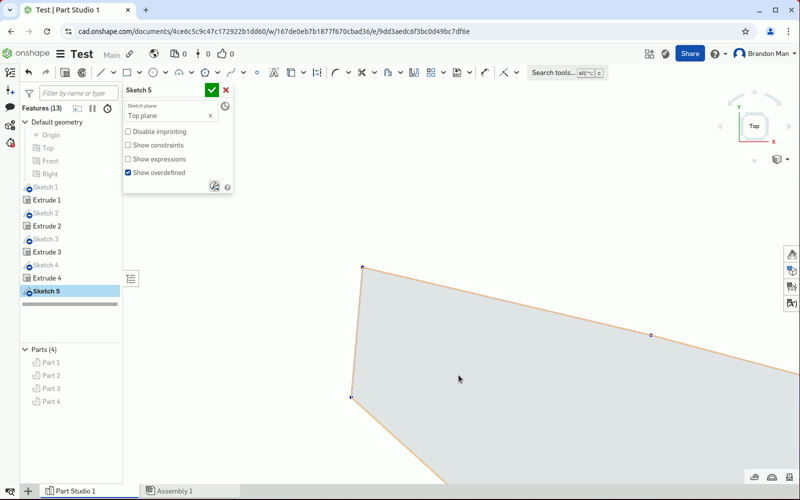
scroll(-6)
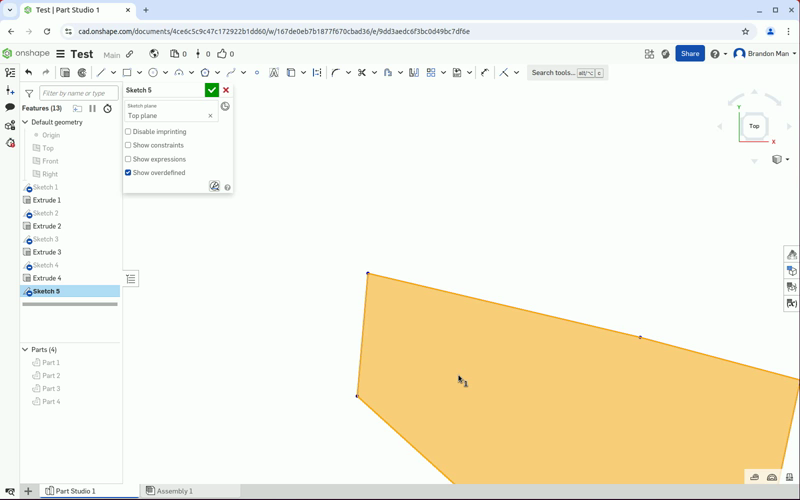
scroll(-6)
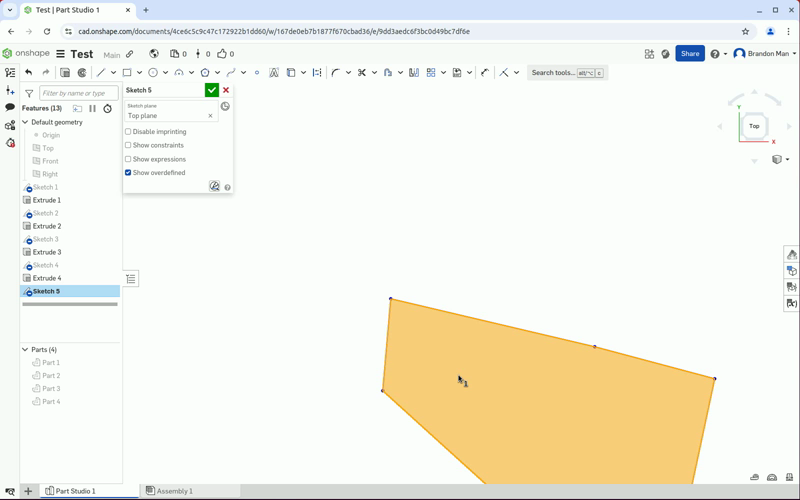
scroll(-6)
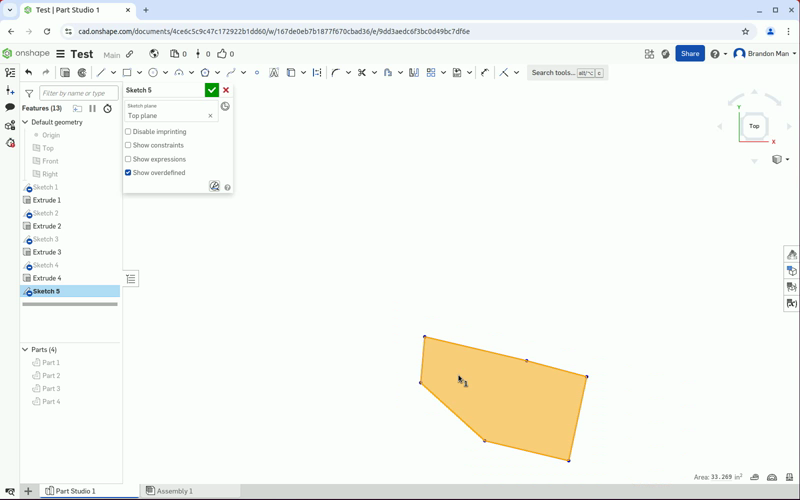
scroll(-6)
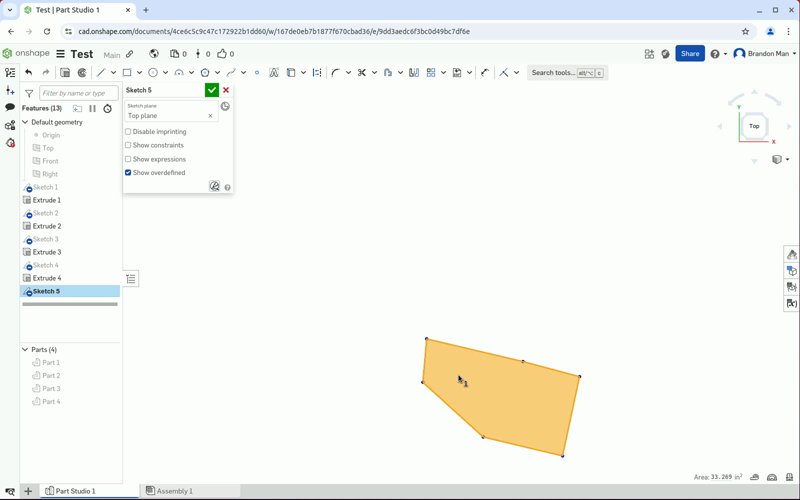
scroll(-6)
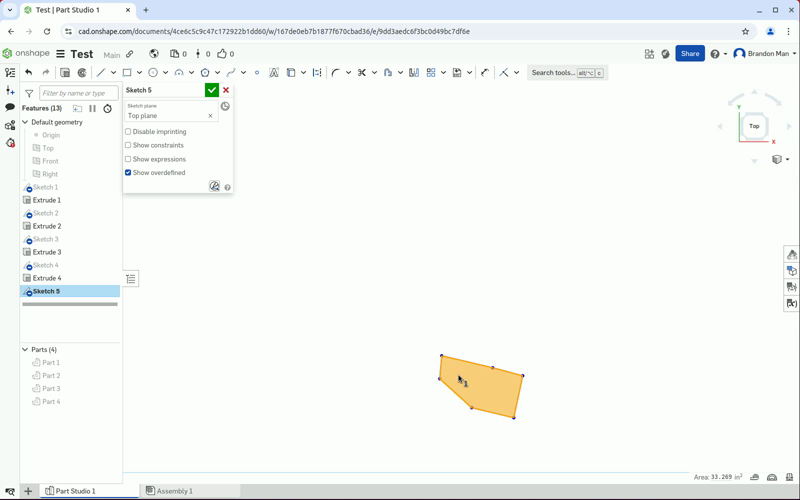
scroll(-6)
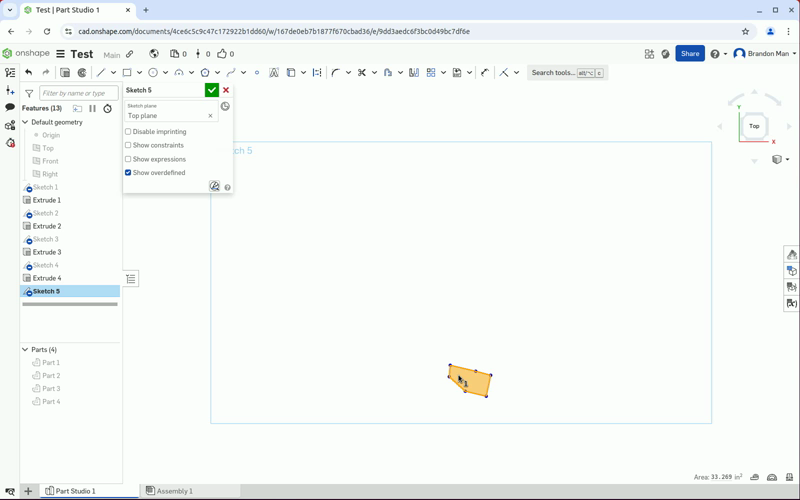
mouse_move(73, 352)
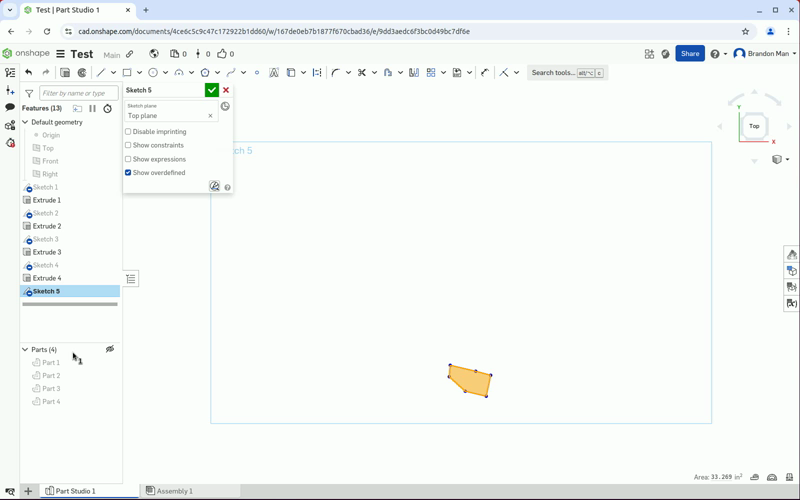
key(shift+y)
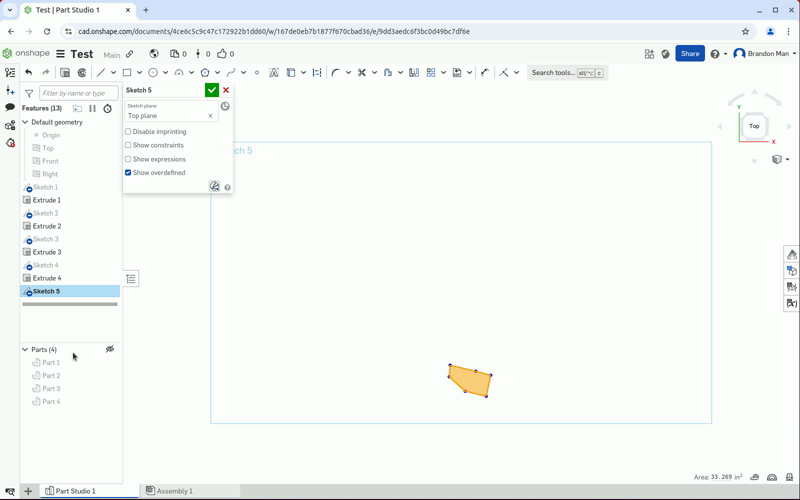
key(shift+e)
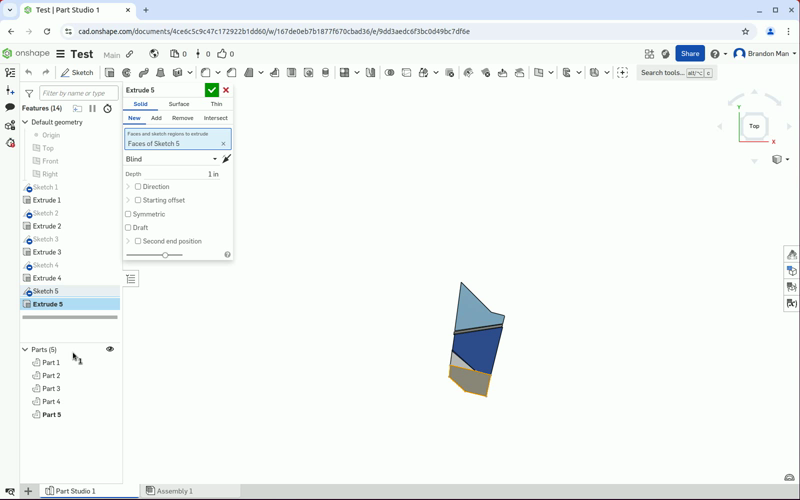
mouse_move(143, 106)
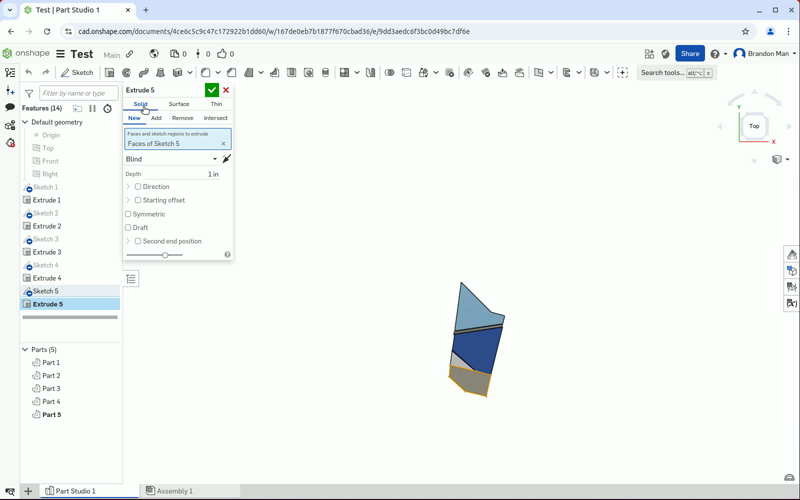
click(143, 106)
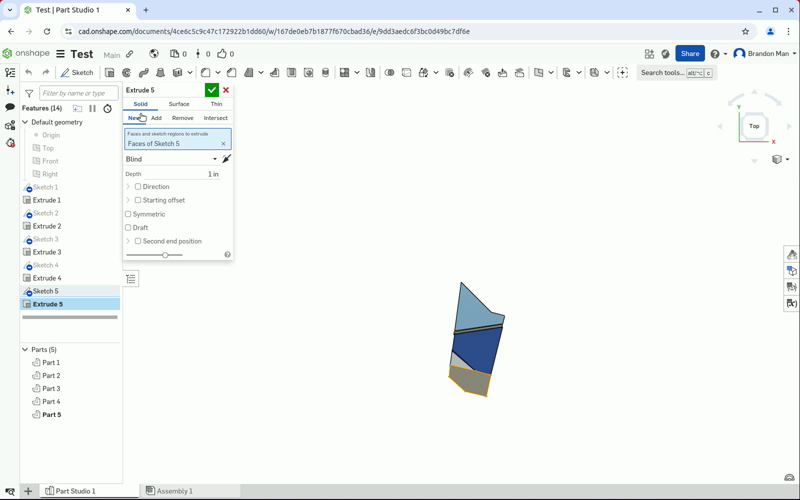
mouse_move(137, 120)
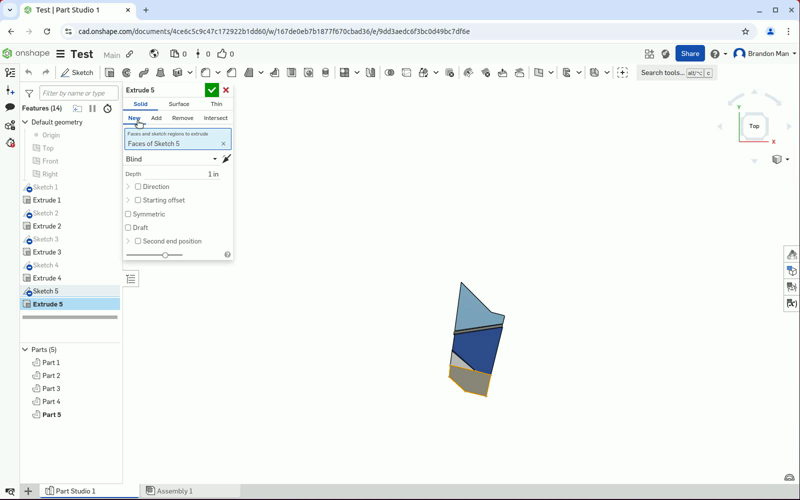
click(137, 120)
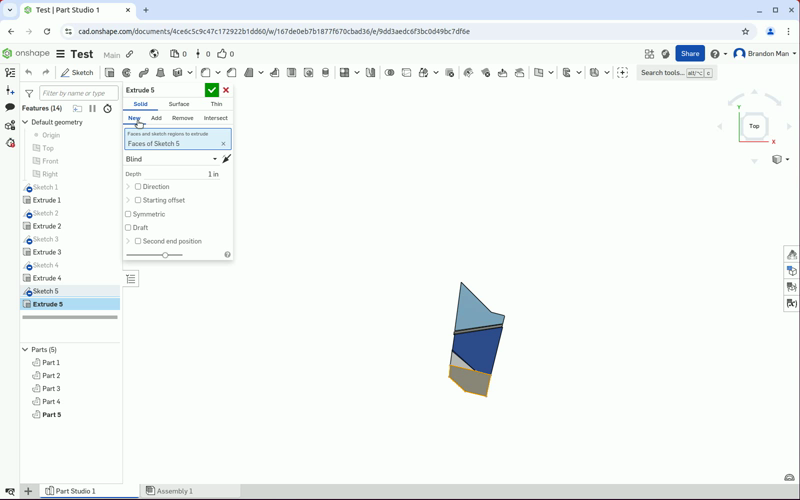
key(tab, 4)
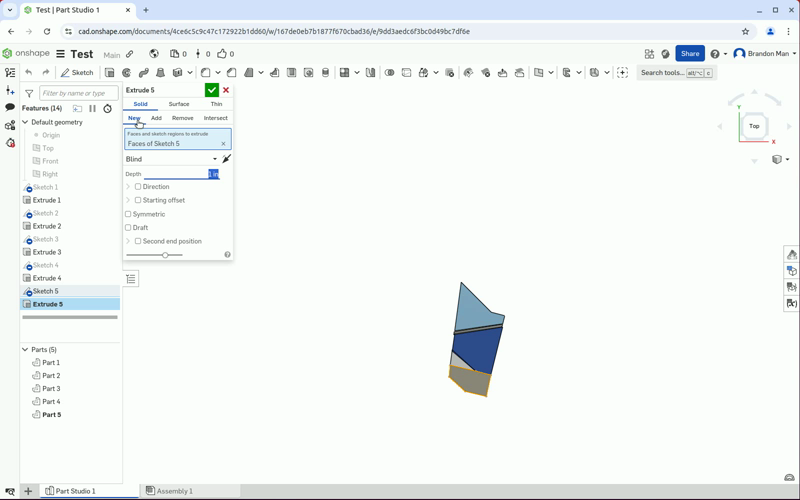
text(-0.241)
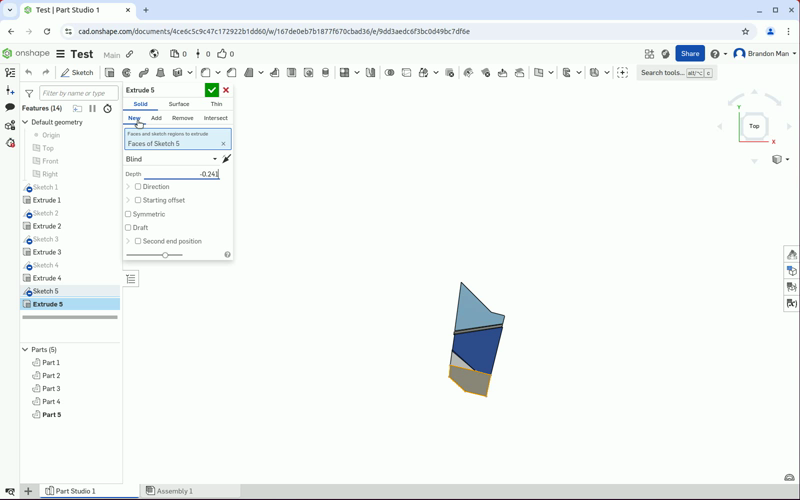
key(enter)
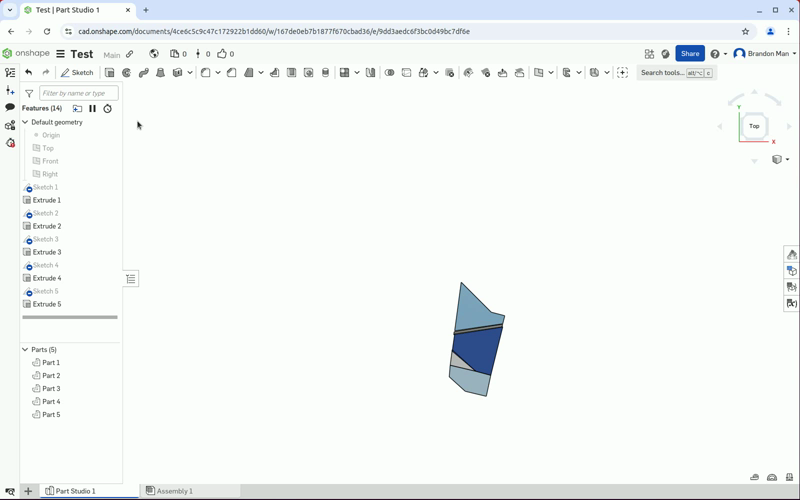
key(shift+h)
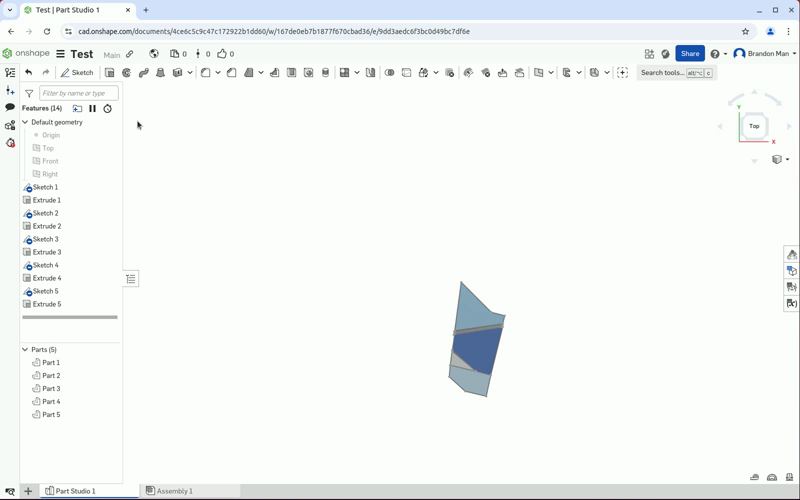
key(shift+h)
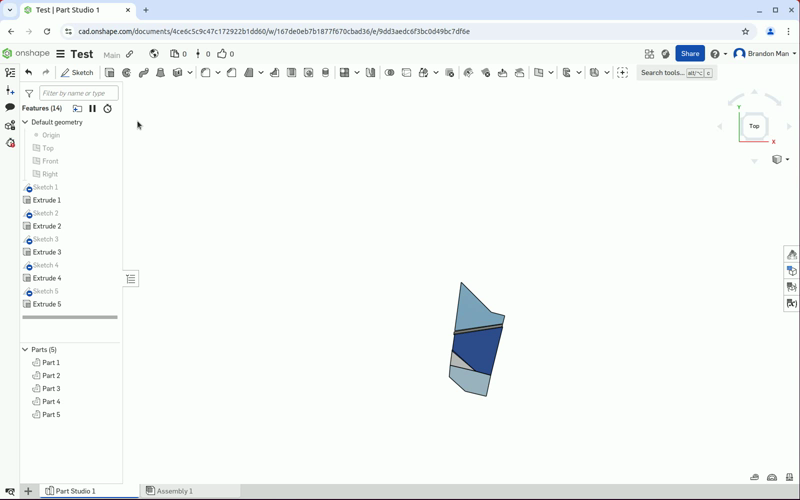
mouse_move(73, 189)
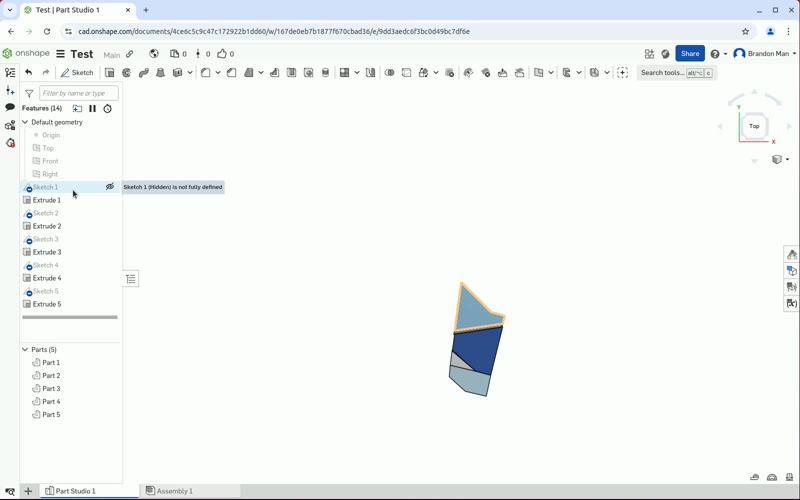
click(73, 189)
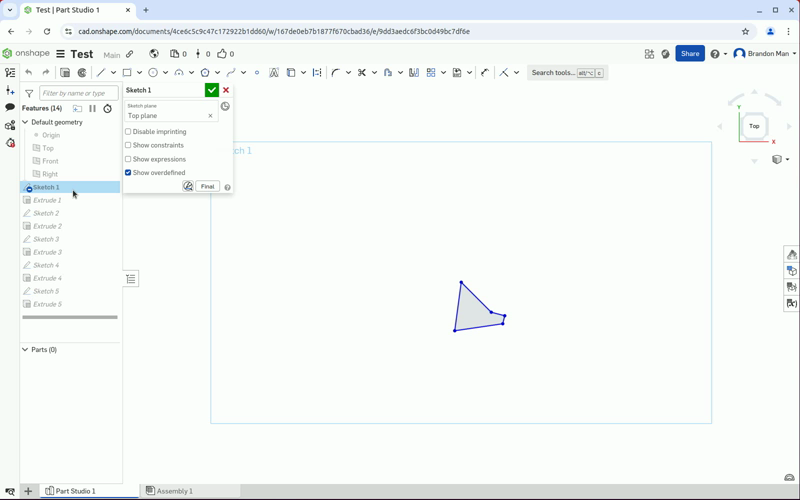
mouse_move(229, 92)
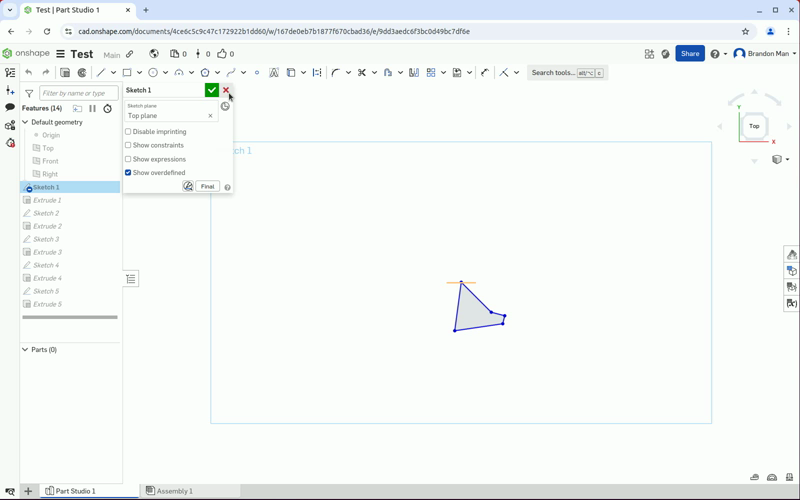
click(229, 92)
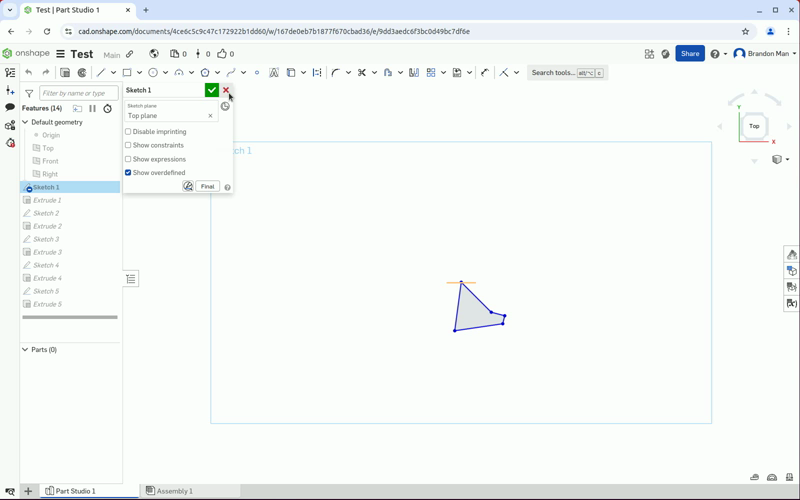
key(shift+s)
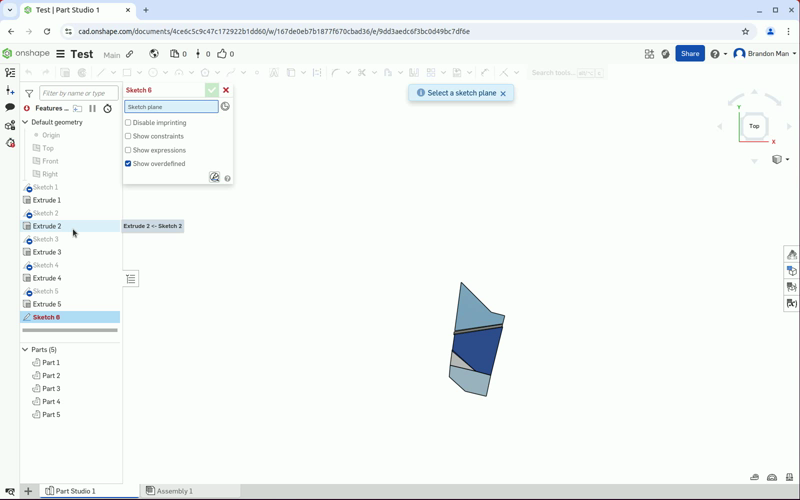
scroll(3)
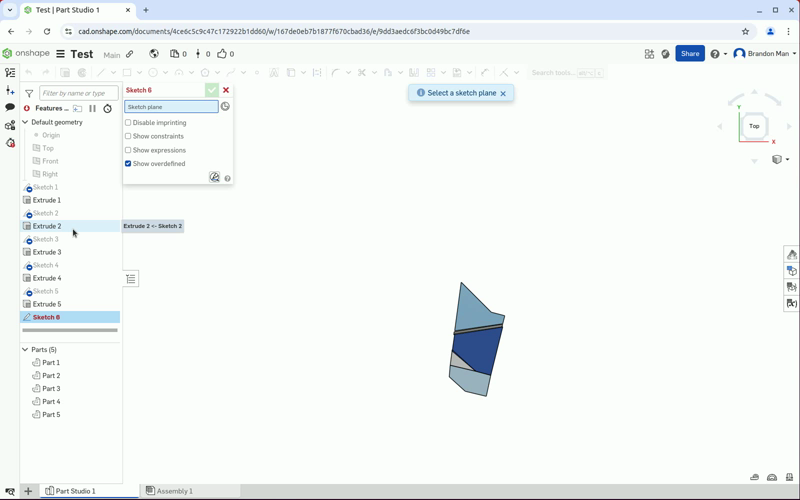
mouse_move(73, 150)
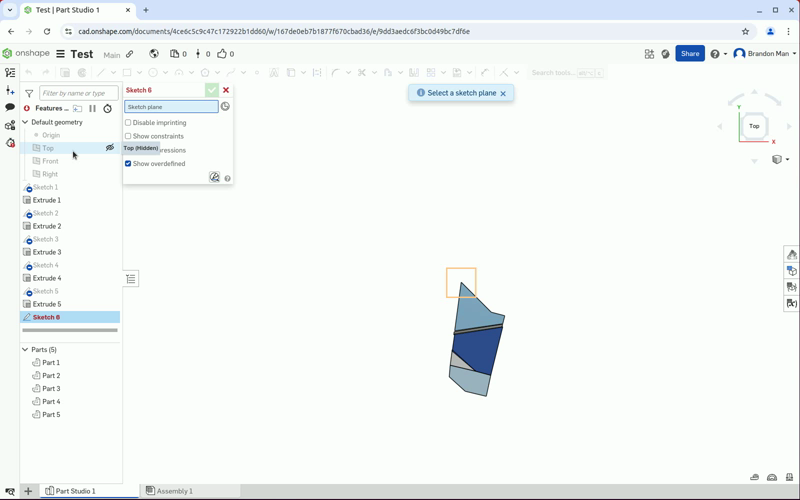
click(73, 150)
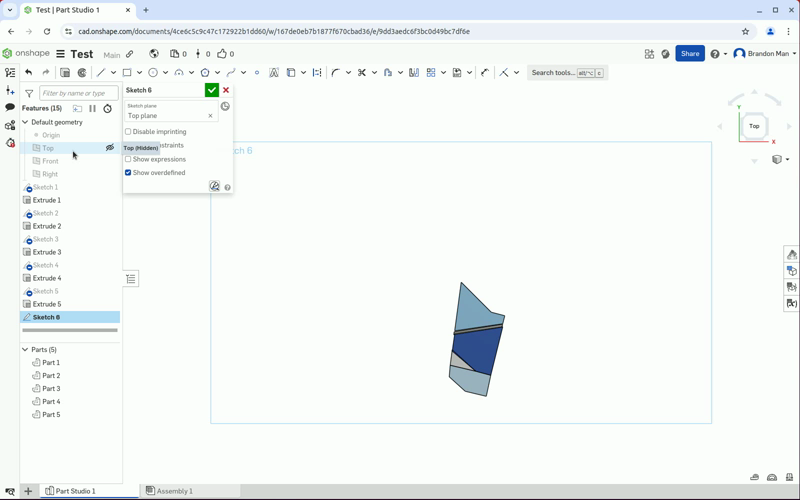
mouse_move(73, 352)
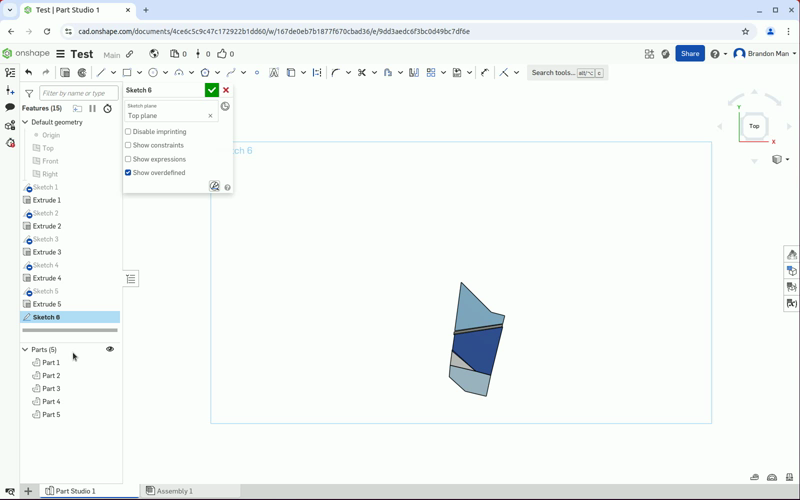
key(y)
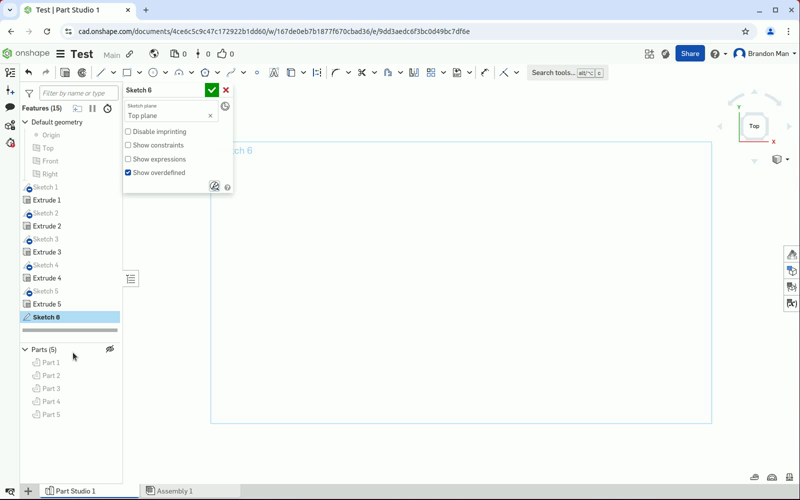
key(l)
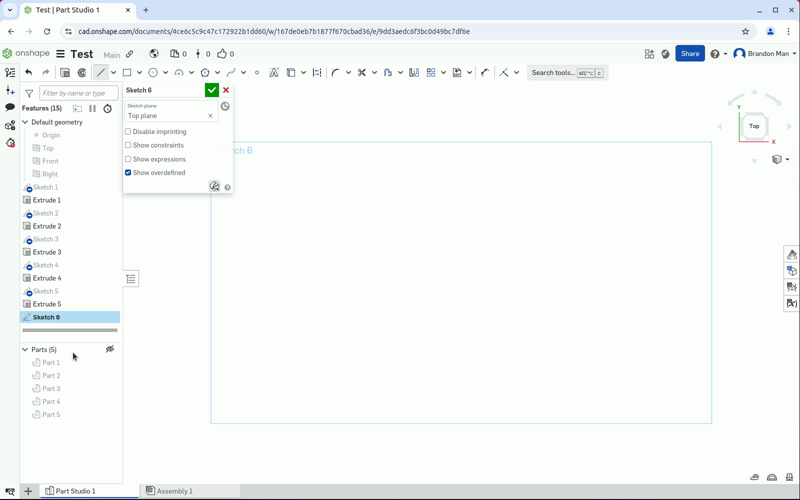
key_down(shift)
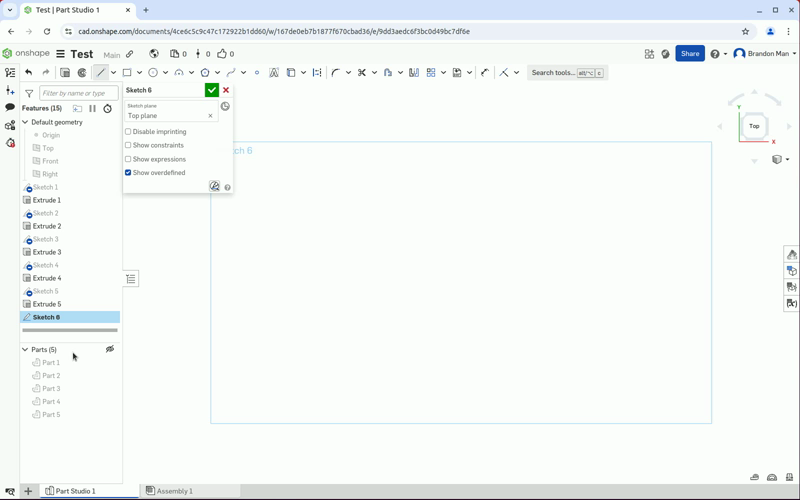
mouse_move(450, 365)
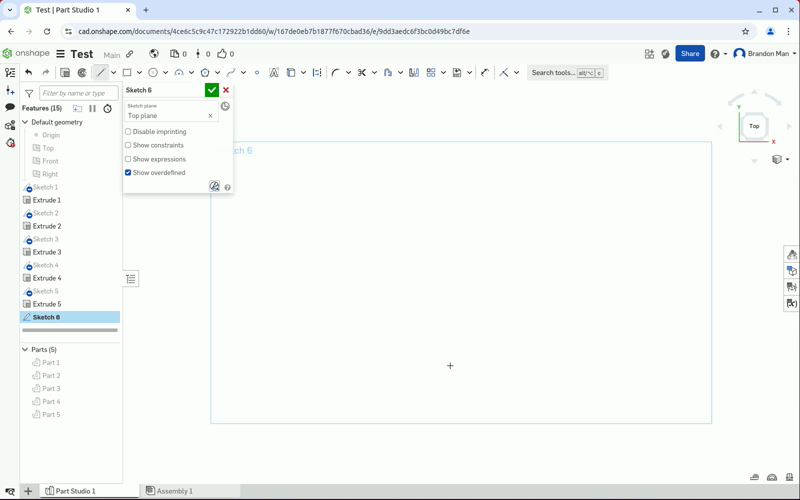
click(450, 365)
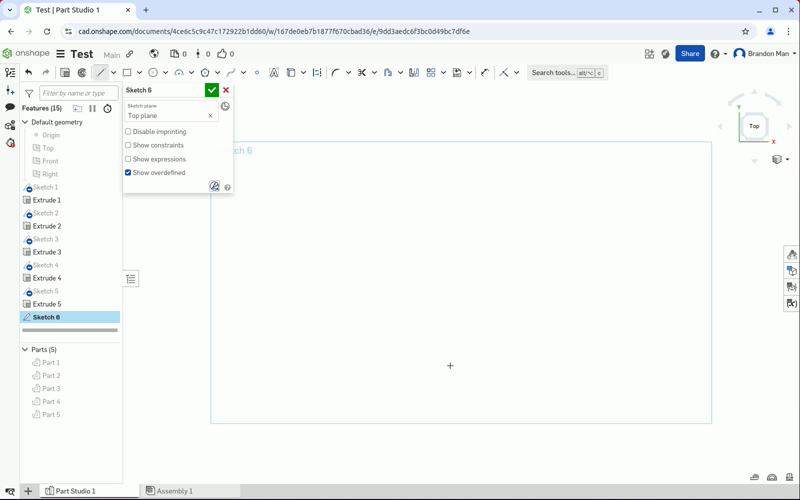
key_up(shift)
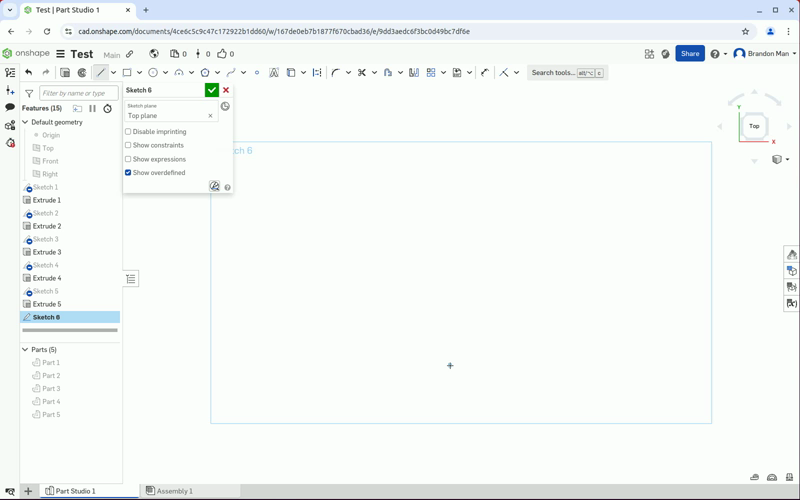
key_down(shift)
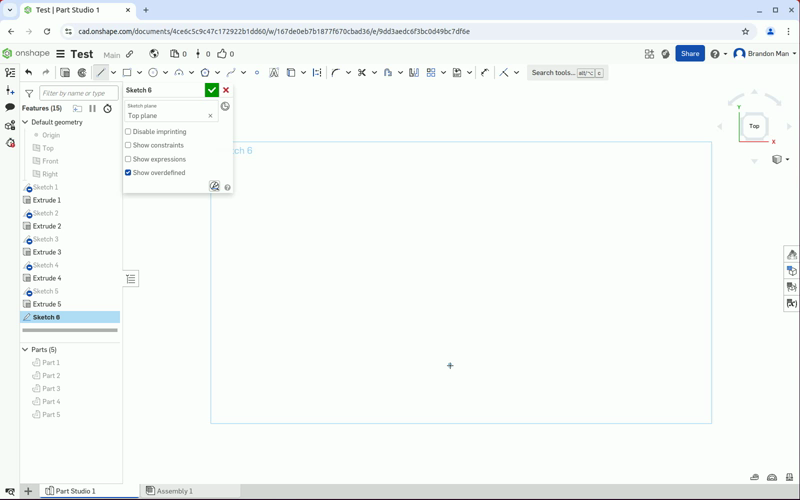
mouse_move(480, 365)
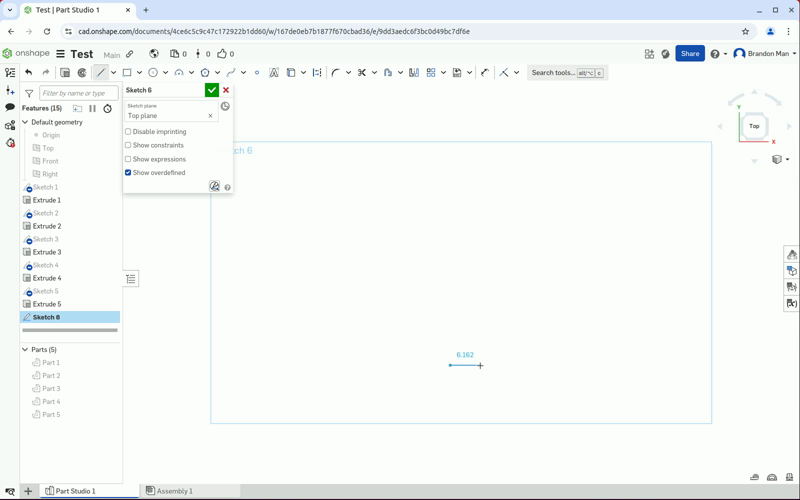
mouse_move(475, 371)
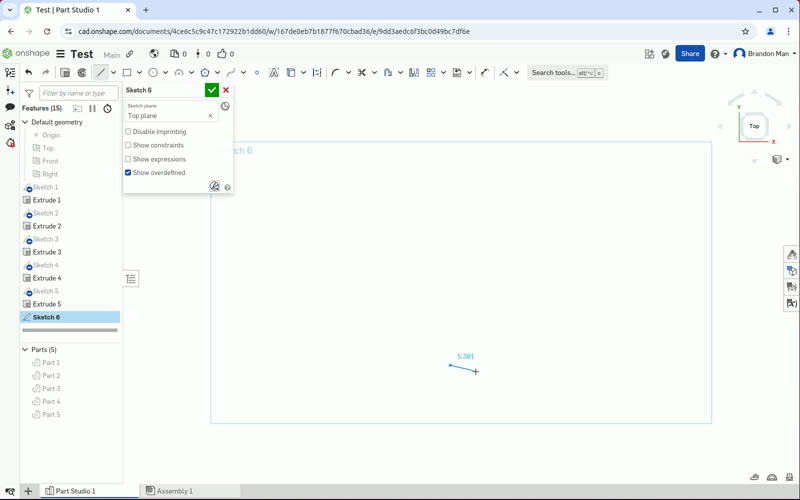
click(475, 371)
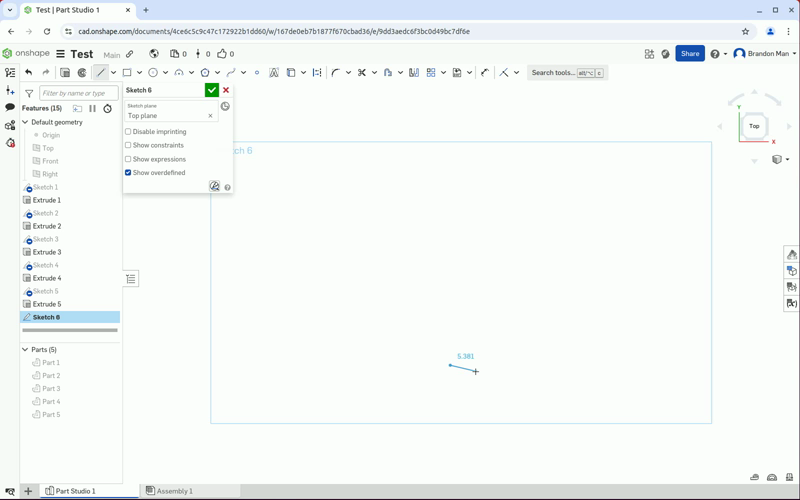
key_up(shift)
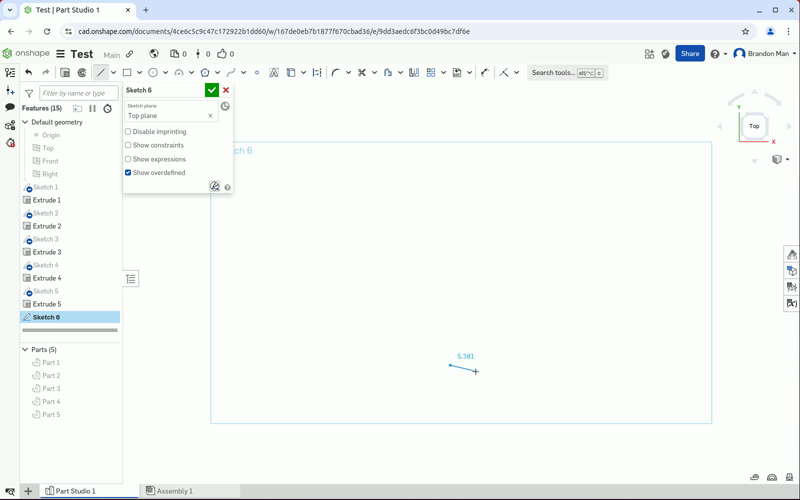
key_down(shift)
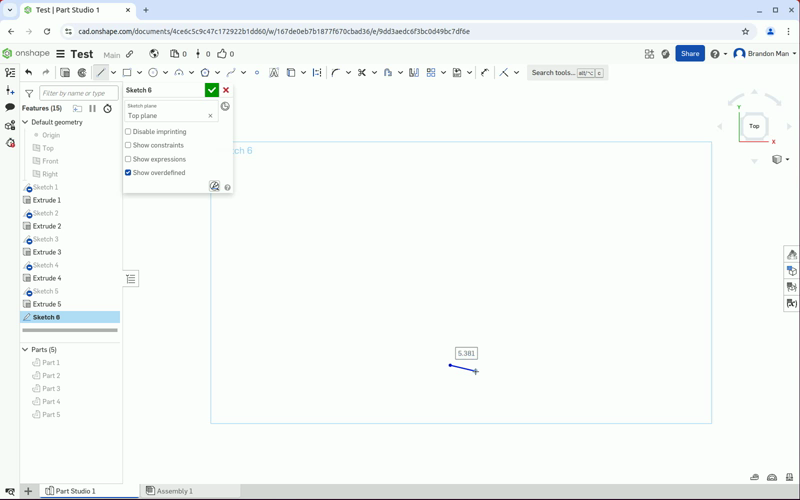
mouse_move(505, 371)
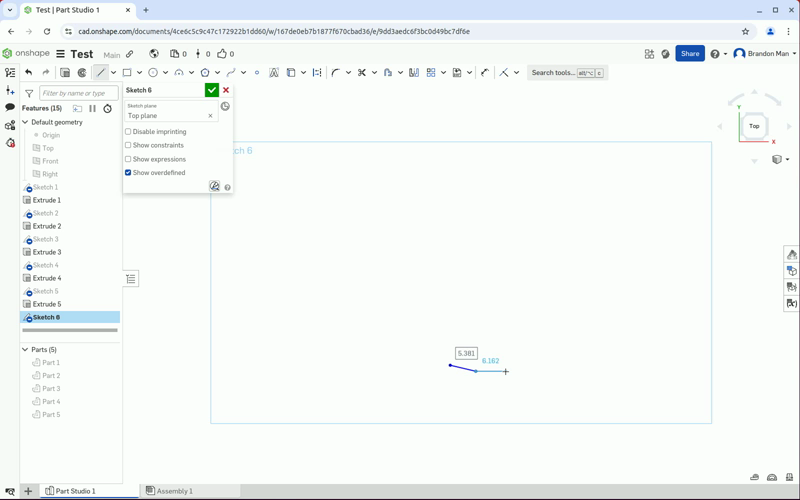
mouse_move(452, 349)
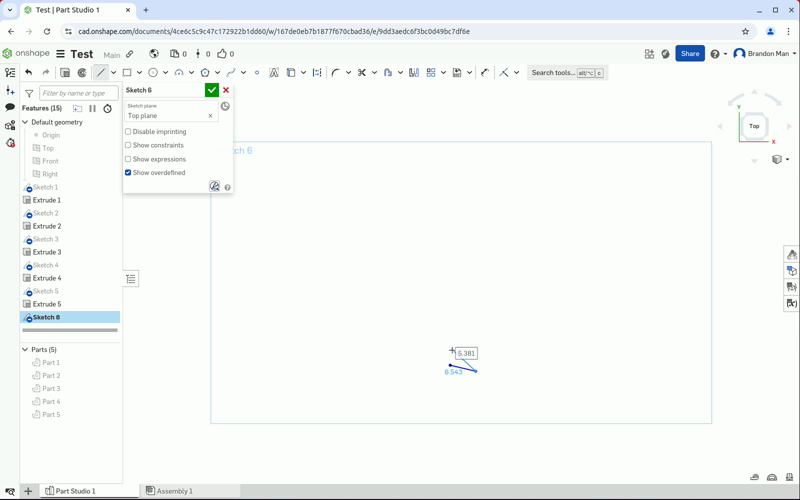
click(452, 349)
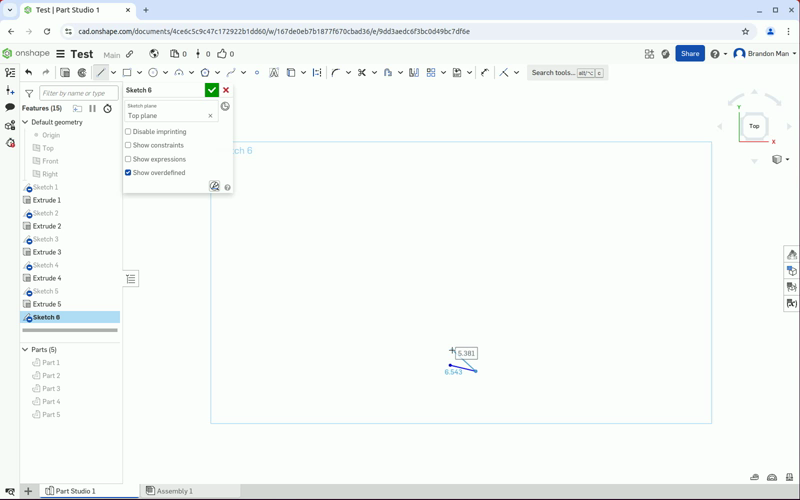
key_up(shift)
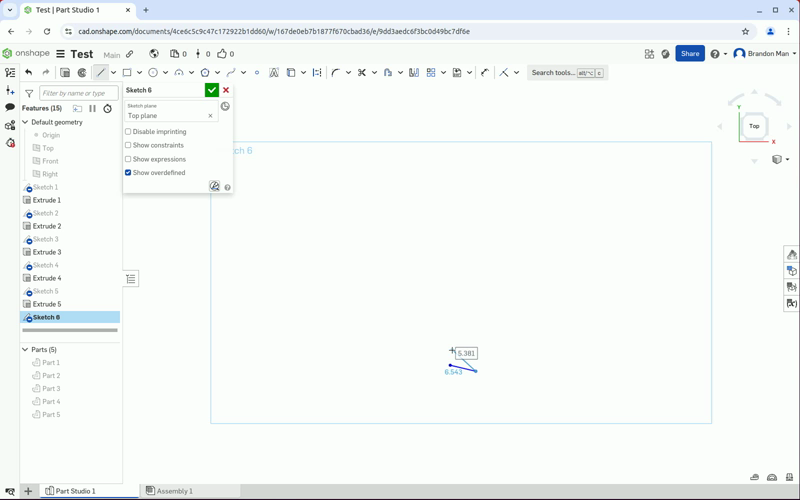
mouse_move(482, 349)
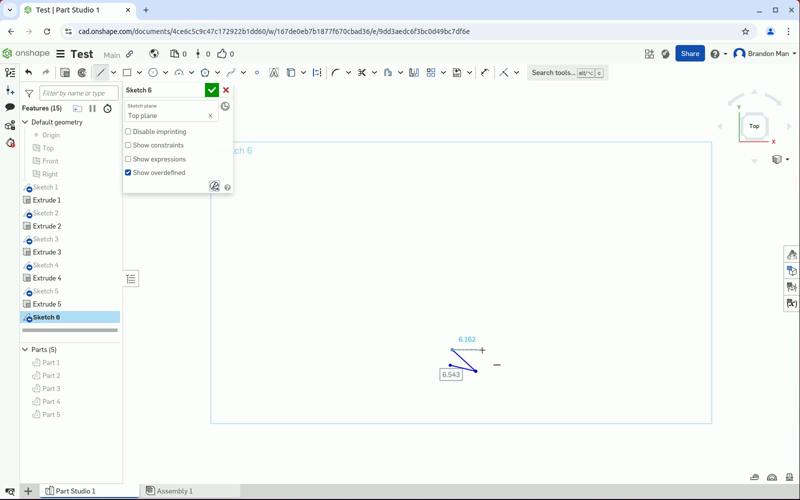
key_down(shift)
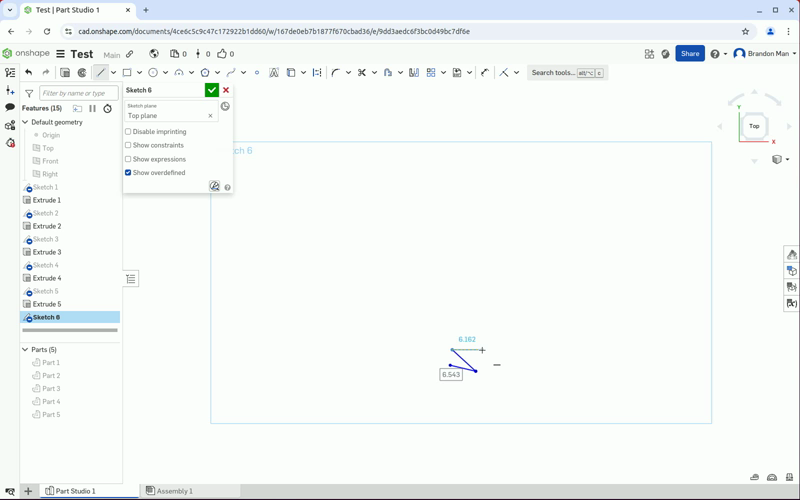
mouse_move(450, 365)
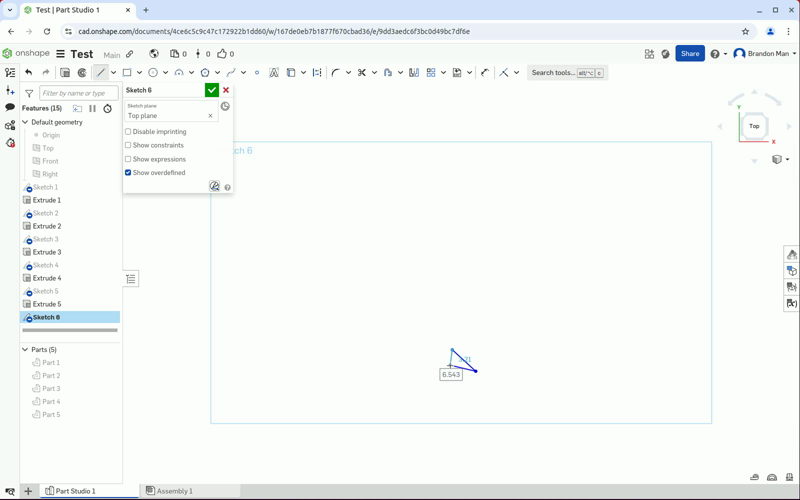
key_up(shift)
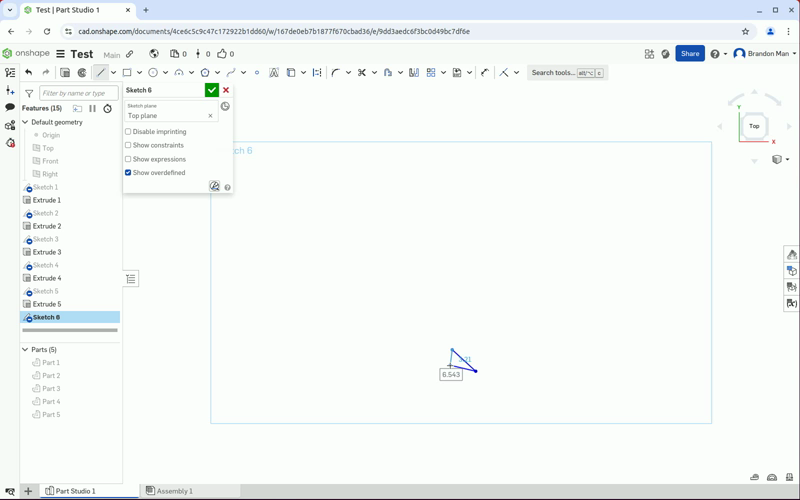
click(450, 365)
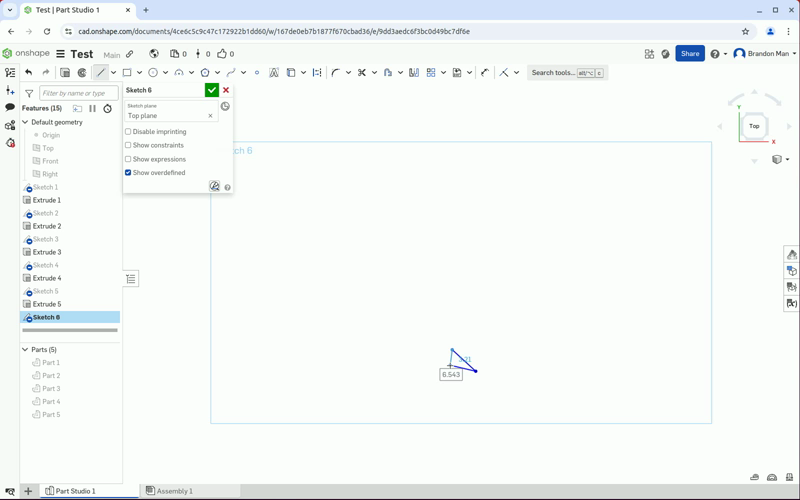
key(esc)
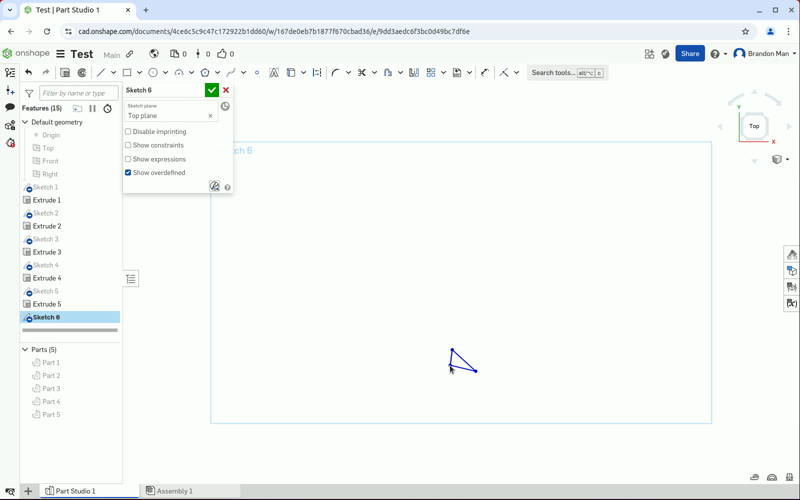
mouse_move(456, 361)
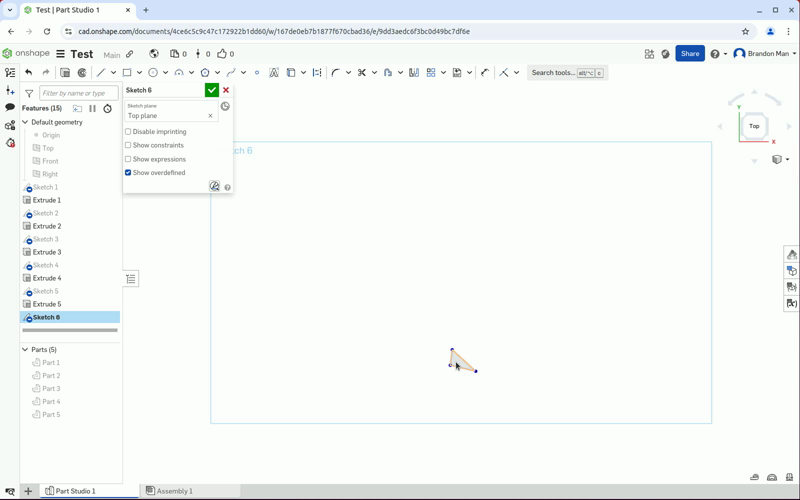
scroll(6)
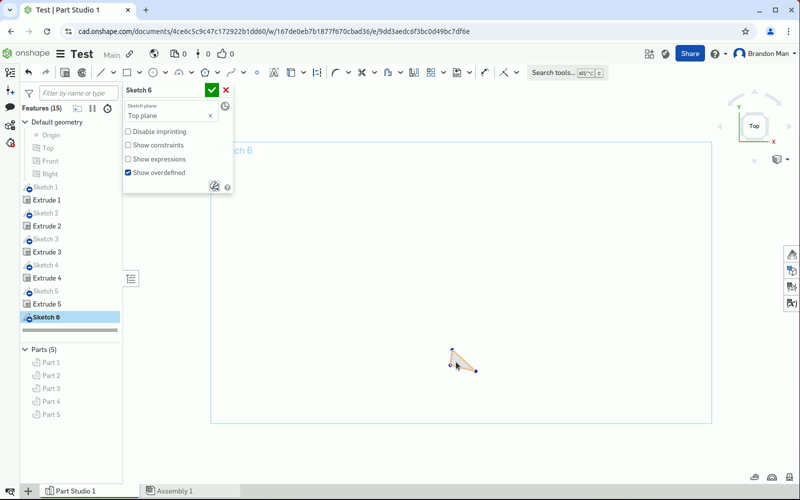
scroll(6)
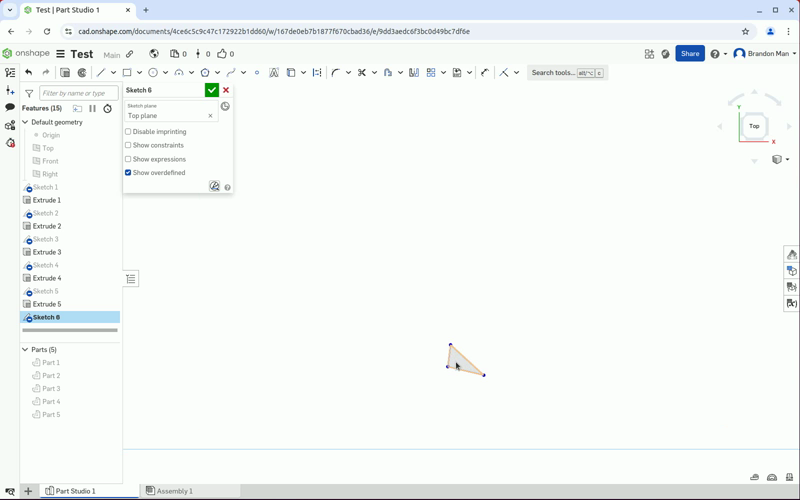
scroll(6)
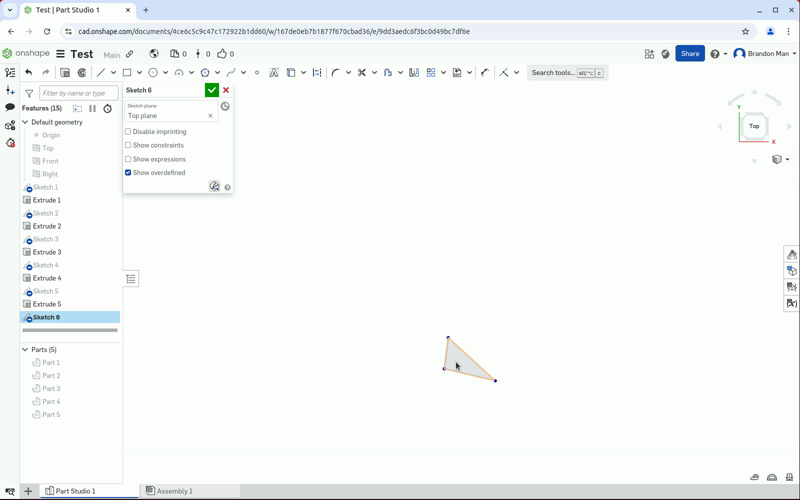
scroll(6)
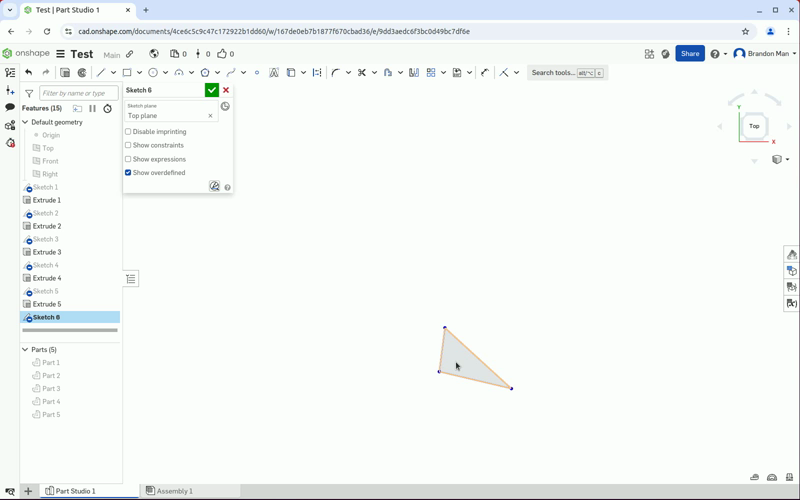
scroll(6)
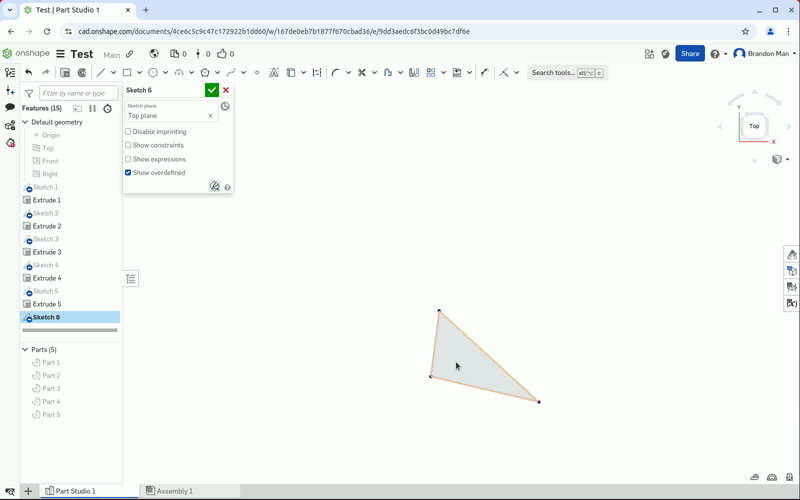
scroll(6)
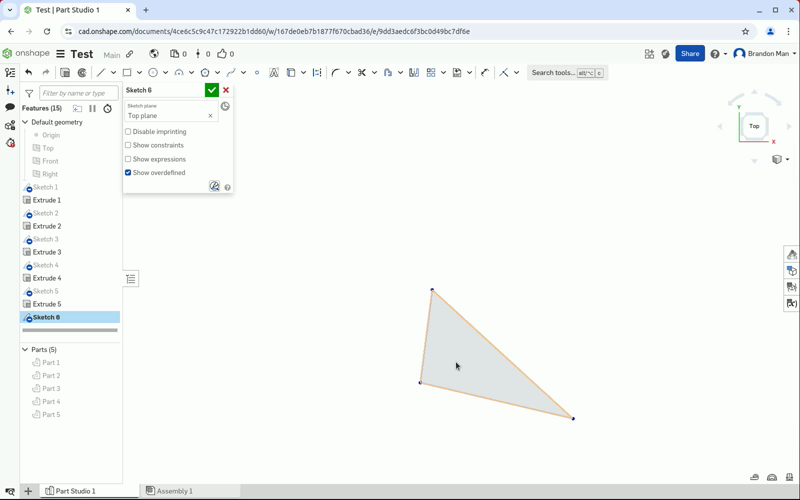
scroll(6)
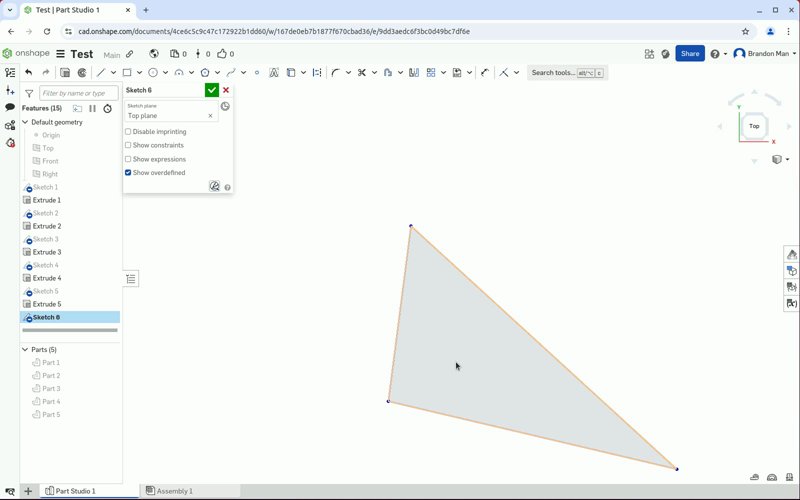
click(456, 361)
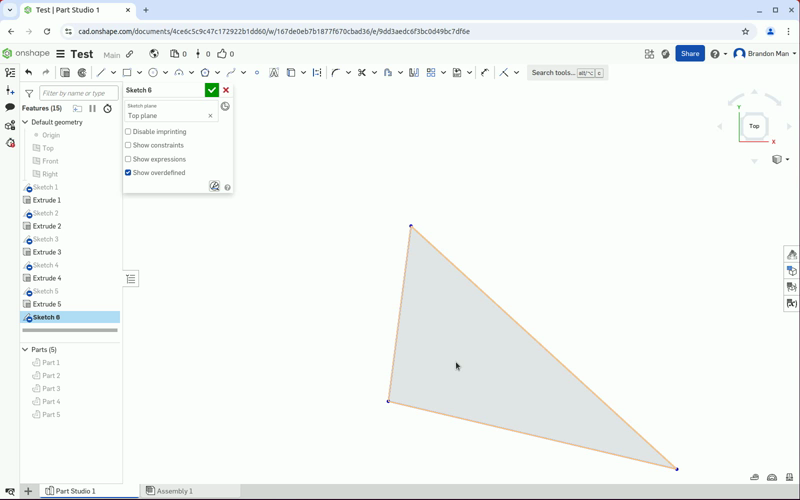
scroll(-6)
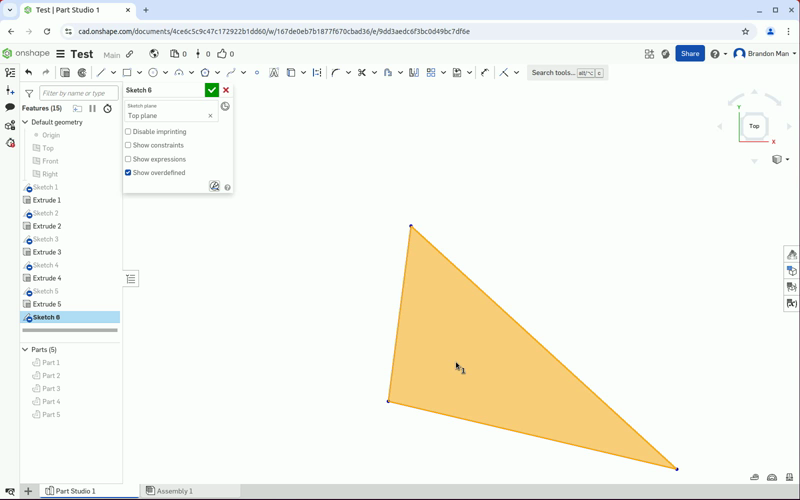
scroll(-6)
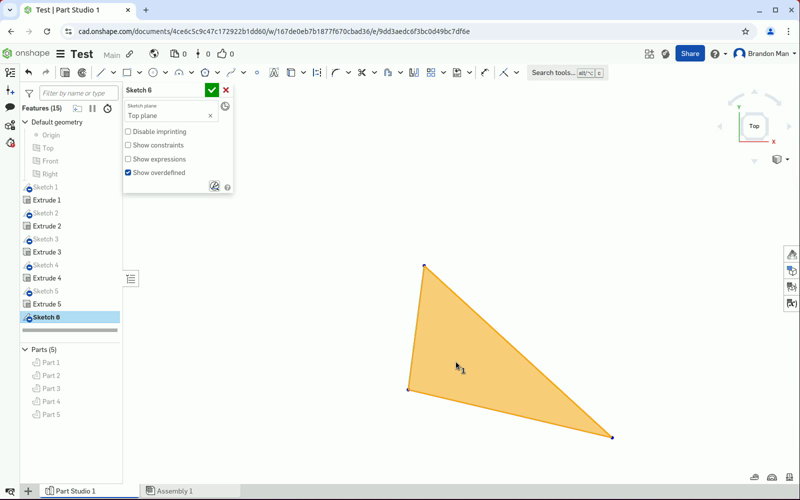
scroll(-6)
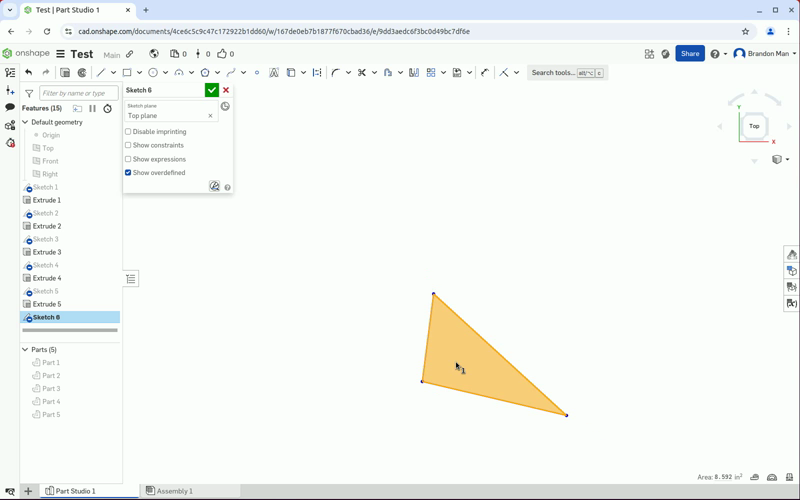
scroll(-6)
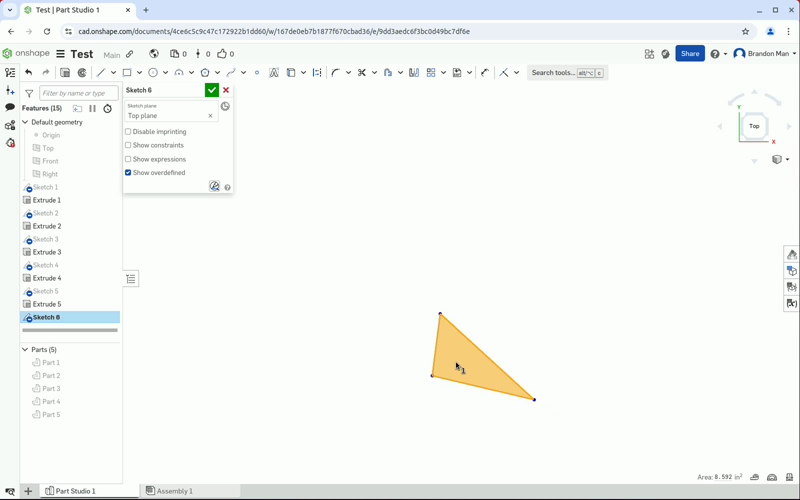
scroll(-6)
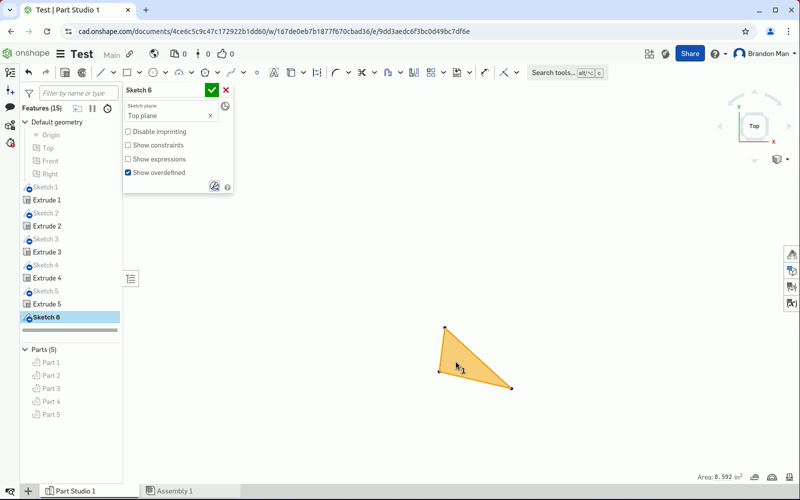
scroll(-6)
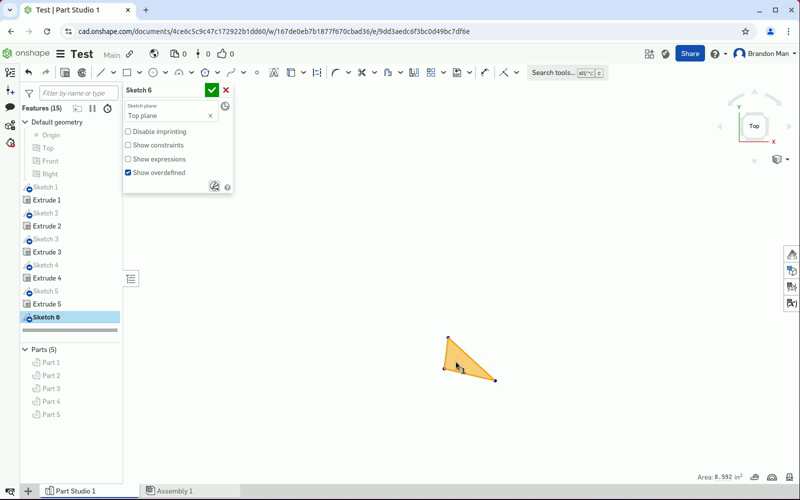
scroll(-6)
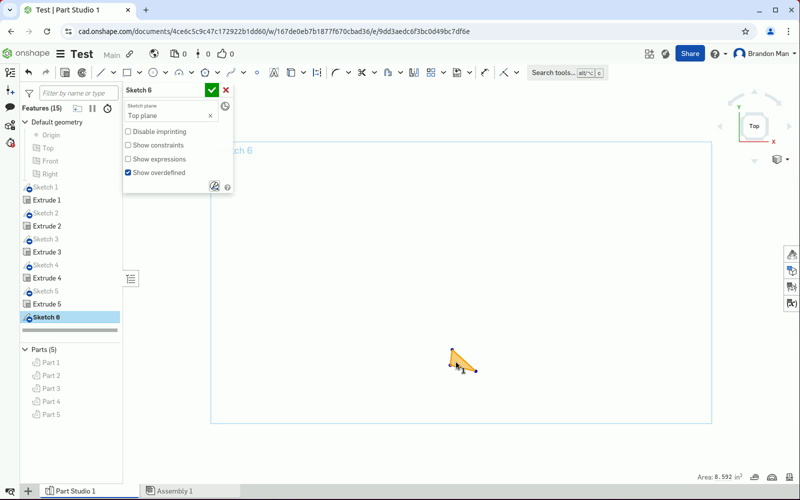
mouse_move(73, 352)
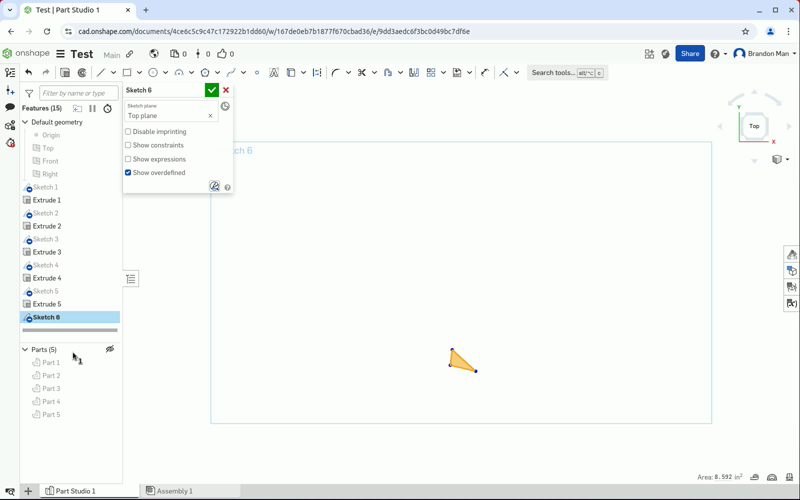
key(shift+y)
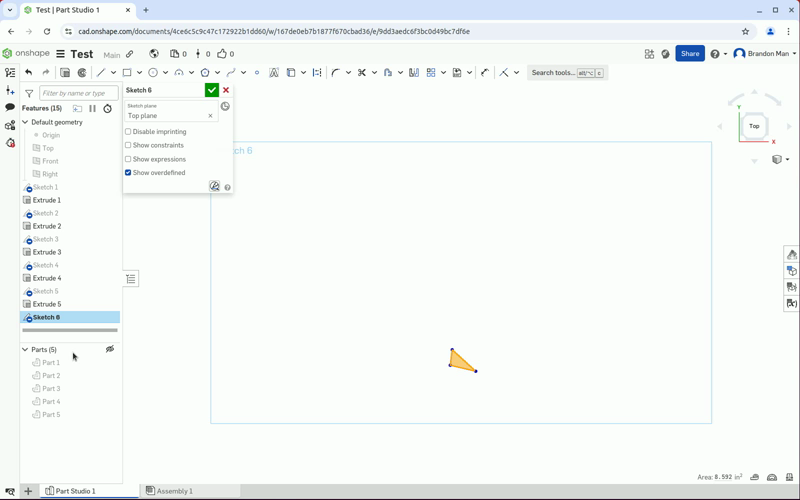
key(shift+e)
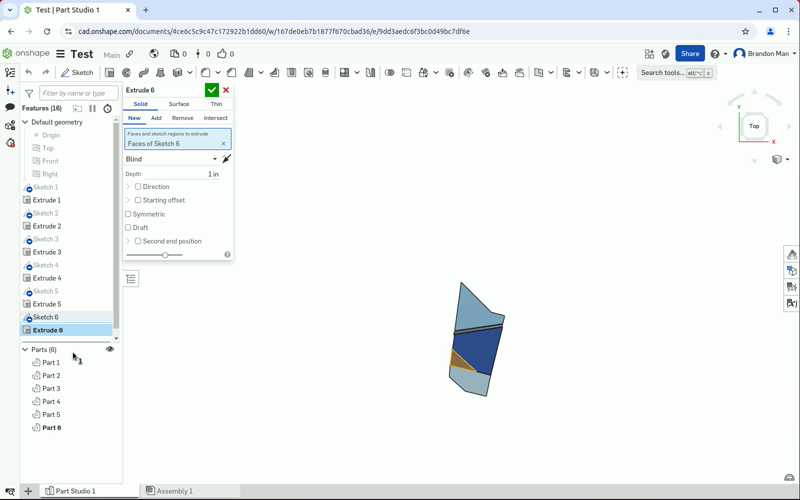
mouse_move(143, 106)
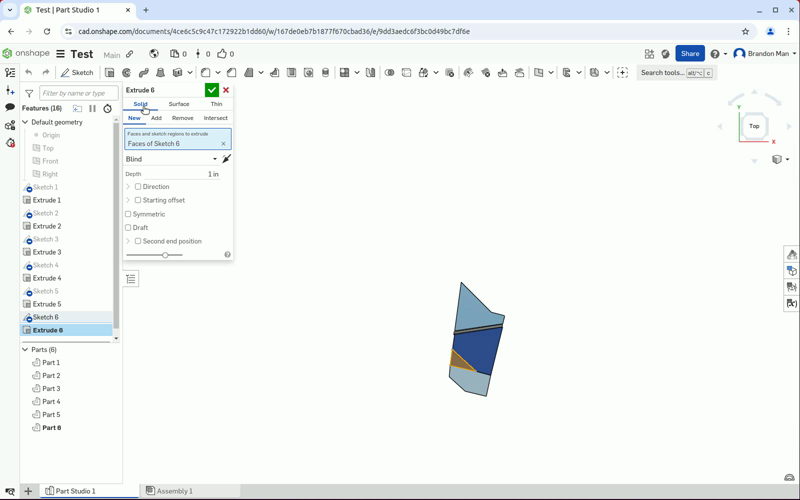
click(143, 106)
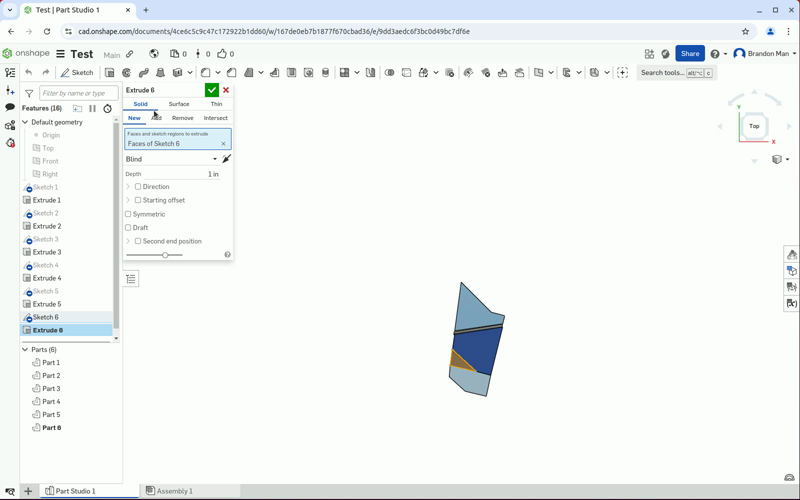
mouse_move(186, 120)
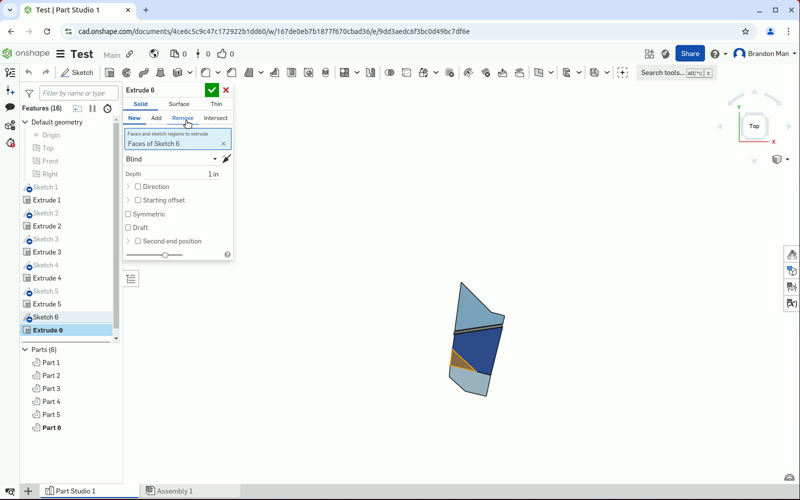
click(186, 120)
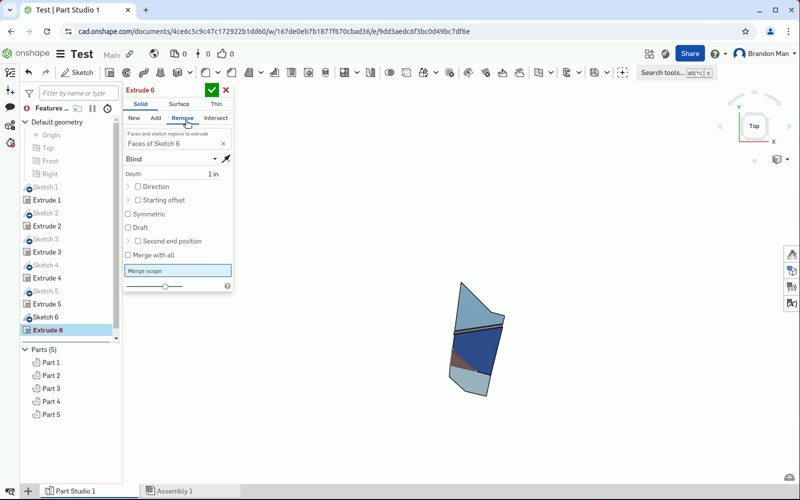
key(tab, 4)
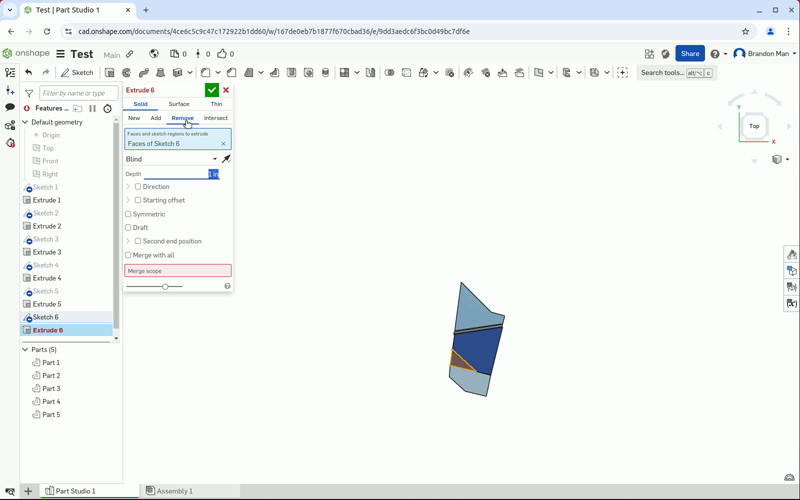
text(0.241)
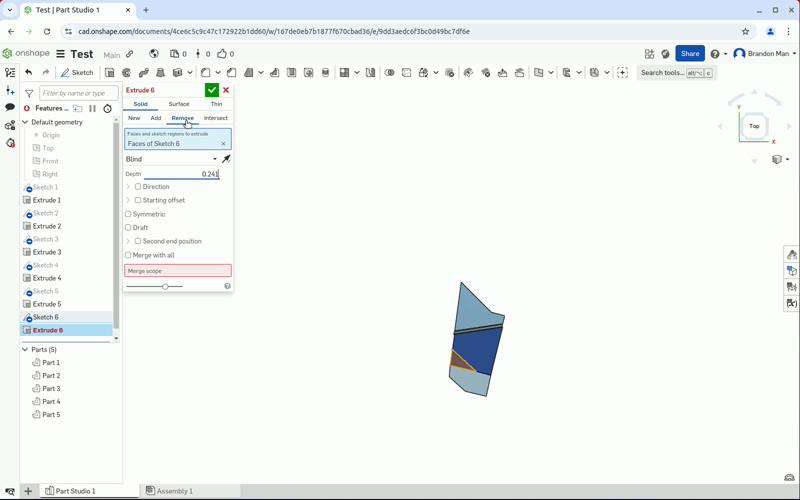
key(tab, 6)
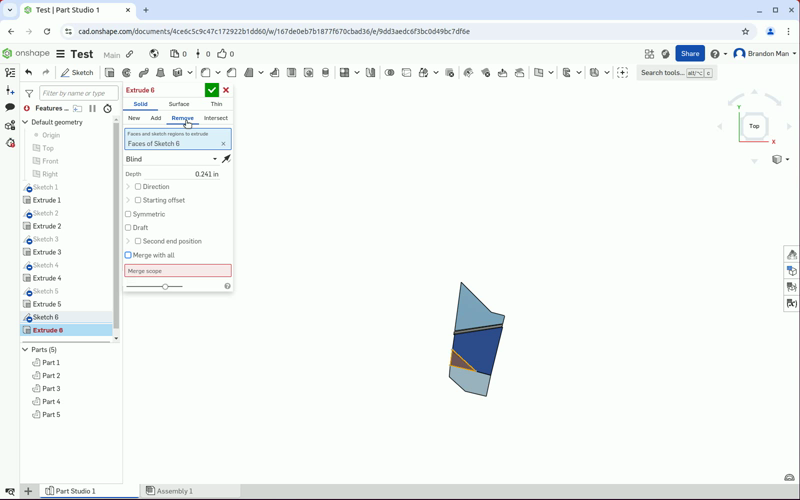
key(space)
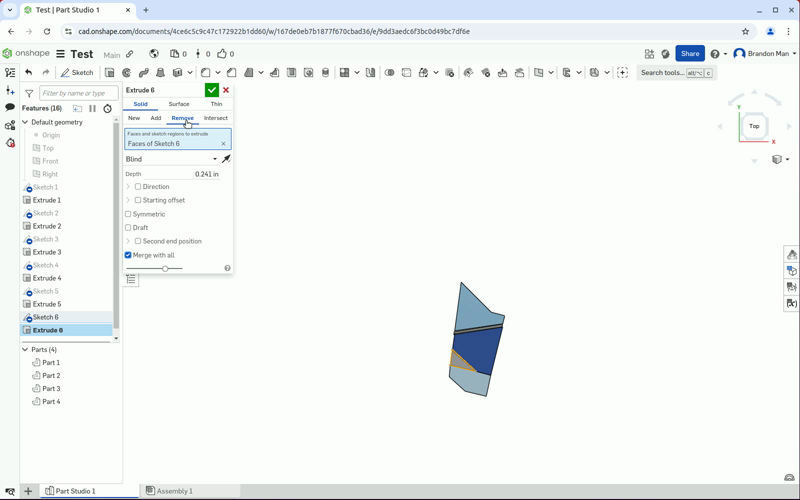
key(enter)
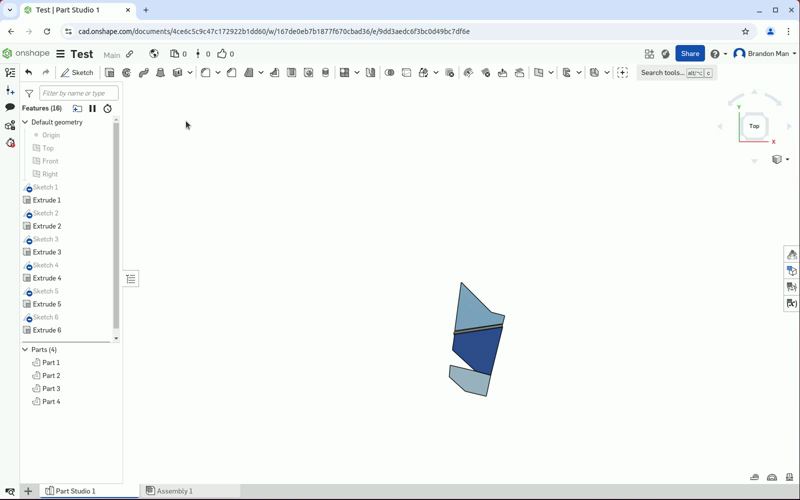
key(shift+h)
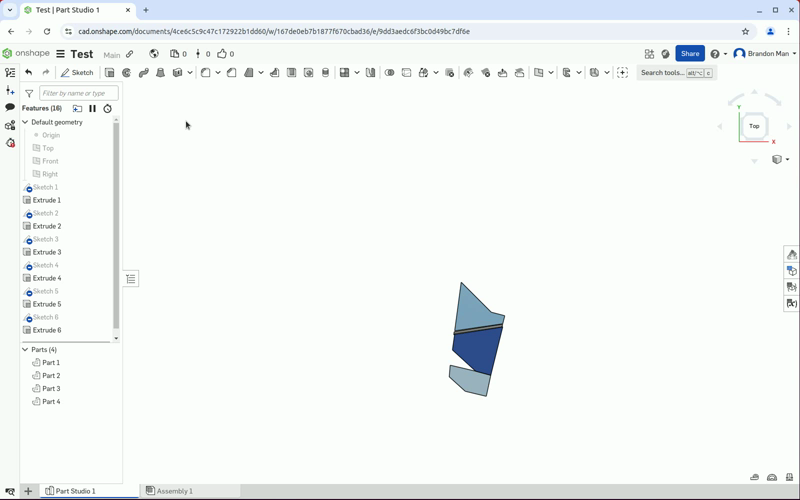
key(shift+h)
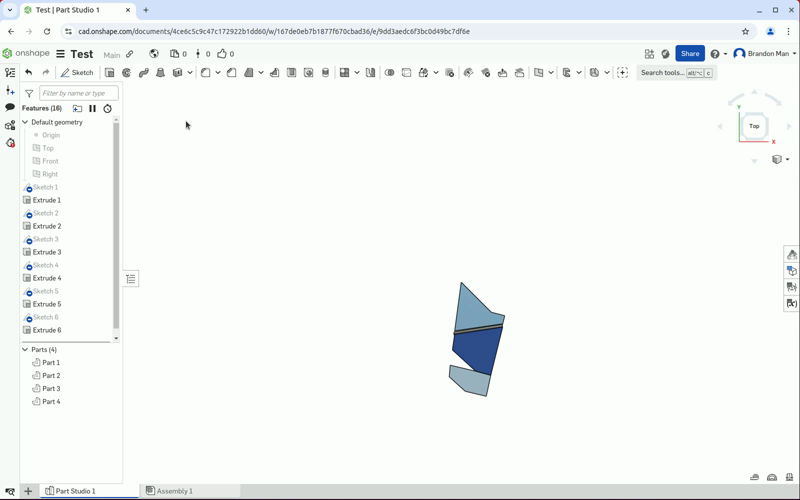
mouse_move(69, 189)
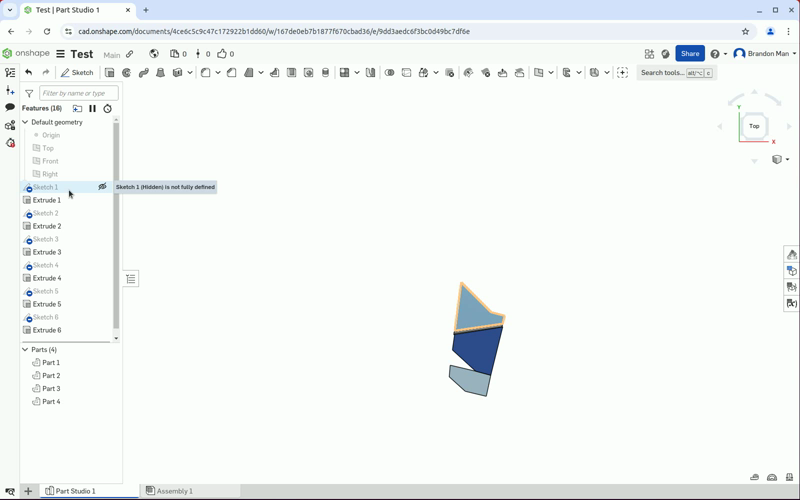
click(69, 189)
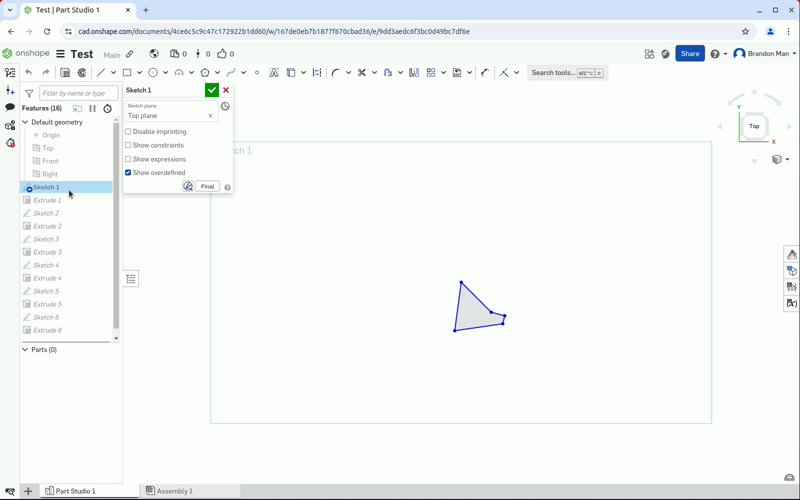
mouse_move(229, 92)
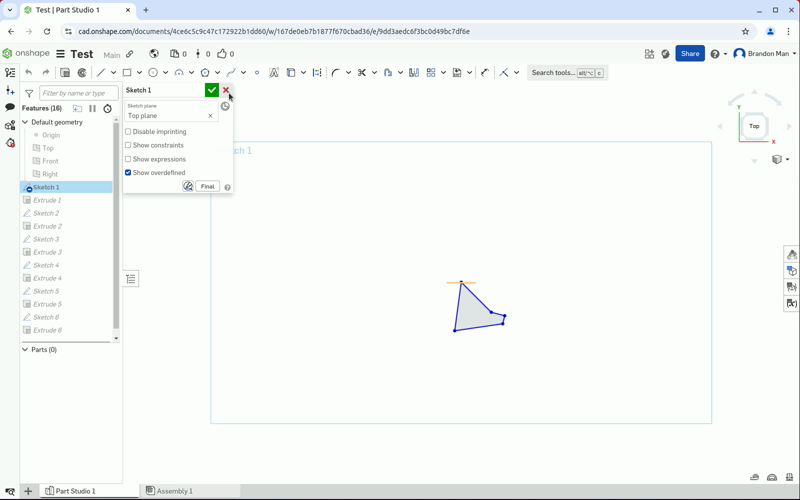
click(229, 92)
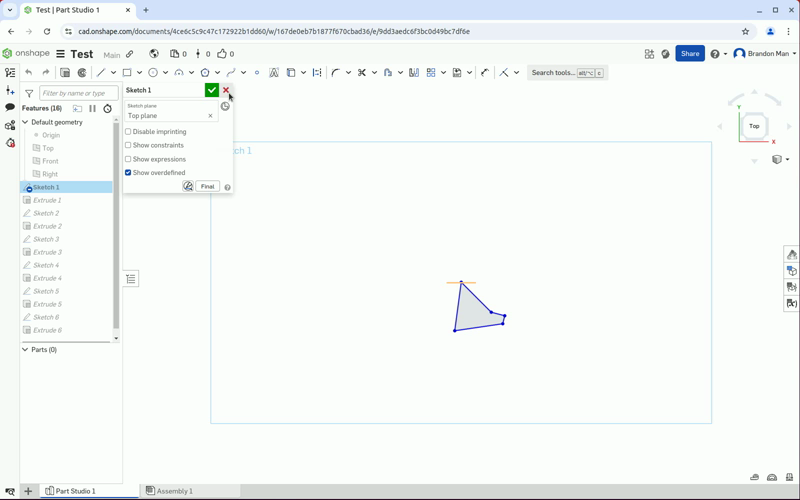
key(shift+s)
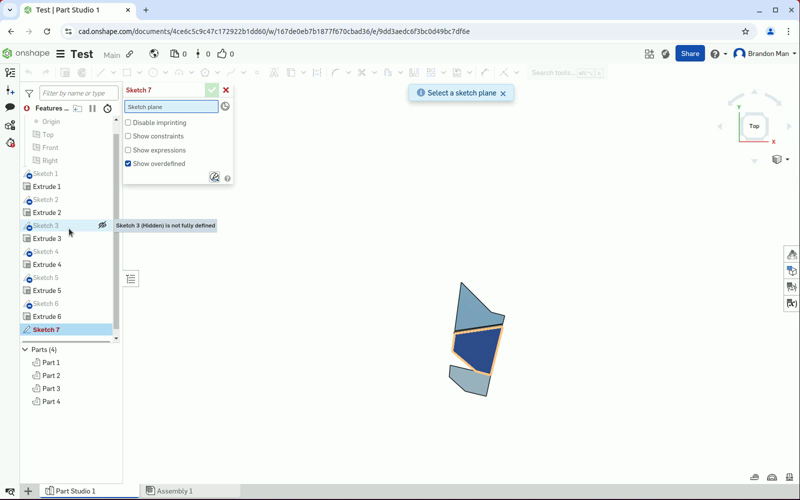
scroll(3)
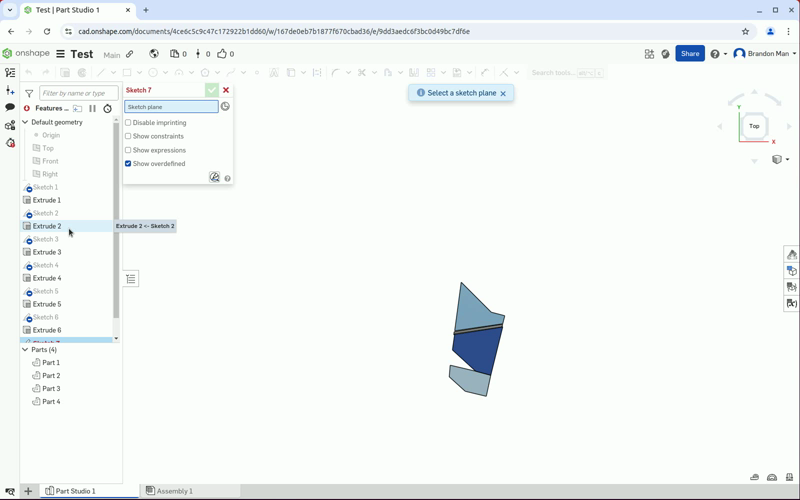
mouse_move(69, 150)
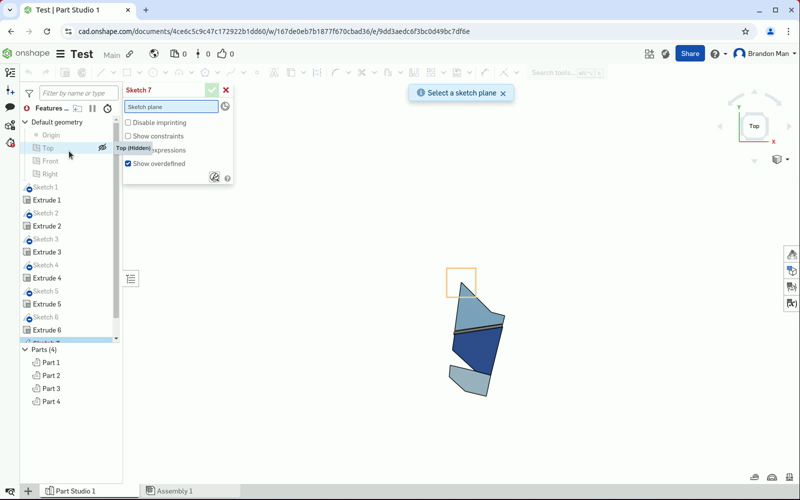
click(69, 150)
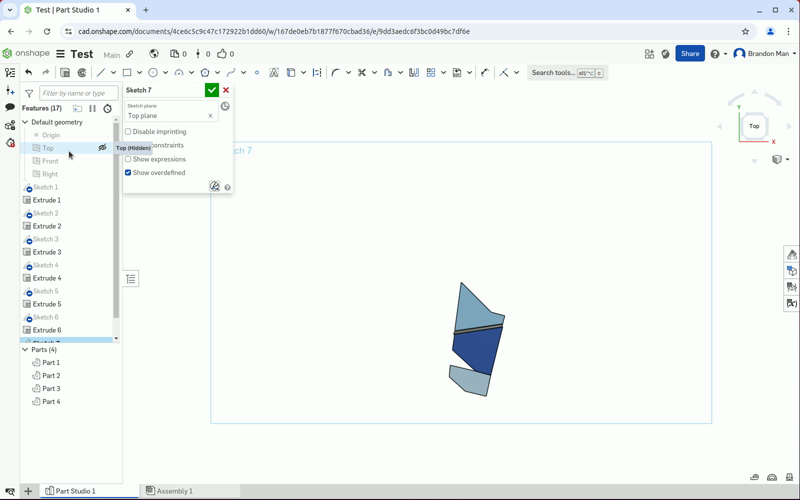
mouse_move(73, 352)
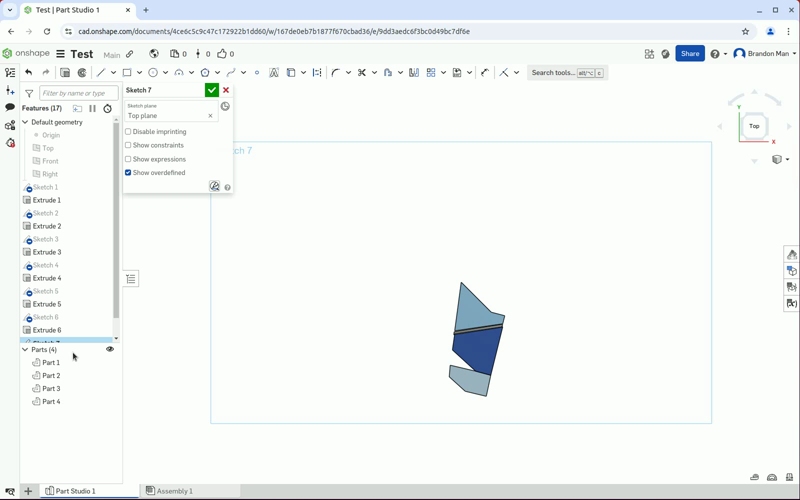
key(y)
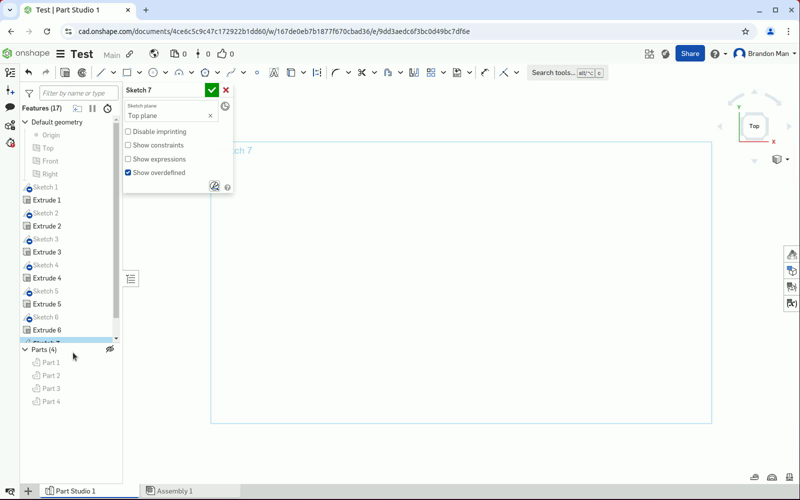
key(l)
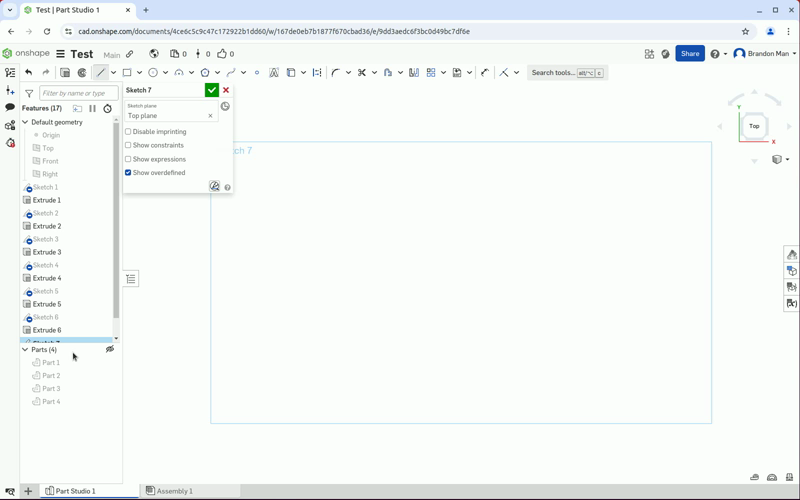
key_down(shift)
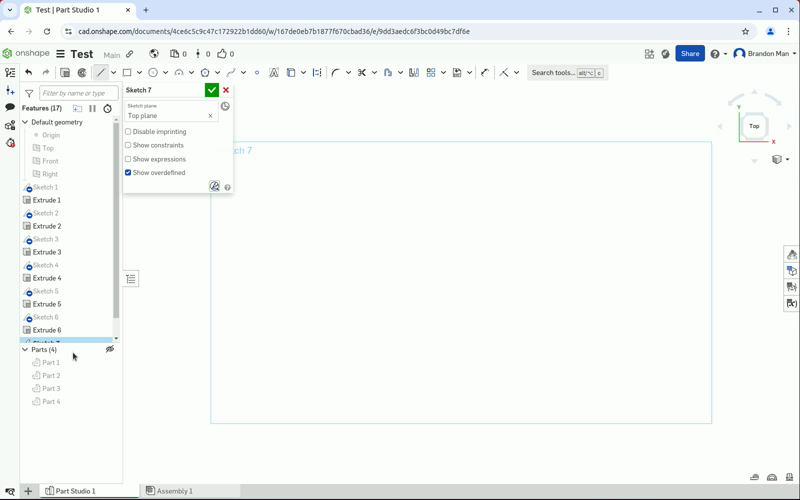
mouse_move(449, 376)
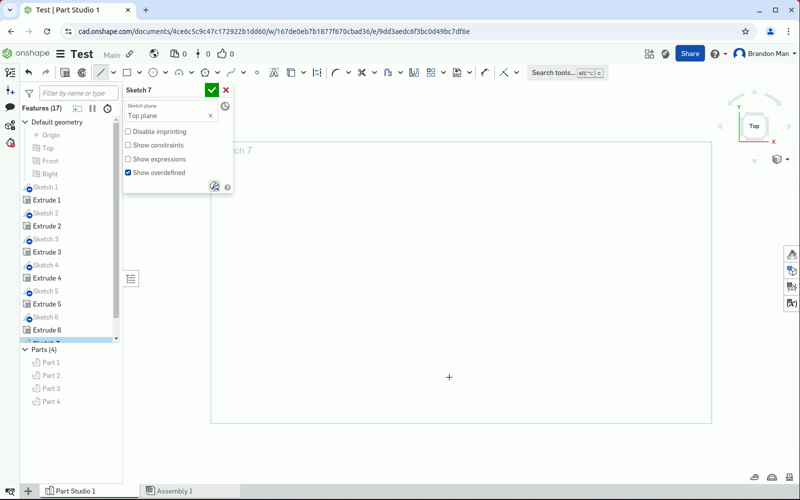
click(449, 376)
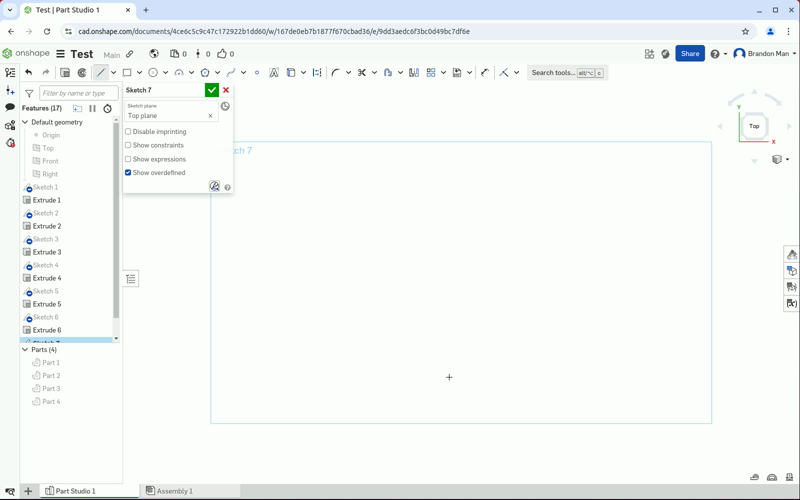
key_up(shift)
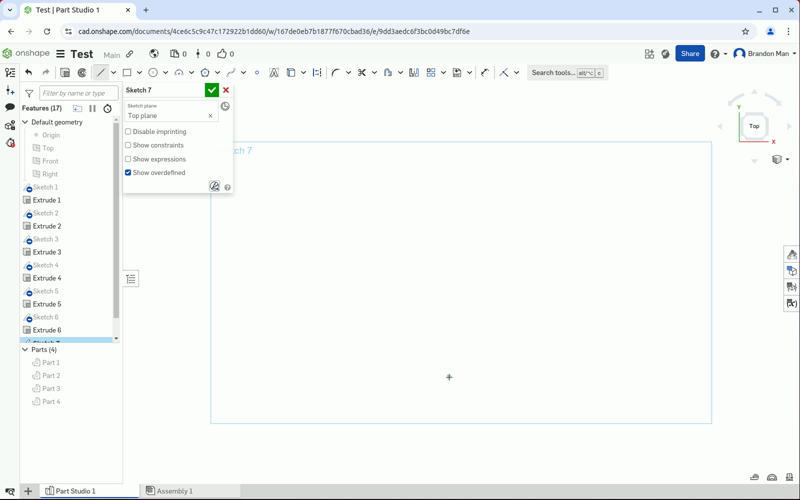
key_down(shift)
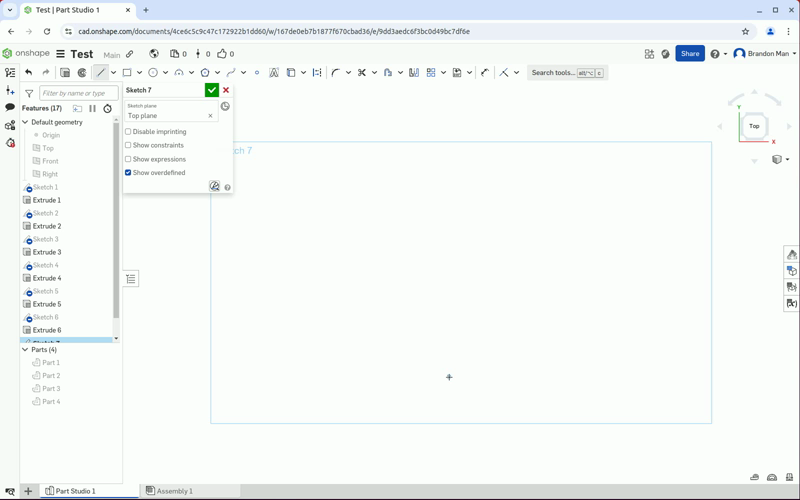
mouse_move(479, 376)
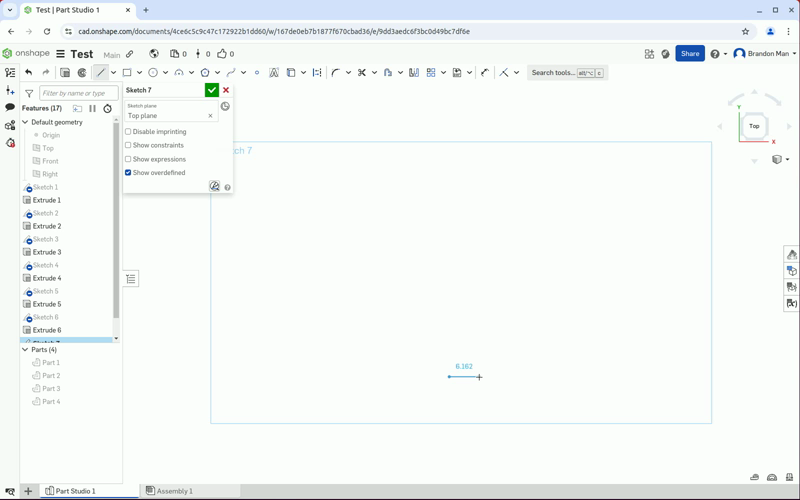
mouse_move(465, 391)
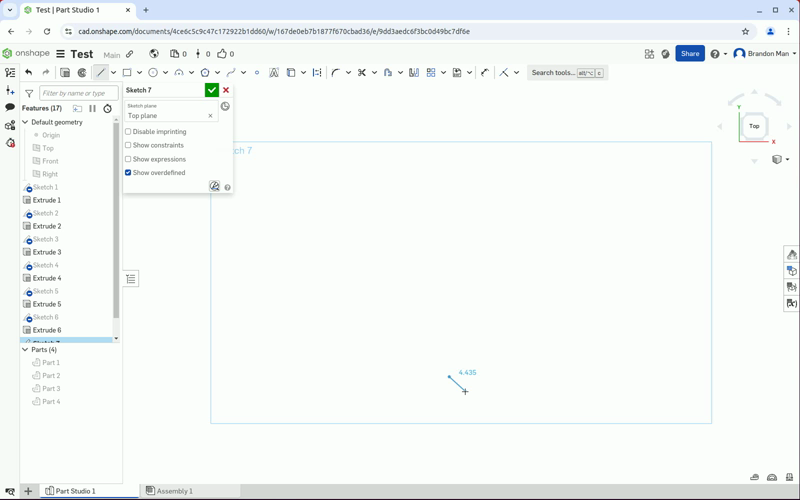
click(465, 391)
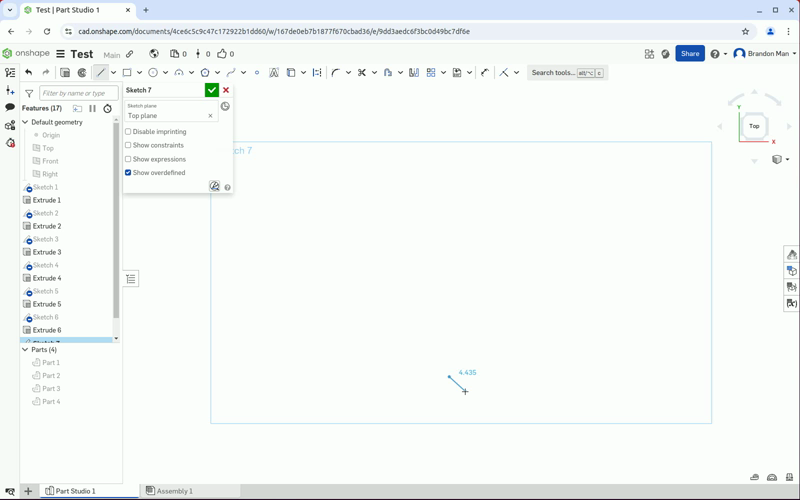
key_up(shift)
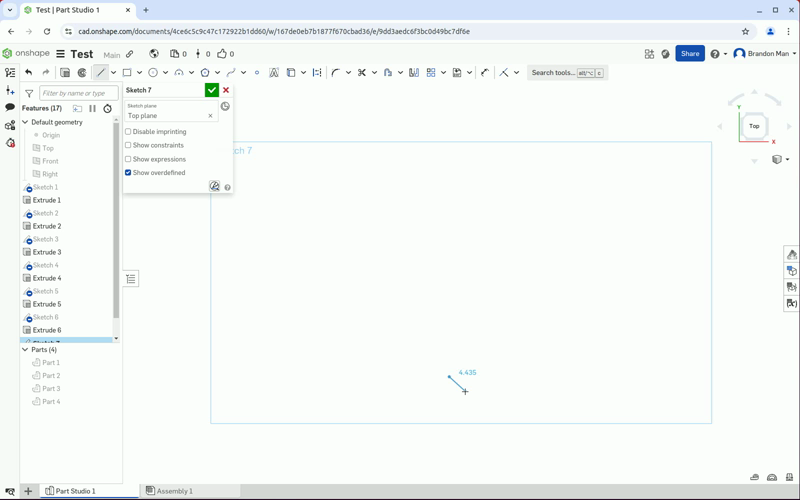
key_down(shift)
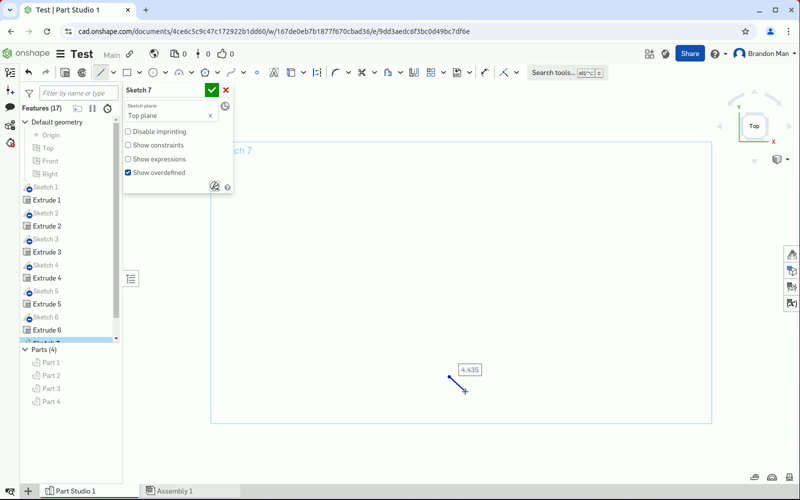
mouse_move(495, 391)
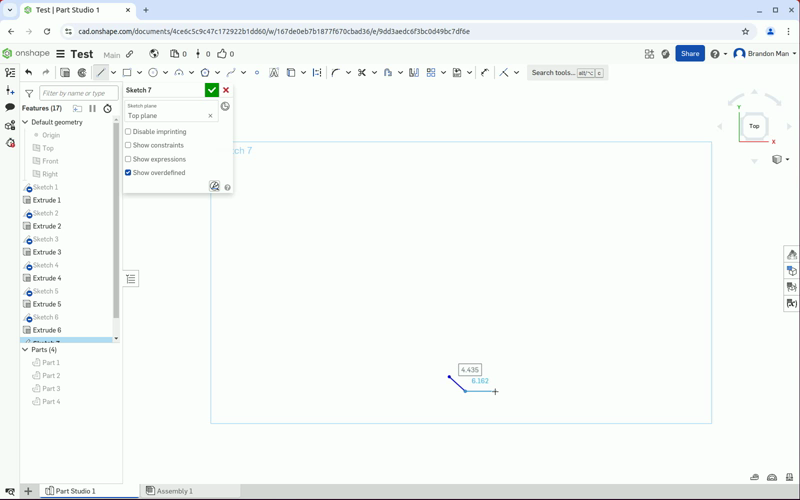
mouse_move(486, 396)
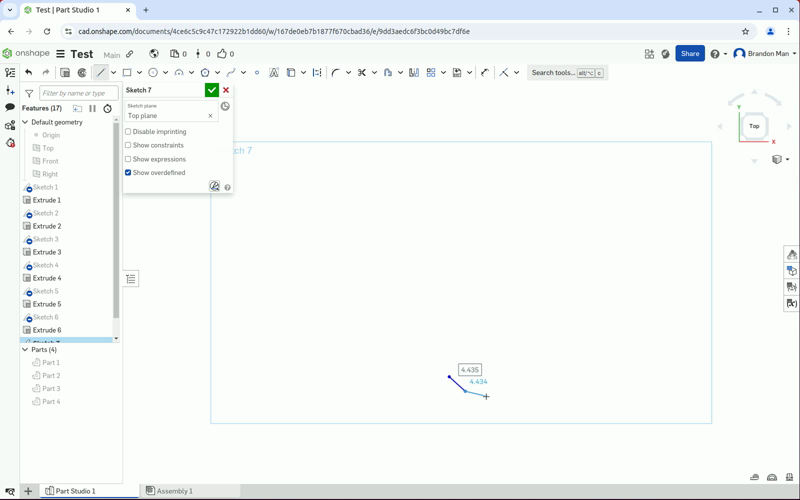
click(486, 396)
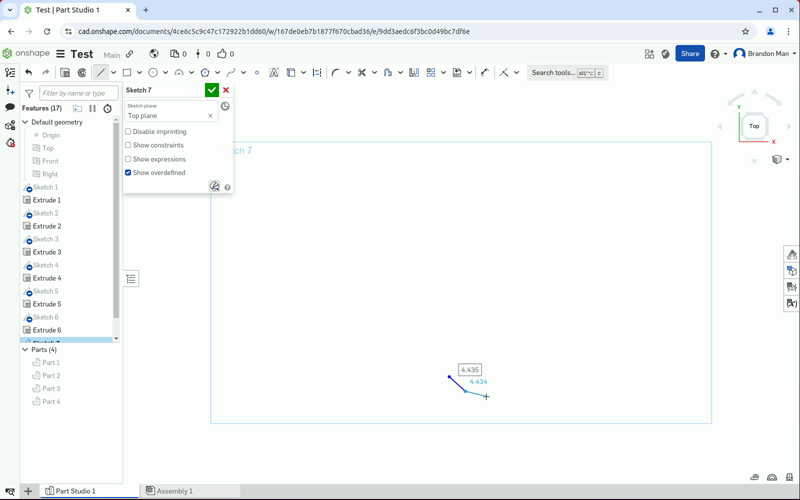
key_up(shift)
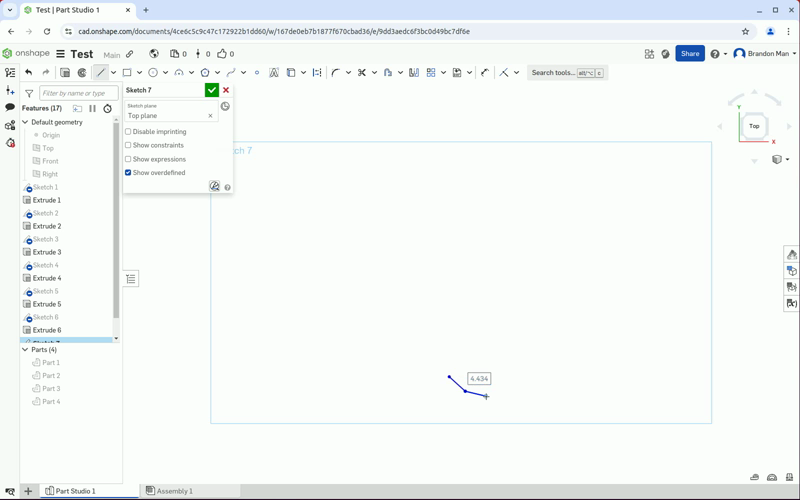
key_down(shift)
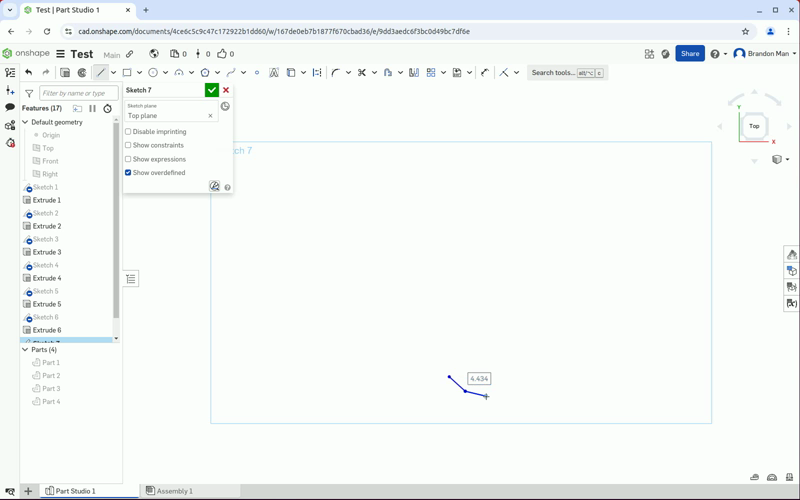
mouse_move(516, 396)
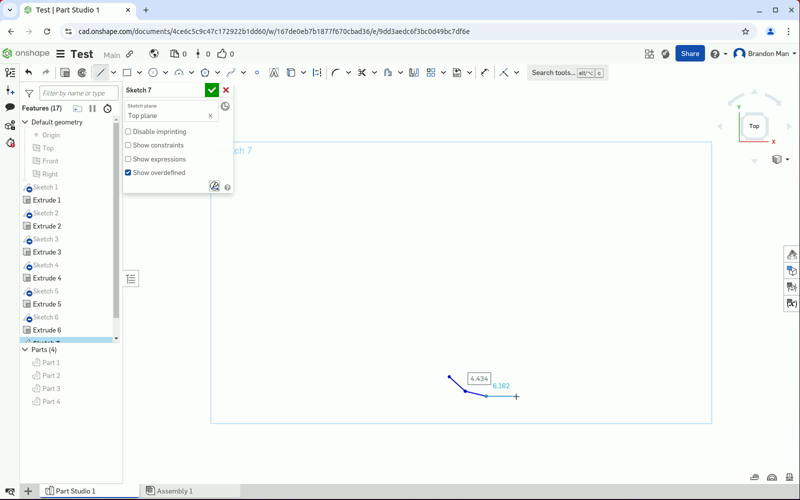
mouse_move(490, 375)
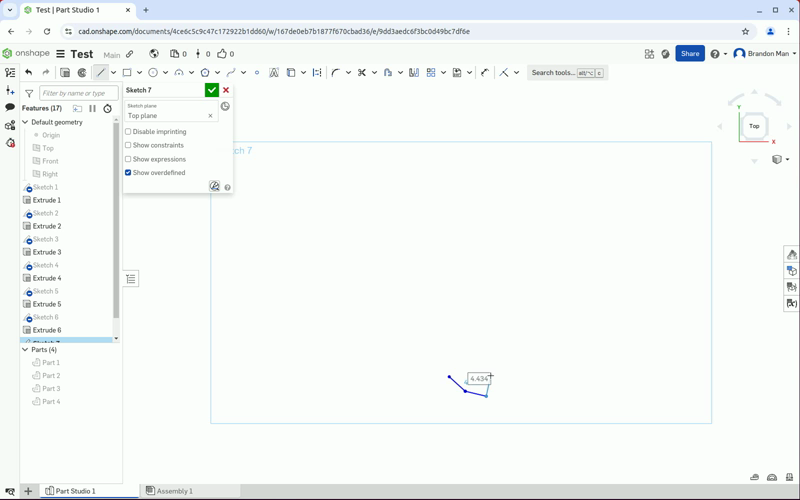
click(490, 375)
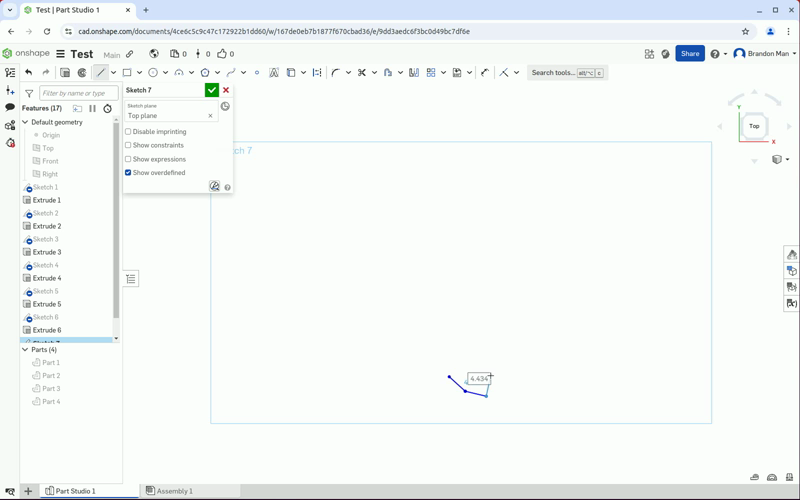
key_up(shift)
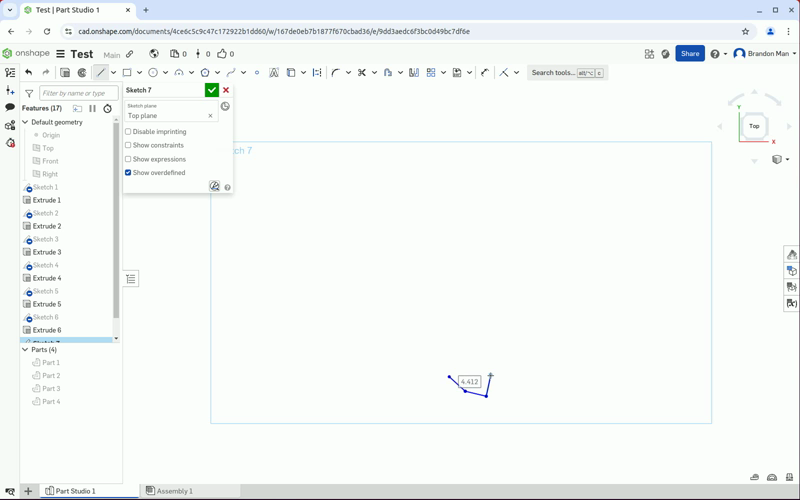
key_down(shift)
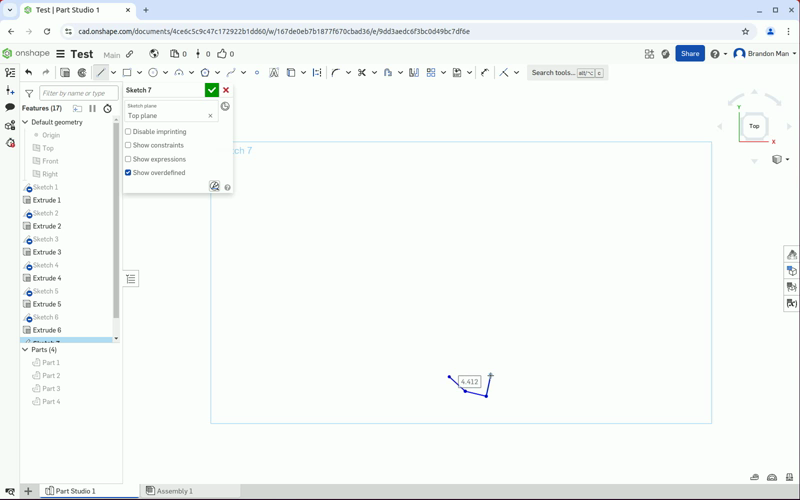
mouse_move(520, 375)
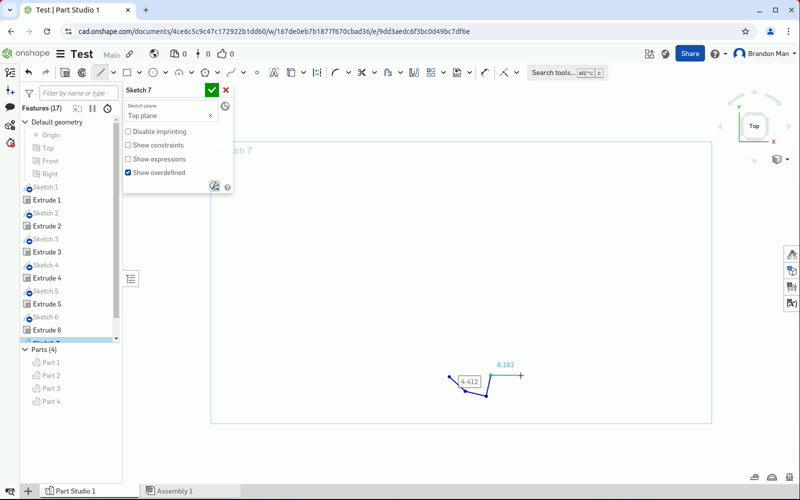
mouse_move(475, 371)
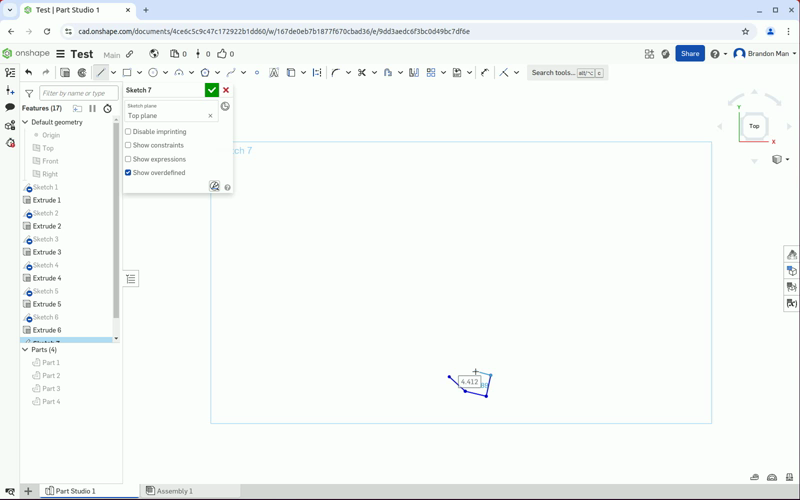
click(475, 371)
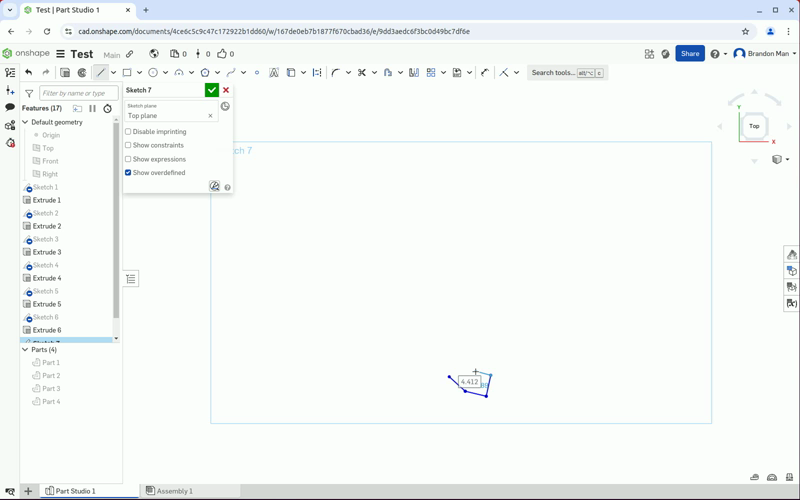
key_up(shift)
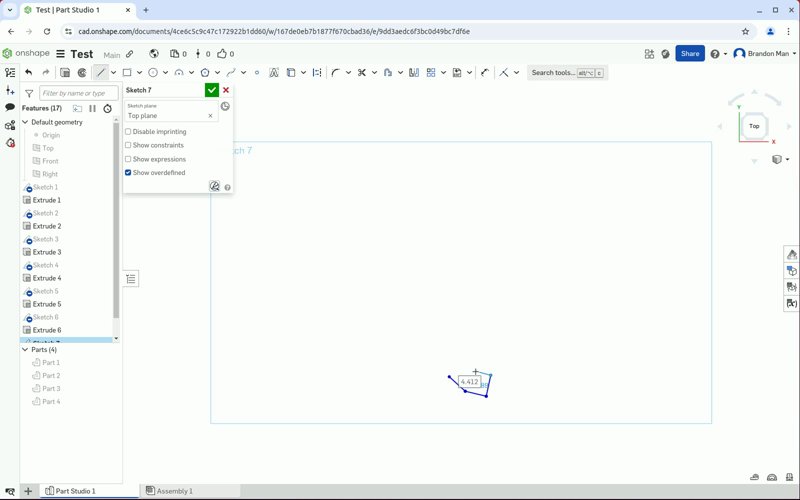
key_down(shift)
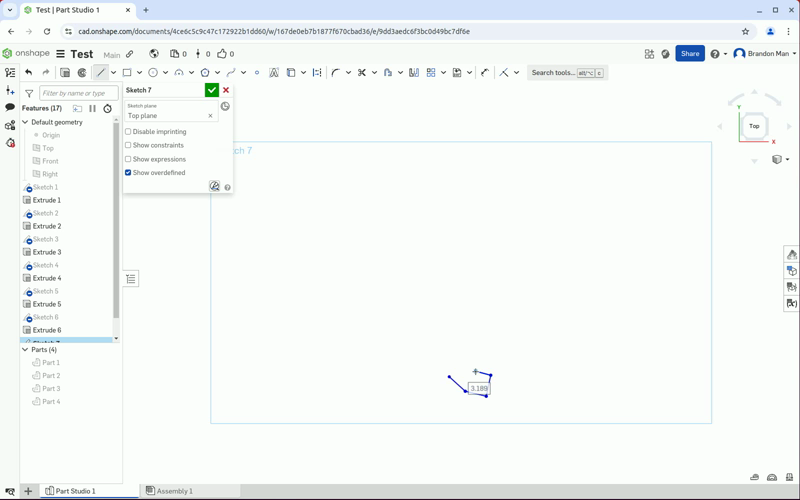
mouse_move(505, 371)
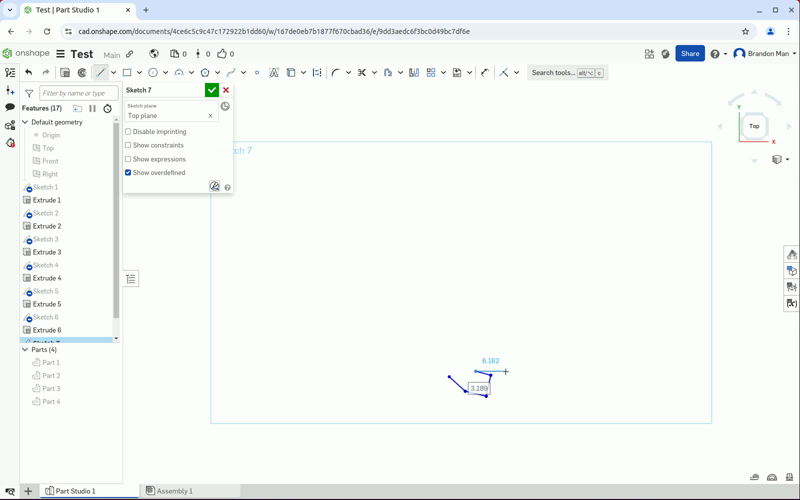
mouse_move(450, 365)
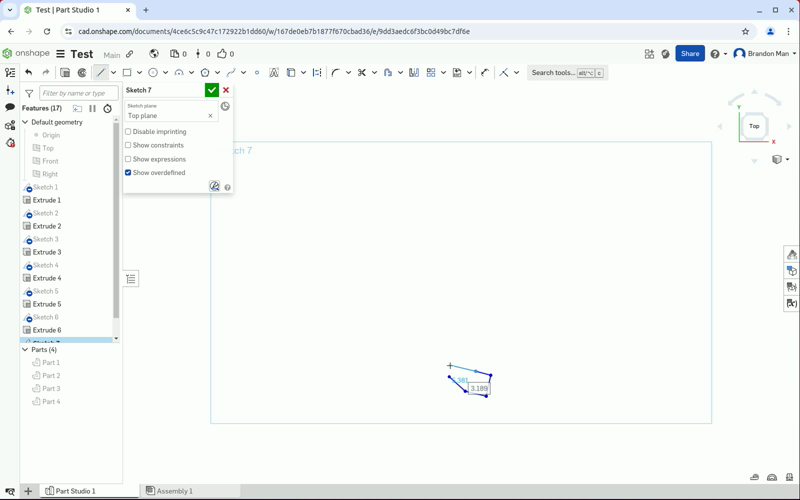
click(450, 365)
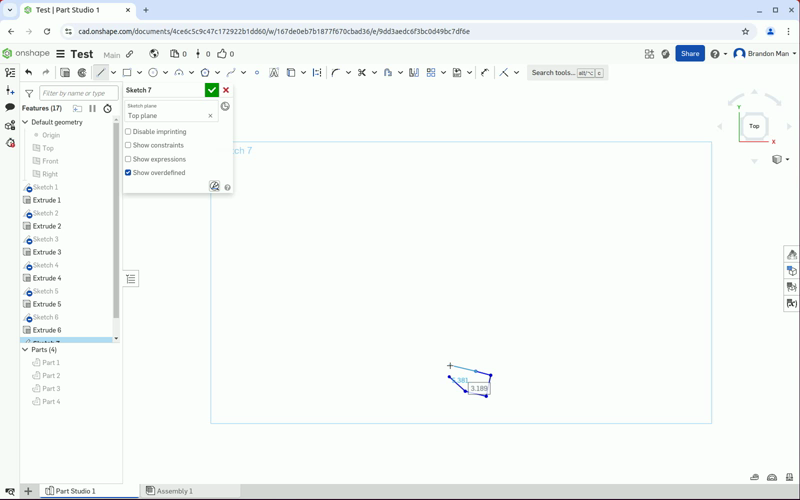
key_up(shift)
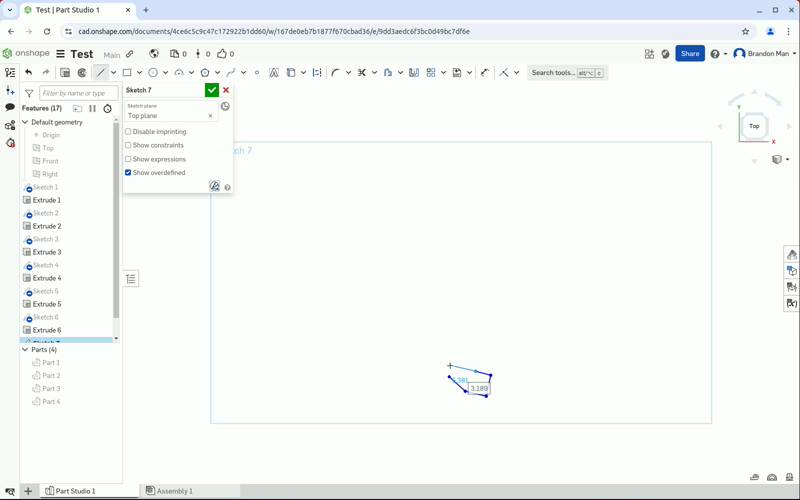
mouse_move(480, 365)
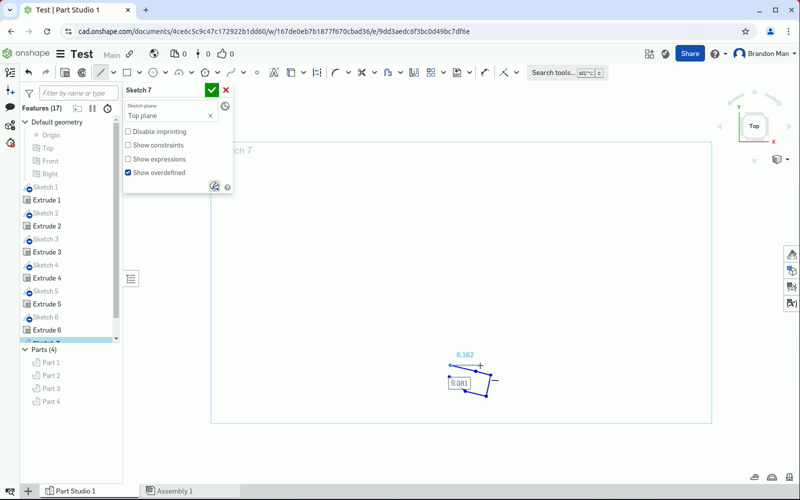
key_down(shift)
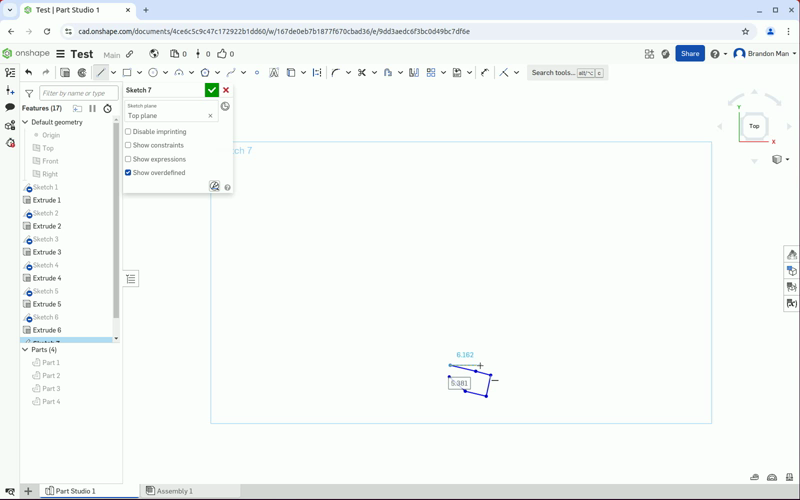
mouse_move(449, 376)
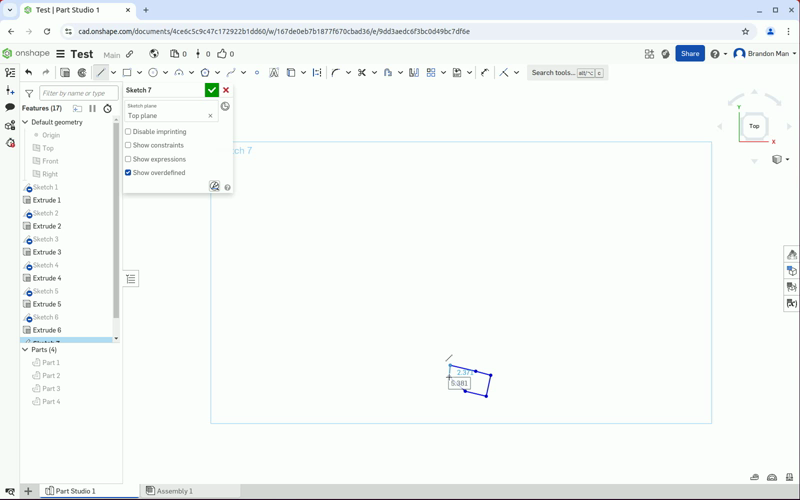
key_up(shift)
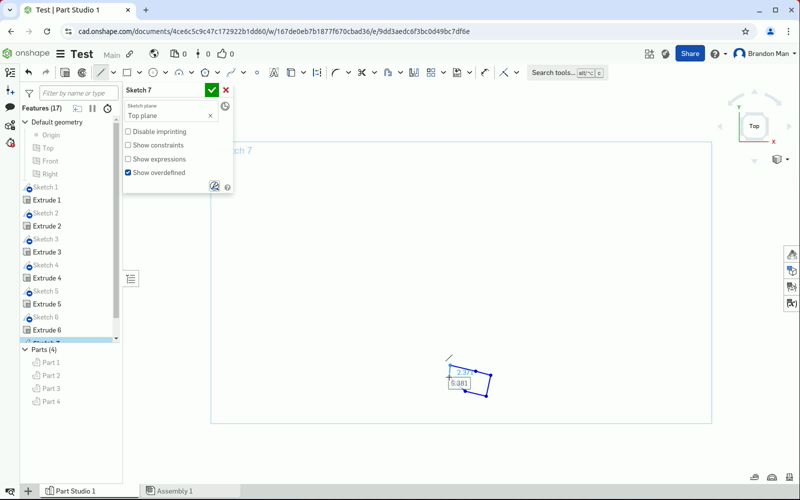
click(449, 376)
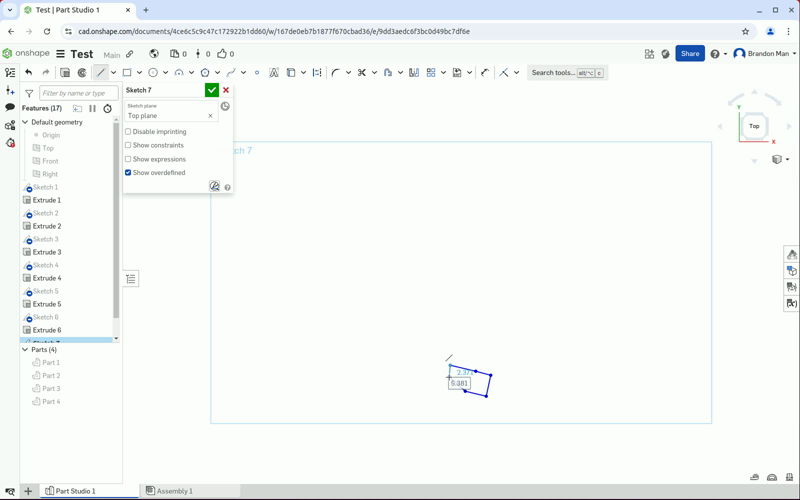
key(esc)
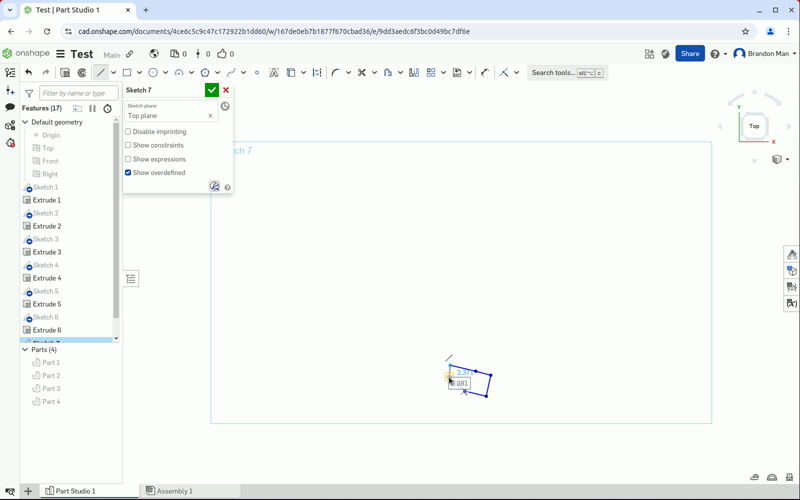
mouse_move(470, 371)
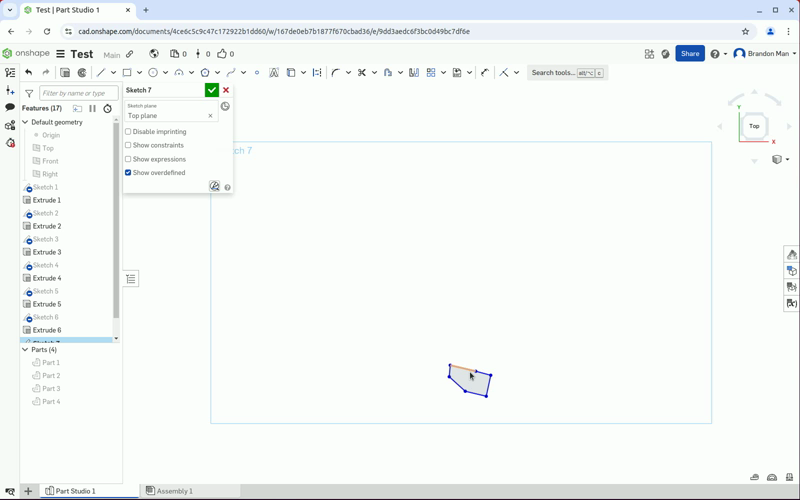
scroll(6)
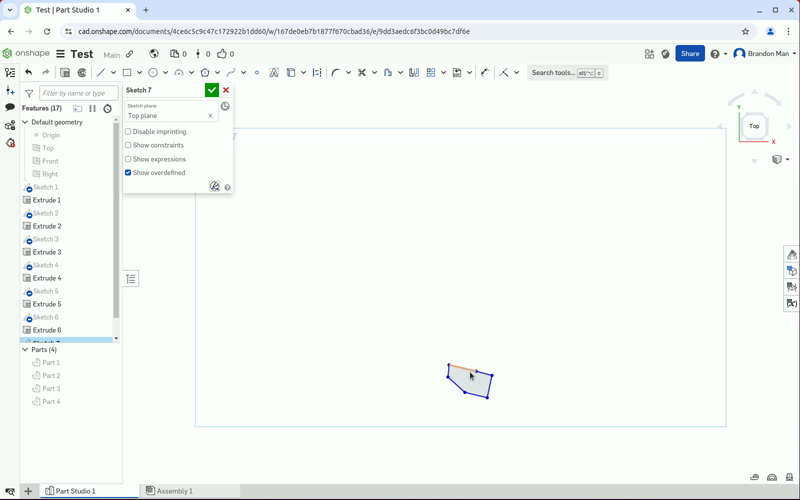
scroll(6)
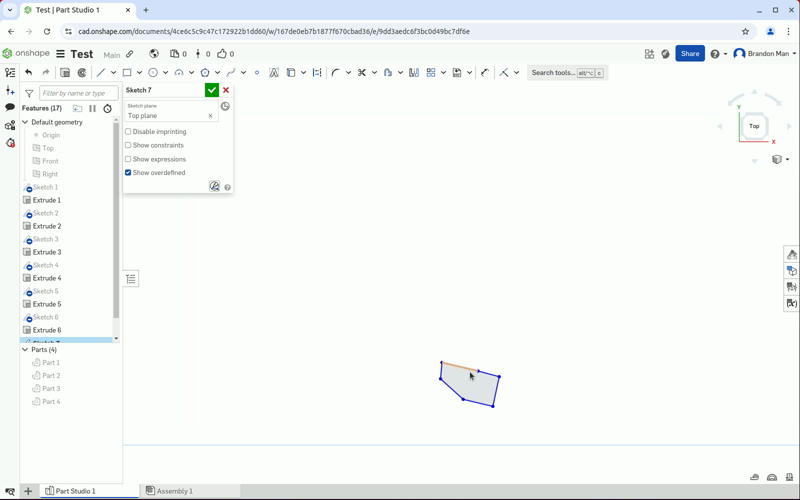
scroll(6)
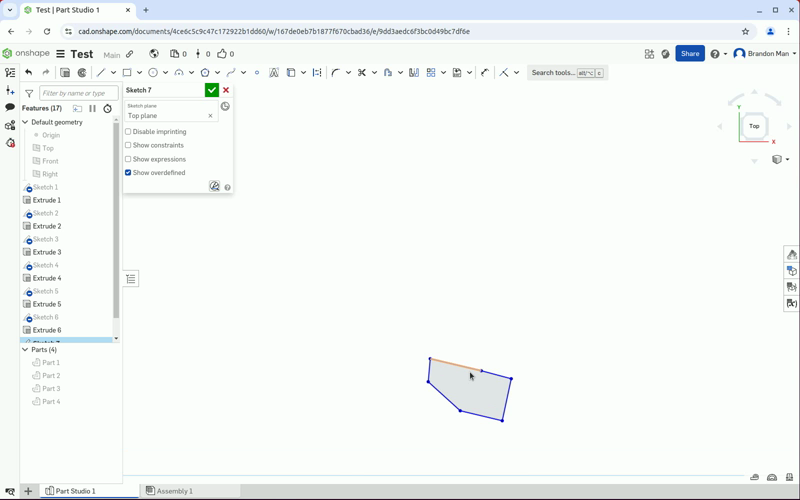
scroll(6)
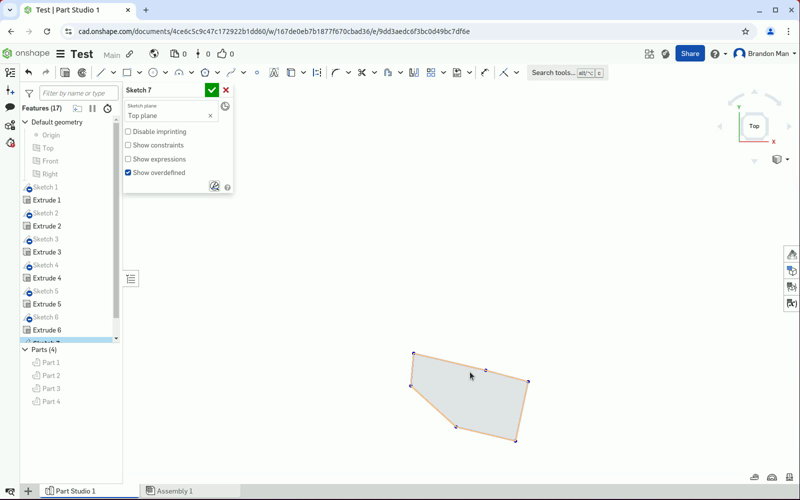
scroll(6)
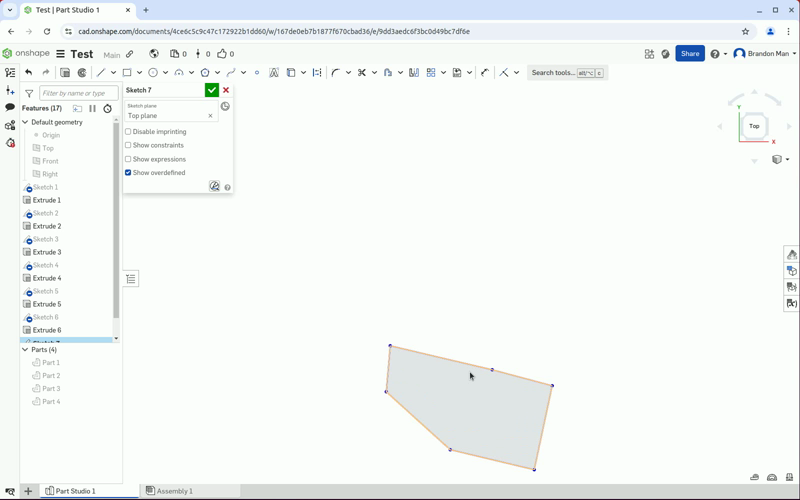
scroll(6)
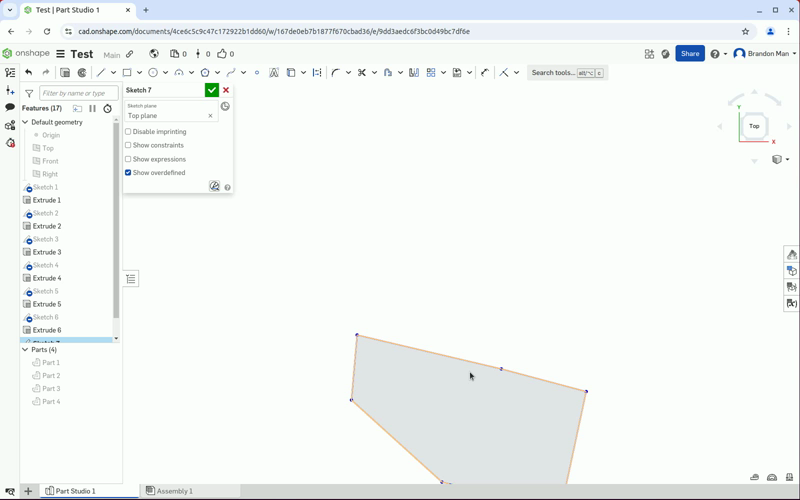
scroll(6)
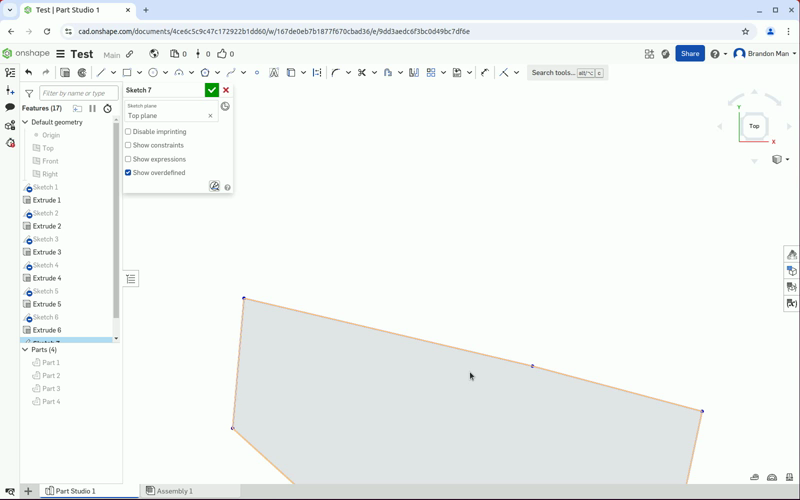
click(470, 371)
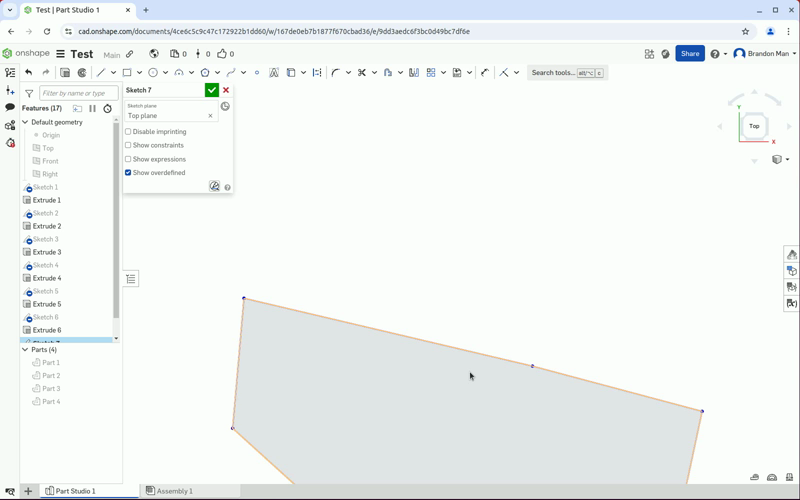
scroll(-6)
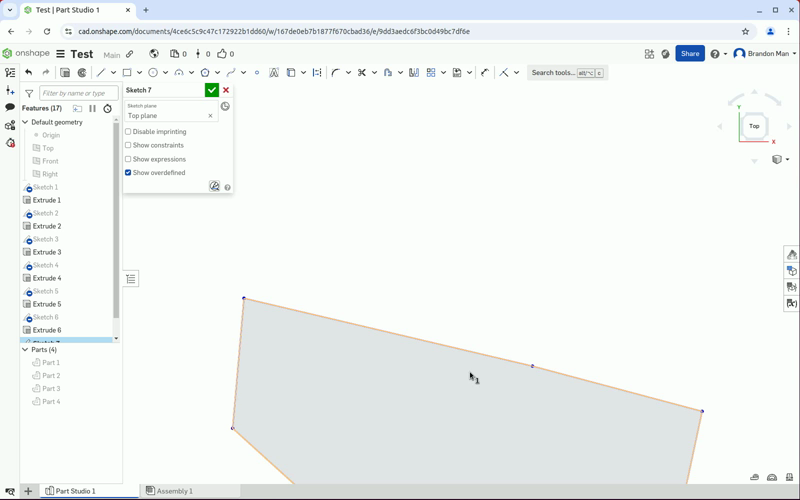
scroll(-6)
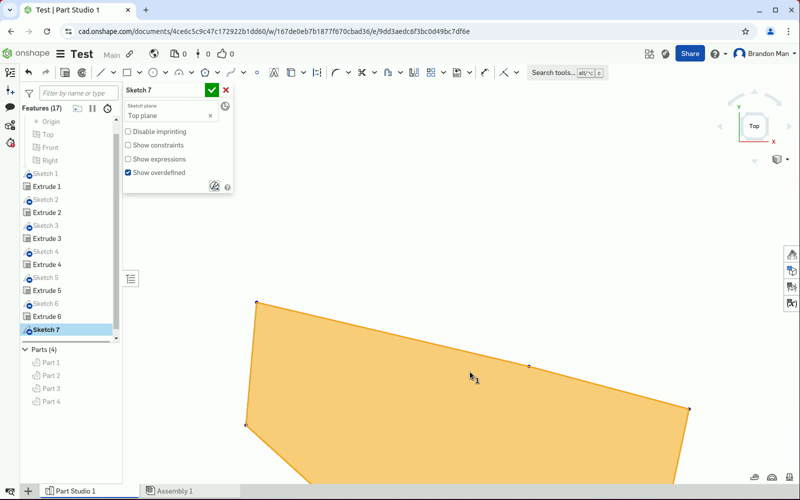
scroll(-6)
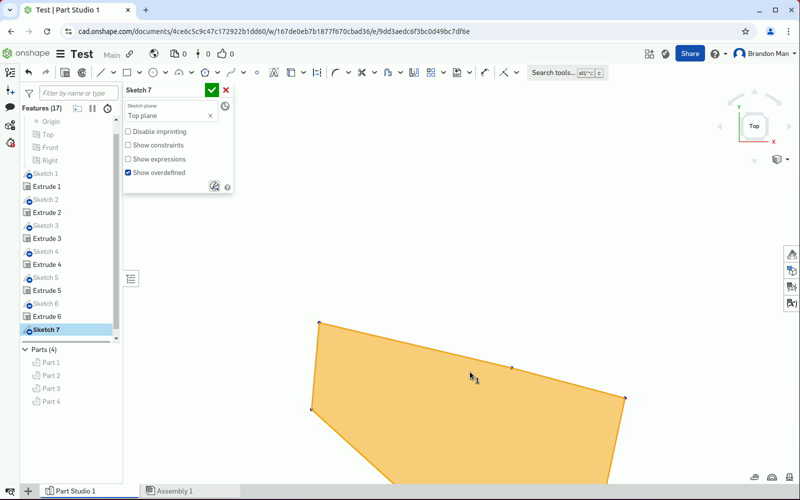
scroll(-6)
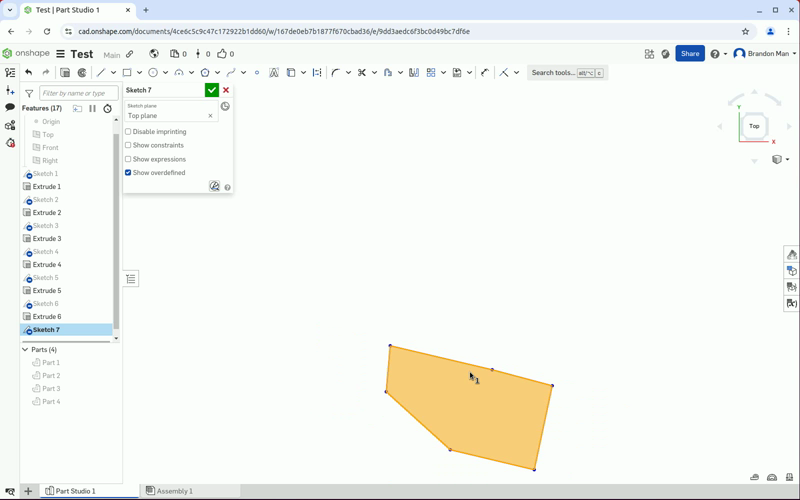
scroll(-6)
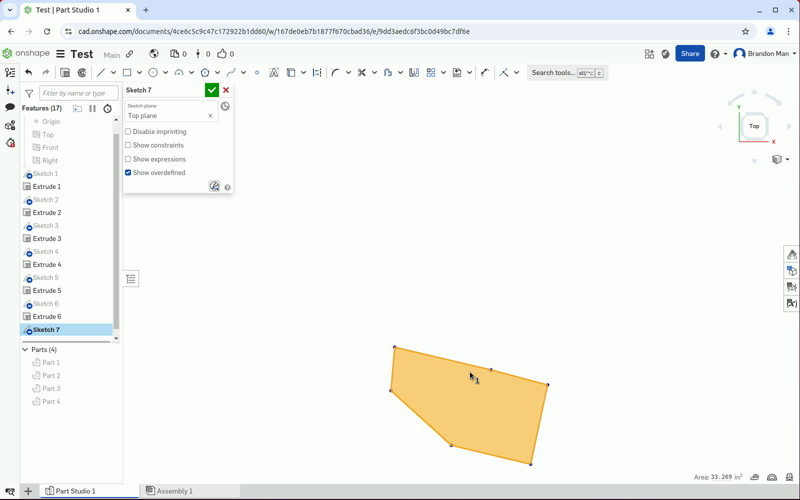
scroll(-6)
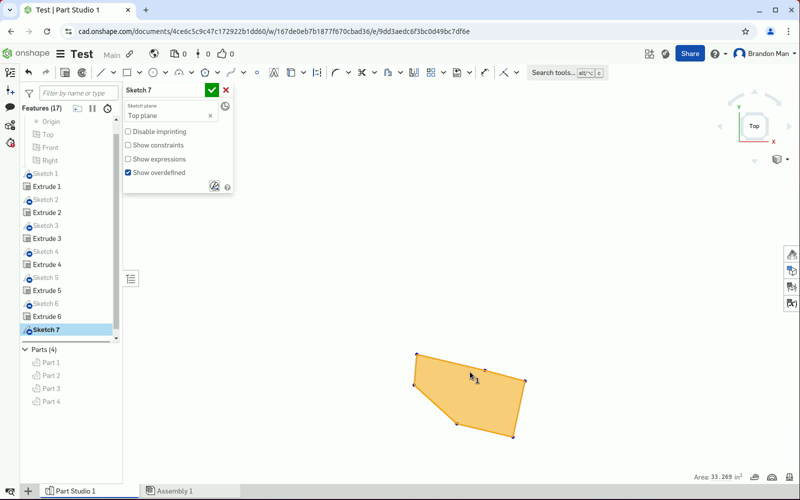
scroll(-6)
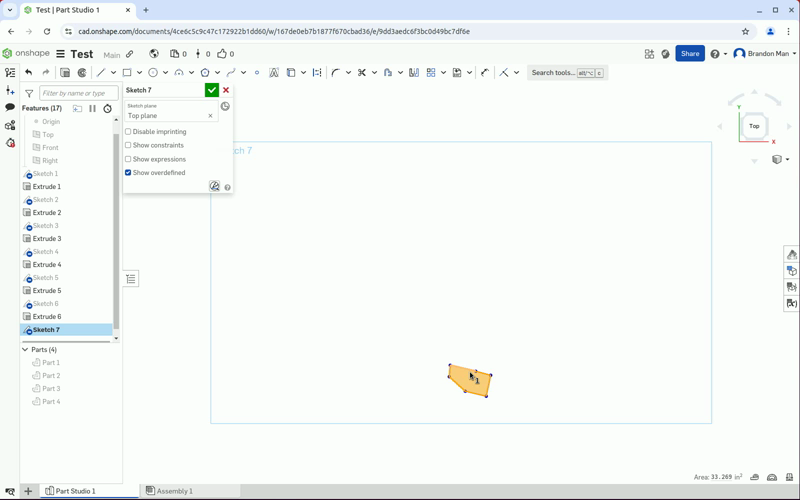
mouse_move(73, 352)
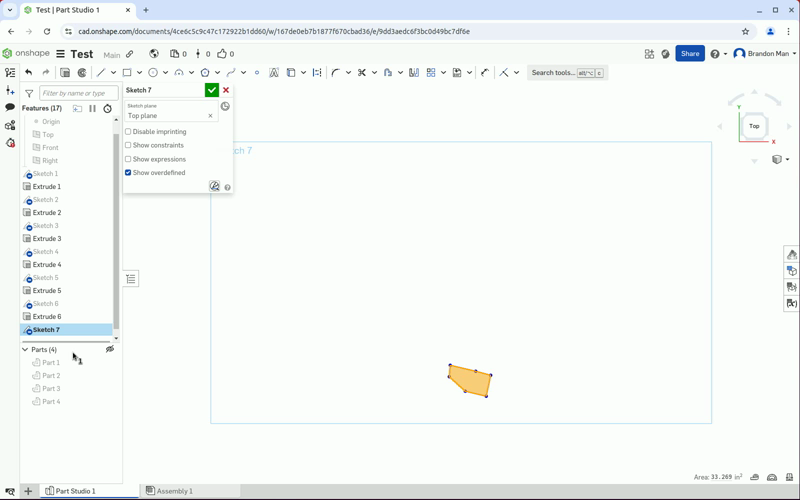
key(shift+y)
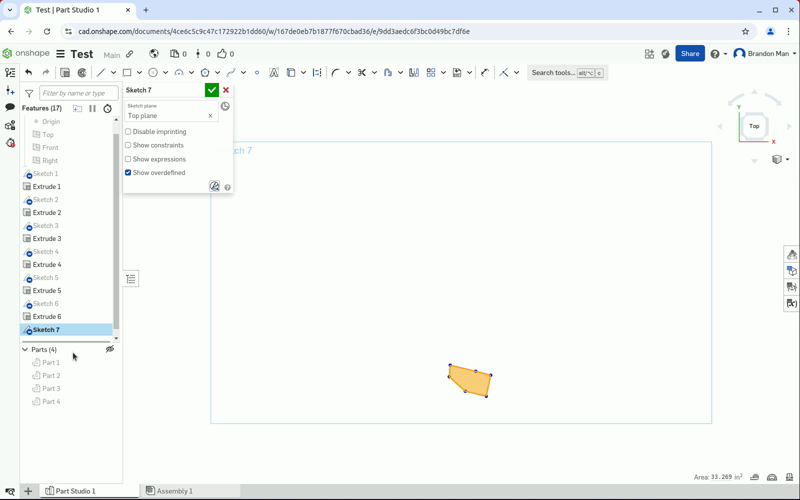
key(shift+e)
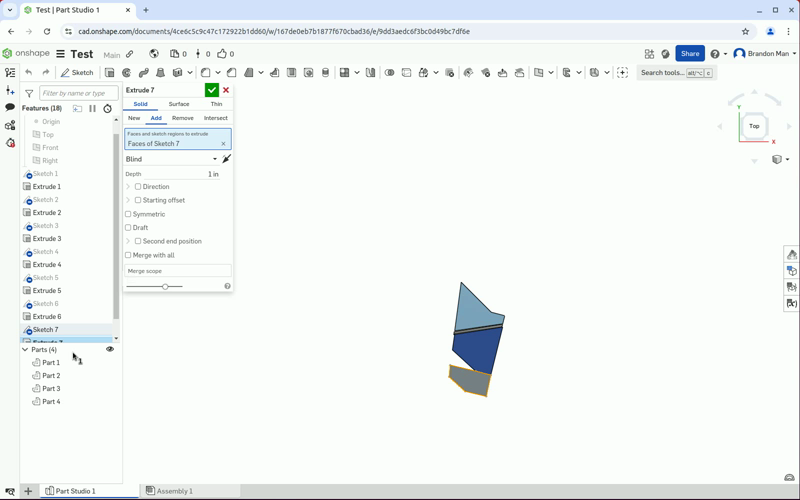
mouse_move(143, 106)
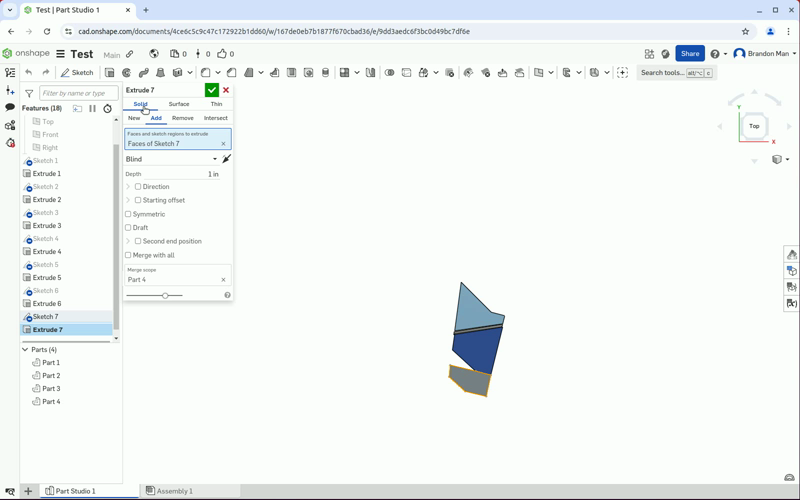
click(143, 106)
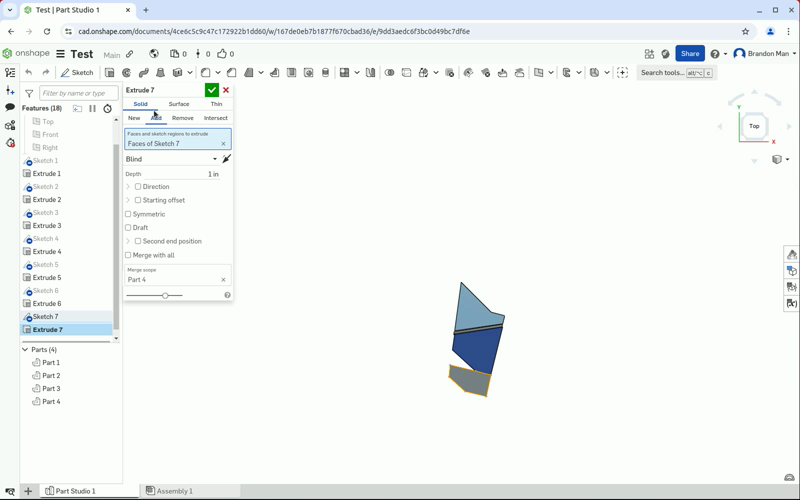
mouse_move(186, 120)
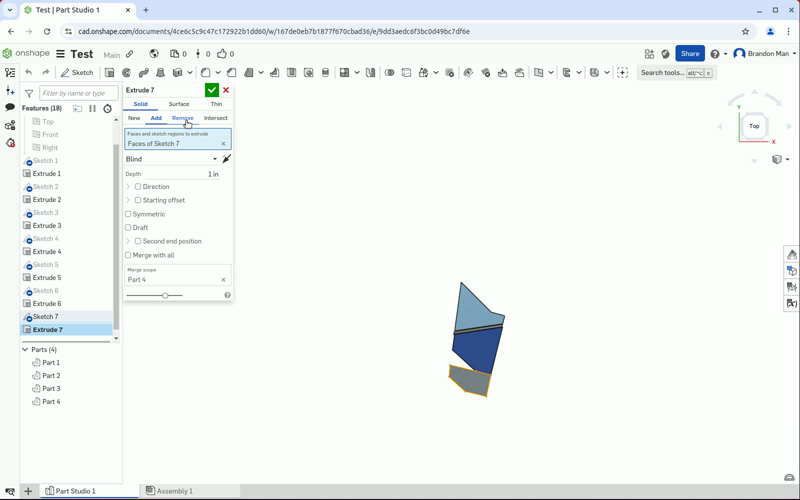
click(186, 120)
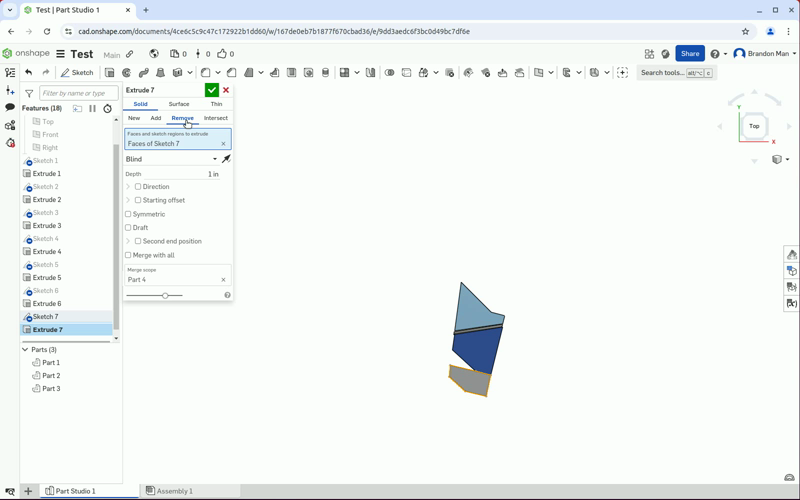
key(tab, 4)
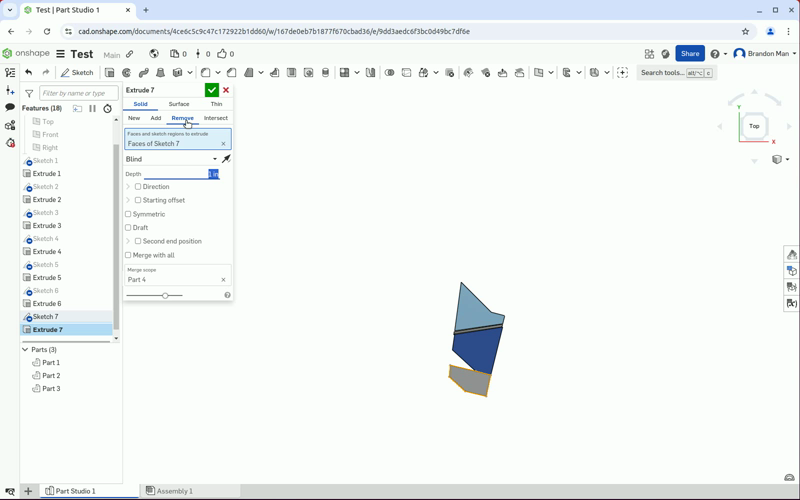
text(0.241)
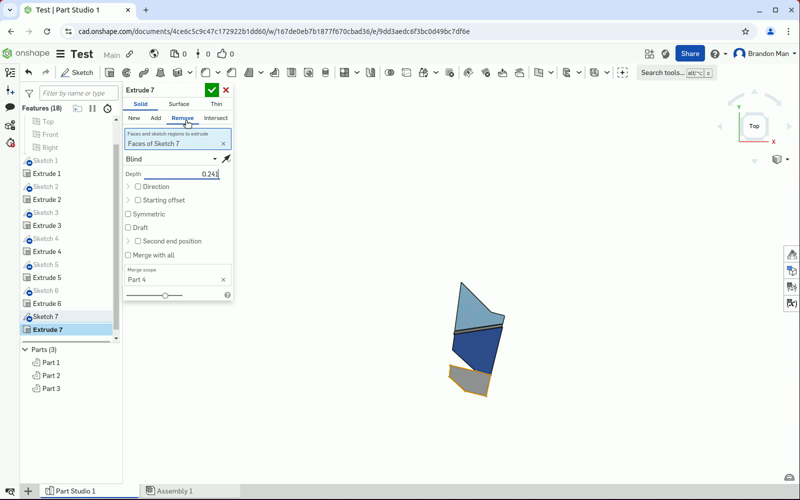
key(tab, 6)
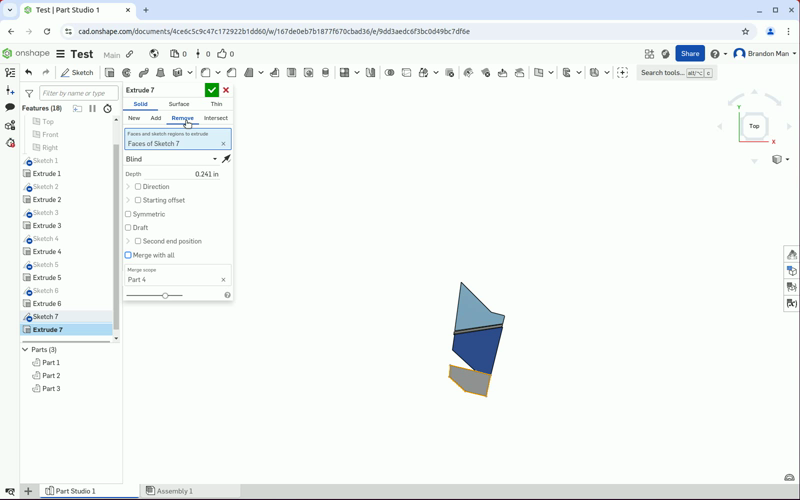
key(space)
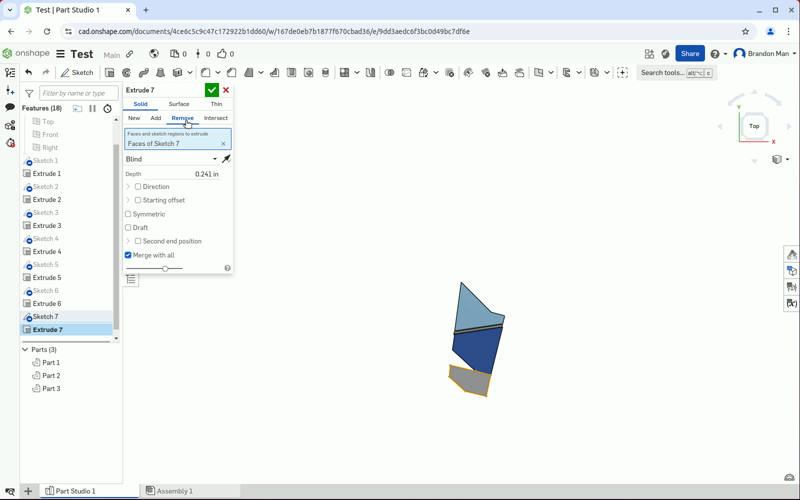
key(enter)
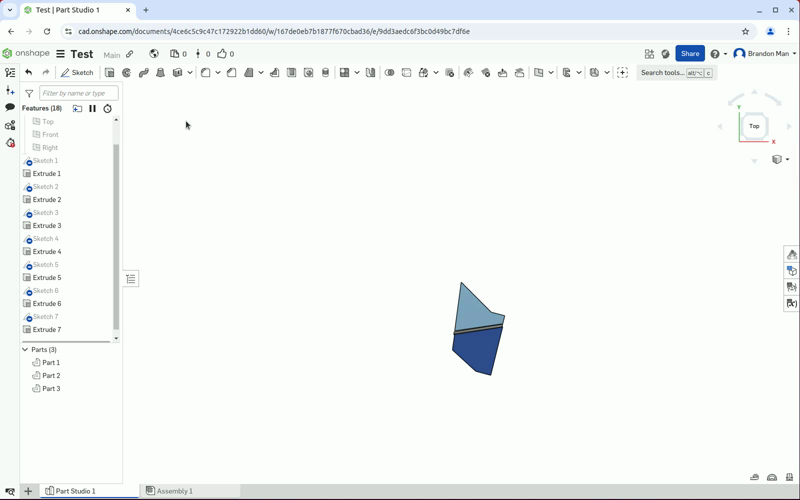
key(shift+h)
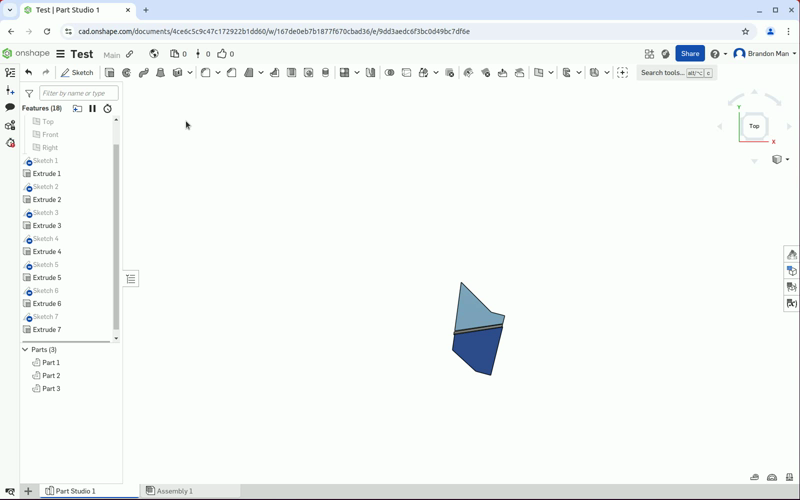
key(shift+h)
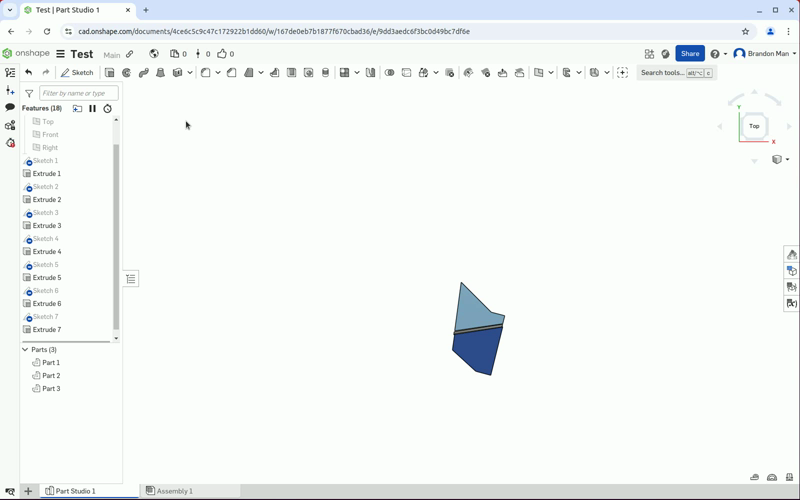
mouse_move(69, 163)
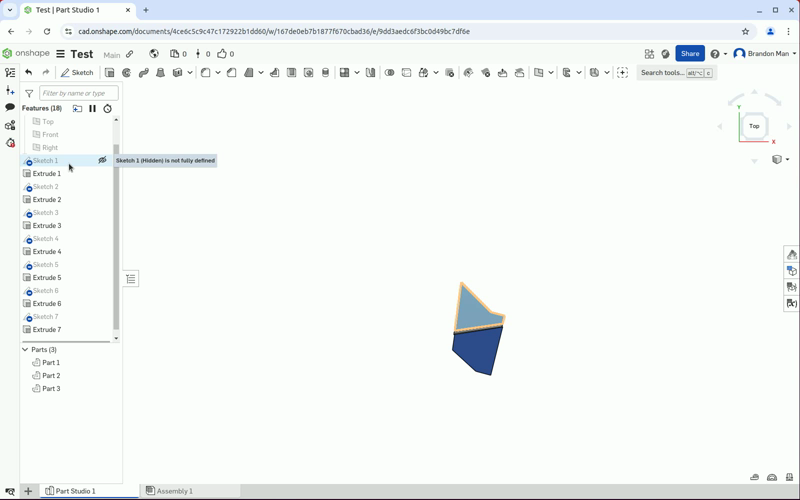
click(69, 163)
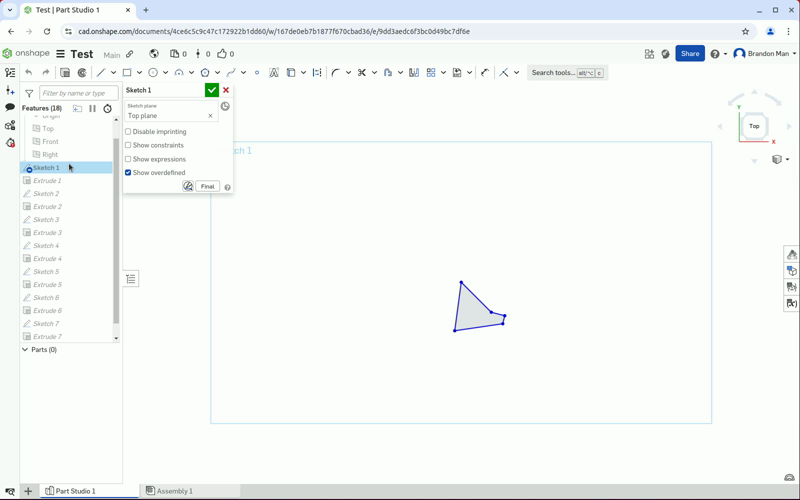
mouse_move(229, 92)
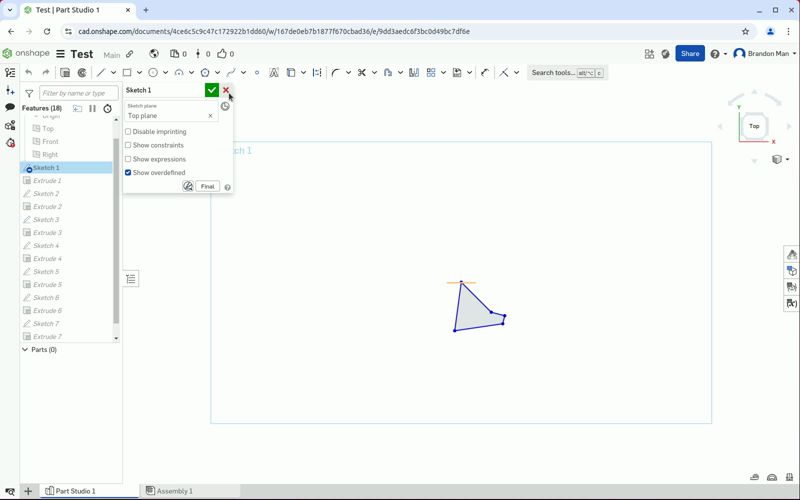
click(229, 92)
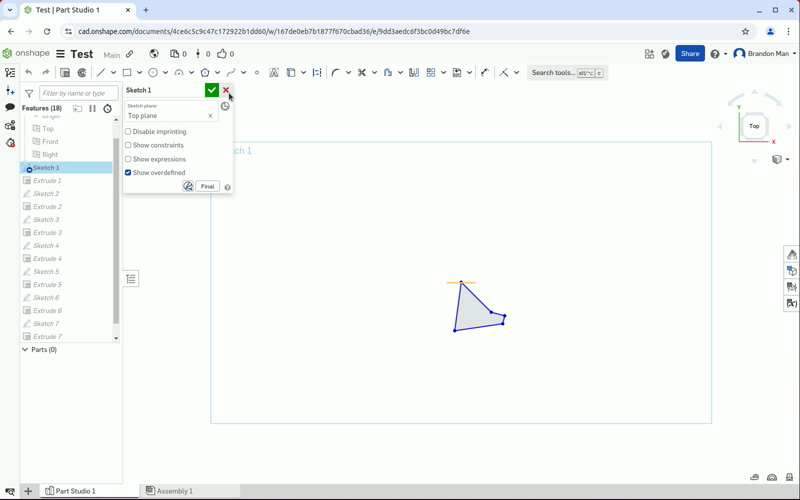
key(shift+s)
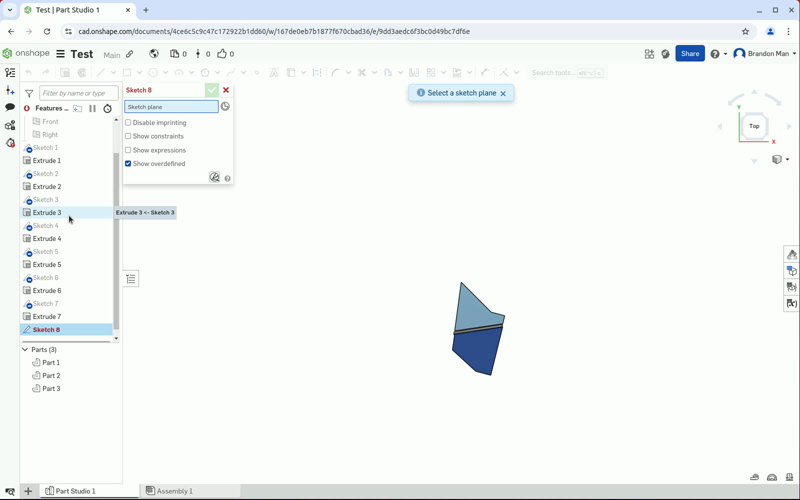
scroll(3)
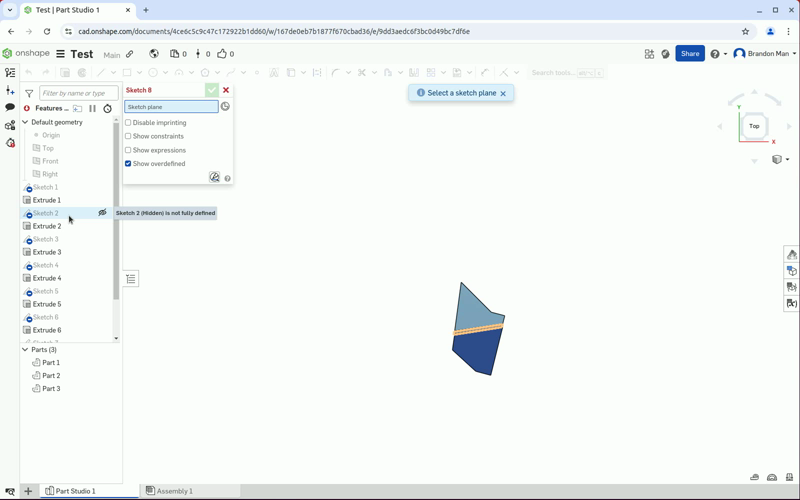
mouse_move(69, 150)
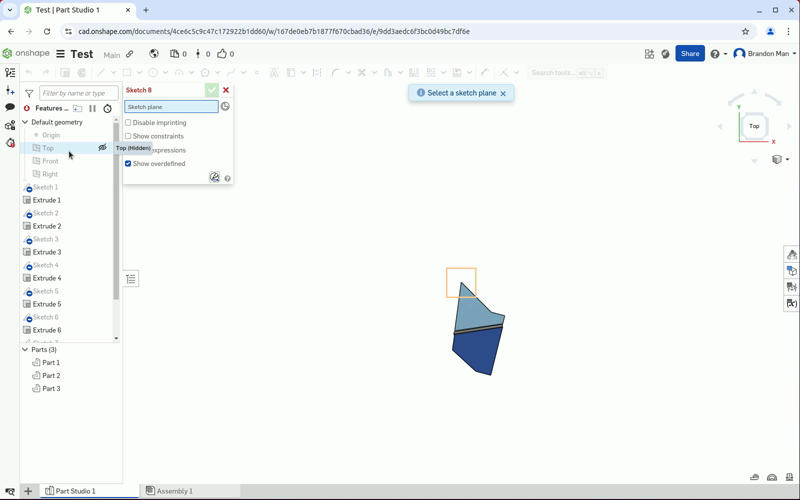
click(69, 150)
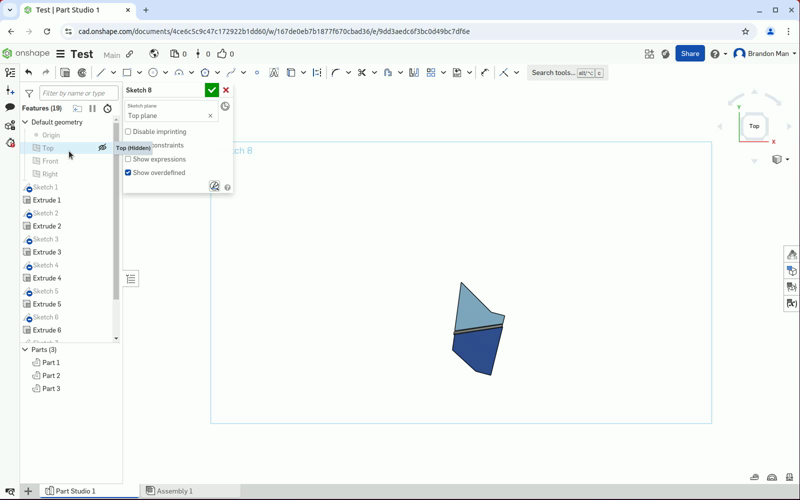
mouse_move(73, 352)
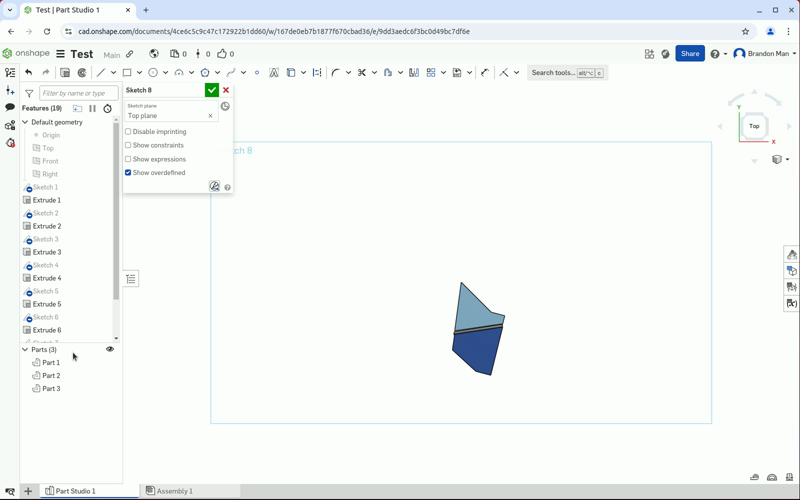
key(y)
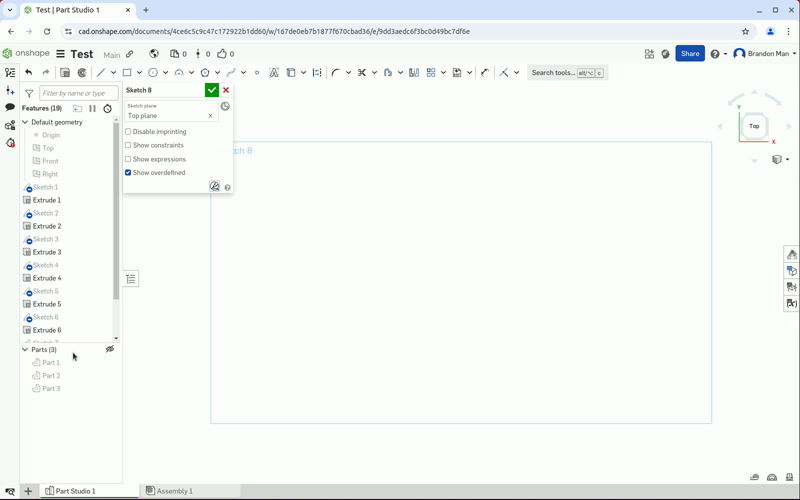
key(l)
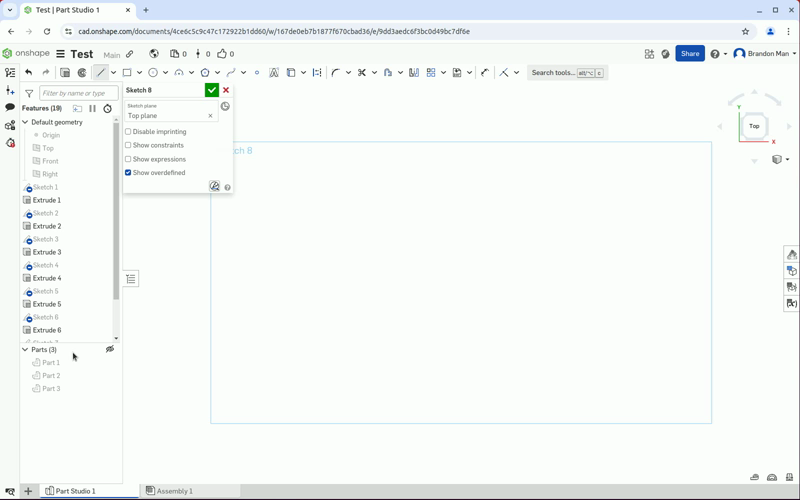
key_down(shift)
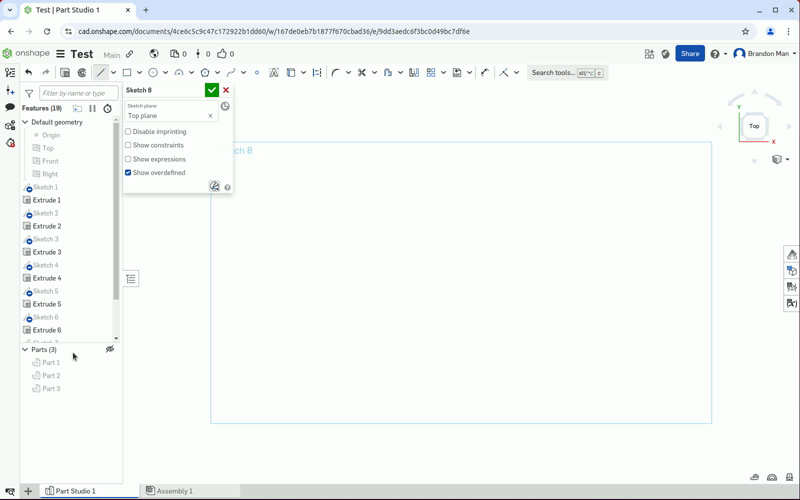
mouse_move(453, 334)
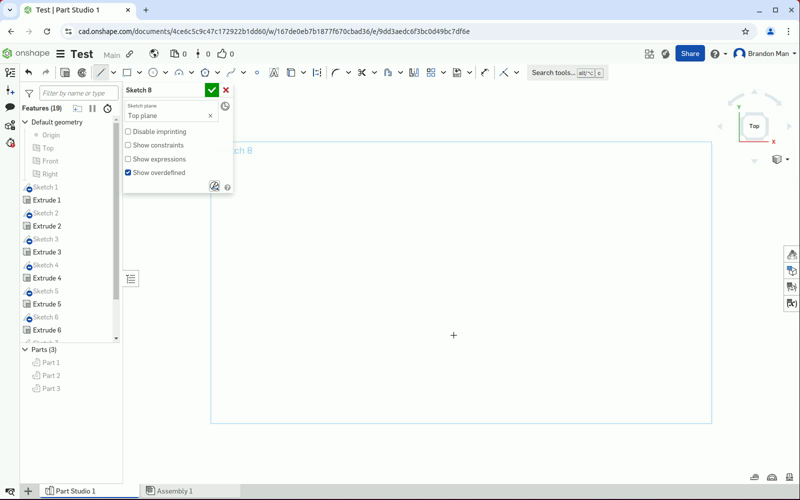
click(453, 334)
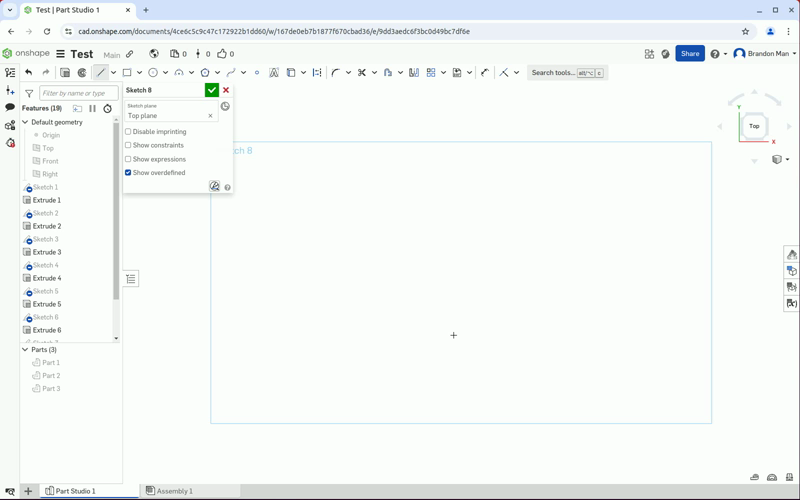
key_up(shift)
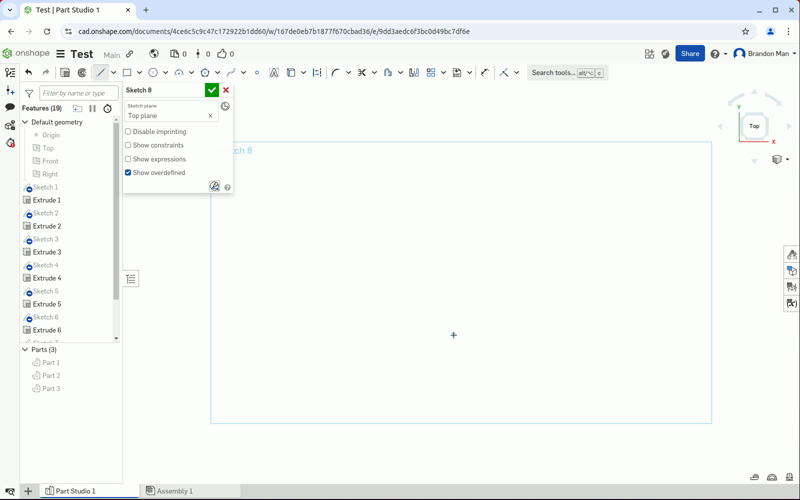
key_down(shift)
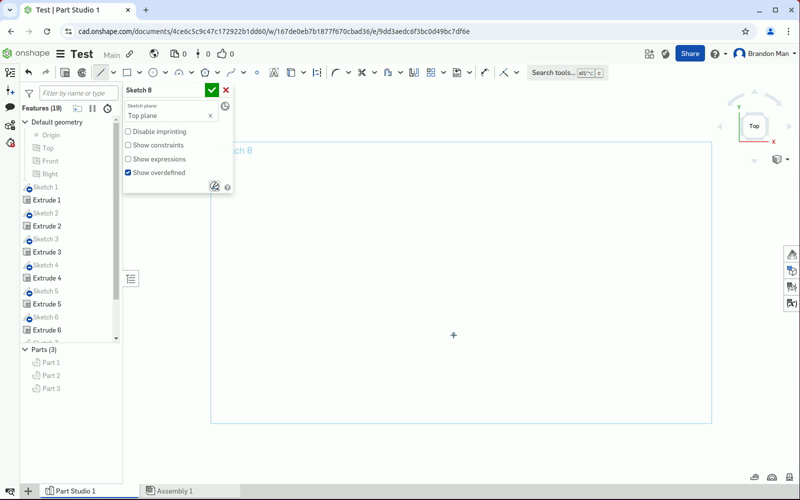
mouse_move(483, 334)
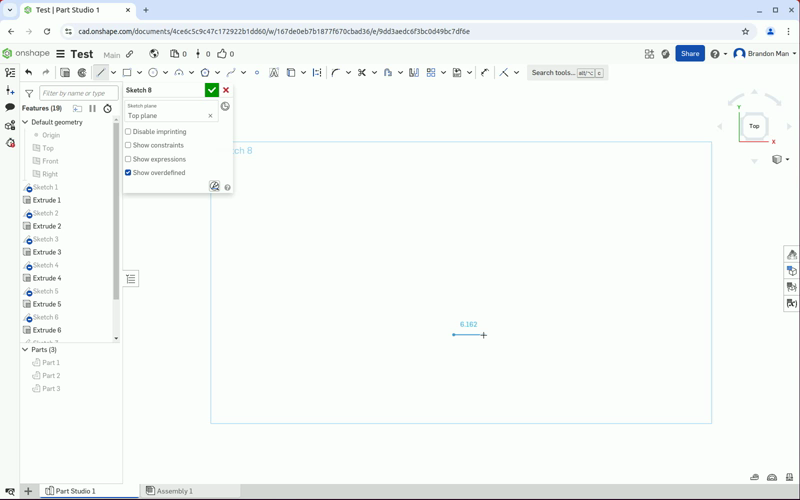
mouse_move(501, 327)
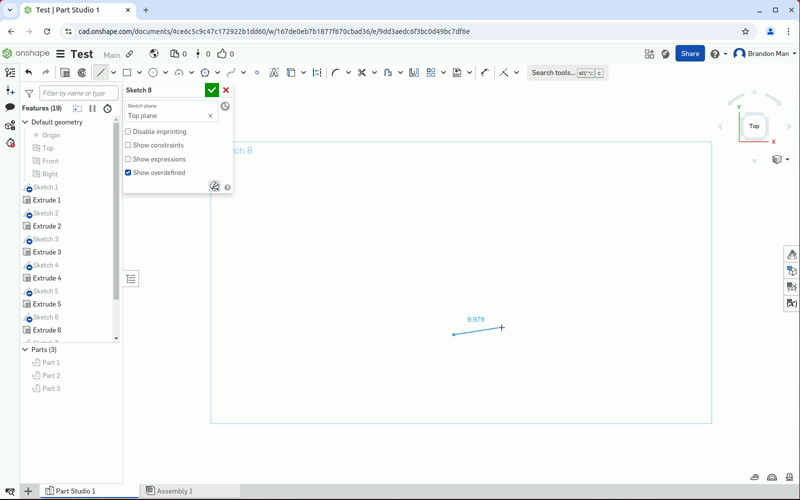
click(501, 327)
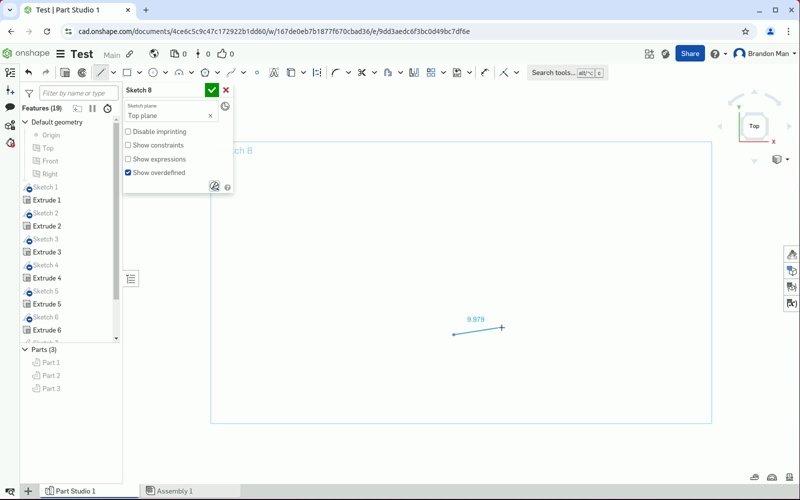
key_up(shift)
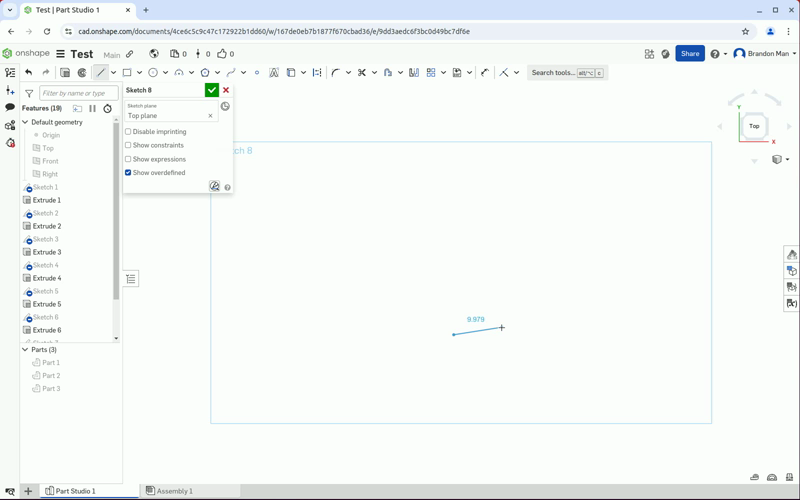
key_down(shift)
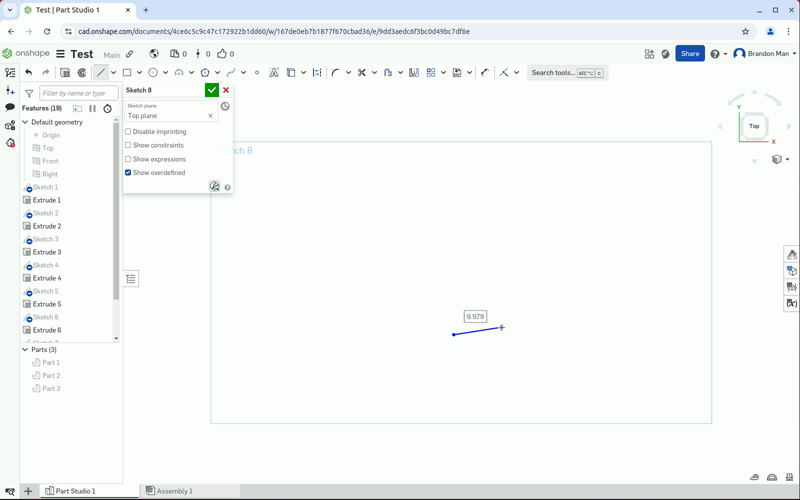
mouse_move(531, 327)
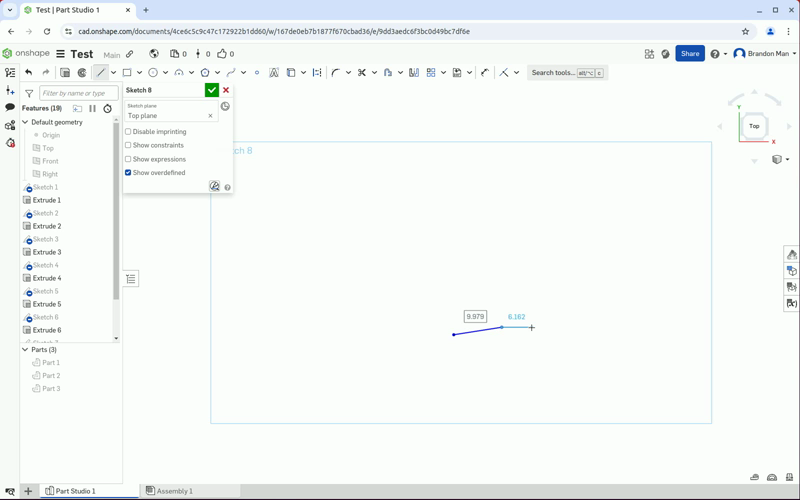
mouse_move(502, 324)
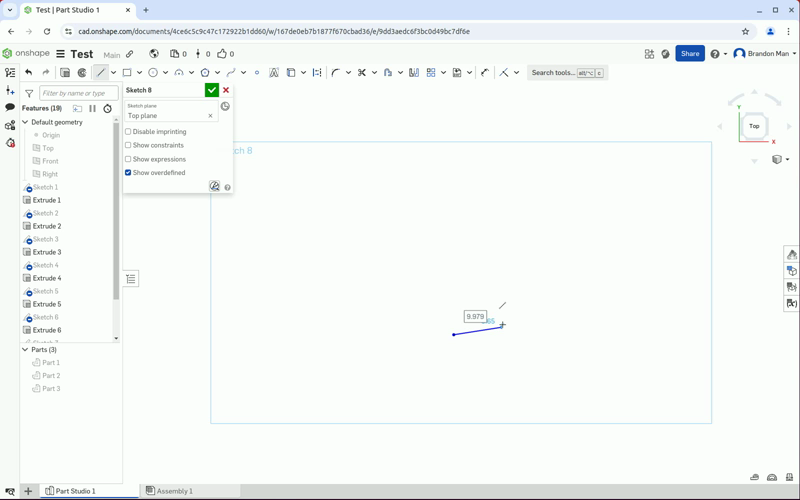
scroll(6)
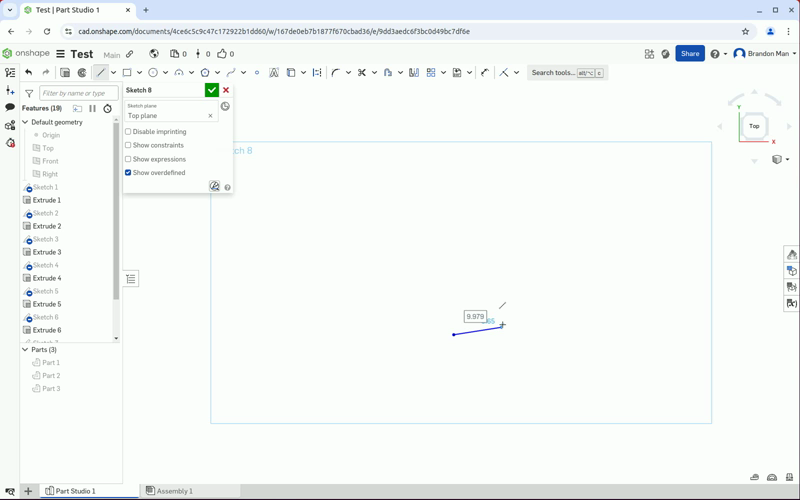
scroll(6)
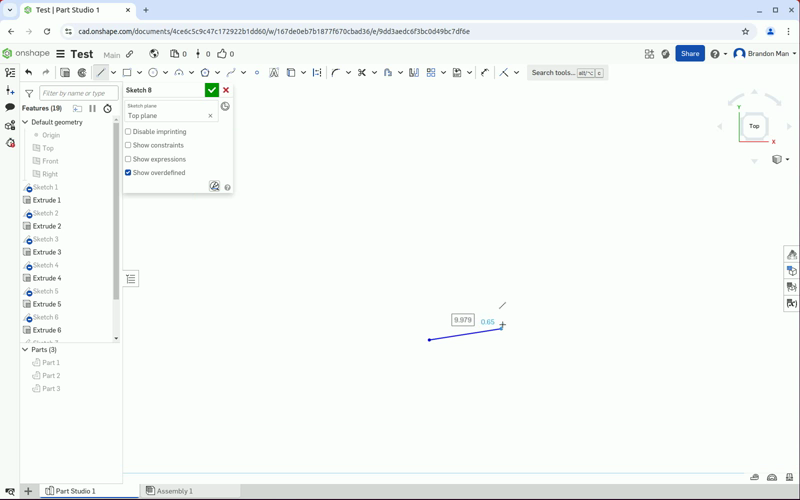
scroll(6)
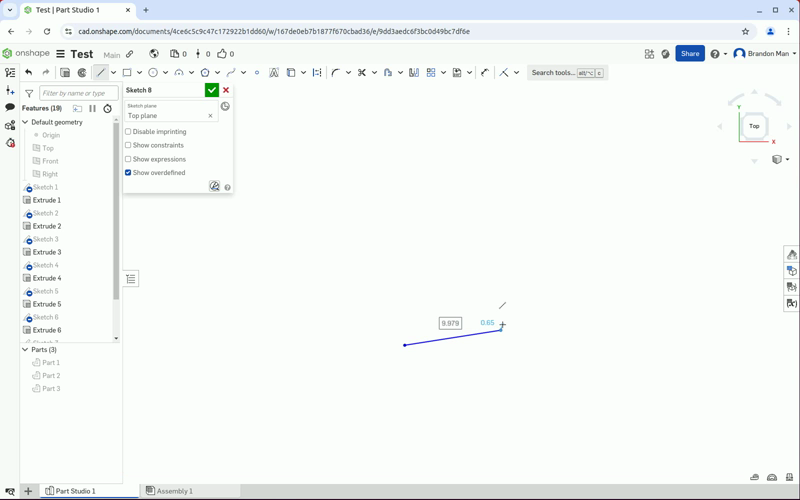
scroll(6)
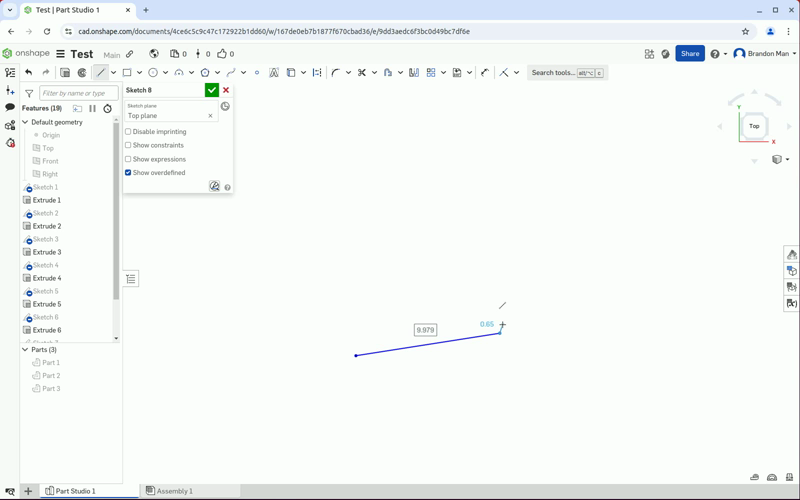
scroll(6)
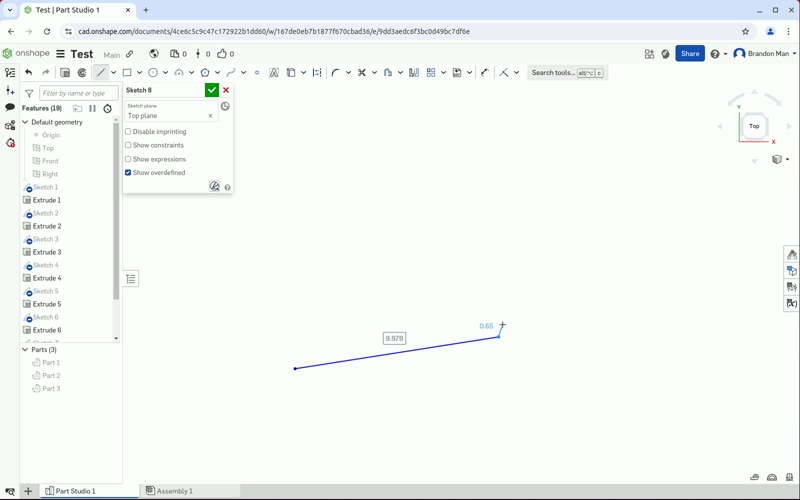
scroll(6)
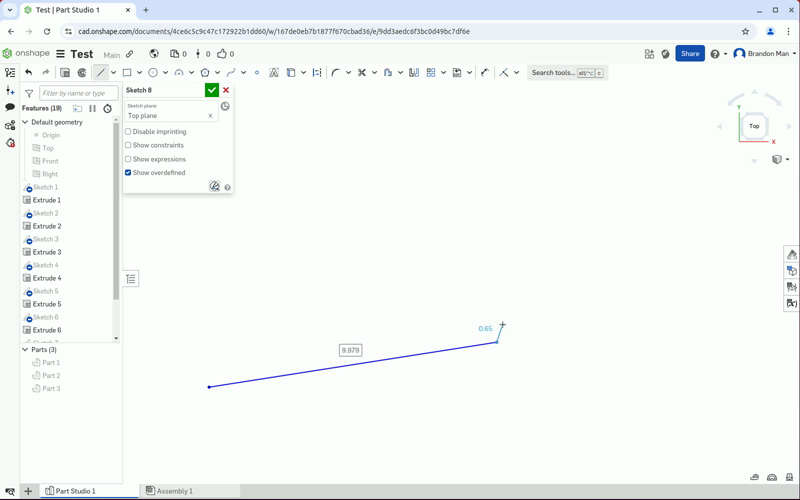
scroll(6)
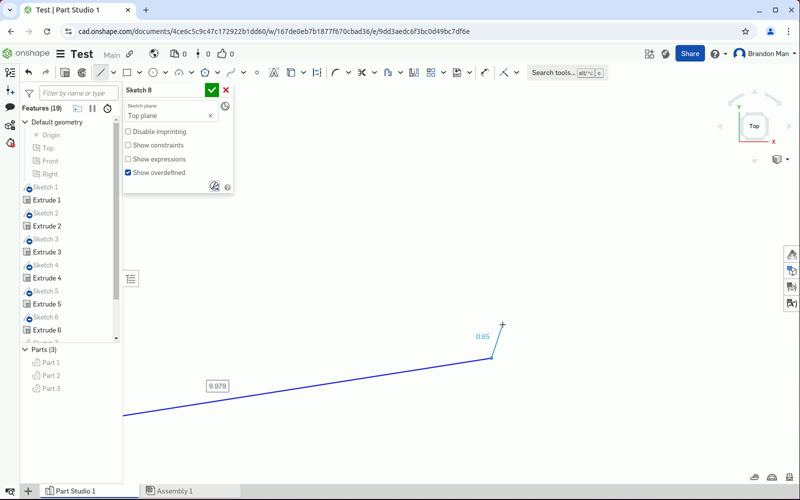
click(502, 324)
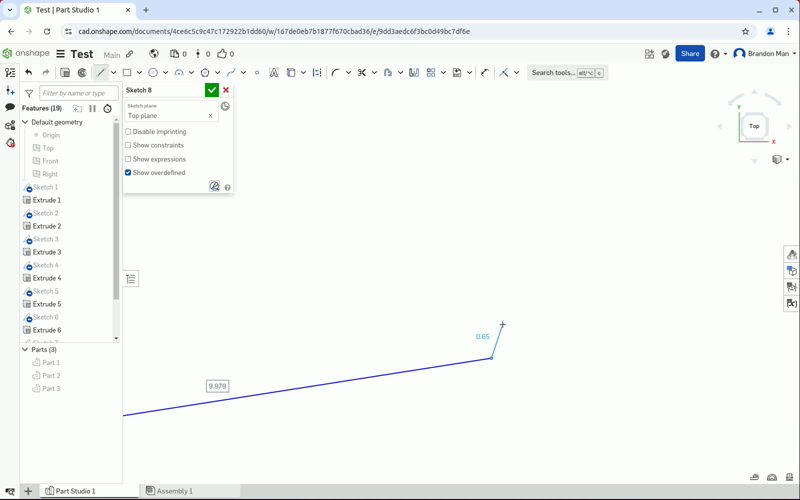
scroll(-6)
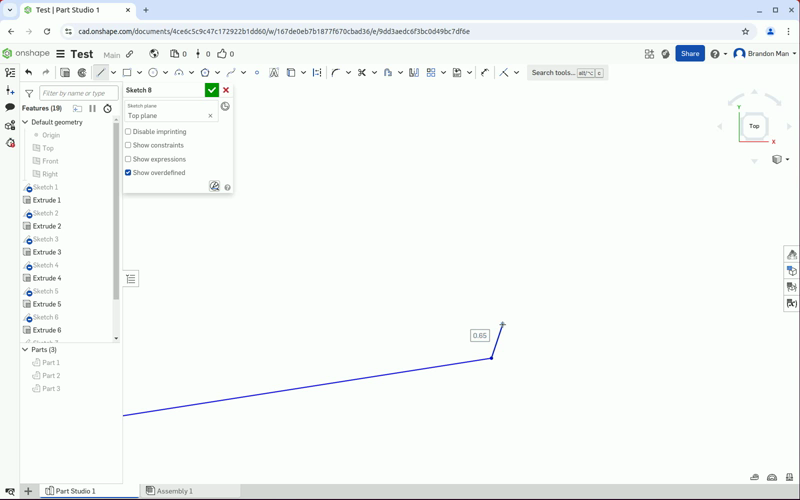
scroll(-6)
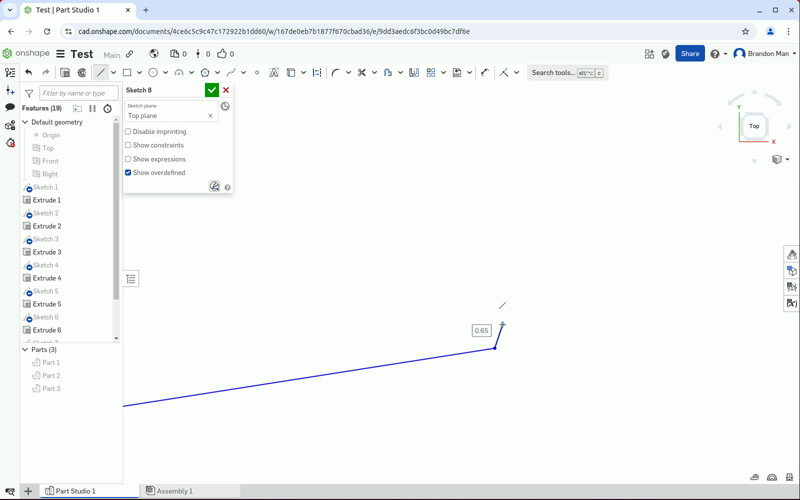
scroll(-6)
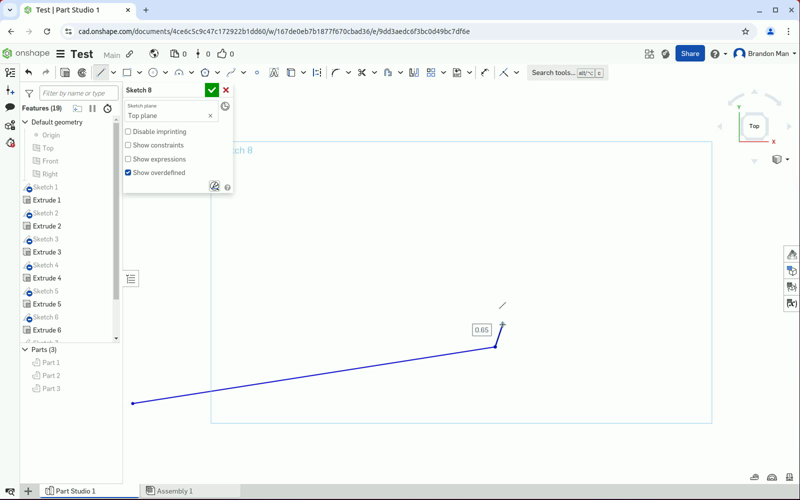
scroll(-6)
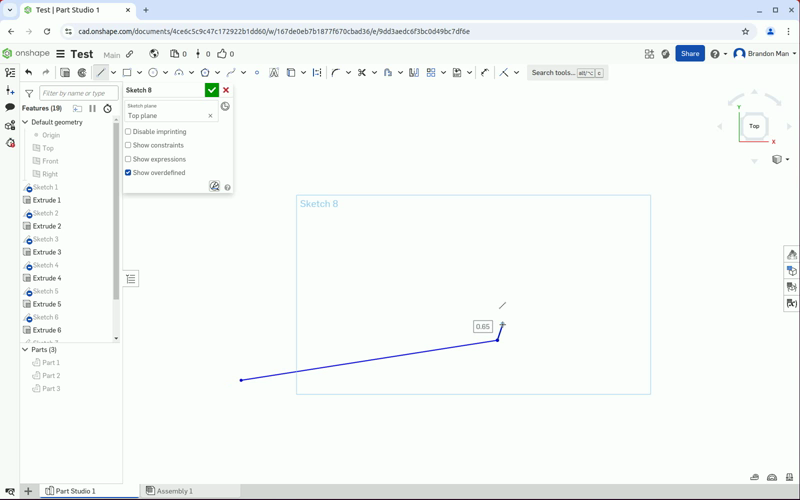
scroll(-6)
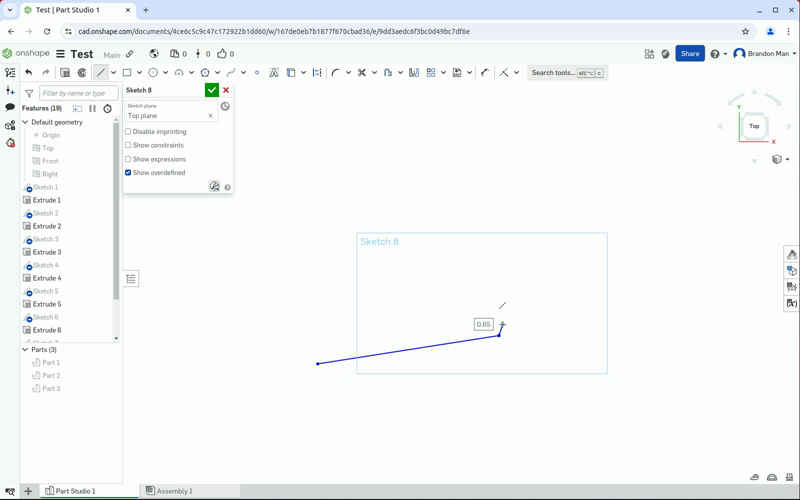
scroll(-6)
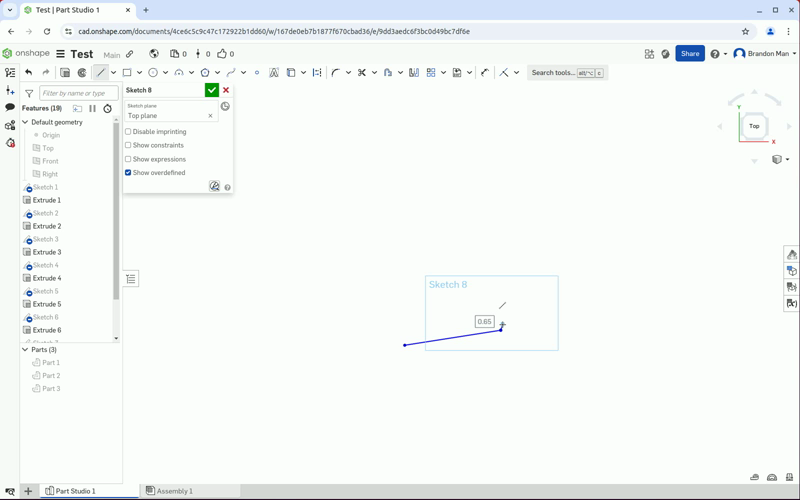
scroll(-6)
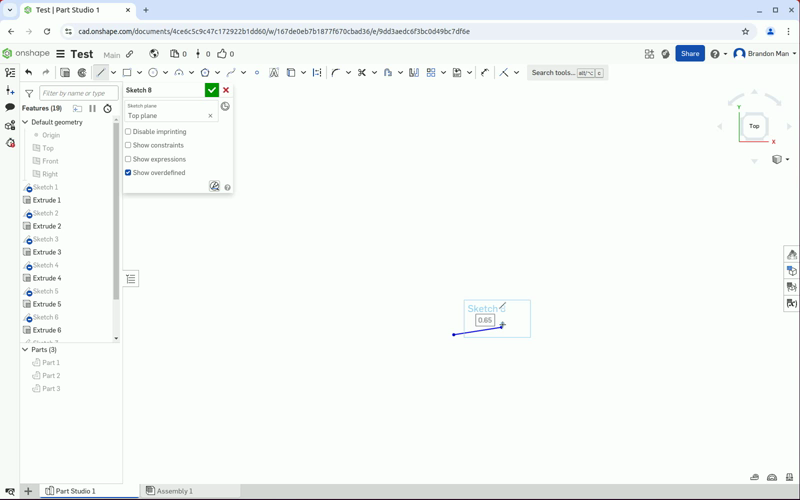
key_up(shift)
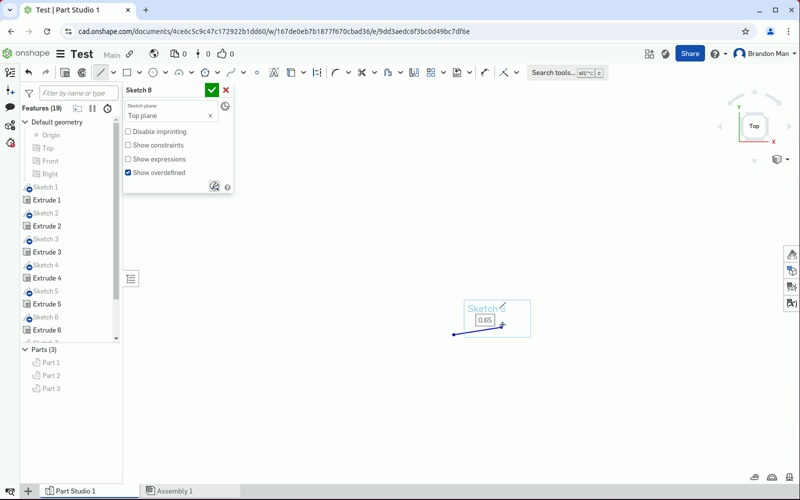
key_down(shift)
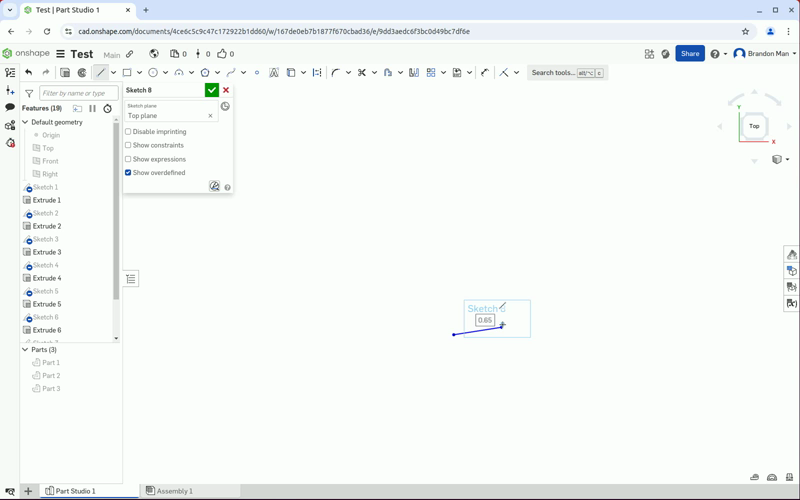
mouse_move(532, 324)
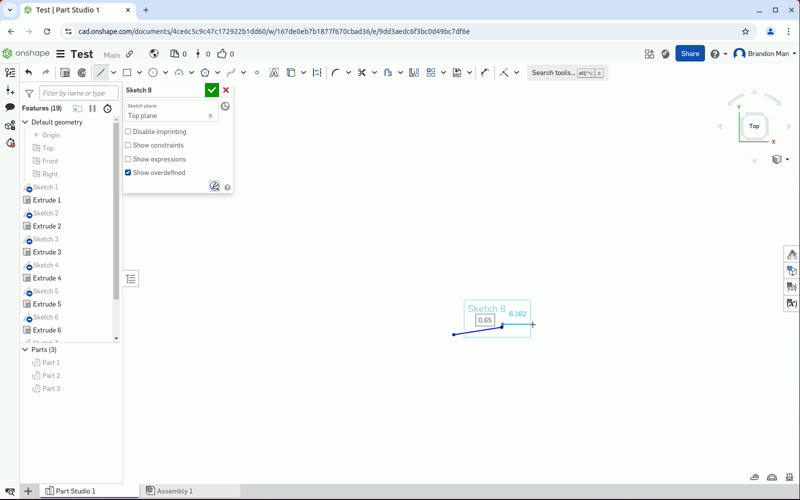
mouse_move(454, 331)
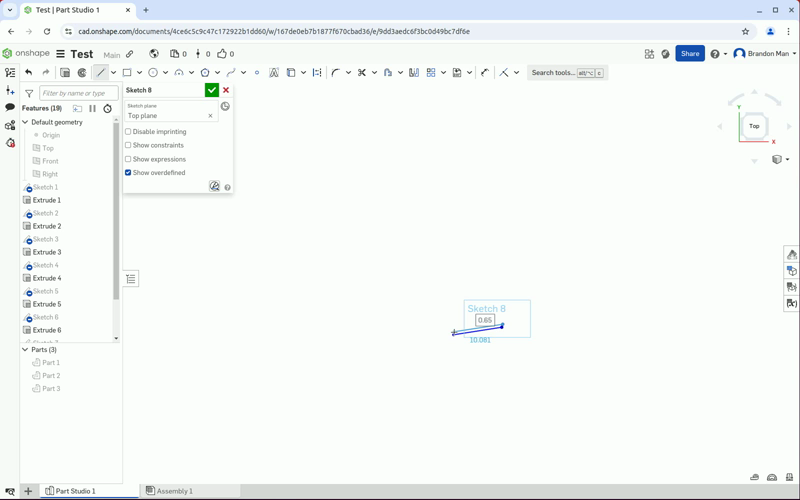
scroll(6)
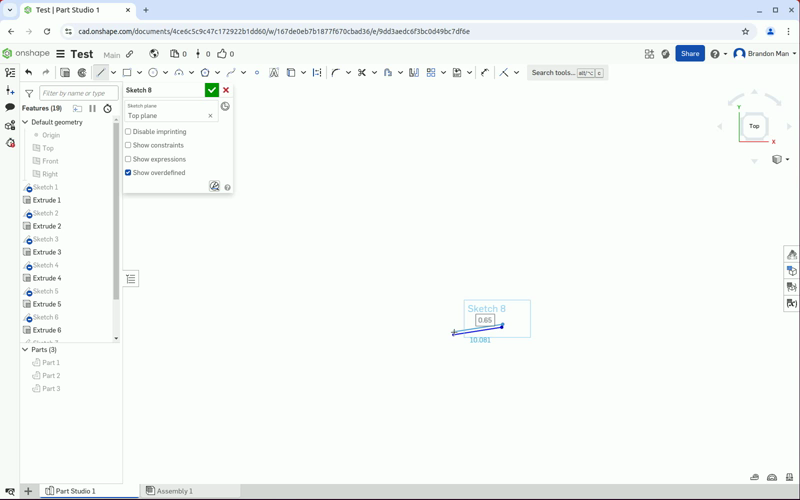
scroll(6)
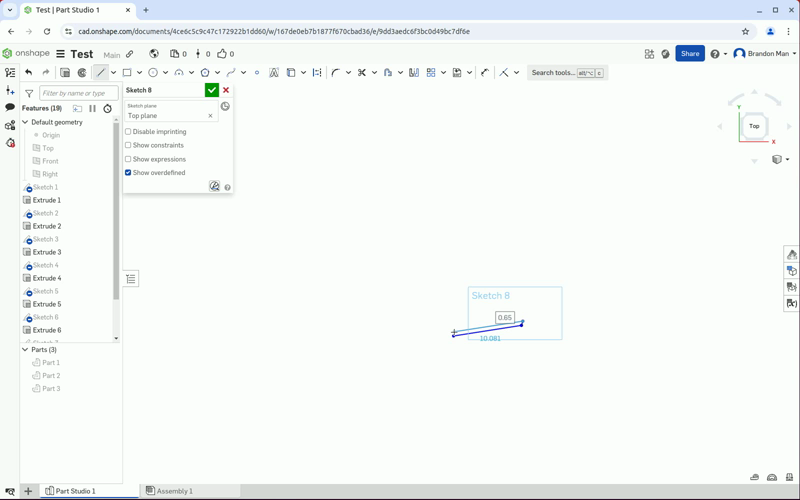
scroll(6)
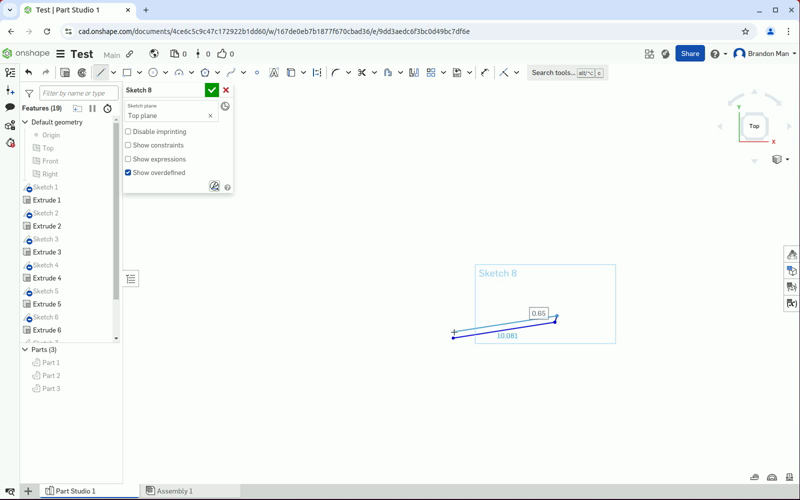
scroll(6)
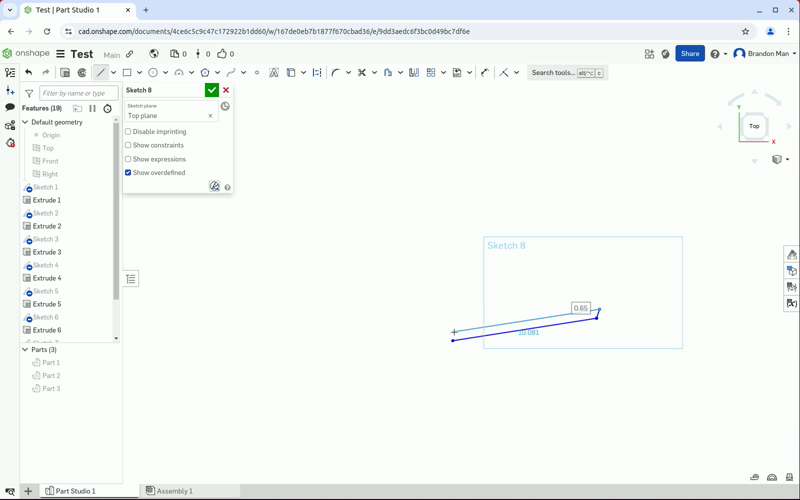
scroll(6)
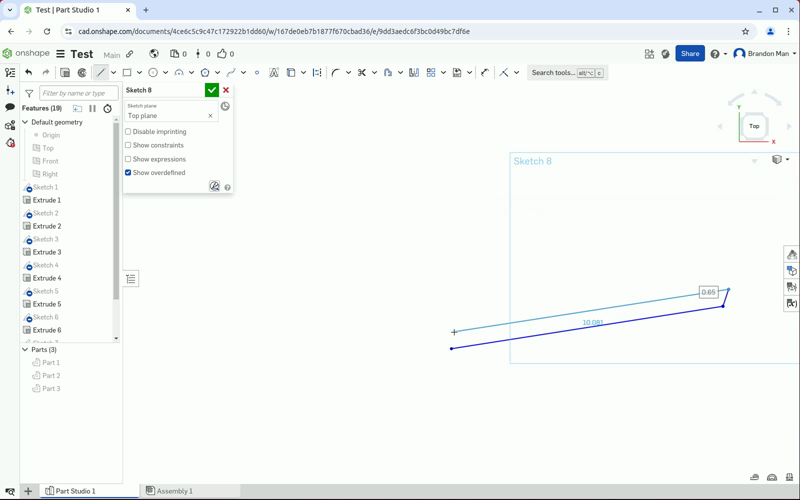
scroll(6)
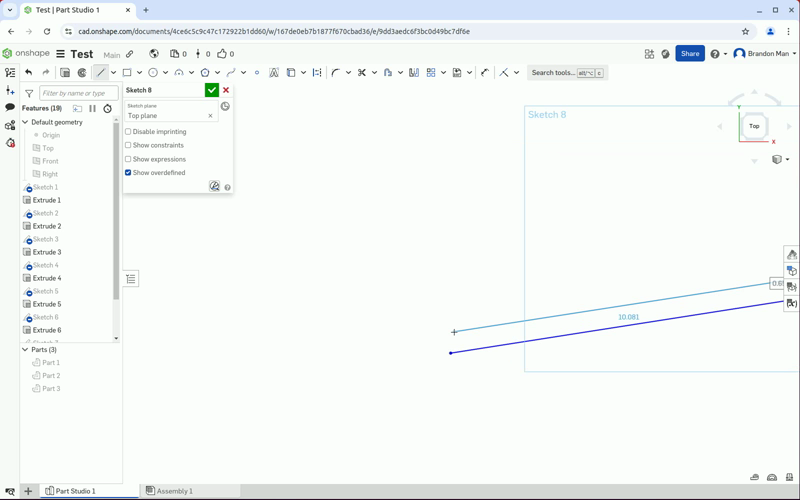
scroll(6)
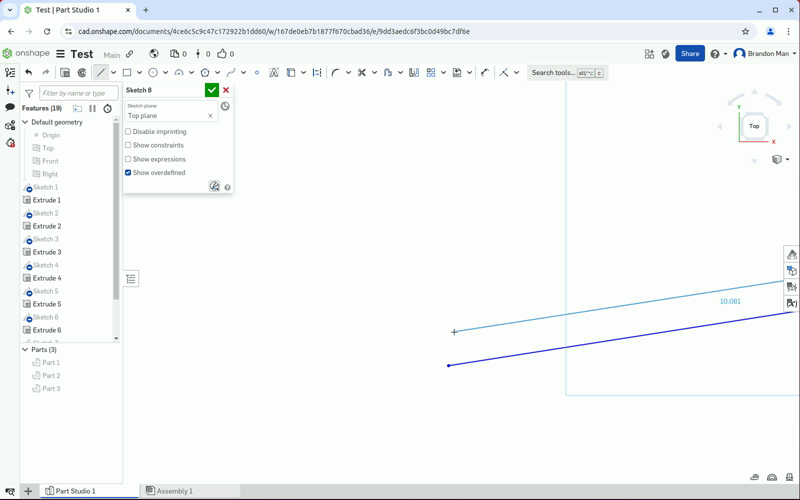
click(454, 331)
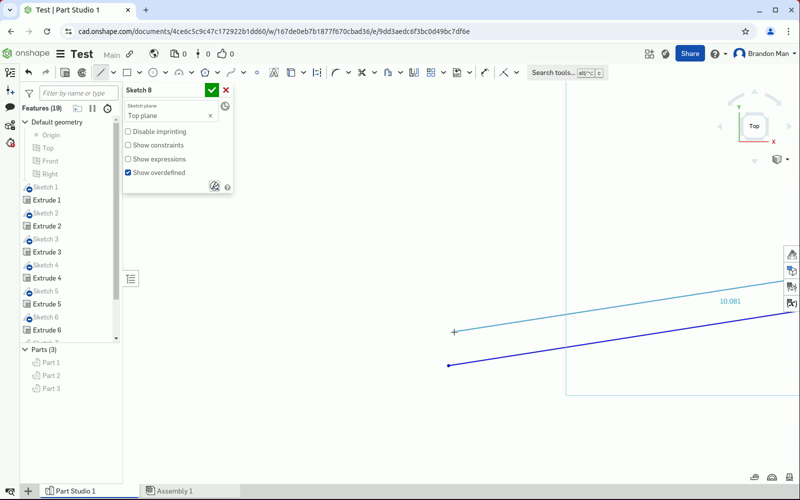
scroll(-6)
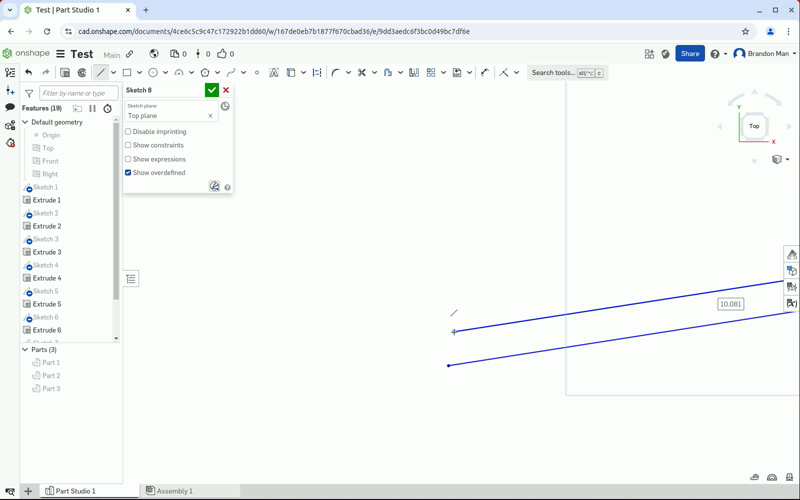
scroll(-6)
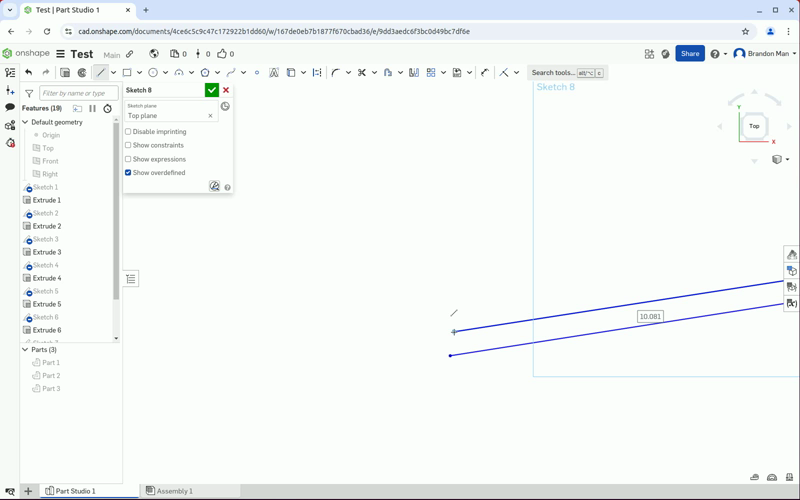
scroll(-6)
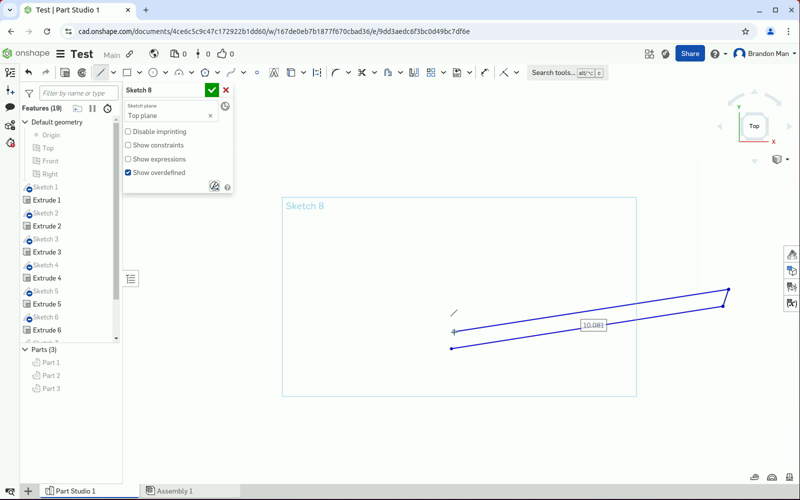
scroll(-6)
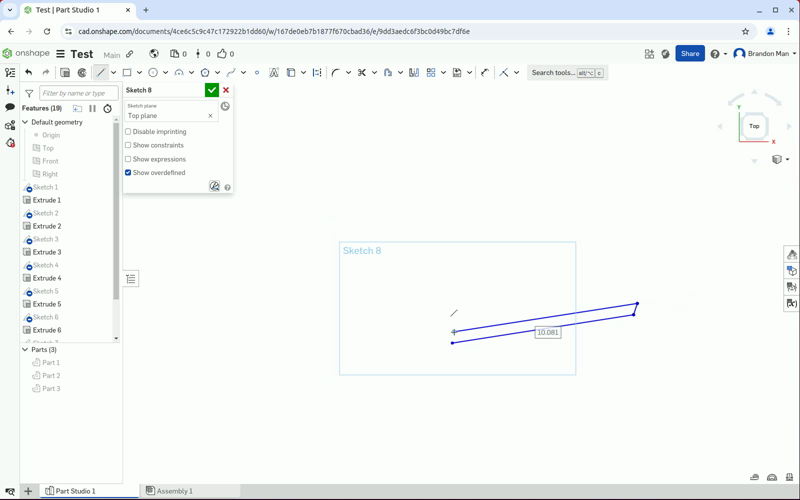
scroll(-6)
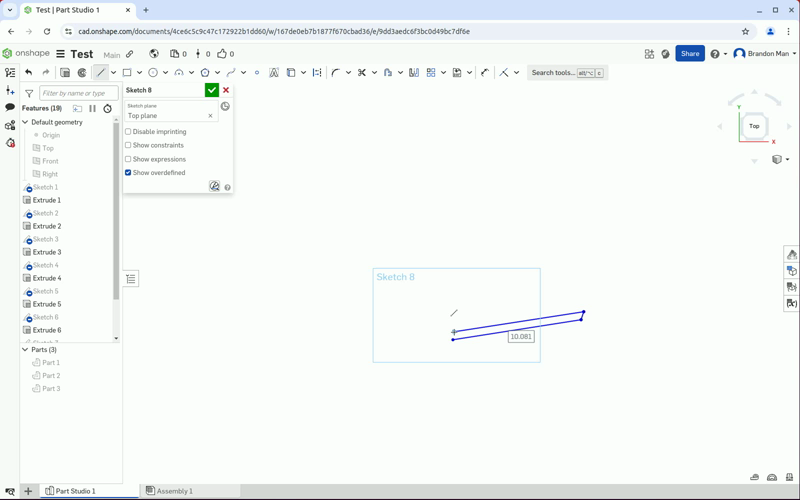
scroll(-6)
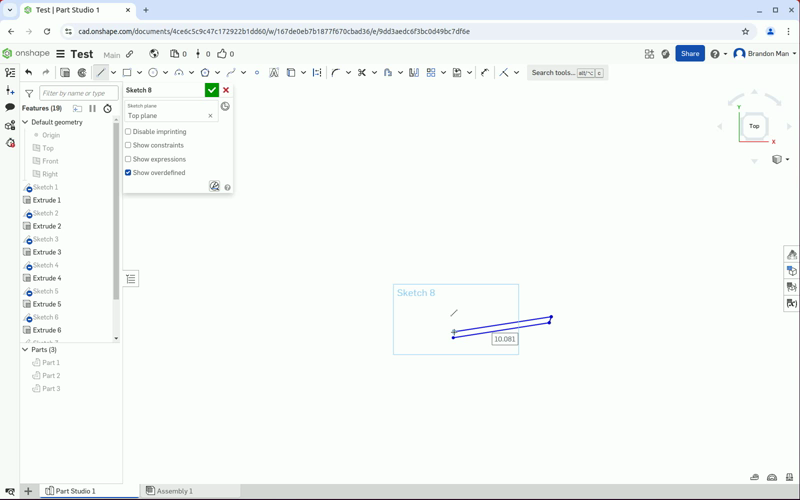
scroll(-6)
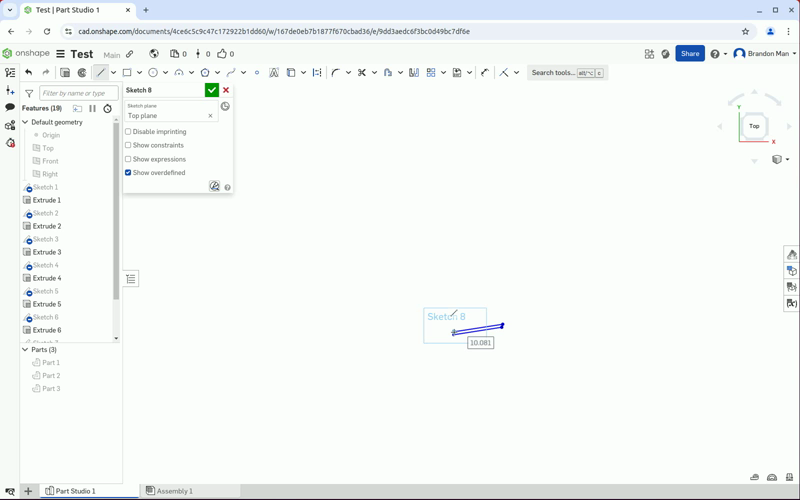
key_up(shift)
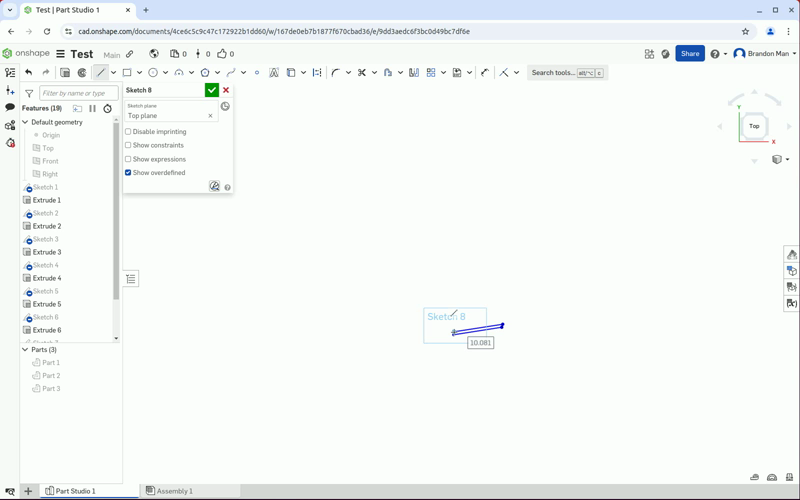
mouse_move(484, 331)
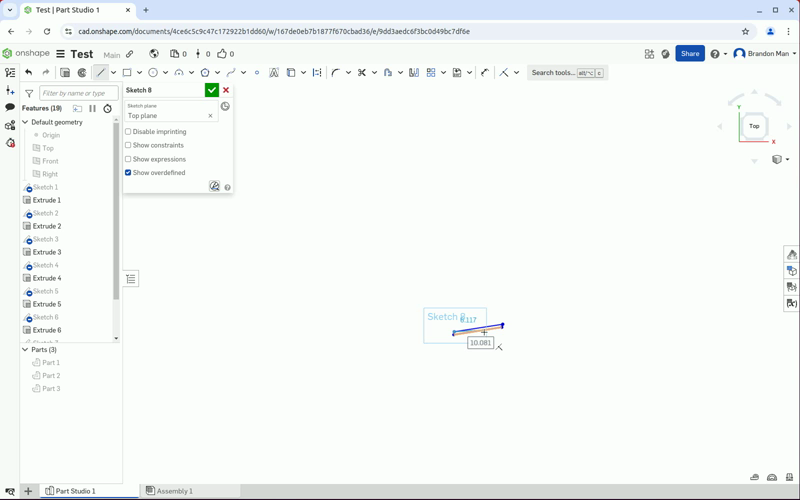
key_down(shift)
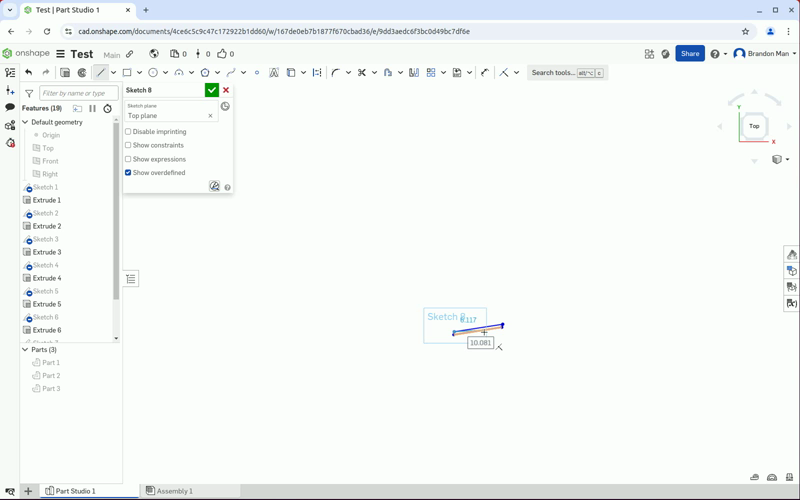
mouse_move(453, 334)
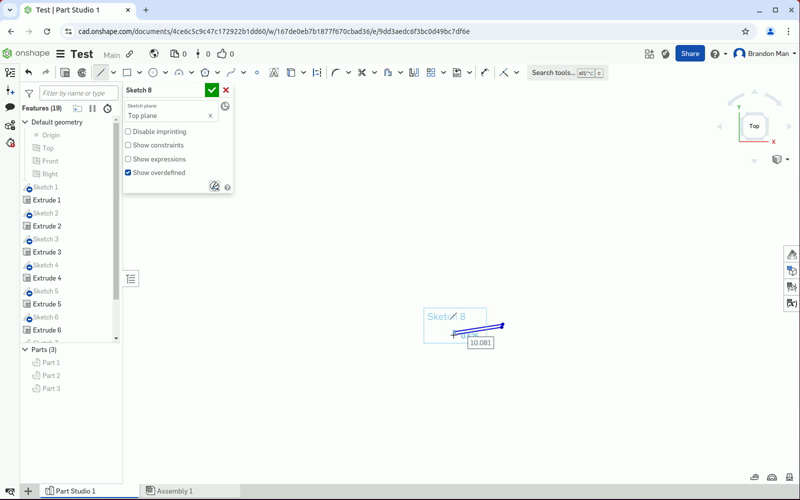
scroll(6)
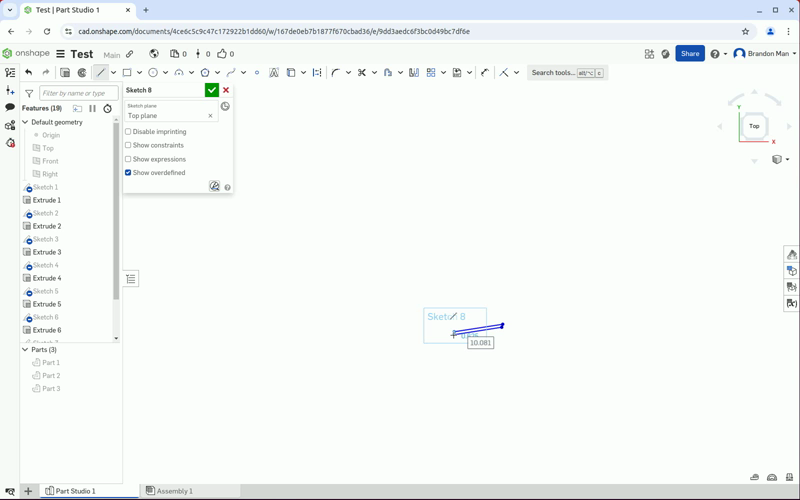
scroll(6)
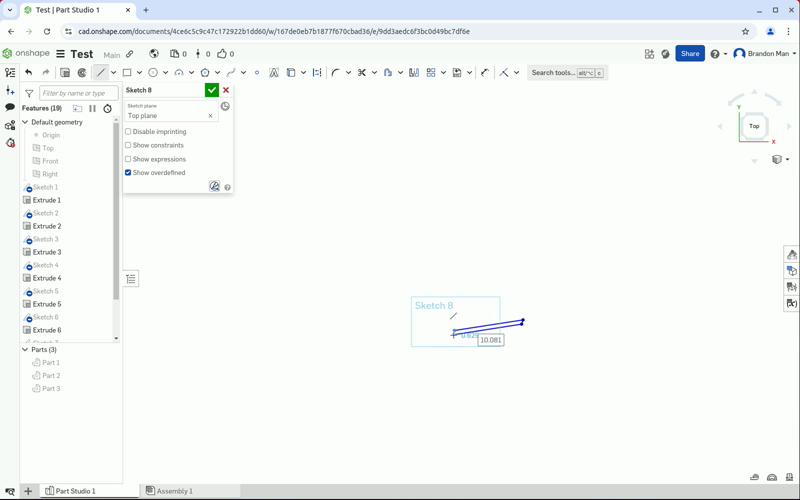
scroll(6)
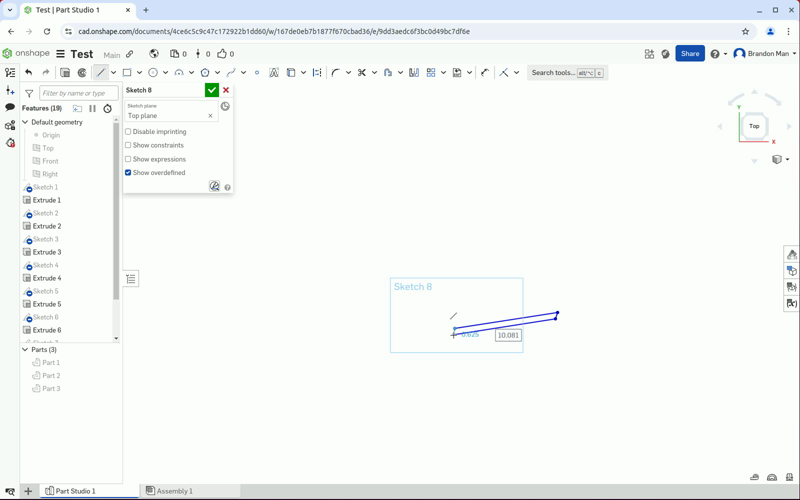
scroll(6)
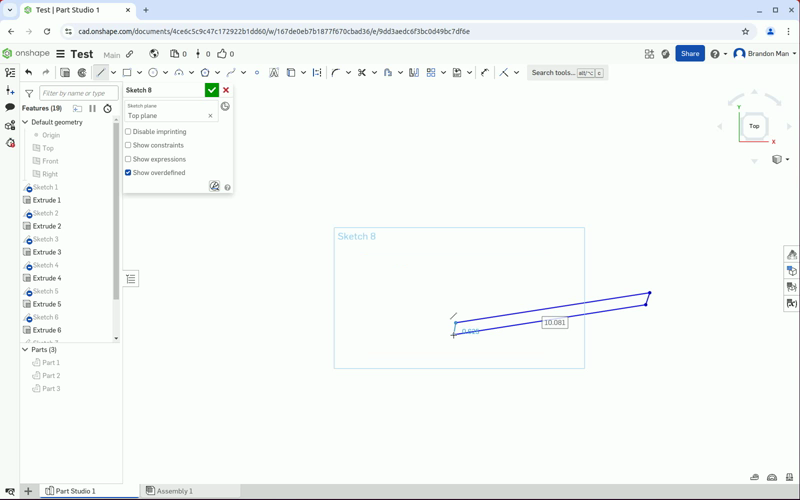
scroll(6)
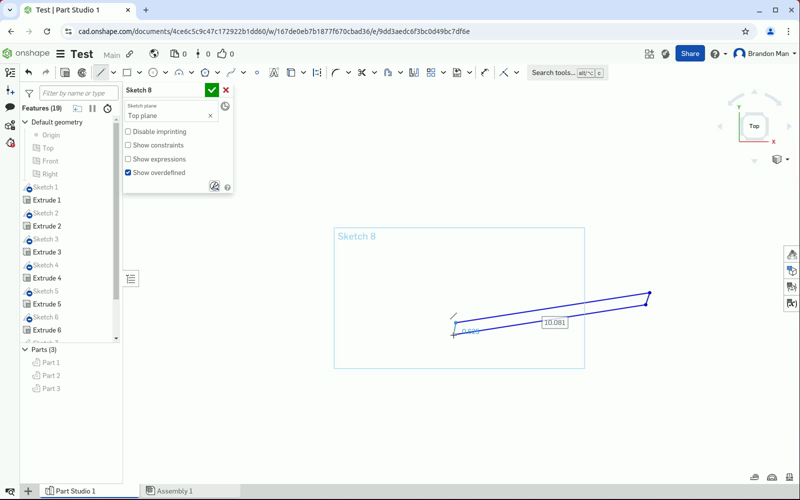
scroll(6)
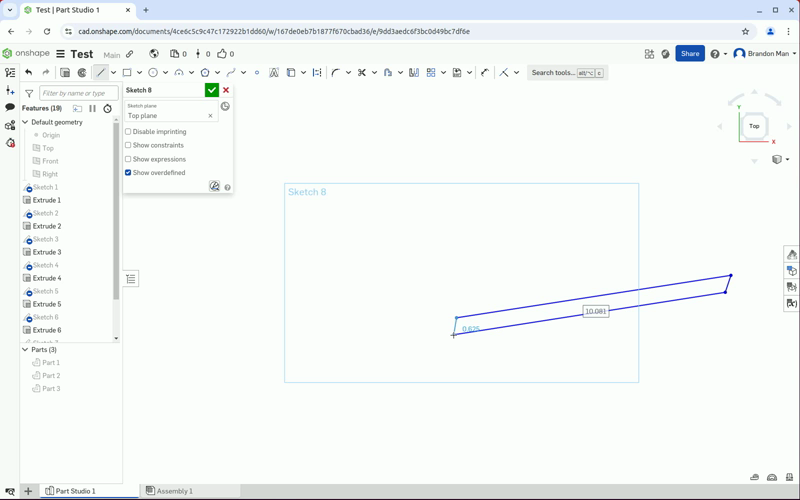
scroll(6)
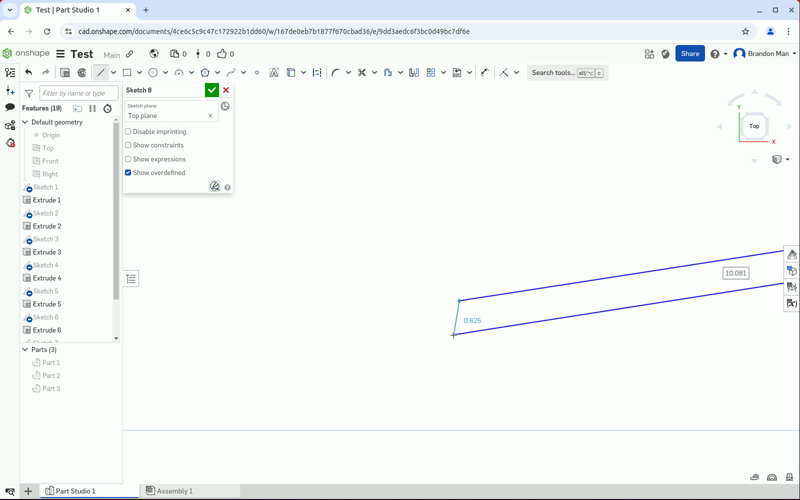
key_up(shift)
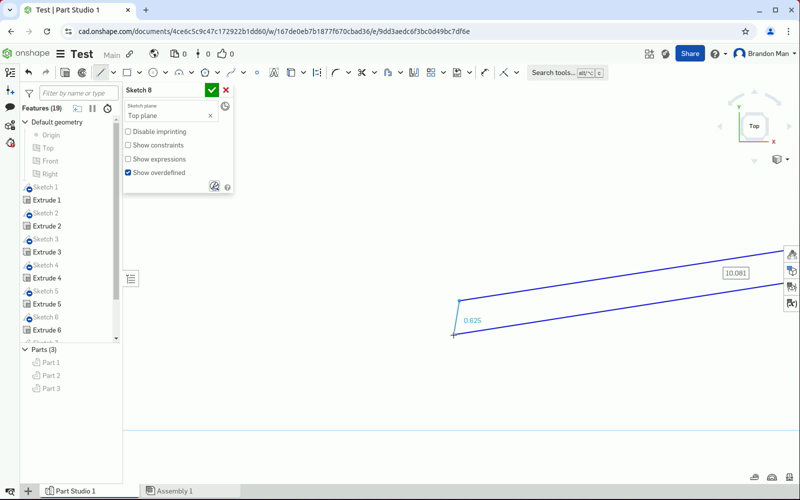
click(453, 334)
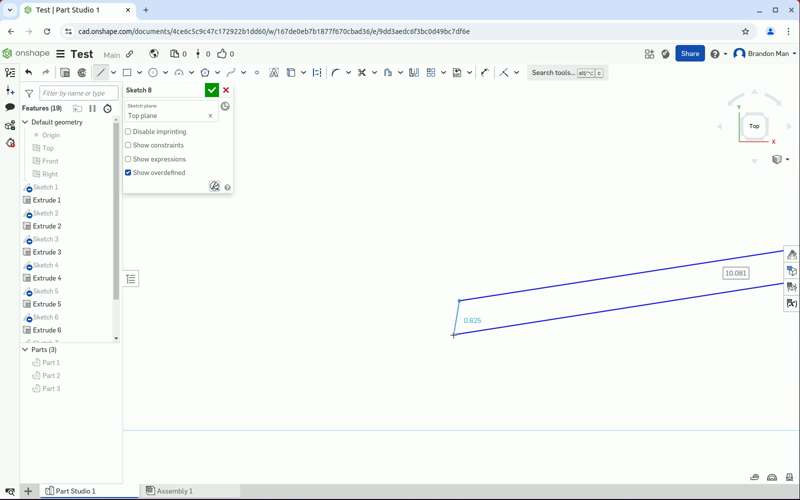
scroll(-6)
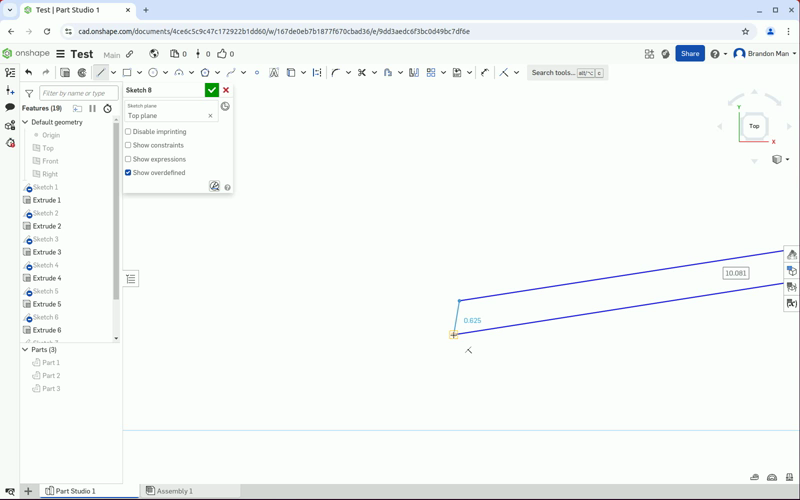
scroll(-6)
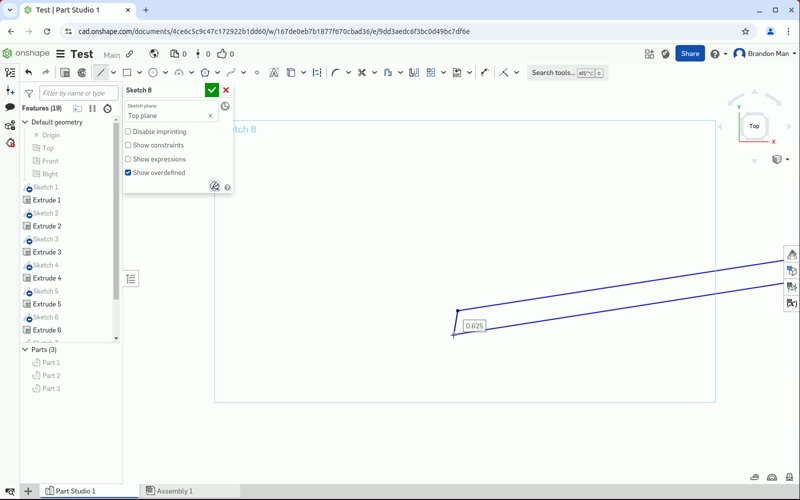
scroll(-6)
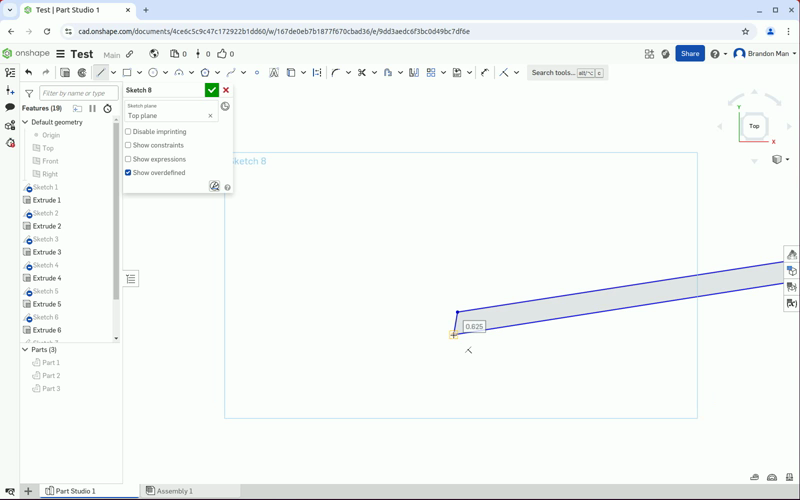
scroll(-6)
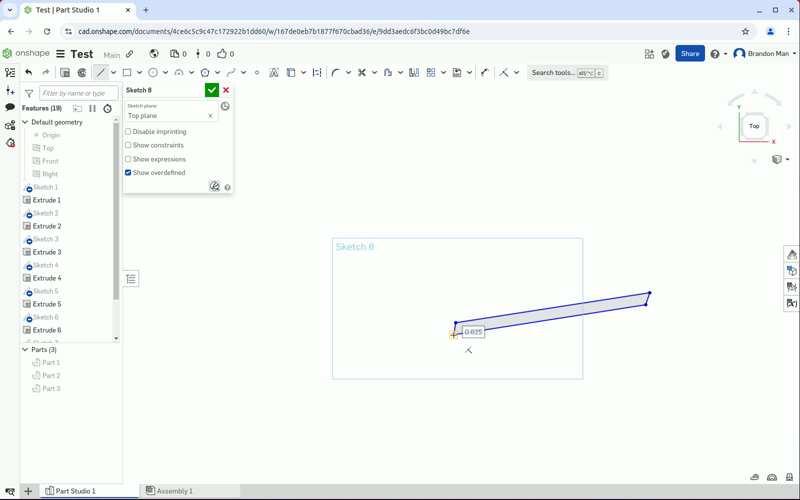
scroll(-6)
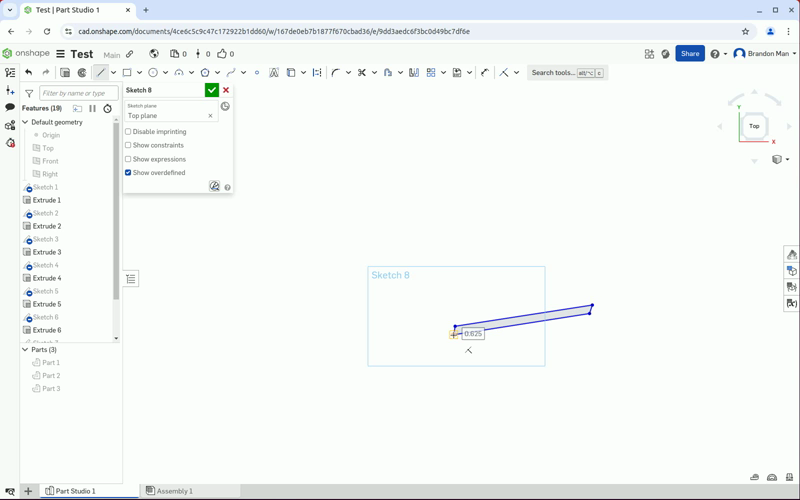
scroll(-6)
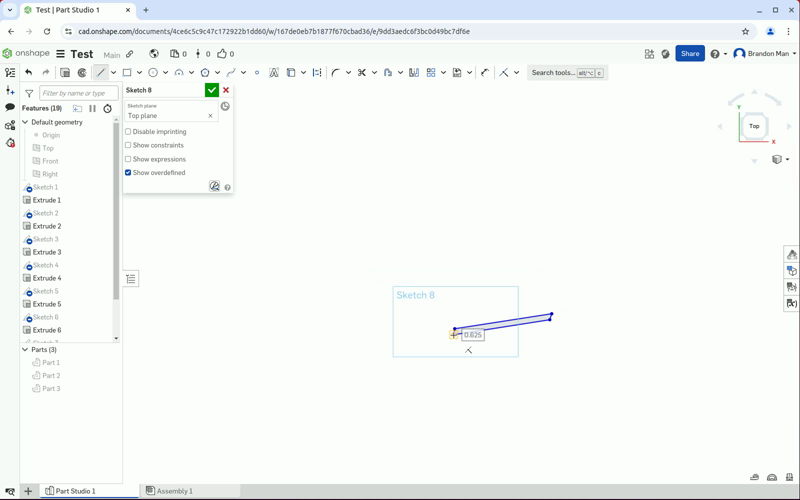
scroll(-6)
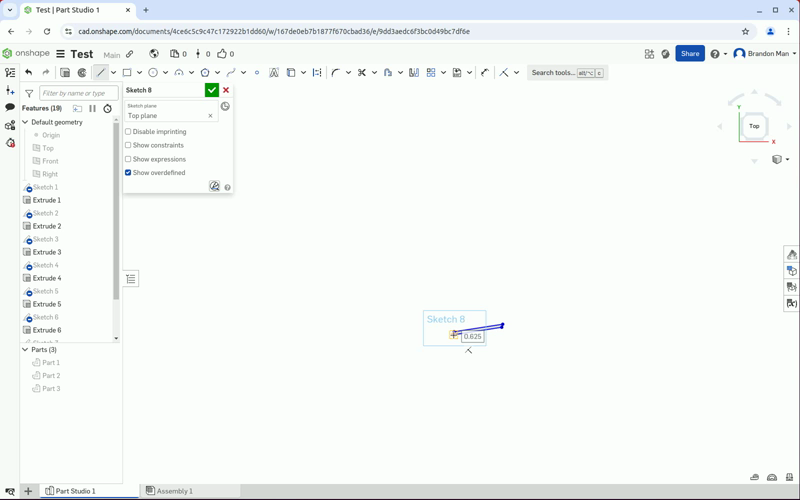
key(esc)
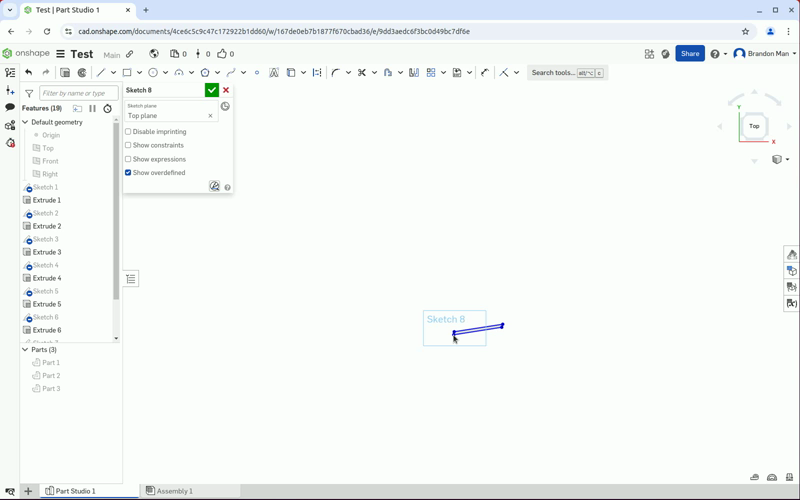
mouse_move(476, 328)
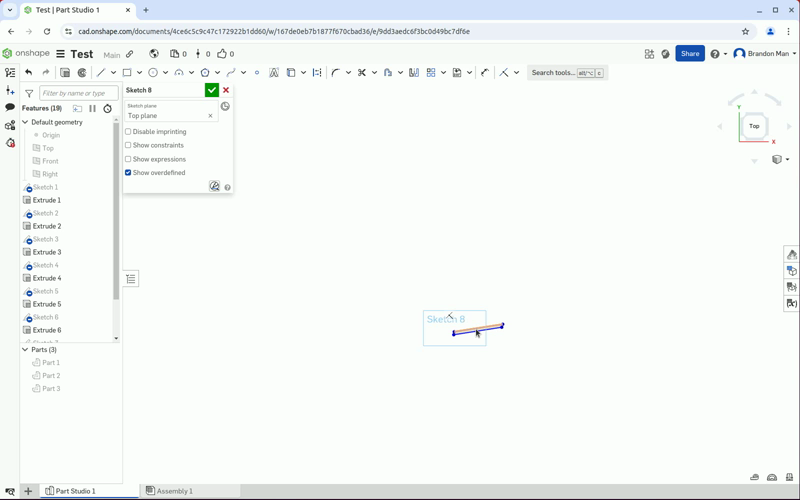
scroll(6)
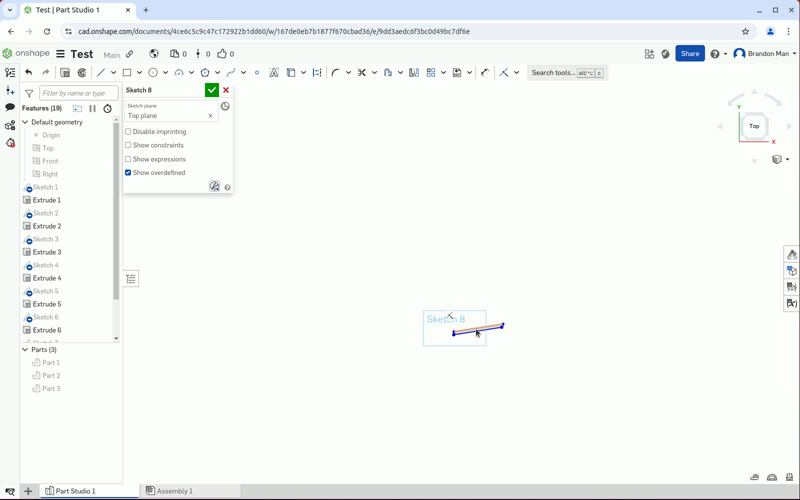
scroll(6)
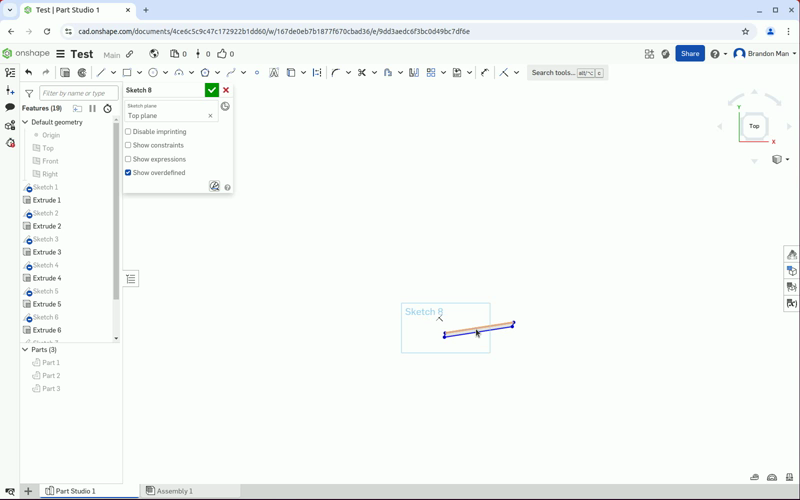
scroll(6)
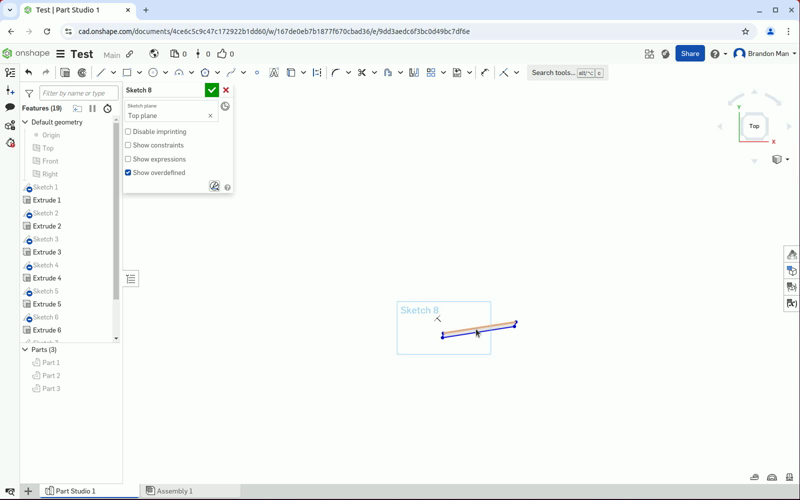
scroll(6)
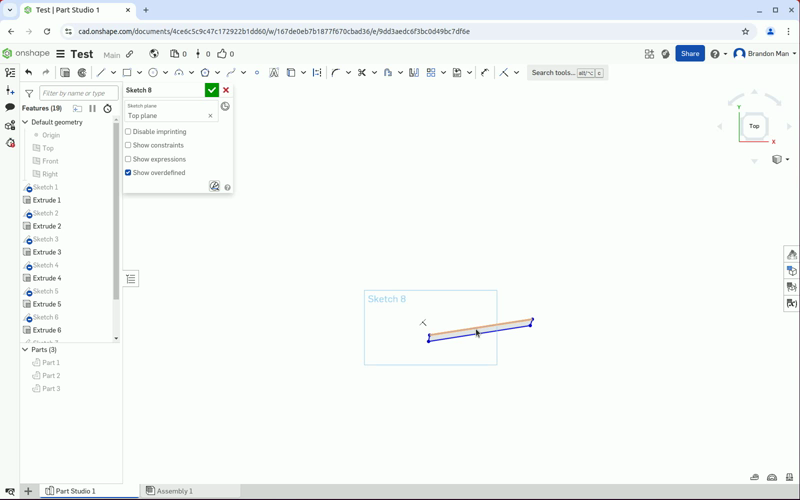
scroll(6)
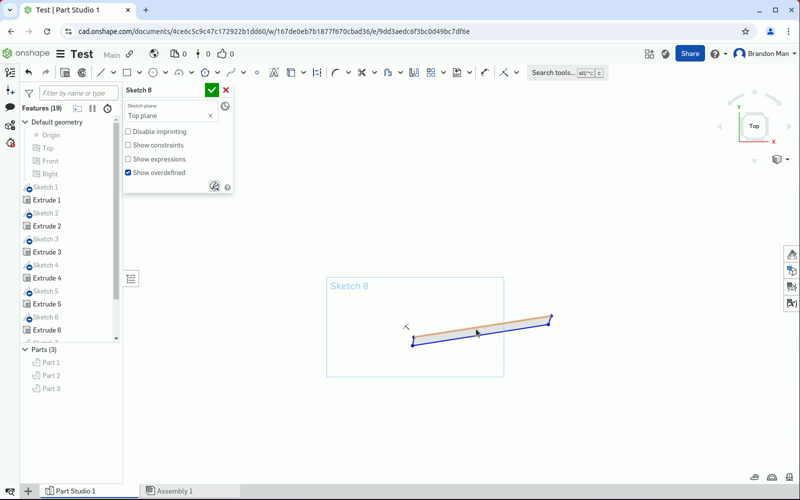
scroll(6)
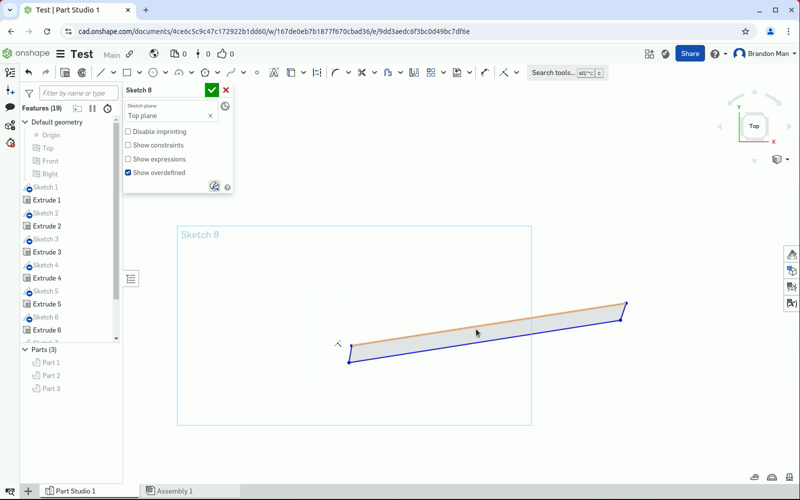
scroll(6)
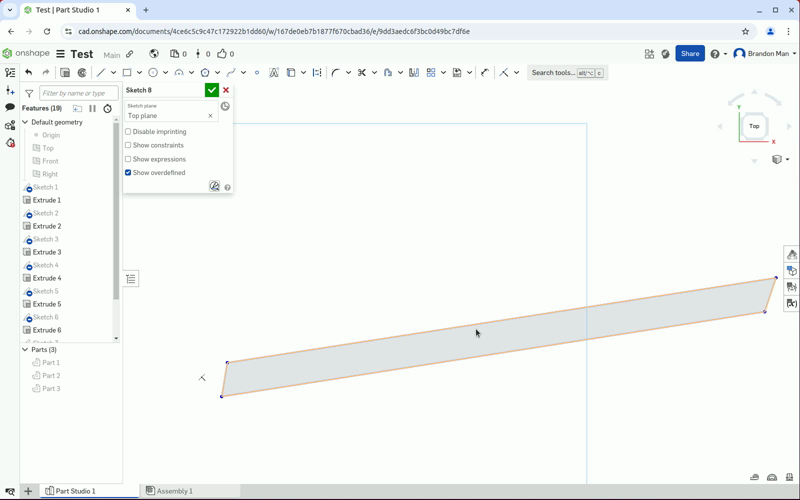
click(476, 328)
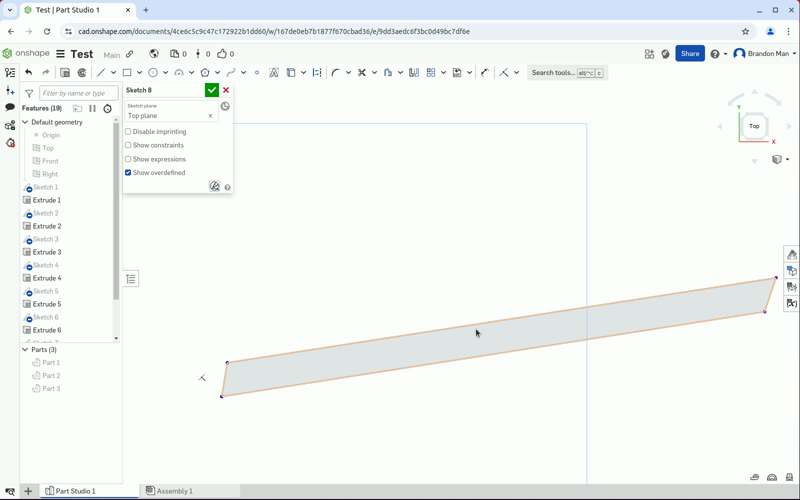
scroll(-6)
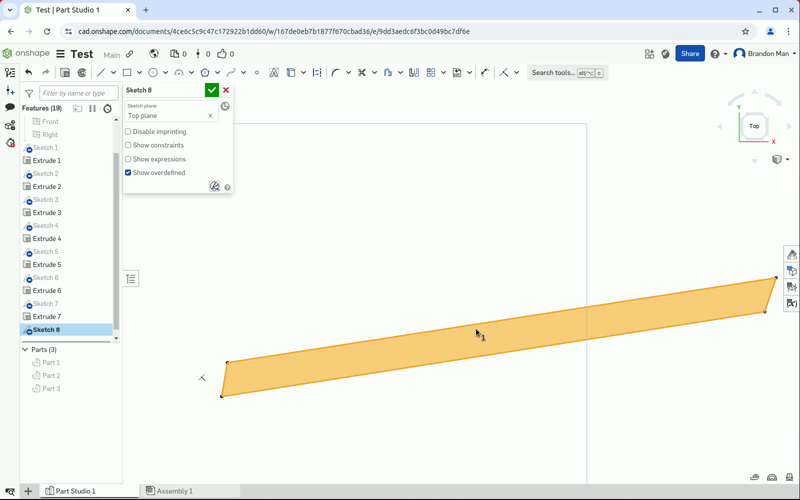
scroll(-6)
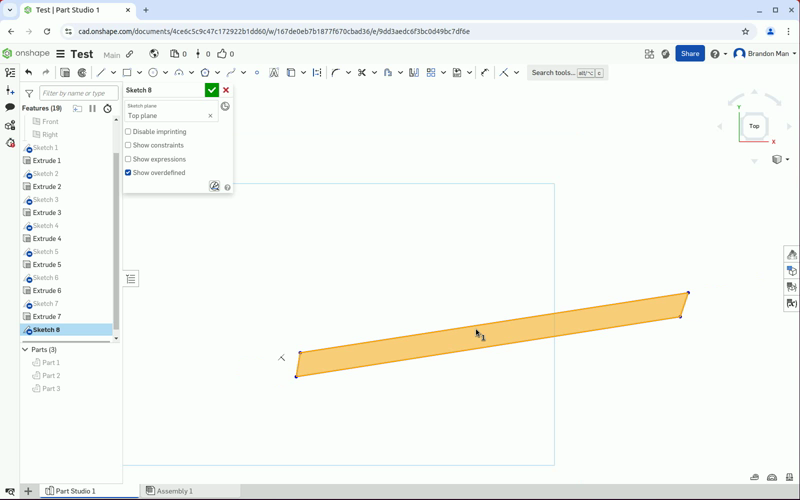
scroll(-6)
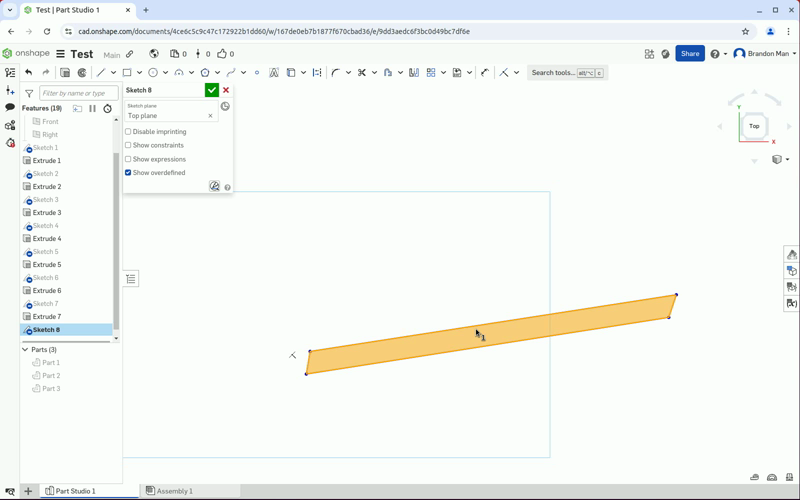
scroll(-6)
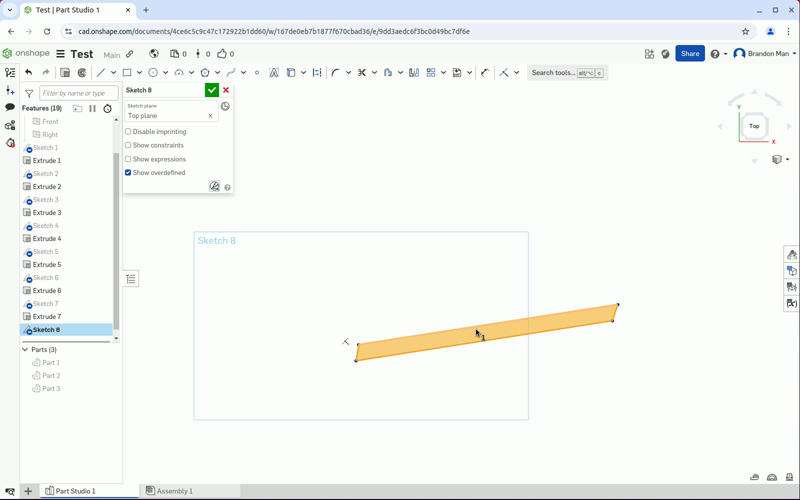
scroll(-6)
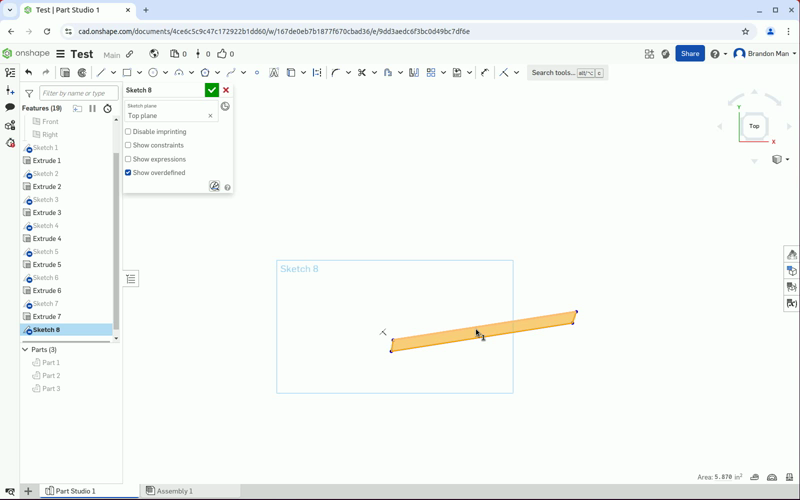
scroll(-6)
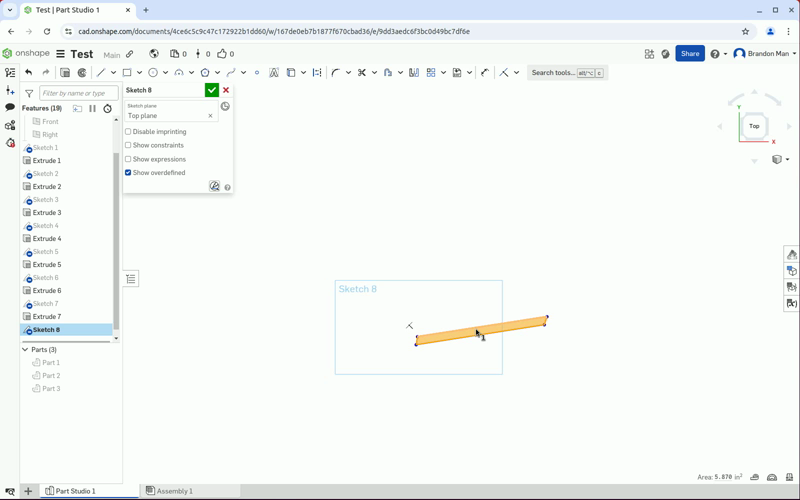
scroll(-6)
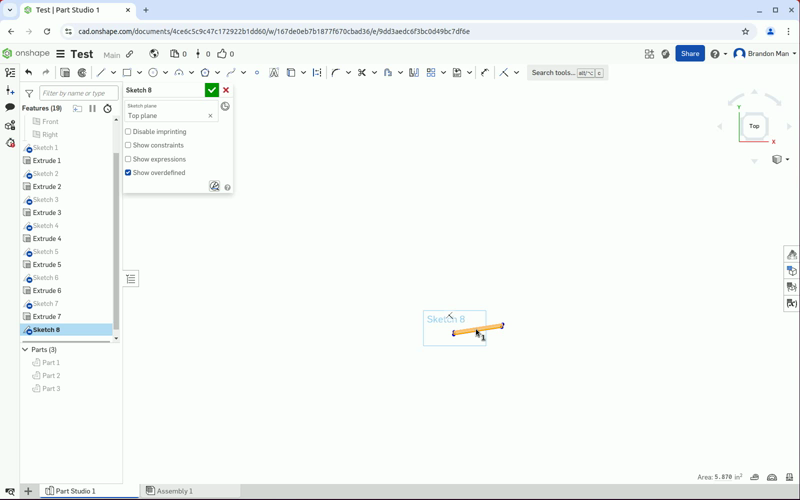
mouse_move(73, 352)
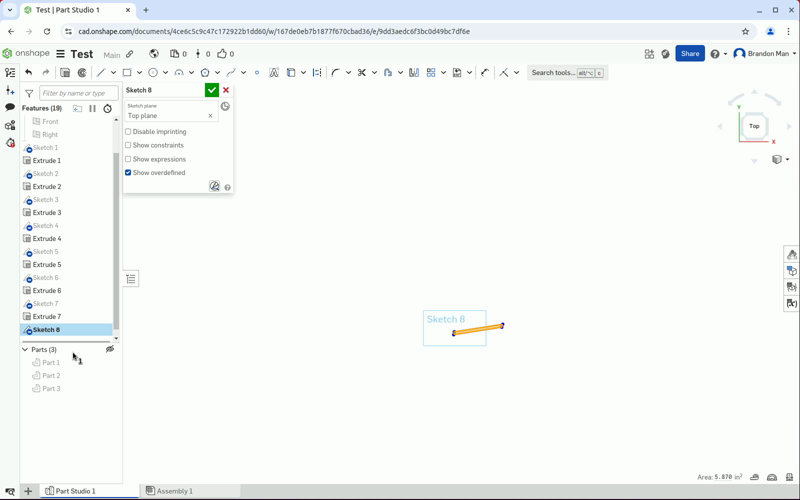
key(shift+y)
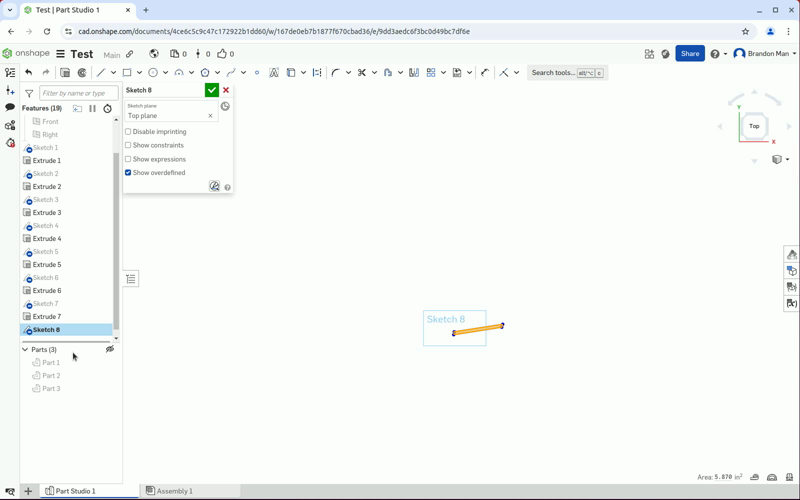
key(shift+e)
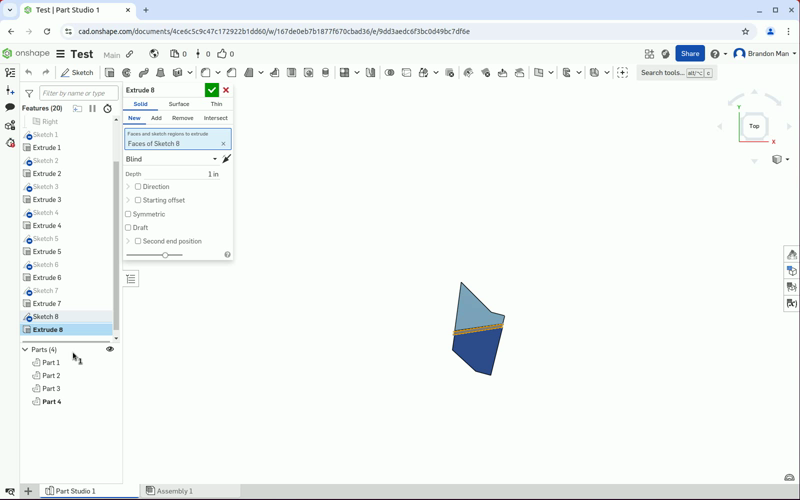
mouse_move(143, 106)
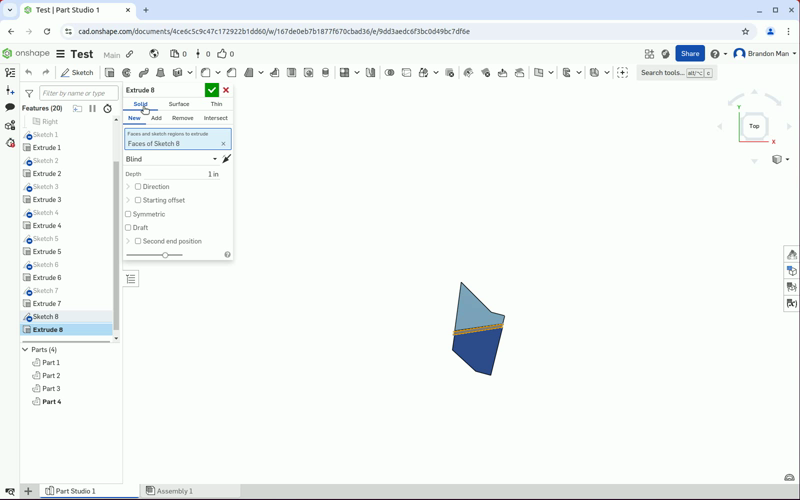
click(143, 106)
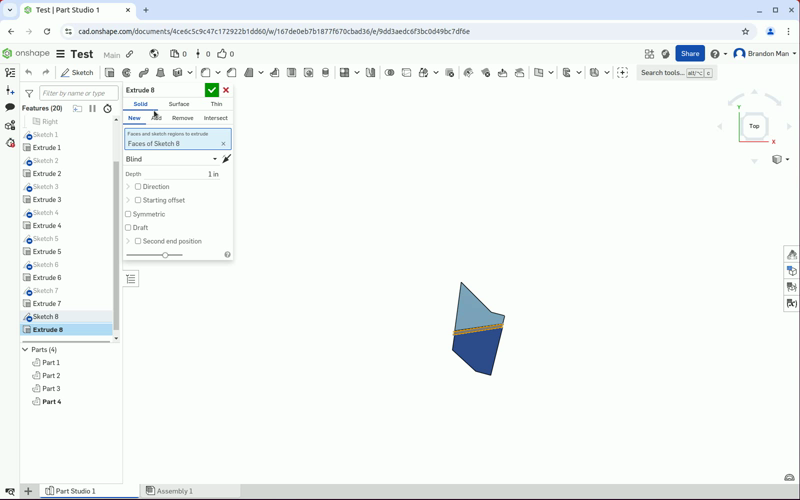
mouse_move(186, 120)
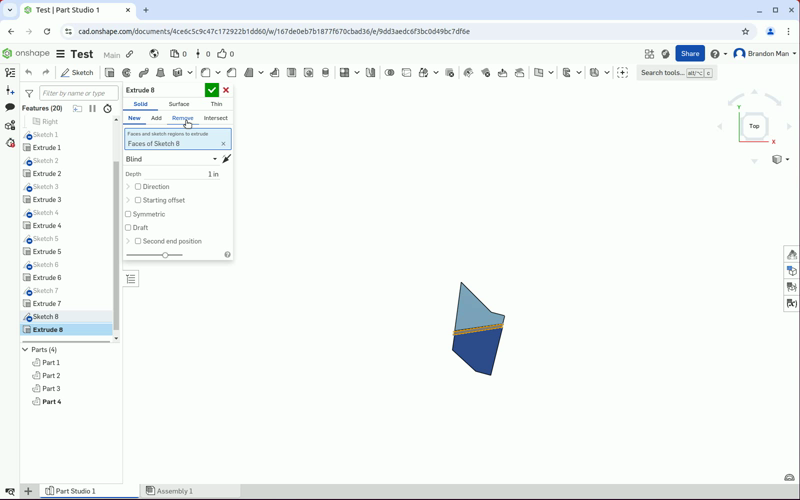
click(186, 120)
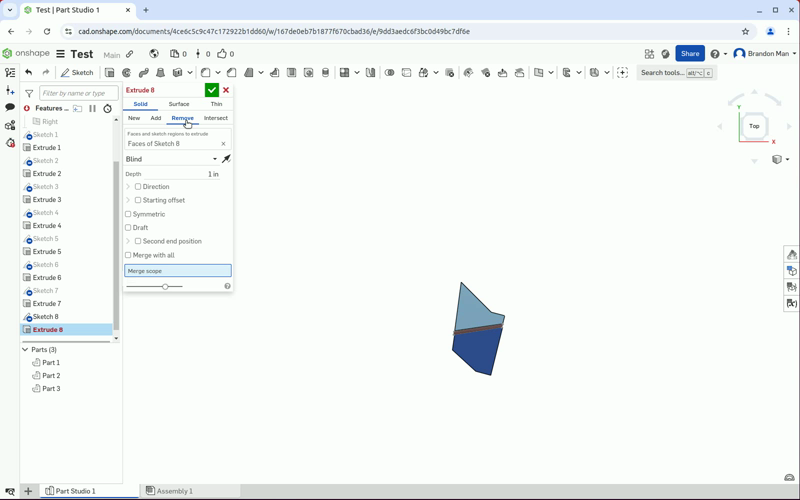
key(tab, 4)
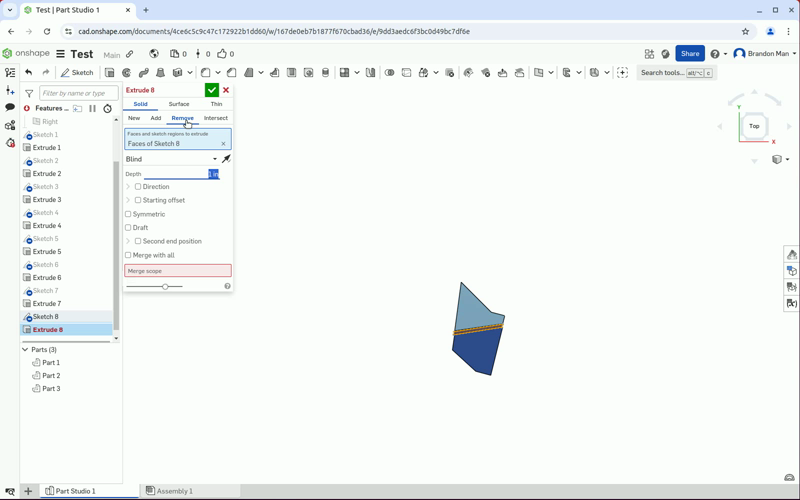
text(0.241)
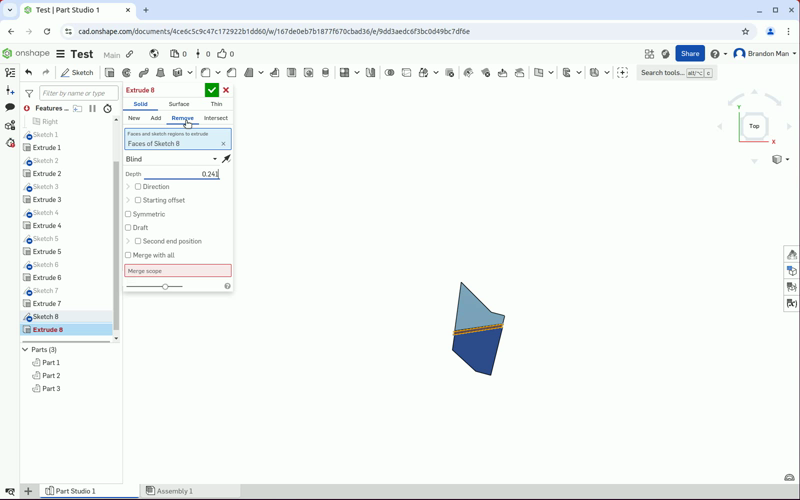
key(tab, 6)
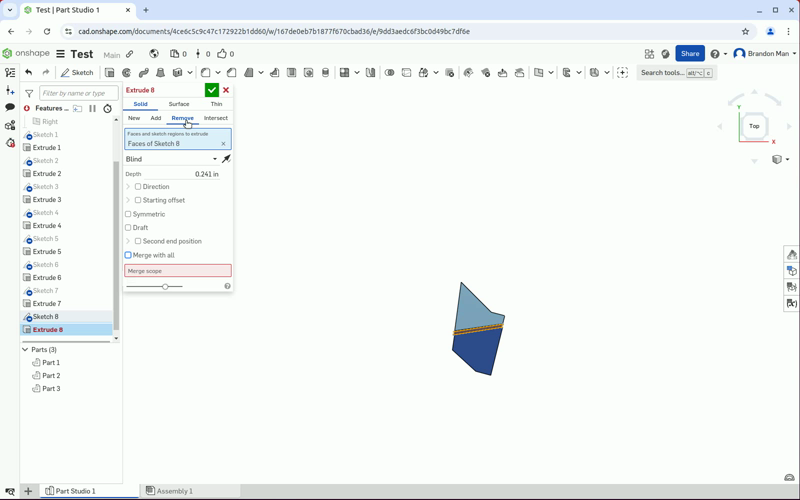
key(space)
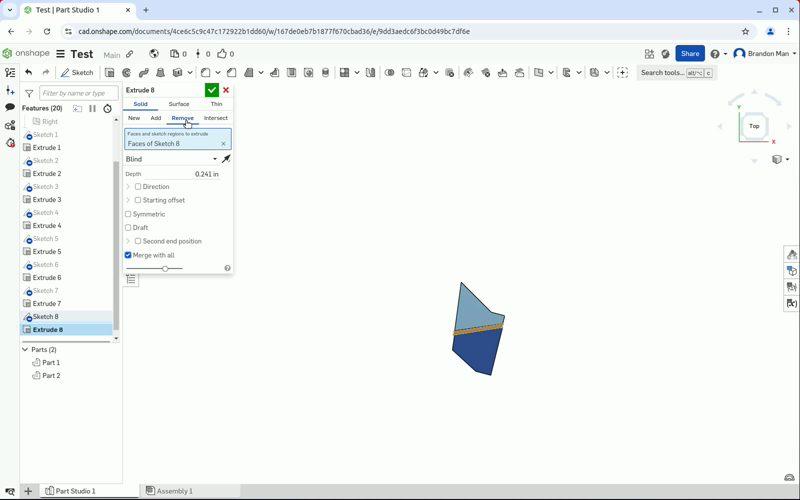
key(enter)
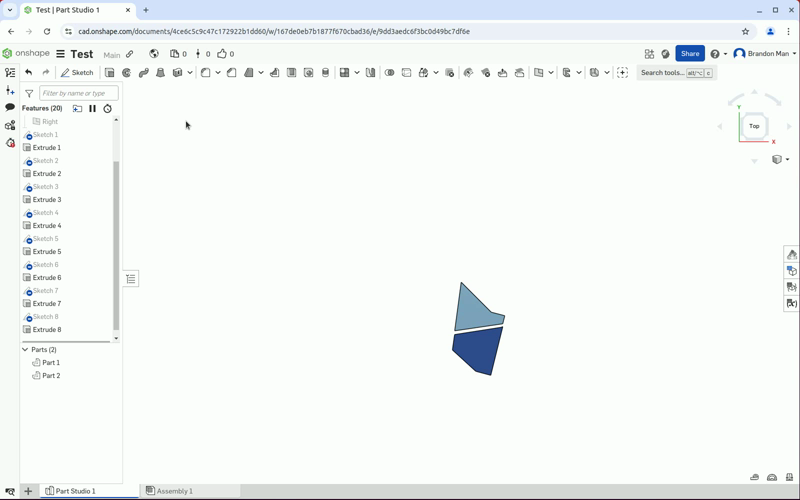
key(shift+h)
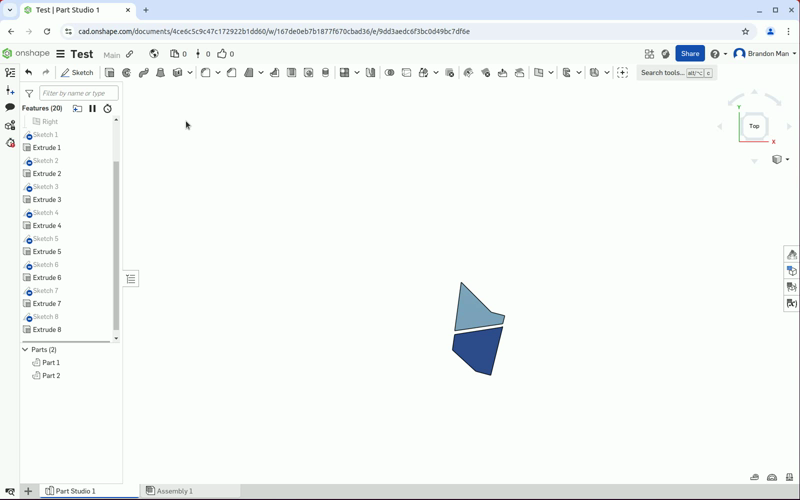
key(shift+h)
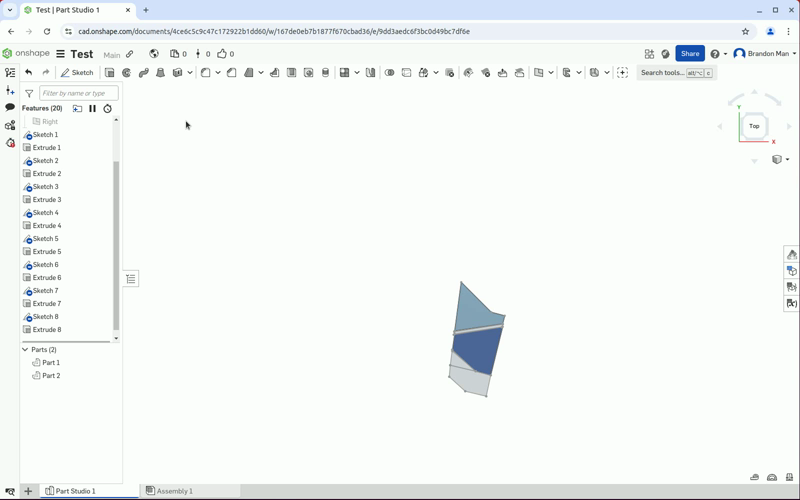
key(shift+7)
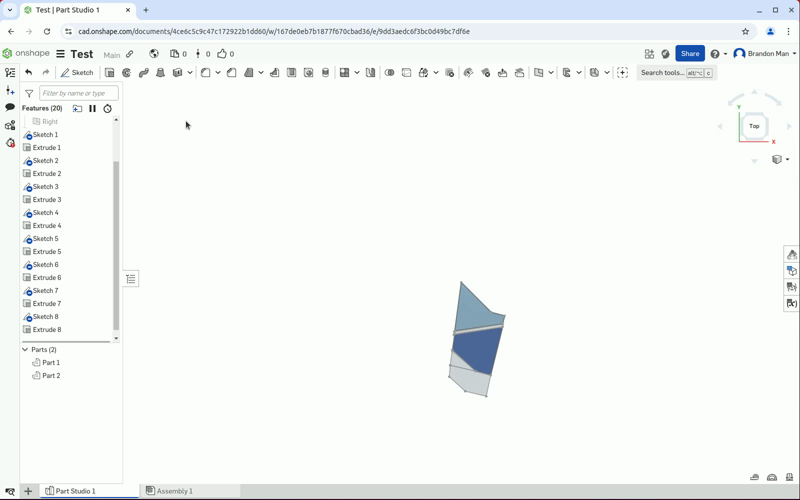
key(up, 3)
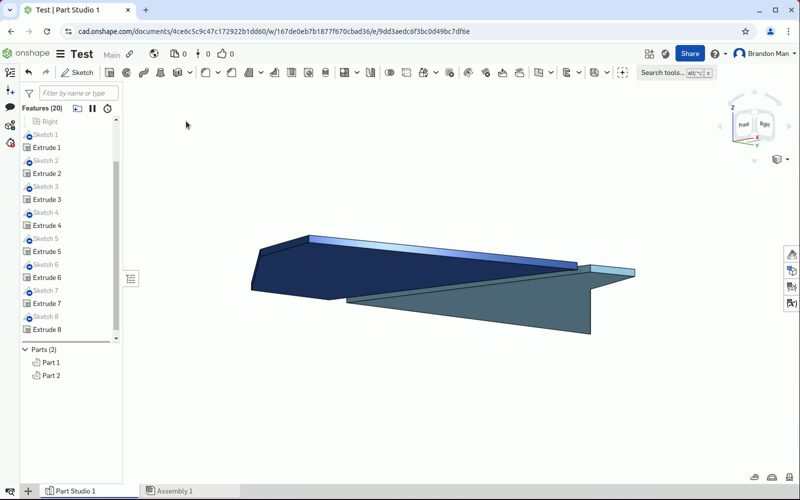
key(left, 3)
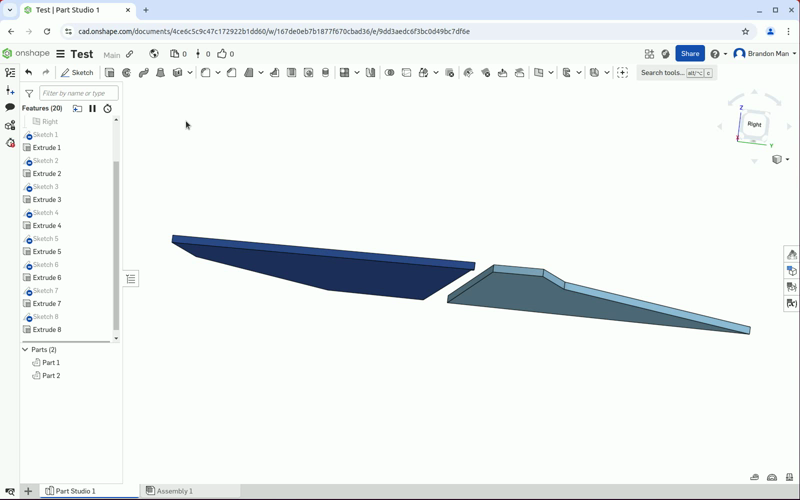
key(right, 3)
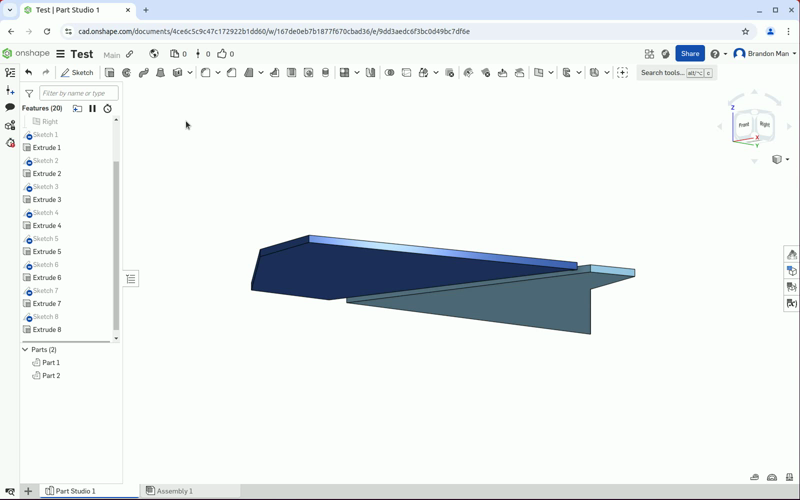
key(down, 3)
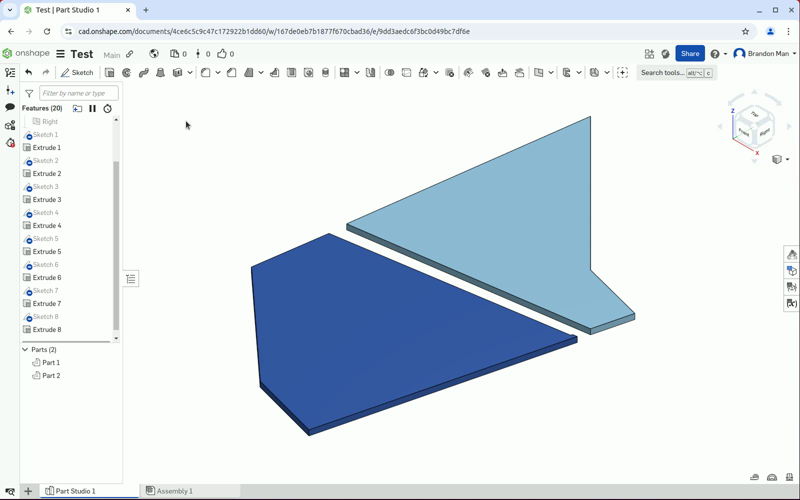
mouse_move(69, 137)
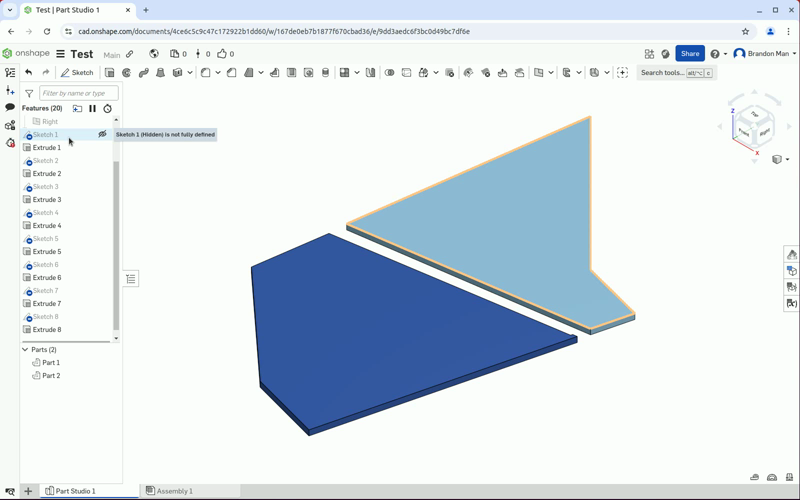
click(69, 137)